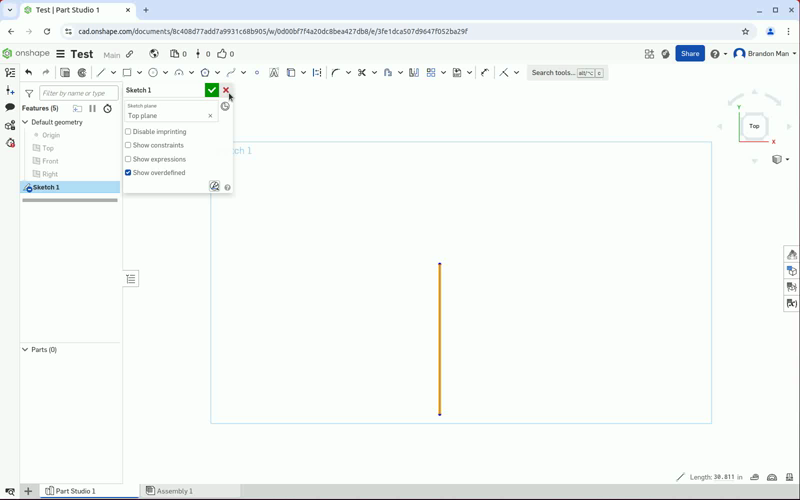
key(shift+h)
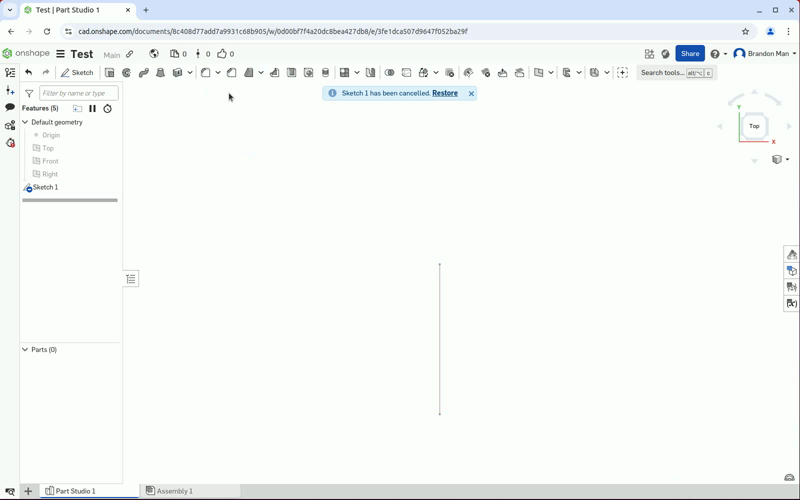
key(shift+s)
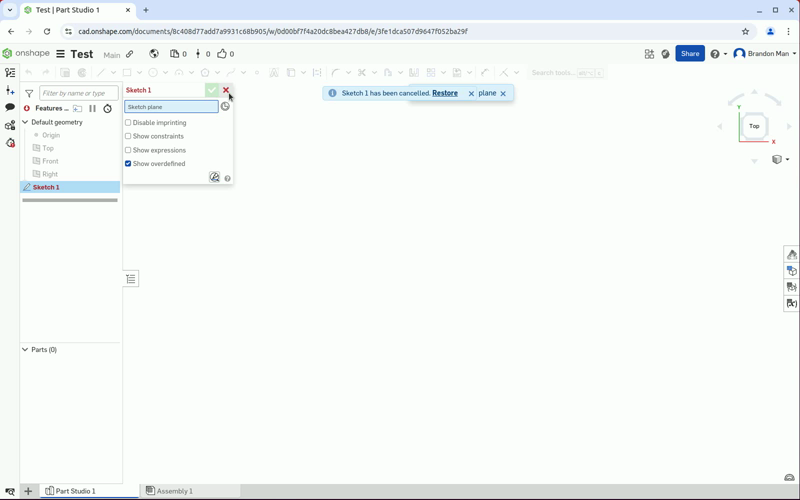
mouse_move(73, 150)
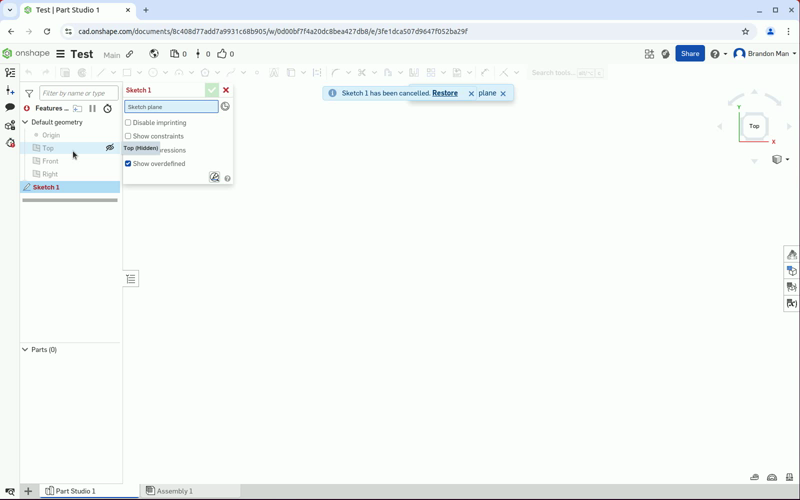
click(73, 150)
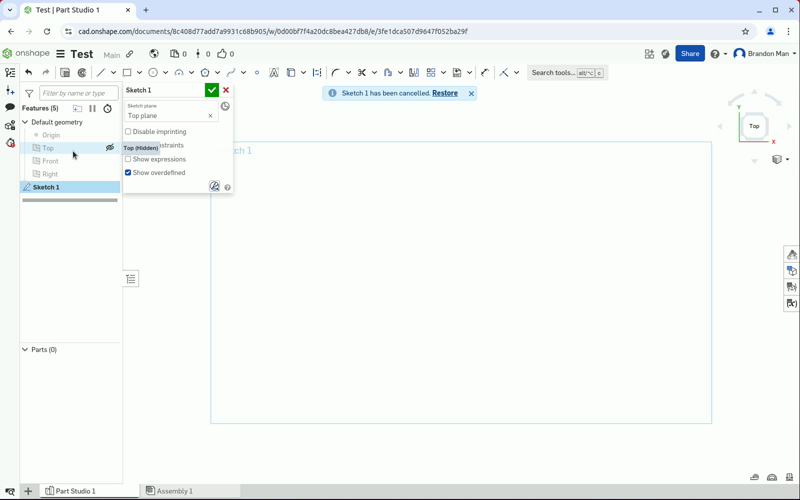
mouse_move(73, 352)
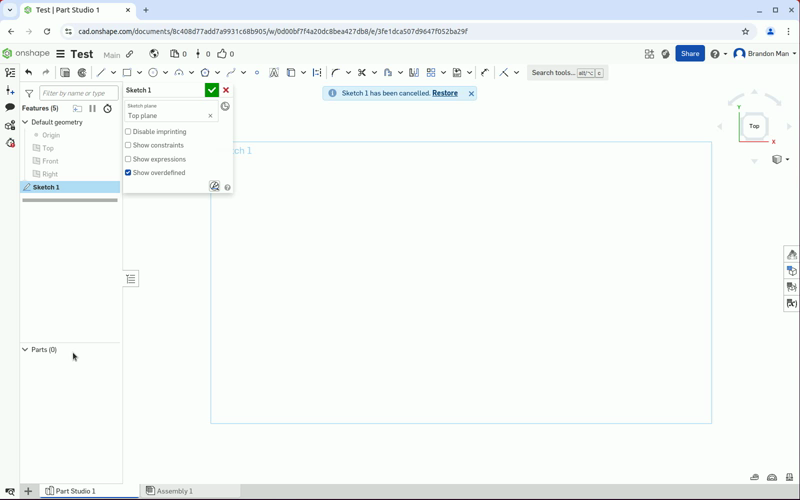
key(y)
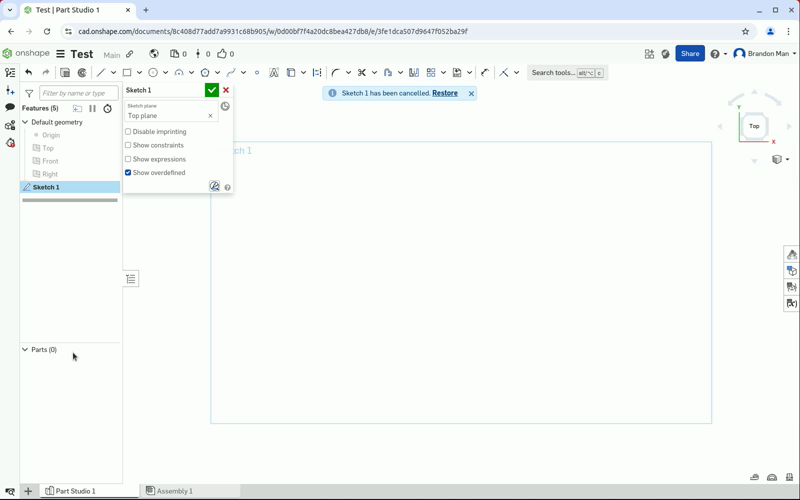
key(l)
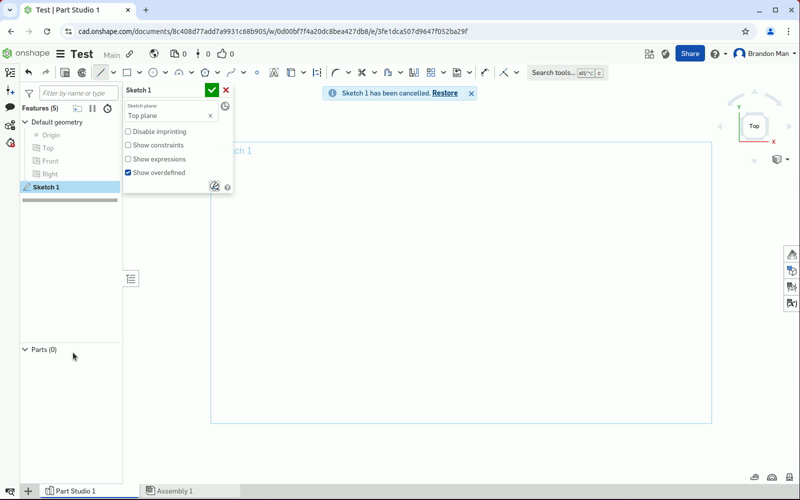
key_down(shift)
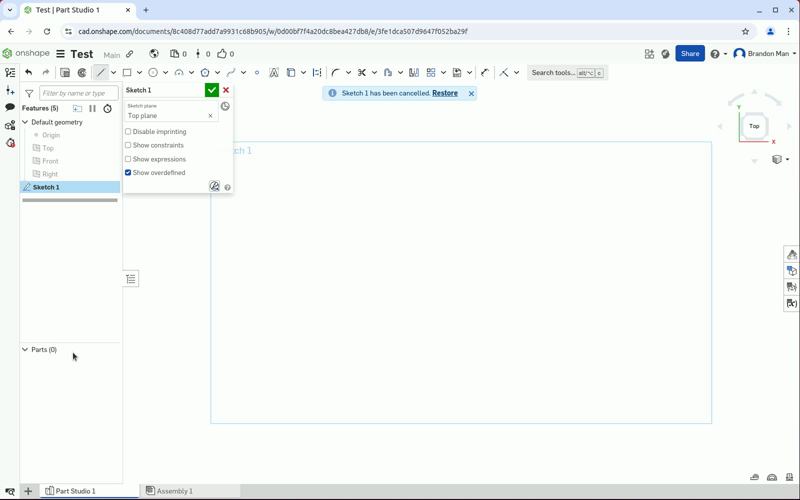
mouse_move(460, 299)
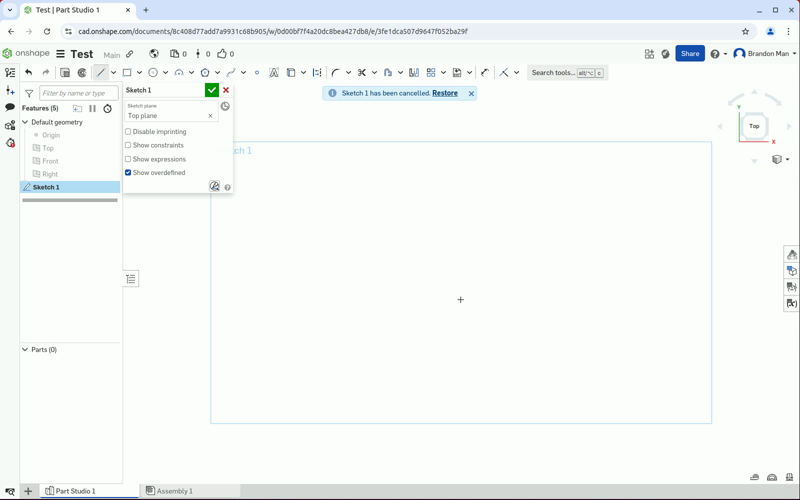
click(460, 299)
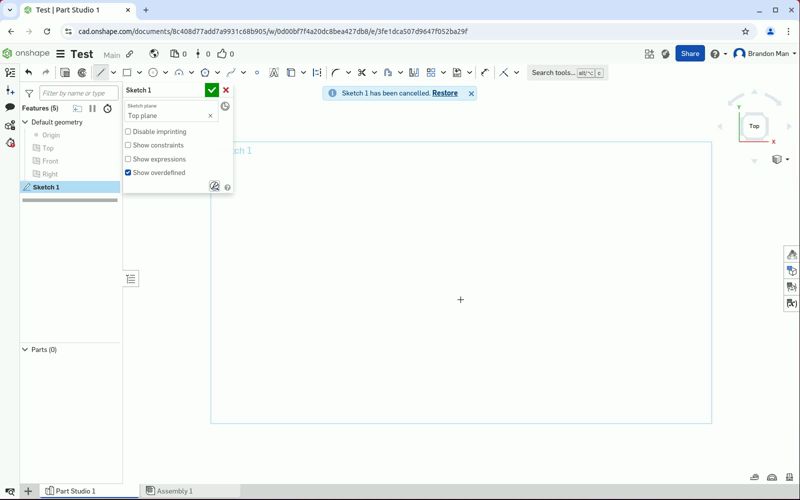
key_up(shift)
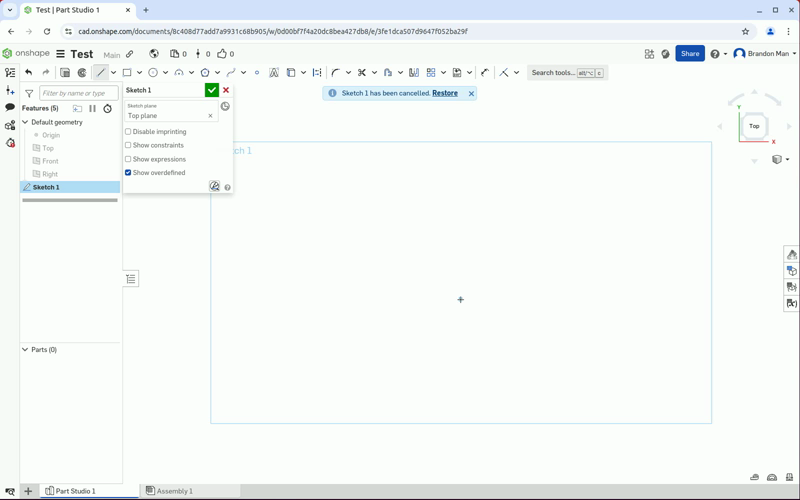
key_down(shift)
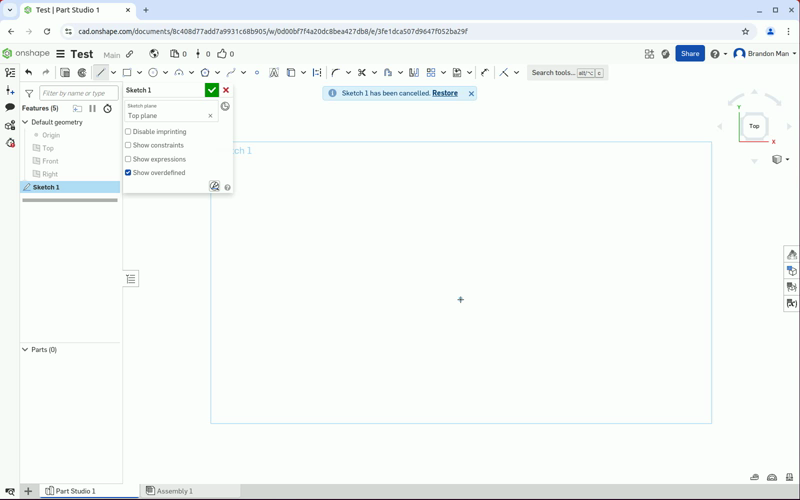
mouse_move(559, 298)
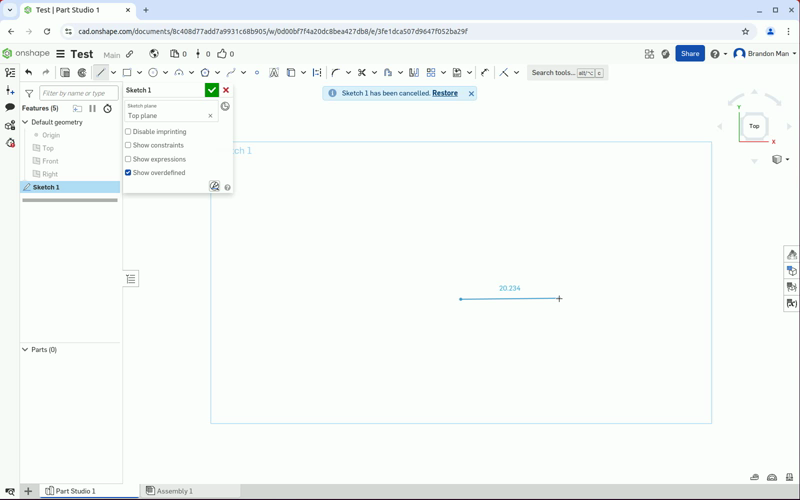
click(559, 298)
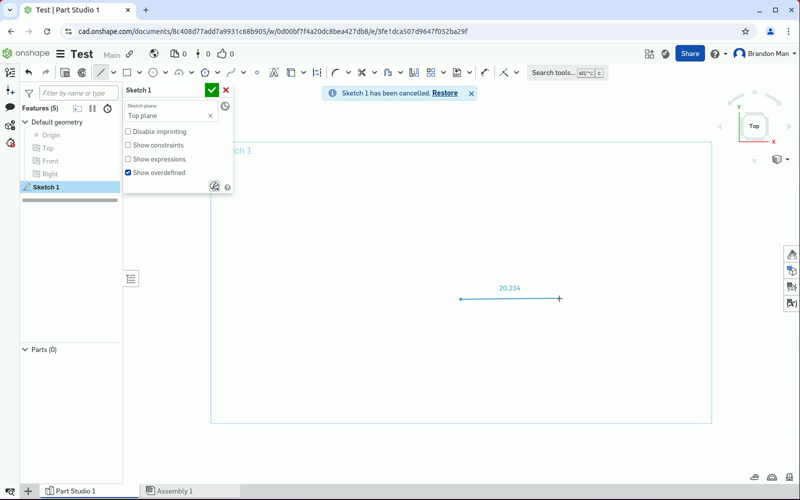
key_up(shift)
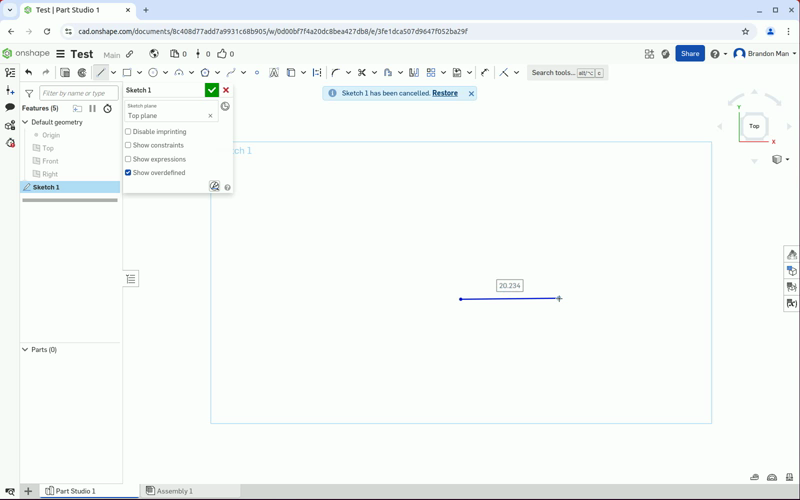
key(esc)
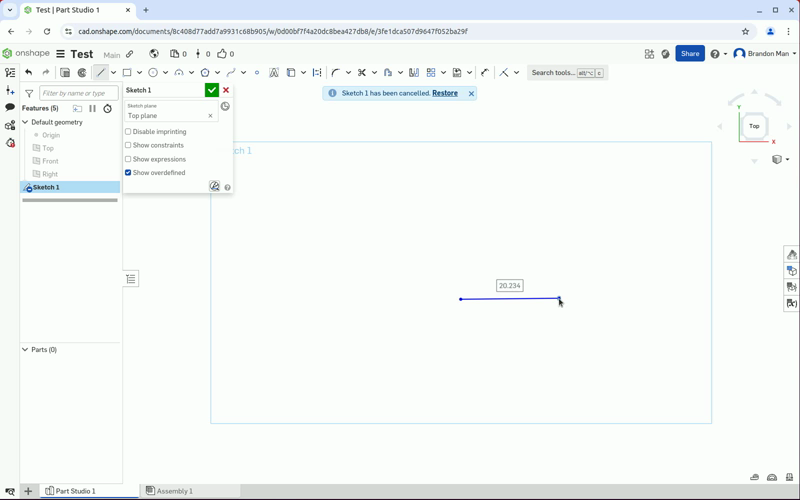
key(a)
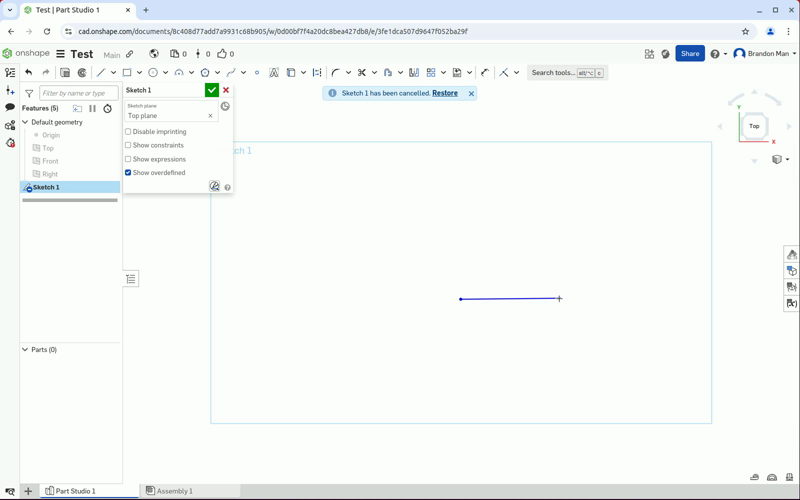
mouse_move(559, 298)
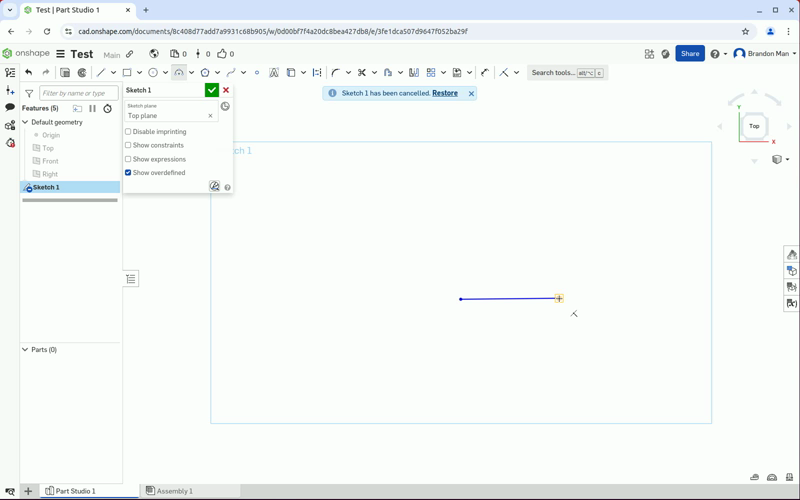
click(559, 298)
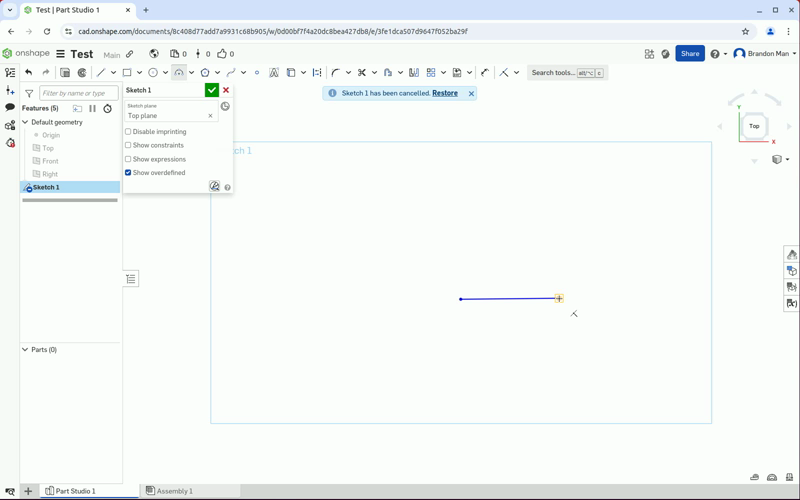
key_down(shift)
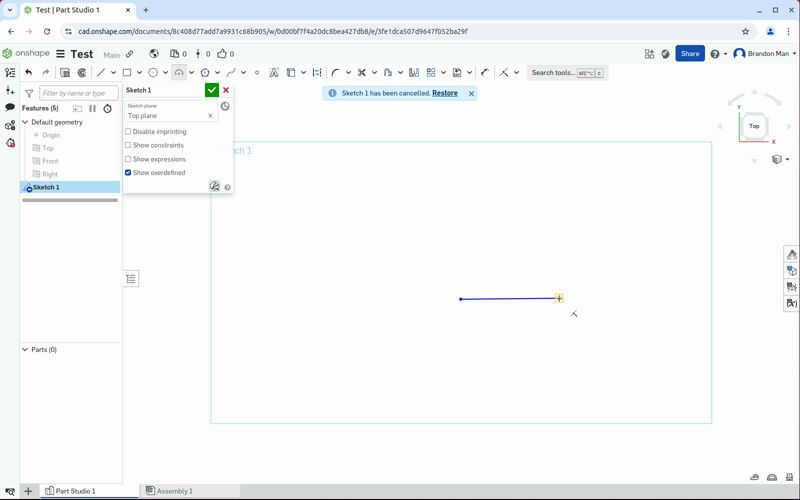
mouse_move(559, 268)
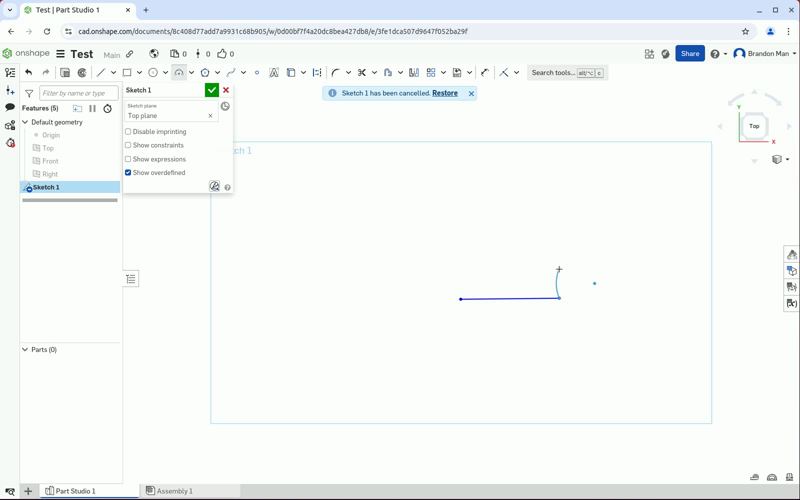
click(559, 268)
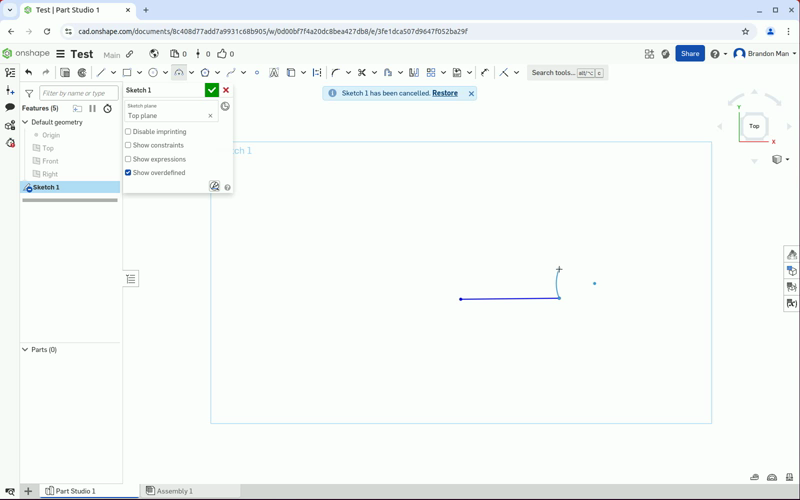
mouse_move(573, 283)
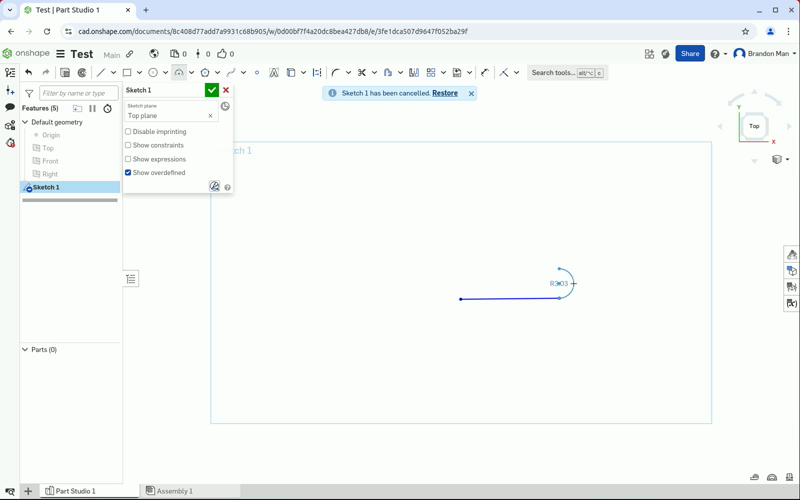
click(573, 283)
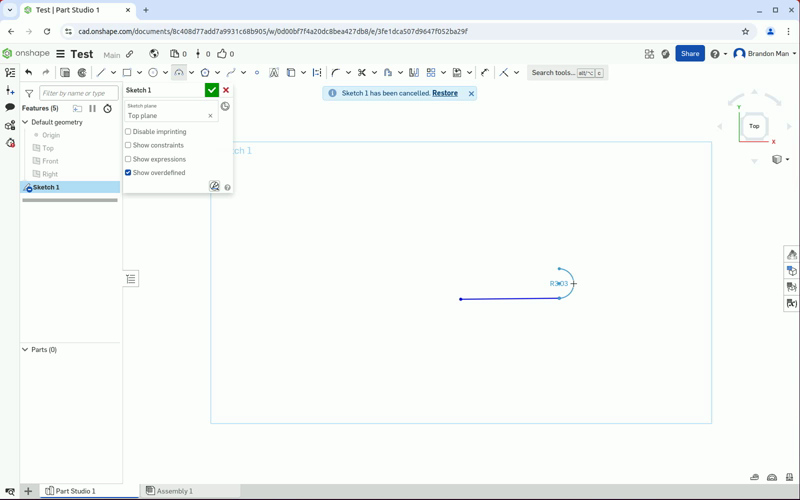
key_up(shift)
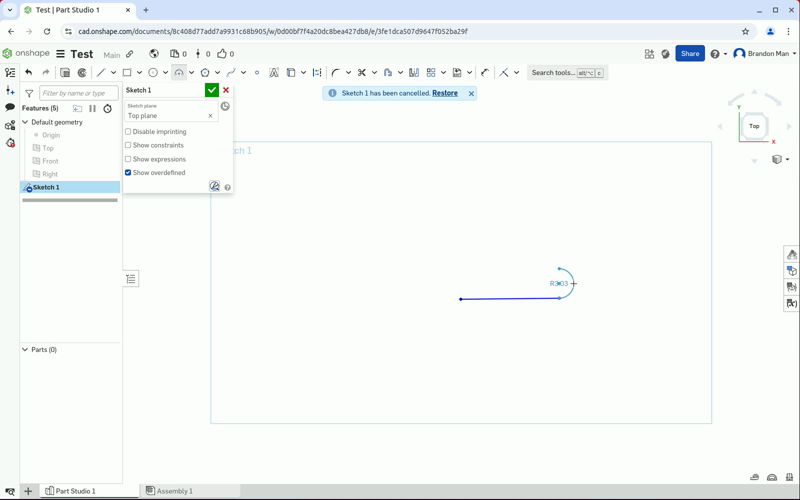
key(esc)
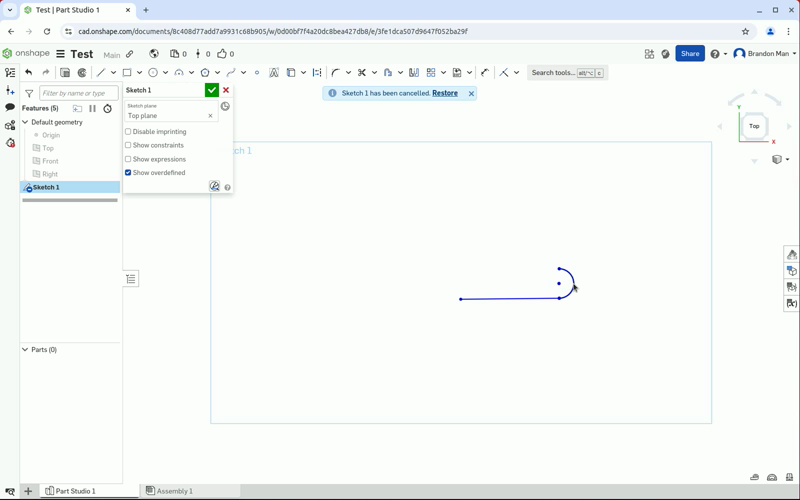
key(l)
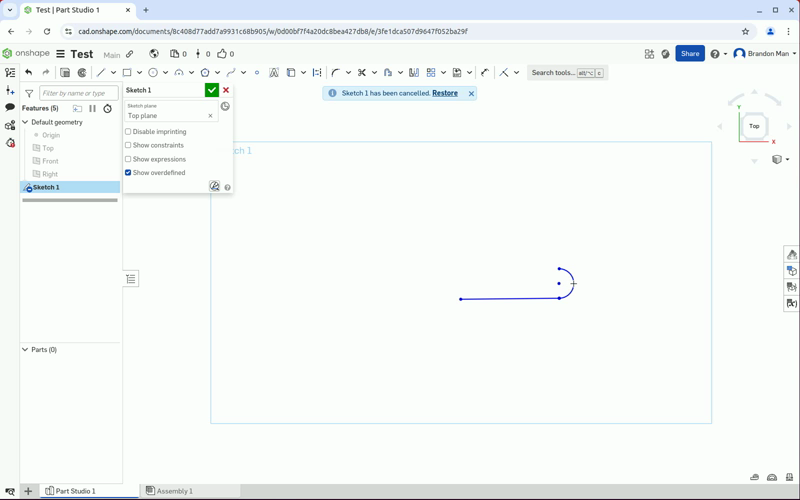
mouse_move(559, 268)
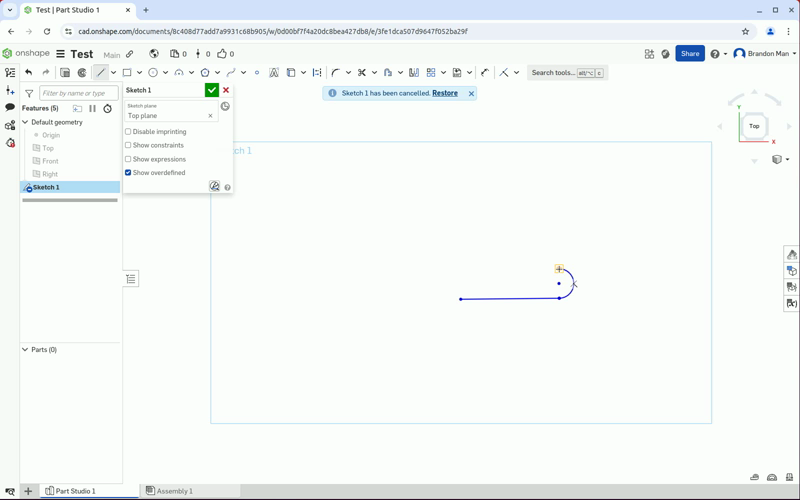
click(559, 268)
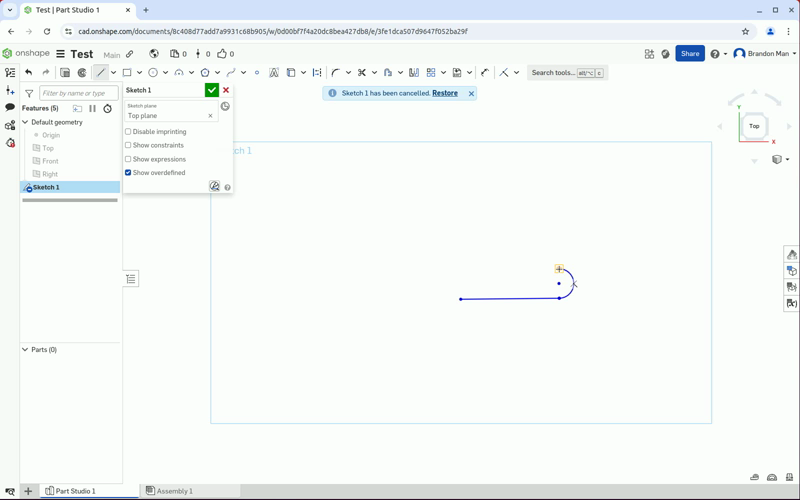
key_down(shift)
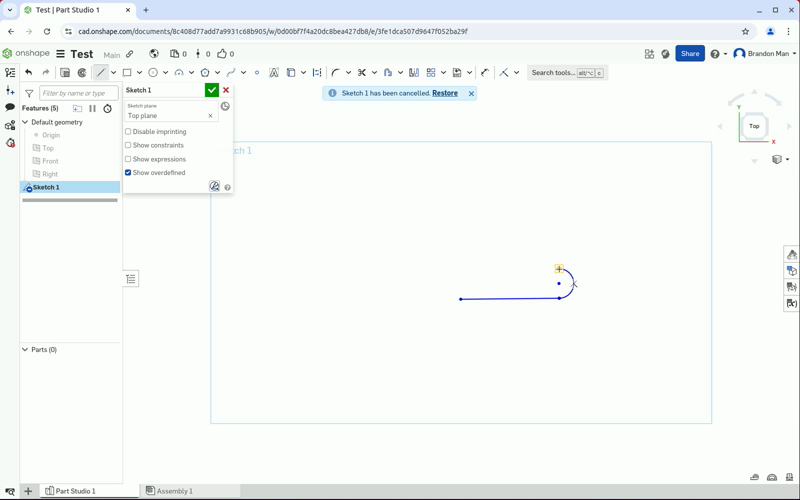
mouse_move(460, 266)
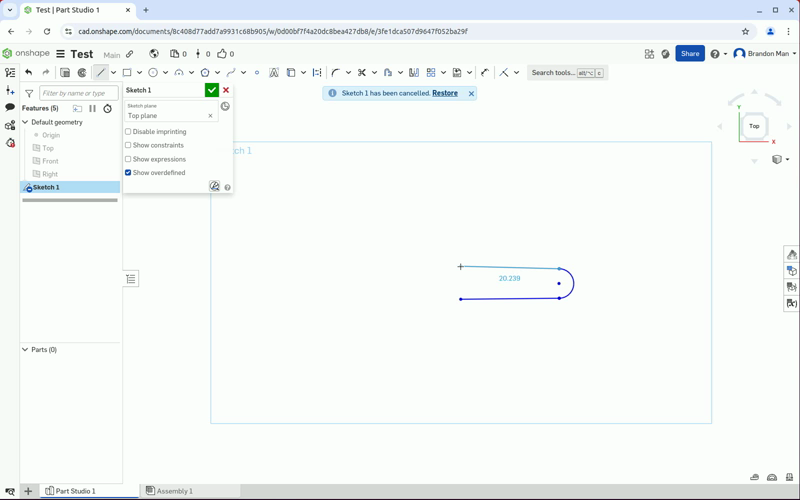
click(460, 266)
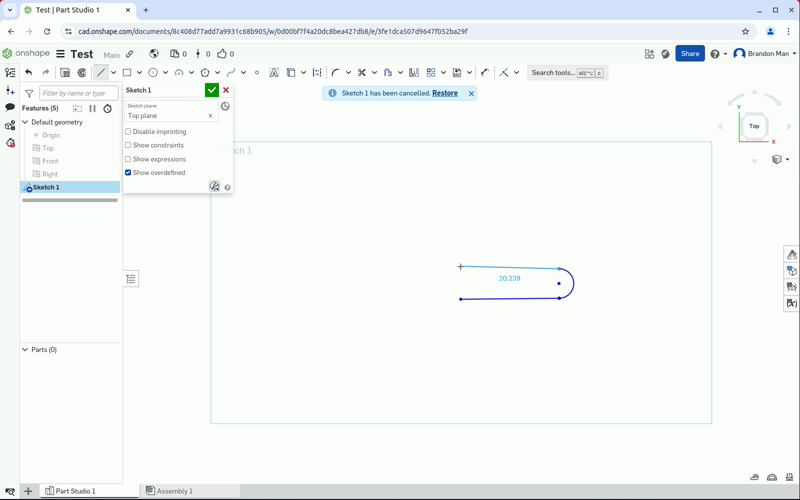
key_up(shift)
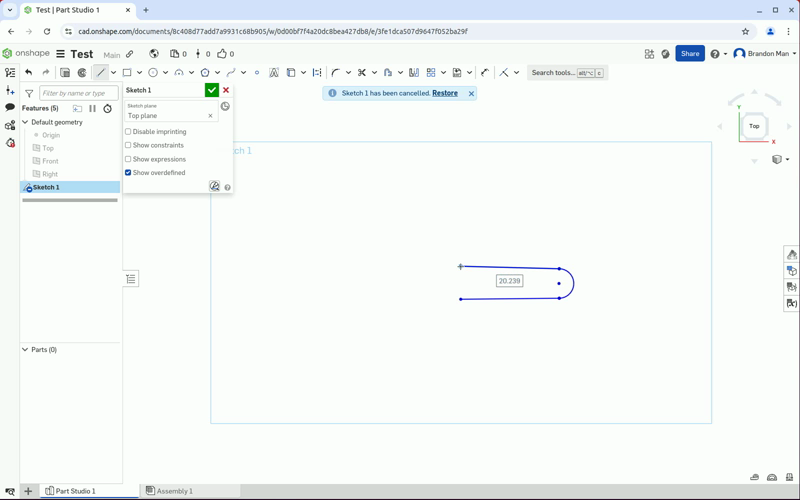
key(esc)
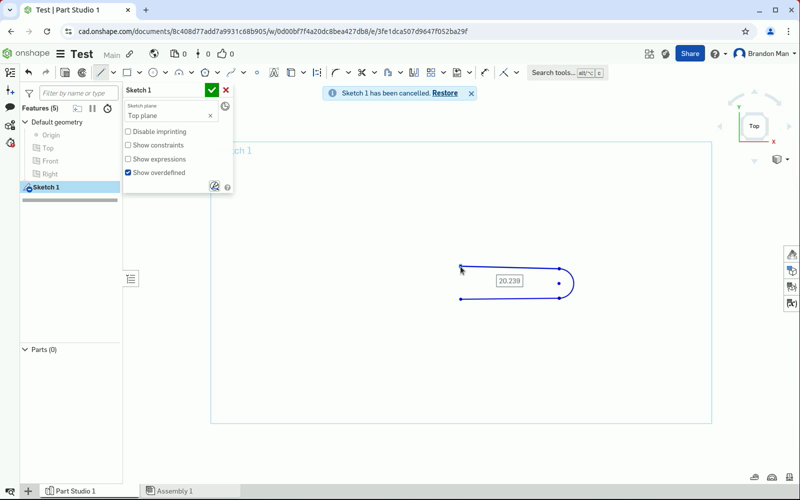
key(a)
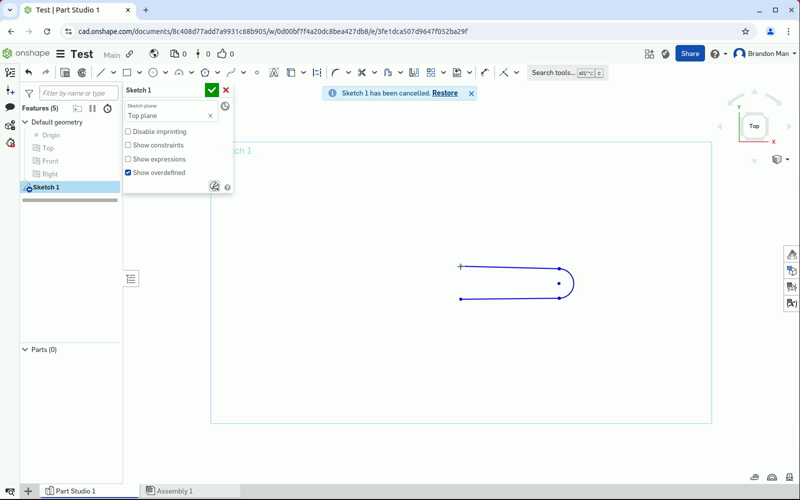
mouse_move(460, 266)
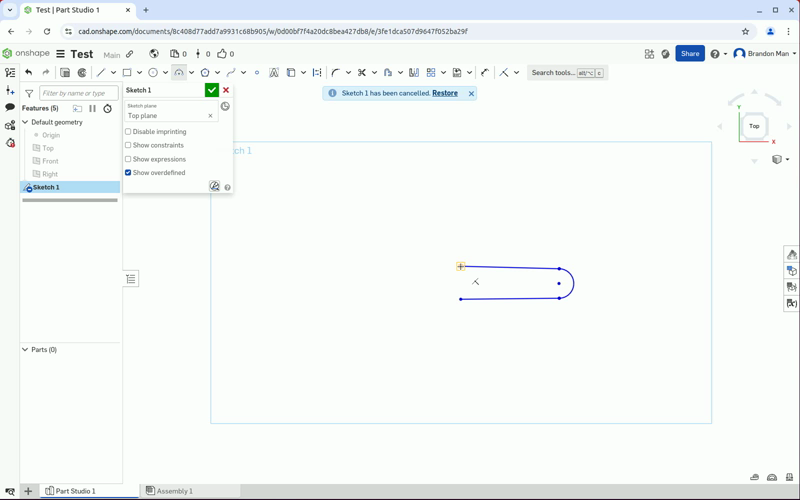
click(460, 266)
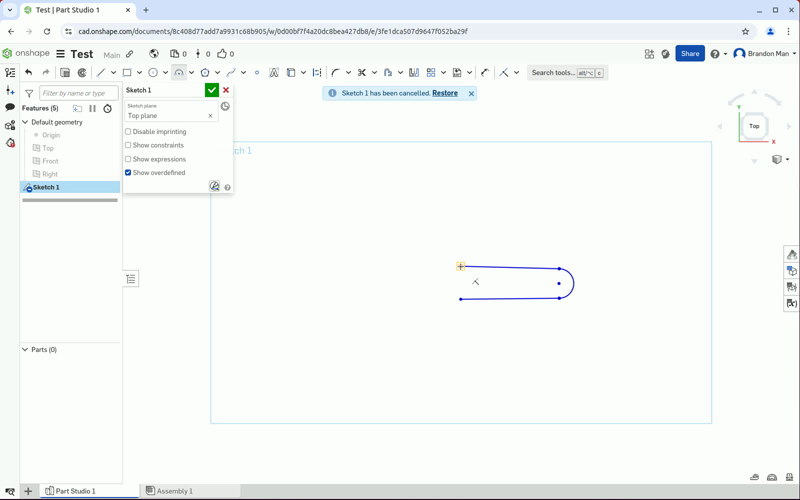
mouse_move(460, 299)
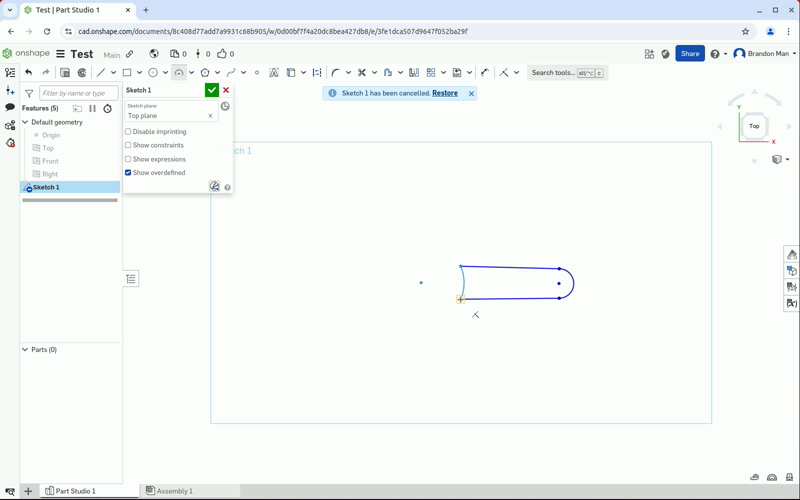
click(460, 299)
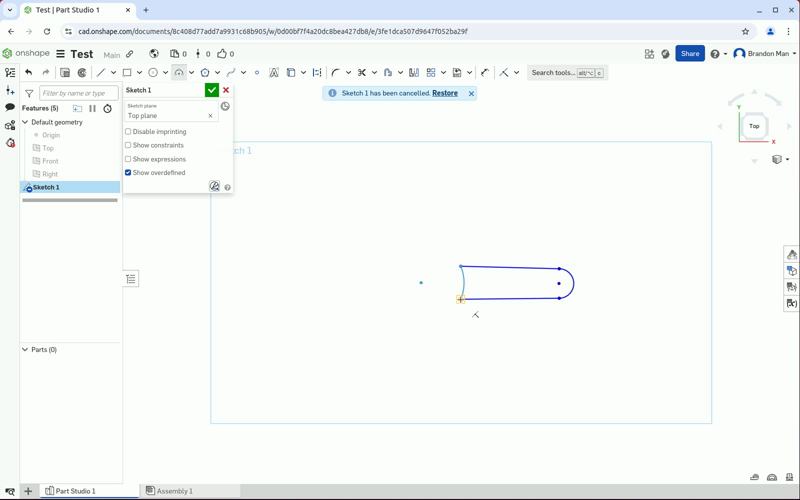
key_down(shift)
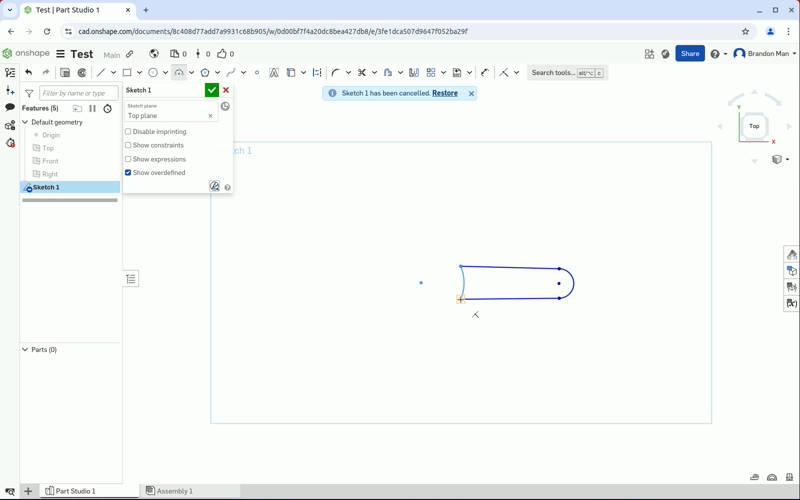
mouse_move(444, 282)
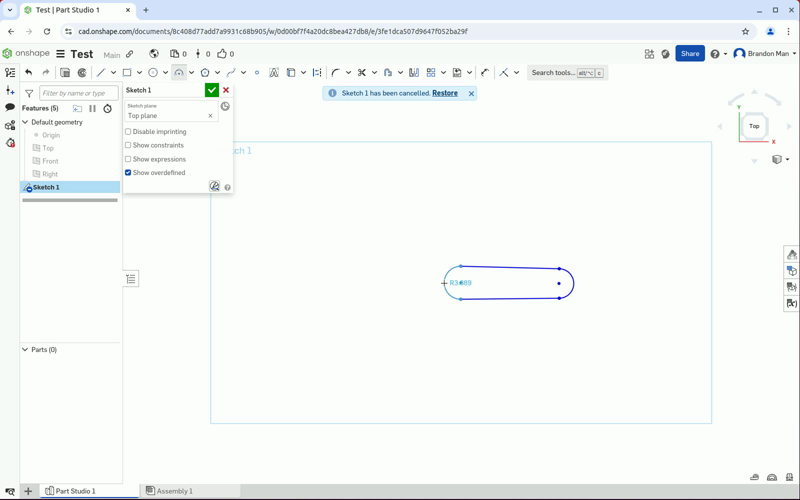
click(444, 282)
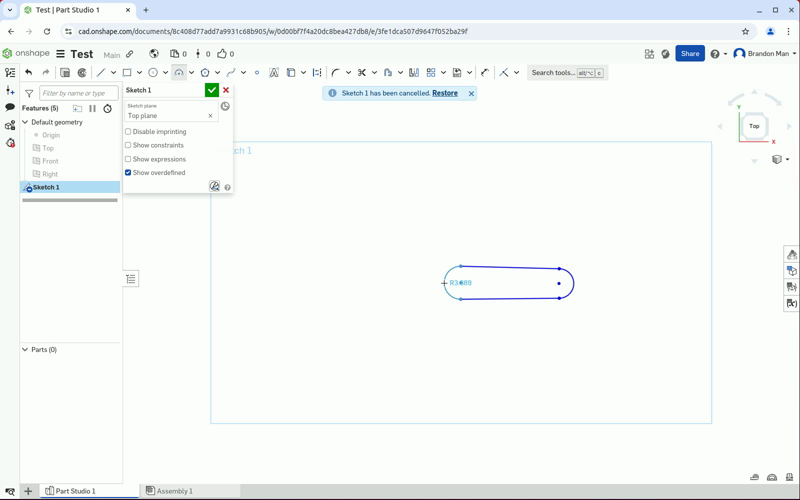
key_up(shift)
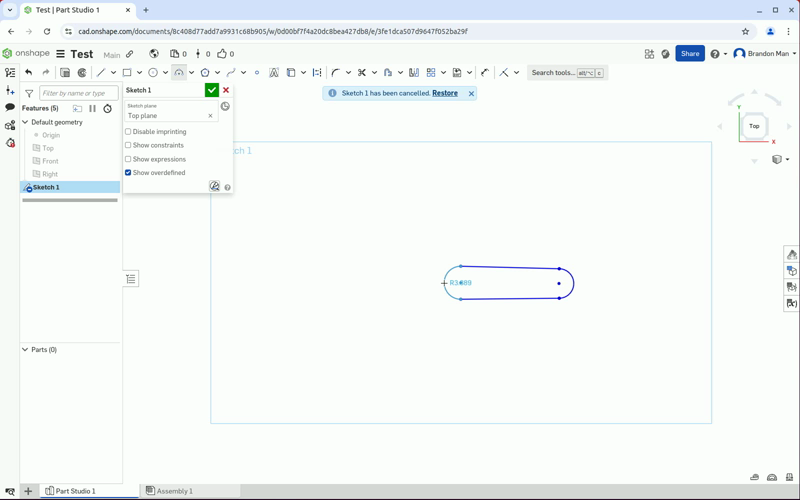
key(esc)
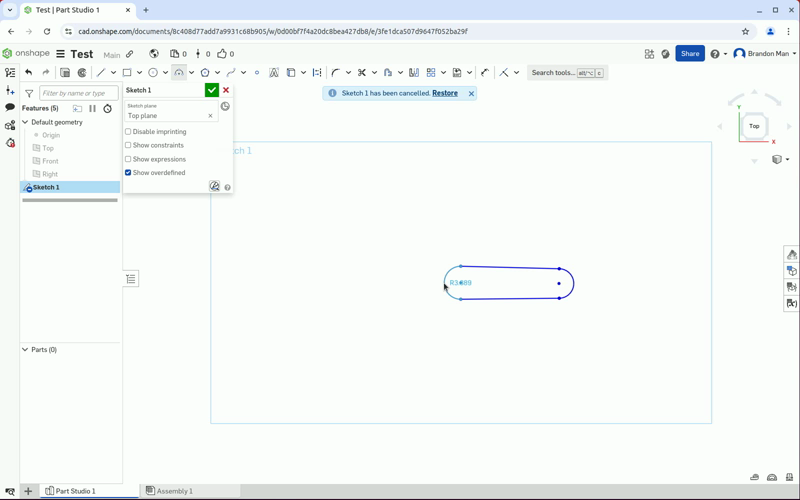
key(c)
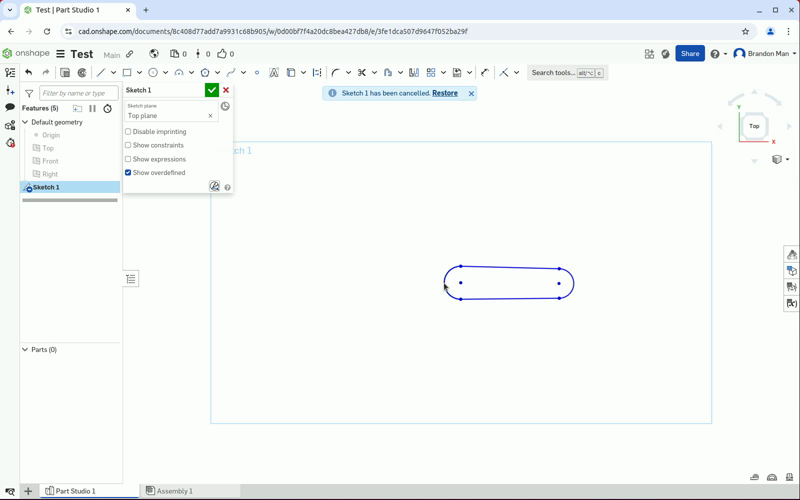
key_down(shift)
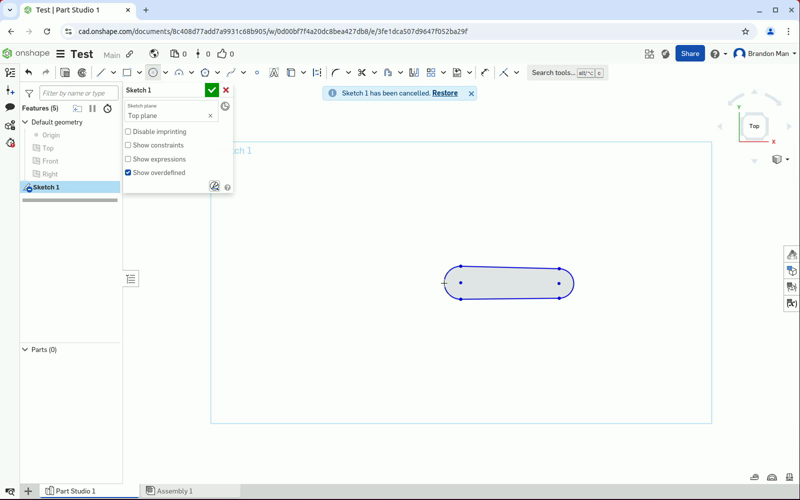
mouse_move(559, 282)
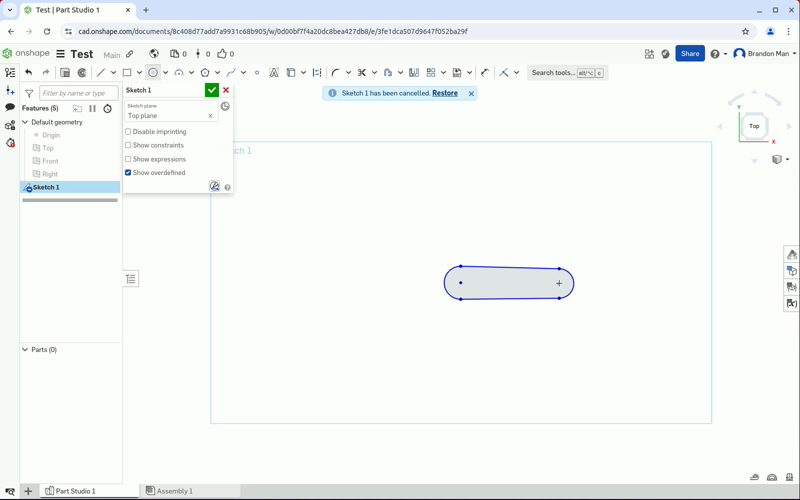
scroll(6)
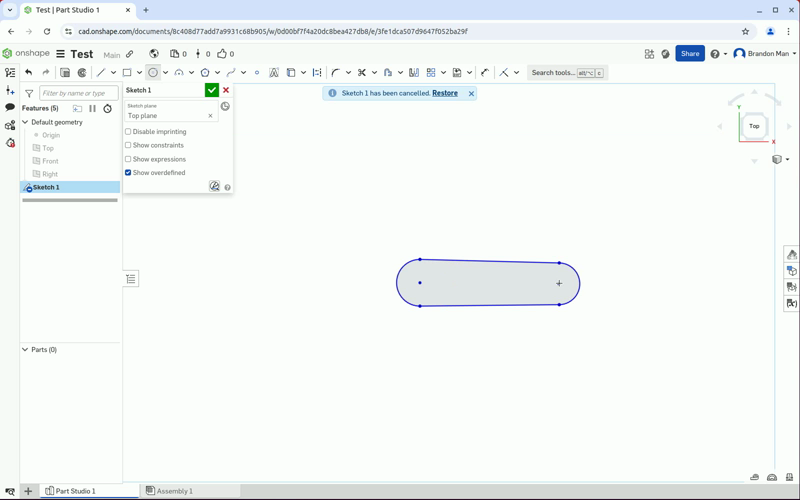
scroll(6)
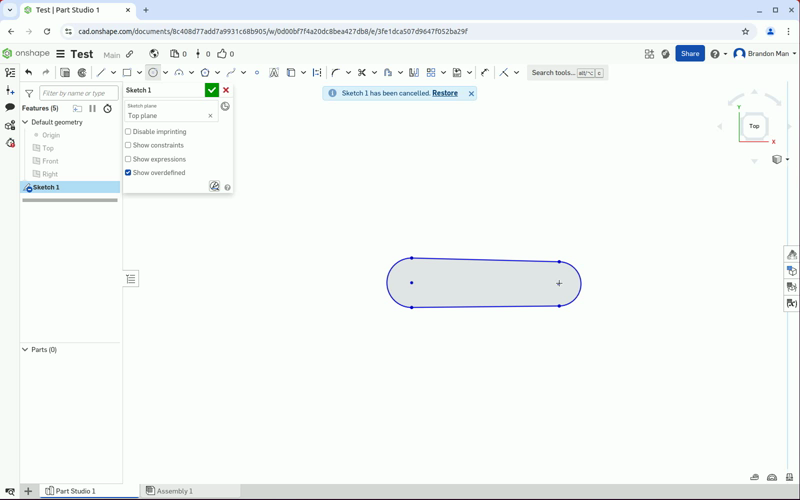
scroll(6)
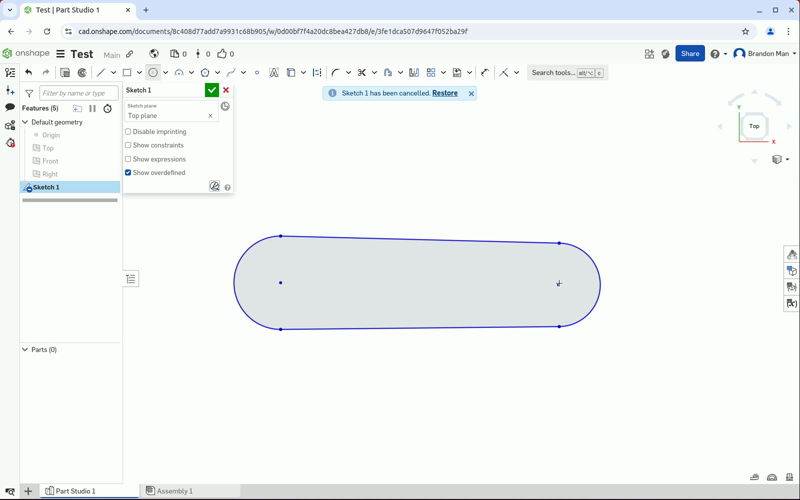
scroll(6)
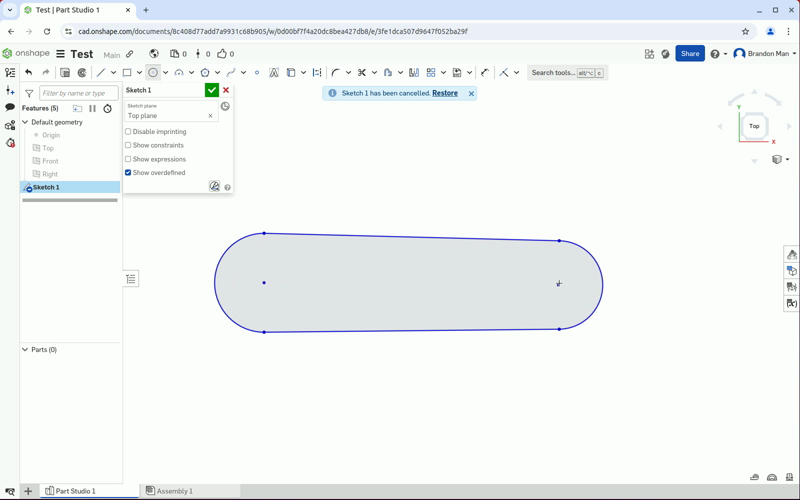
scroll(6)
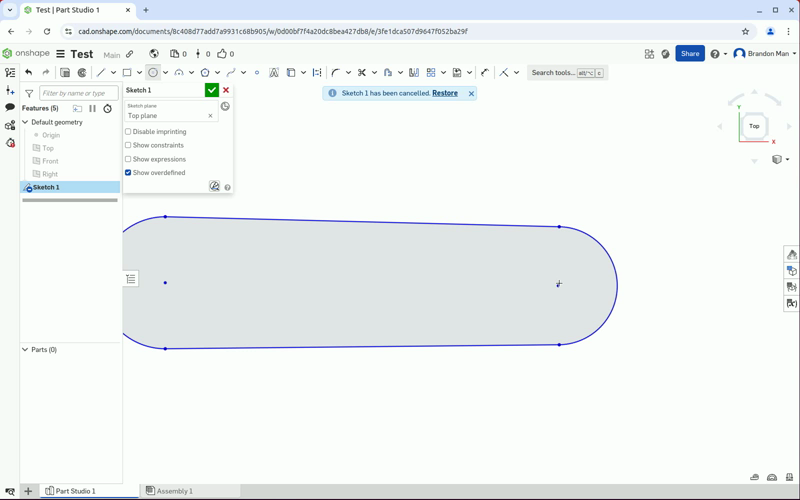
scroll(6)
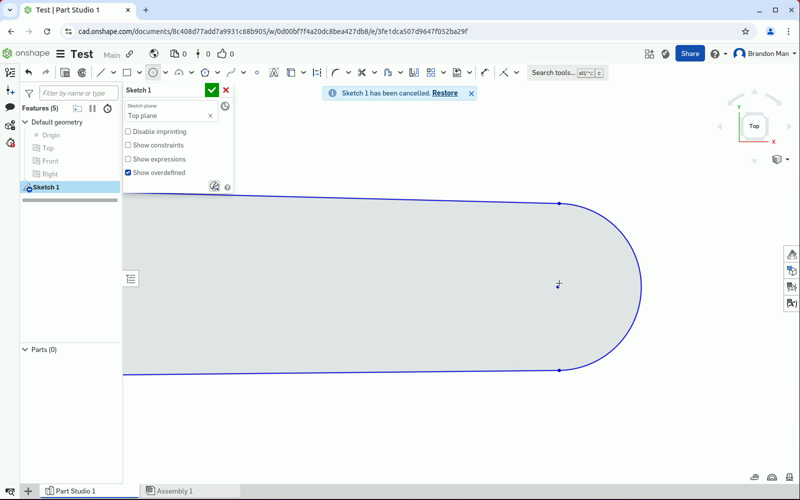
scroll(6)
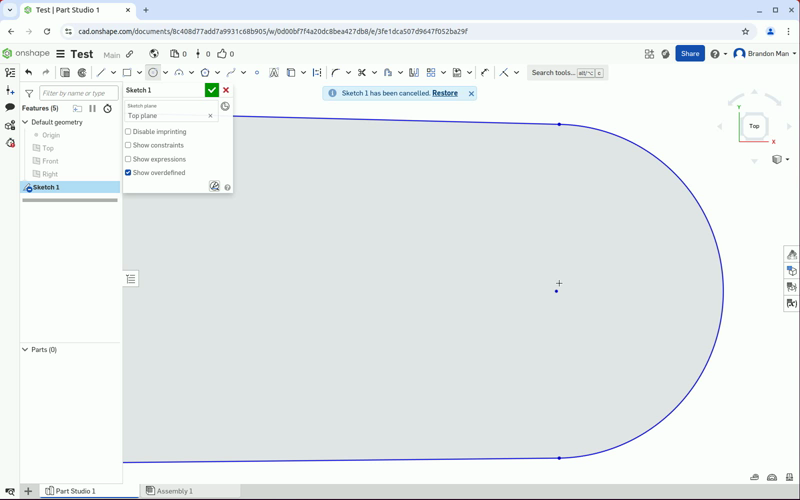
click(559, 282)
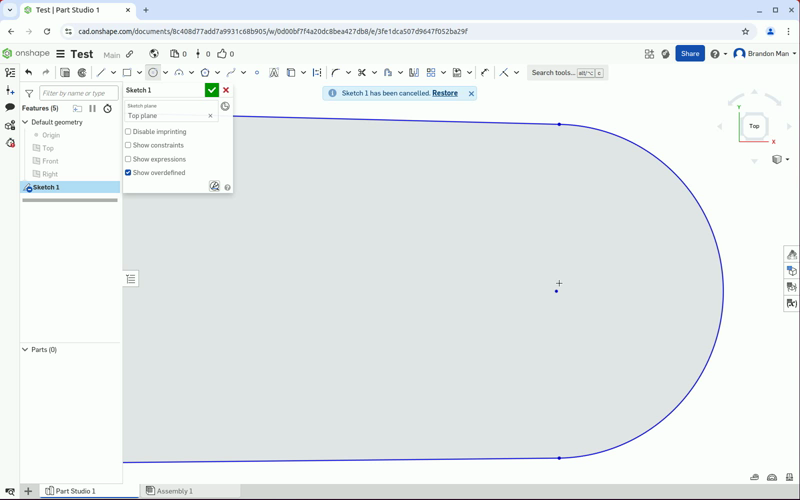
scroll(-6)
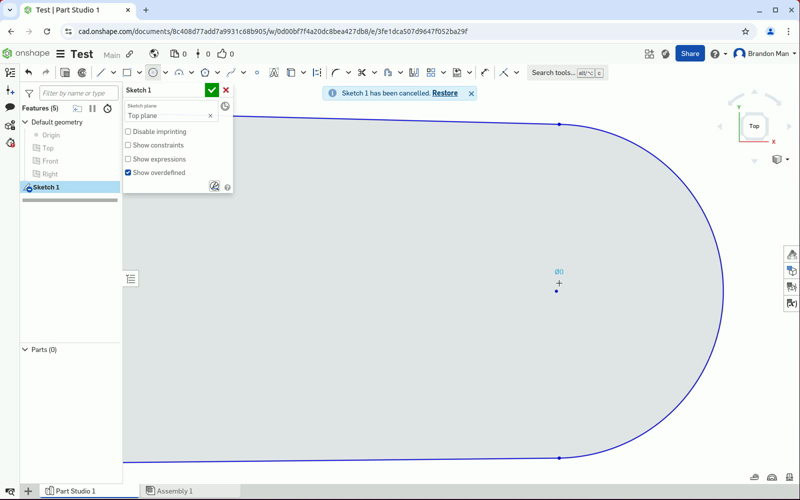
scroll(-6)
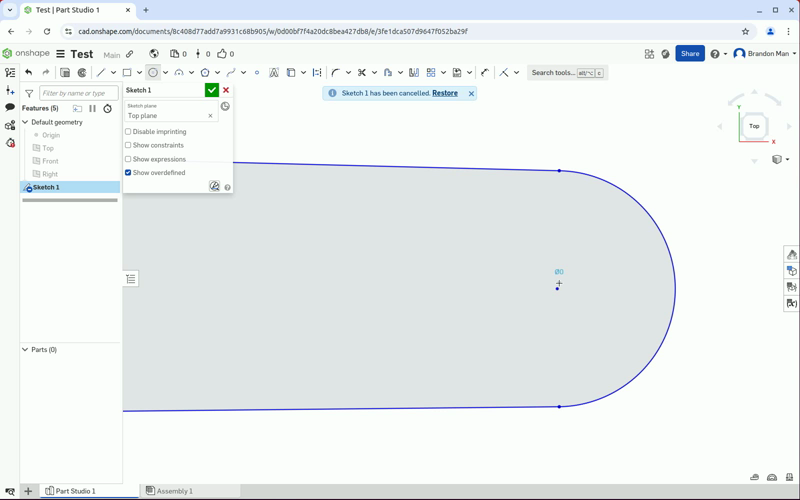
scroll(-6)
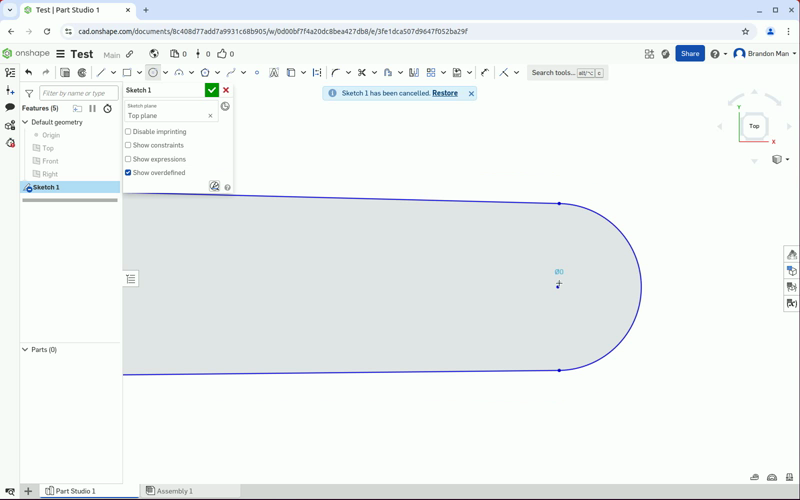
scroll(-6)
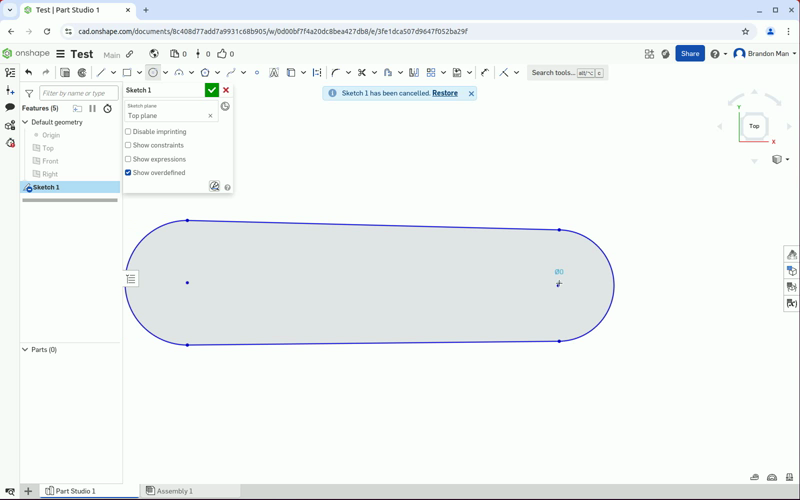
scroll(-6)
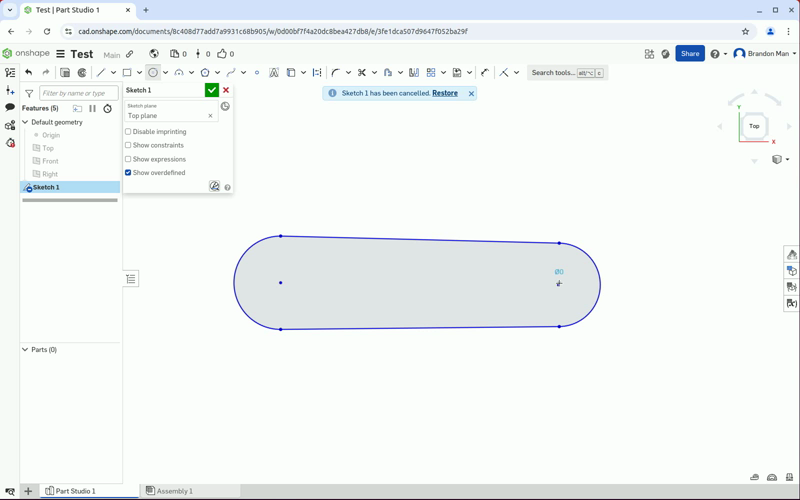
scroll(-6)
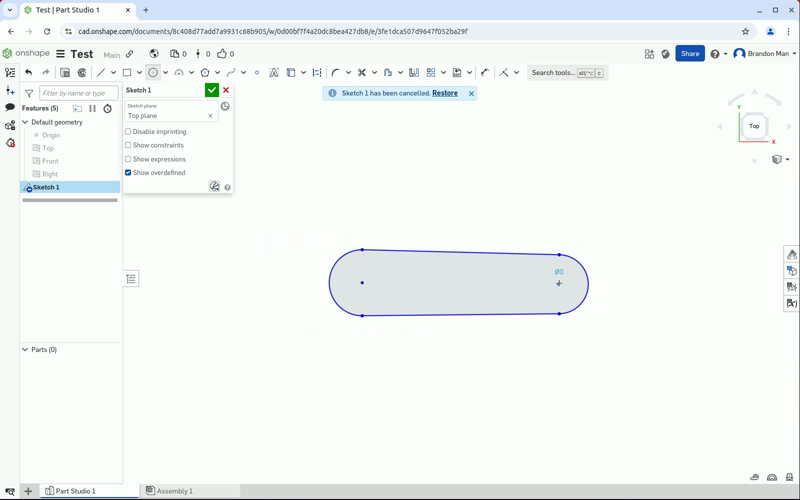
scroll(-6)
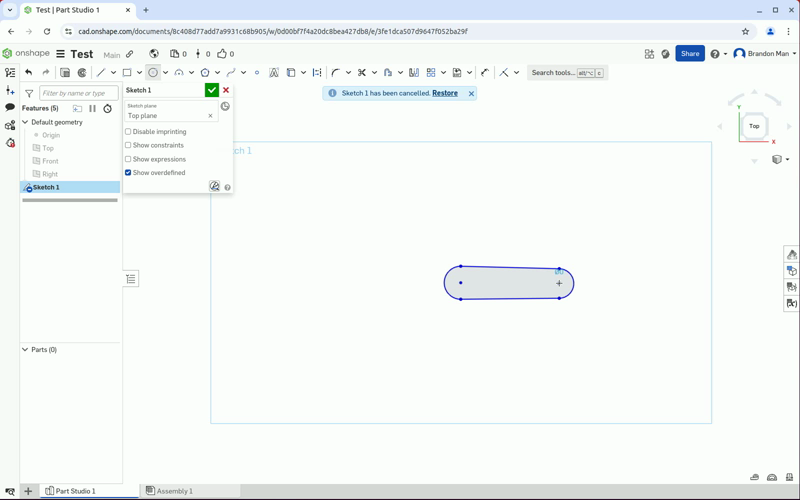
key_up(shift)
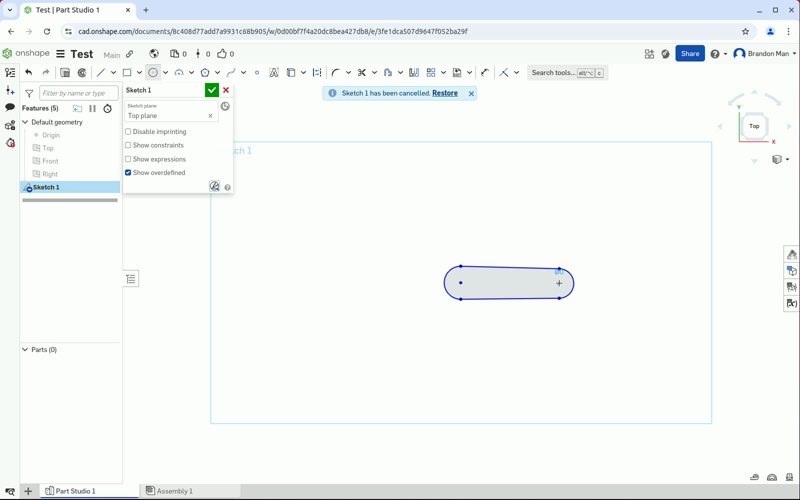
mouse_move(560, 282)
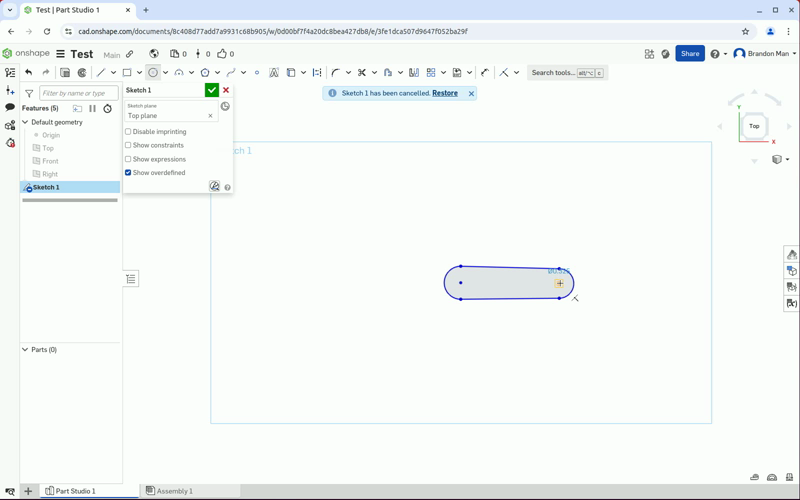
scroll(6)
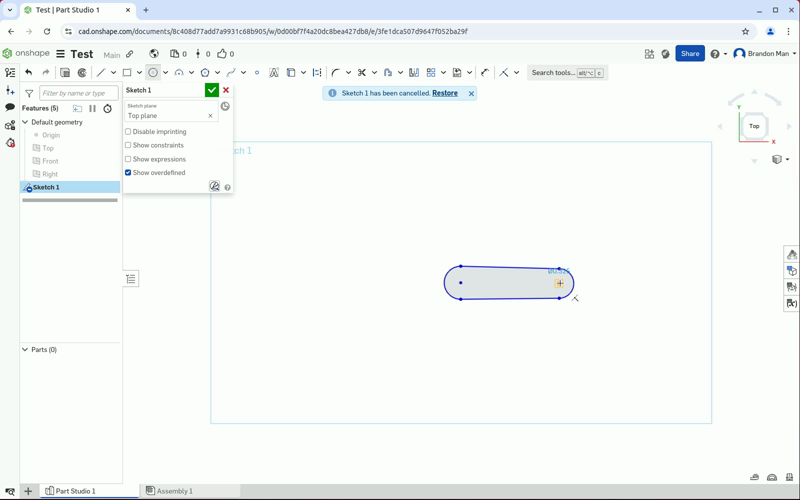
scroll(6)
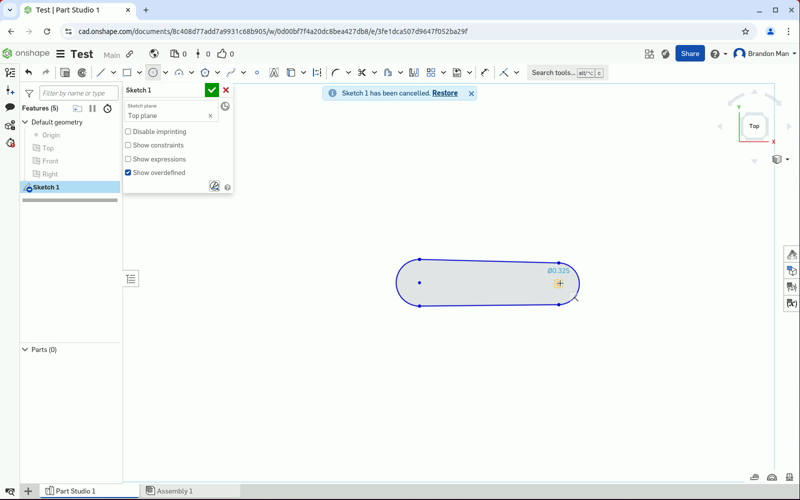
scroll(6)
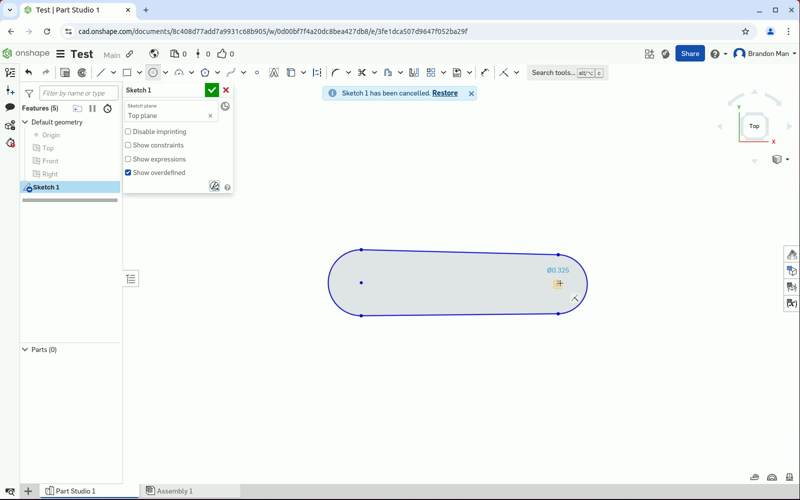
scroll(6)
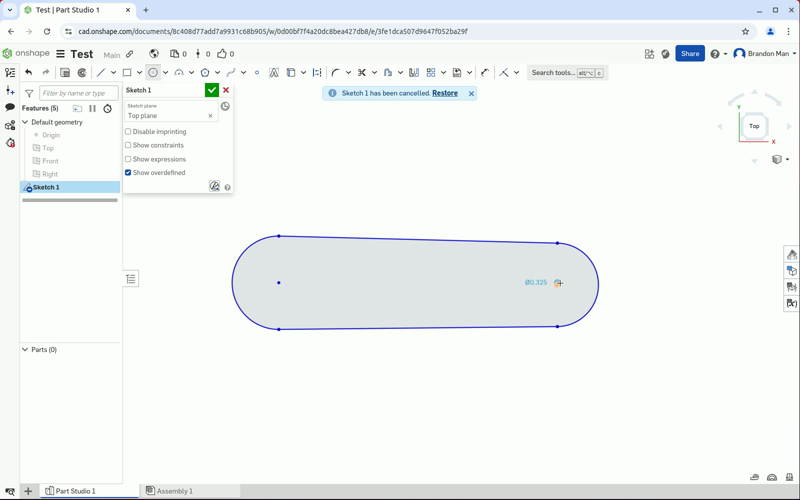
scroll(6)
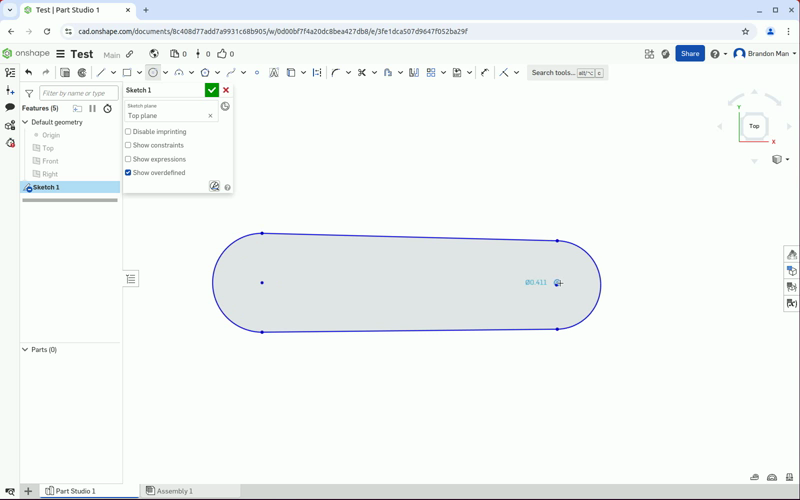
scroll(6)
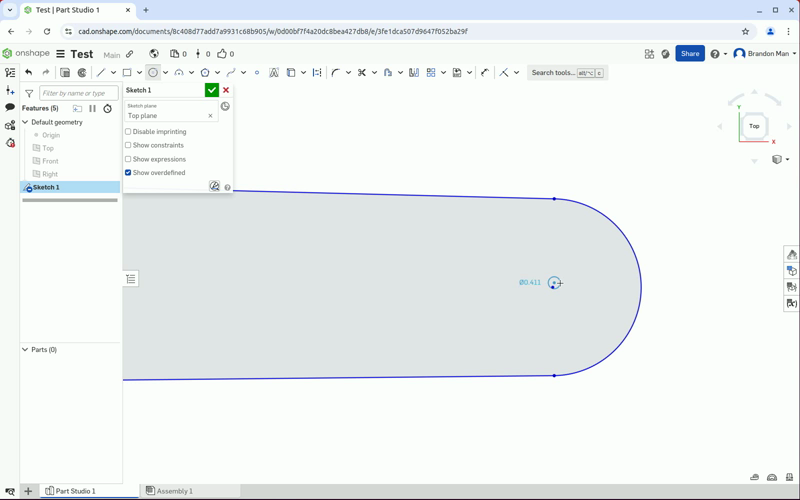
scroll(6)
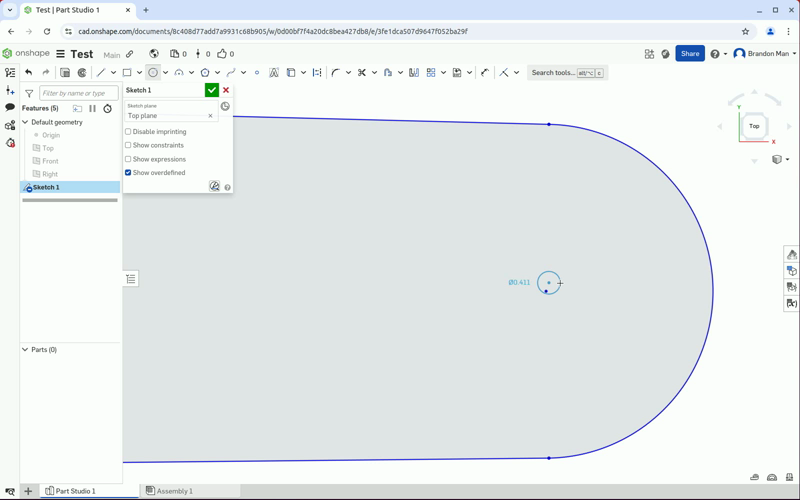
click(560, 282)
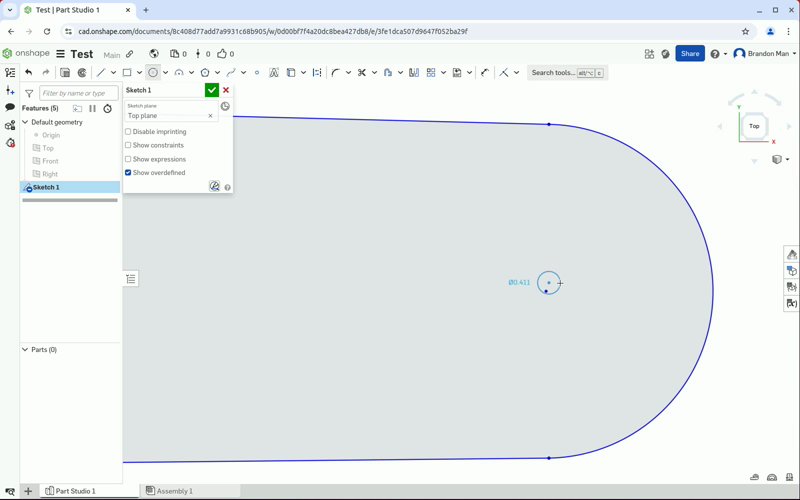
scroll(-6)
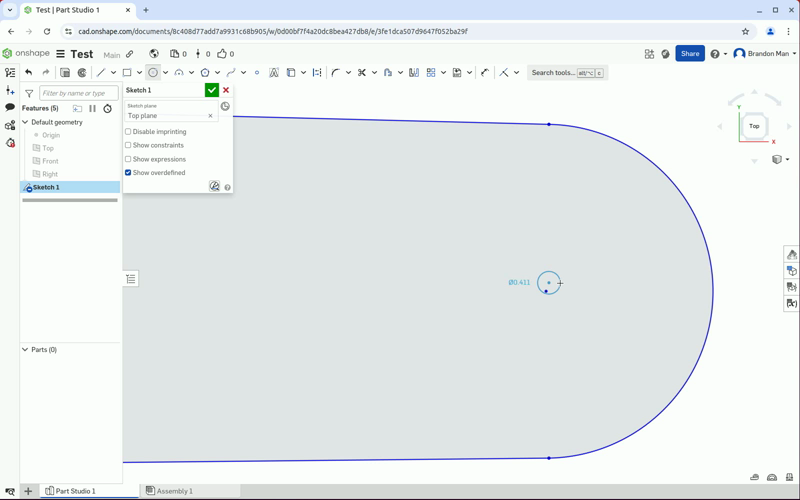
scroll(-6)
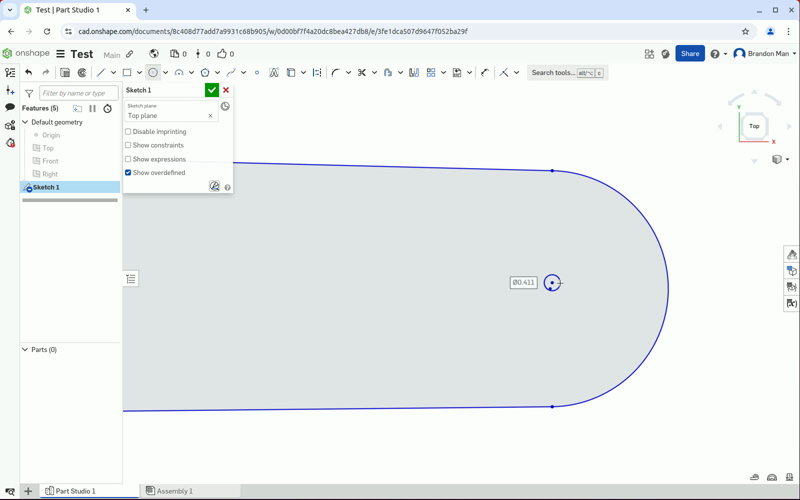
scroll(-6)
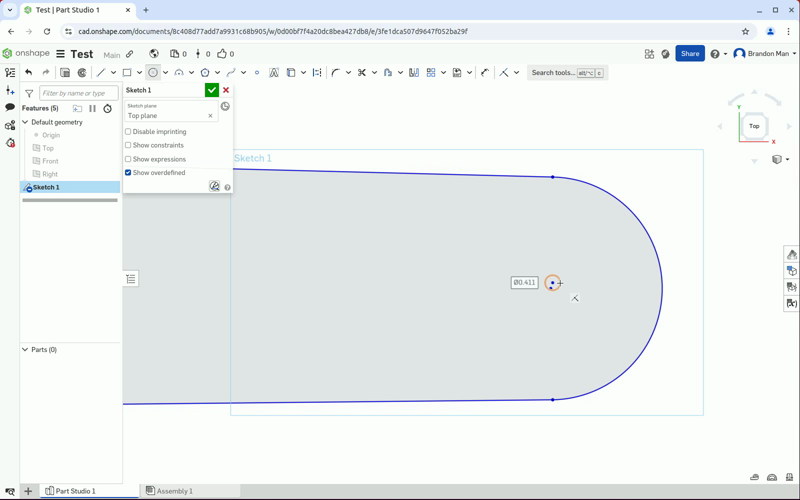
scroll(-6)
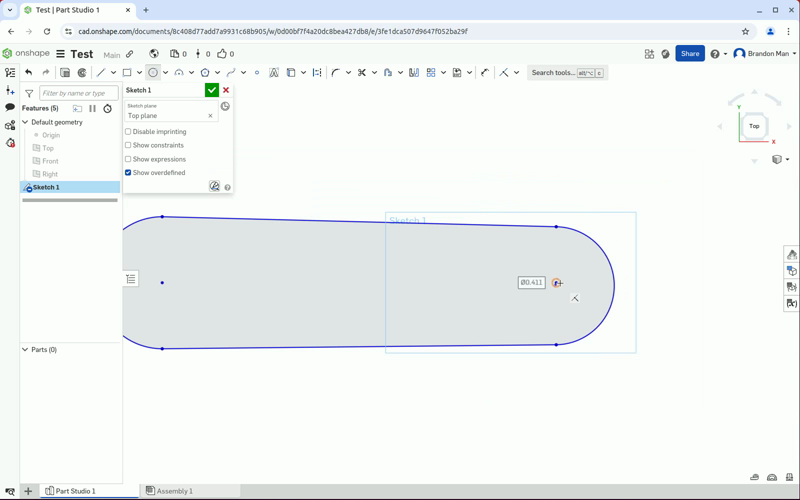
scroll(-6)
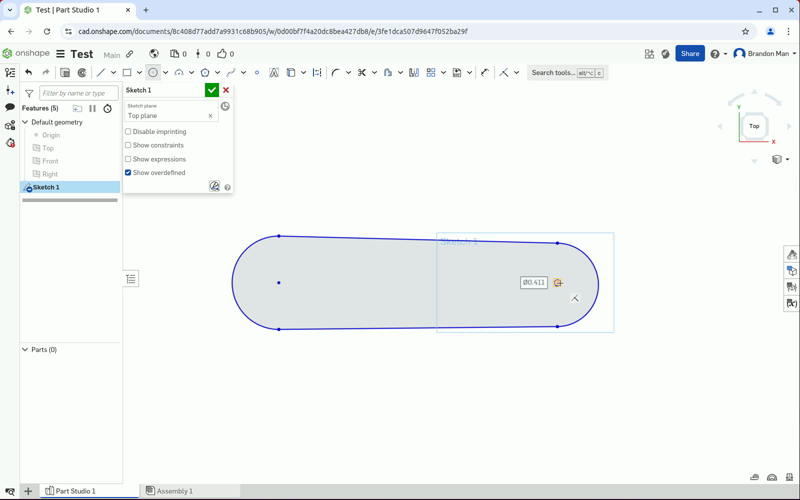
scroll(-6)
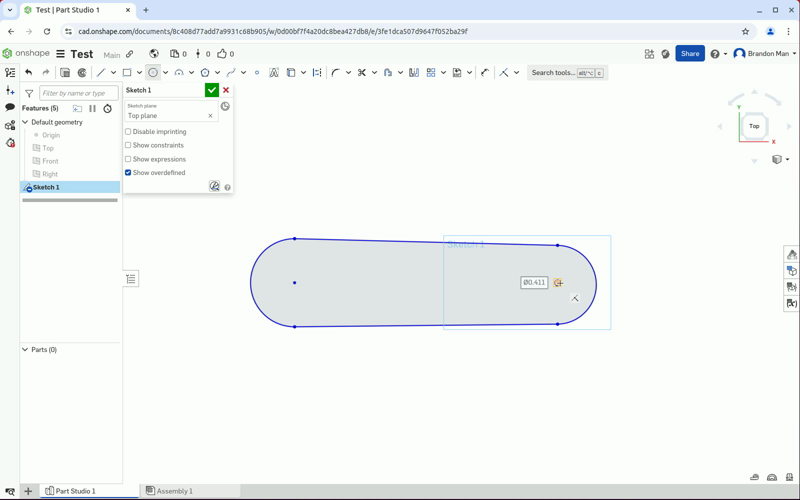
scroll(-6)
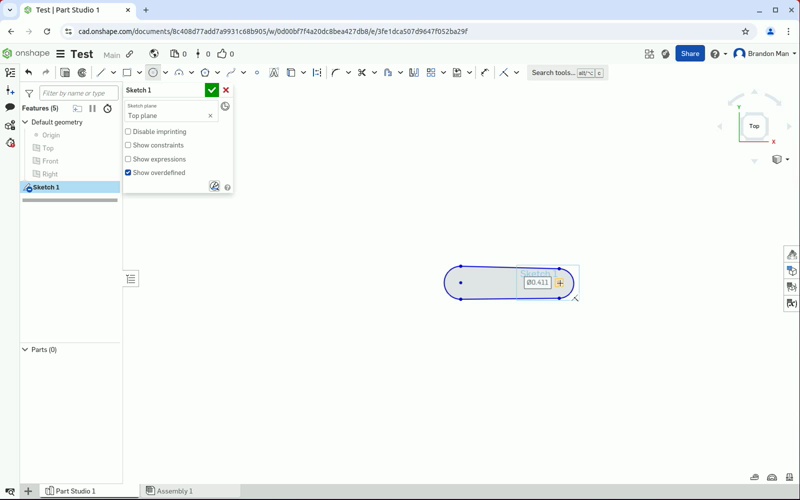
key(esc)
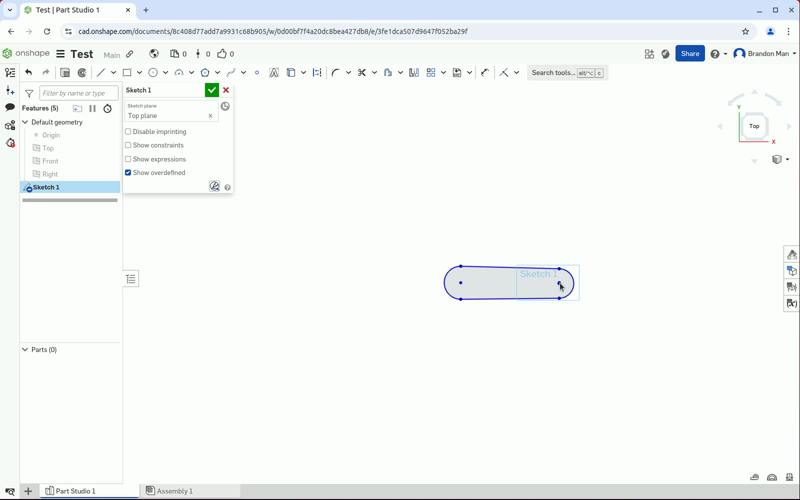
mouse_move(463, 287)
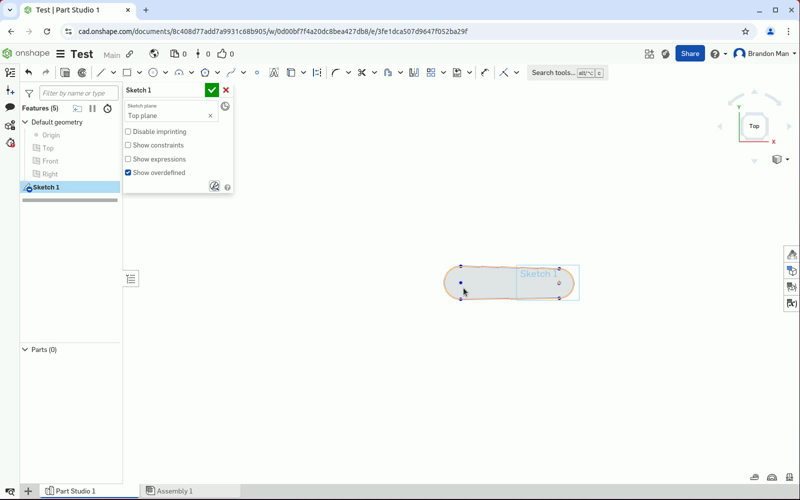
click(463, 287)
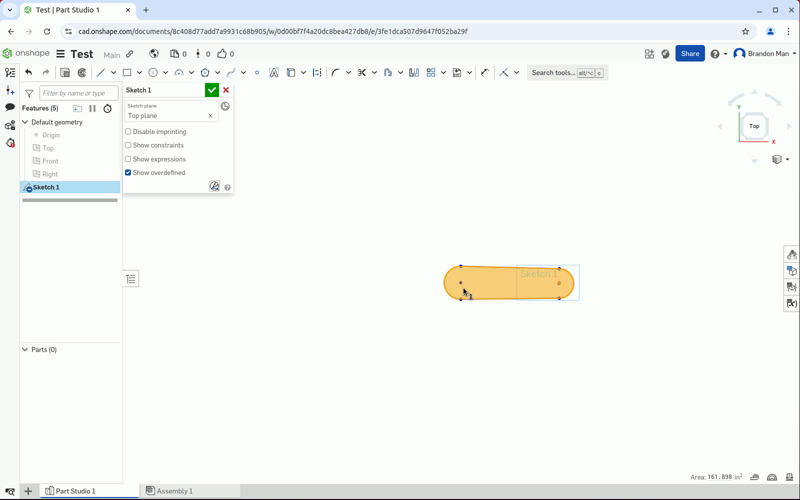
mouse_move(73, 352)
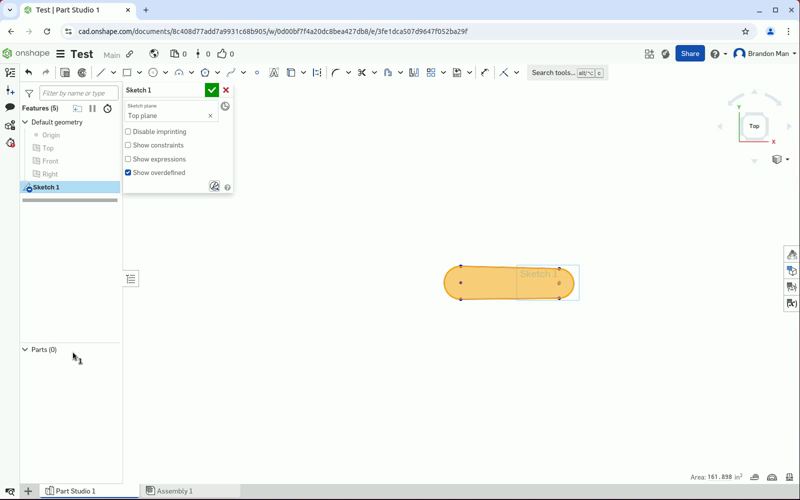
key(shift+y)
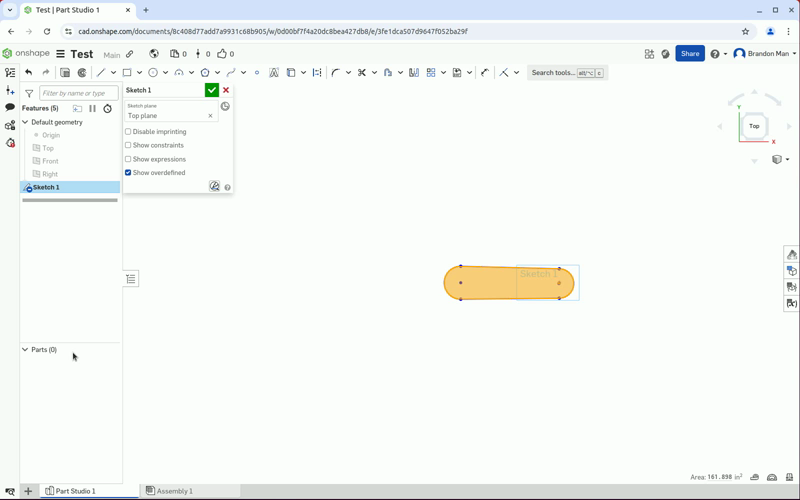
key(shift+e)
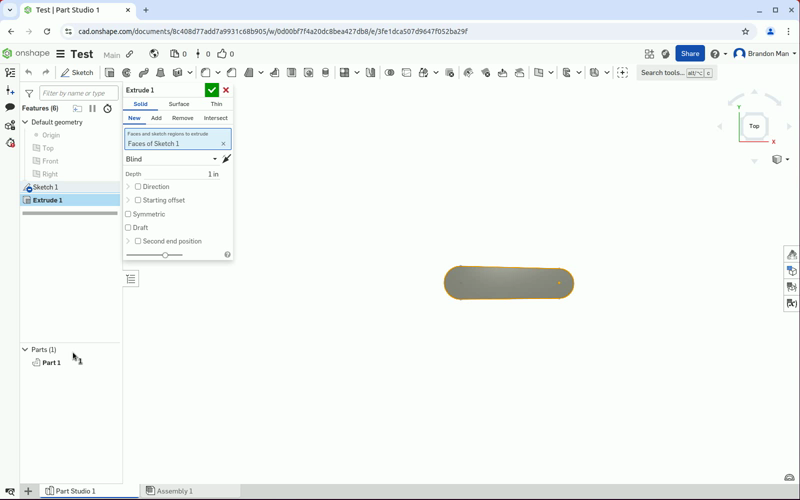
mouse_move(143, 106)
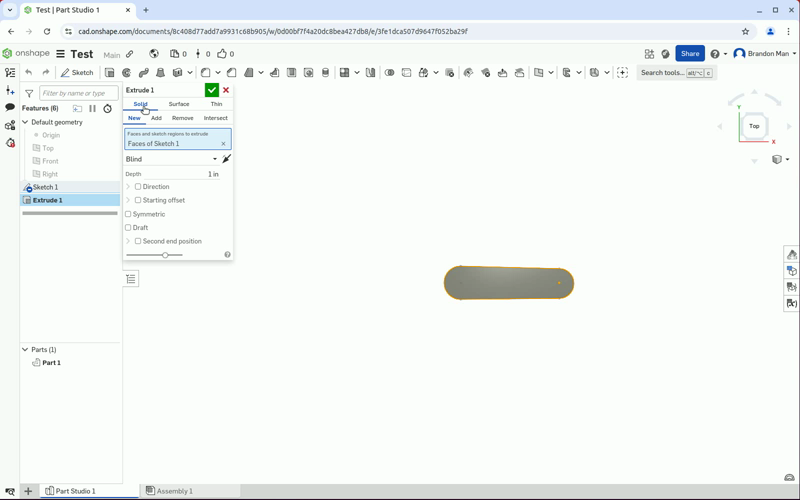
click(143, 106)
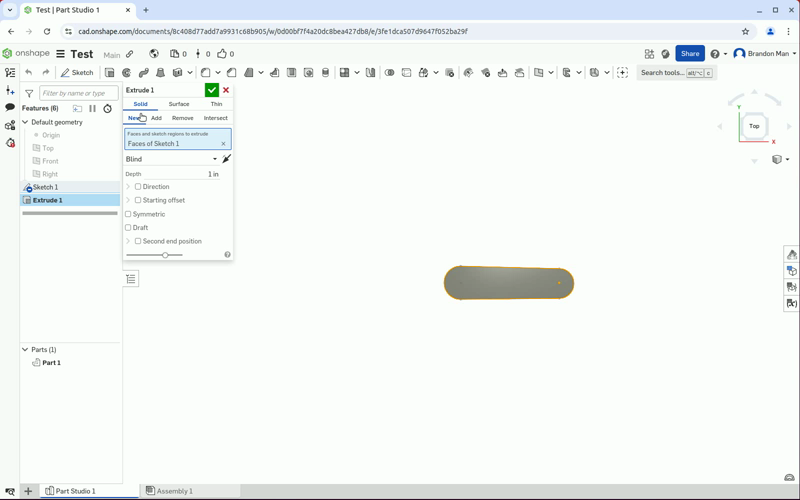
mouse_move(137, 120)
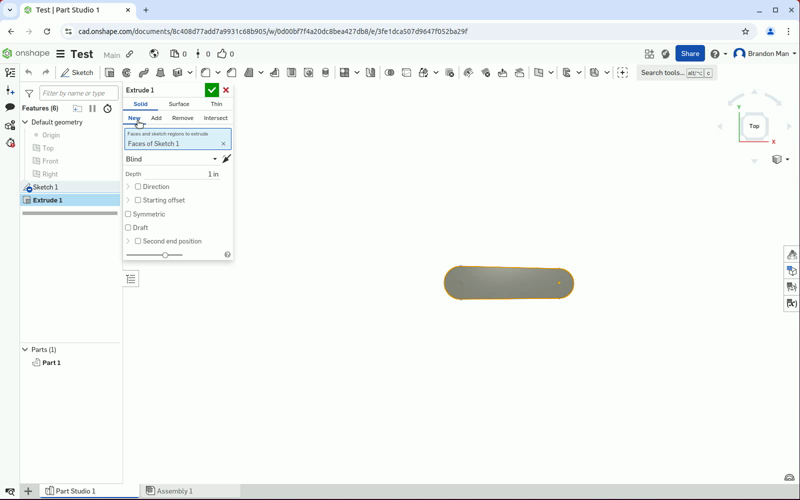
click(137, 120)
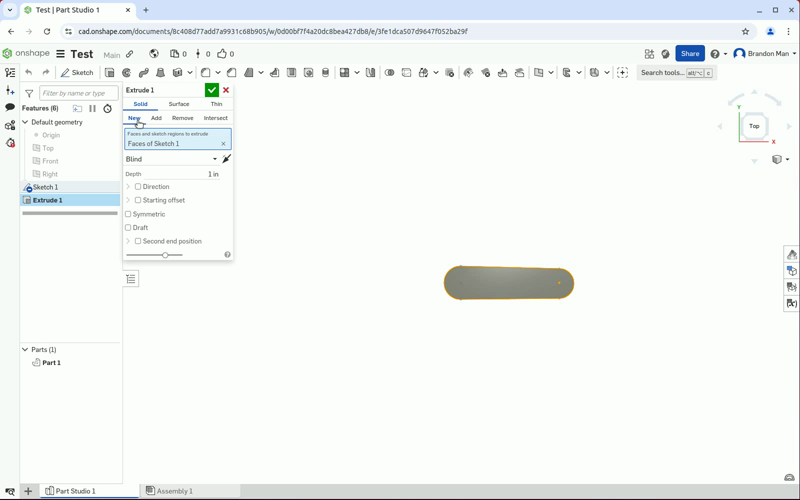
key(tab, 4)
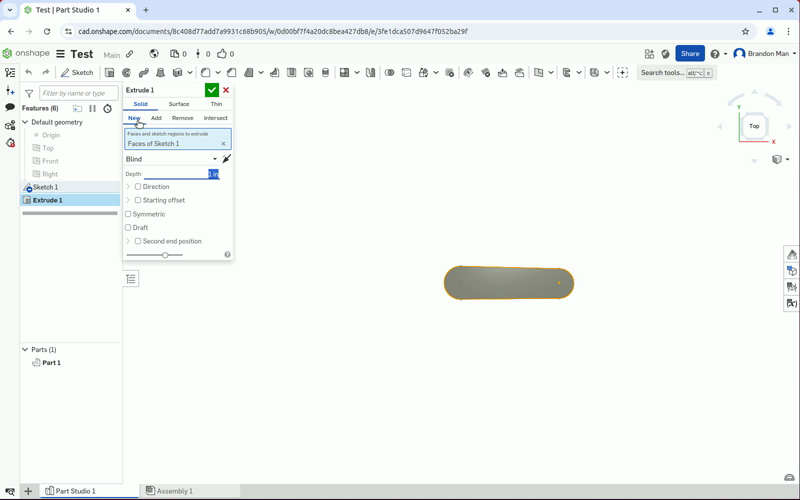
text(6.74)
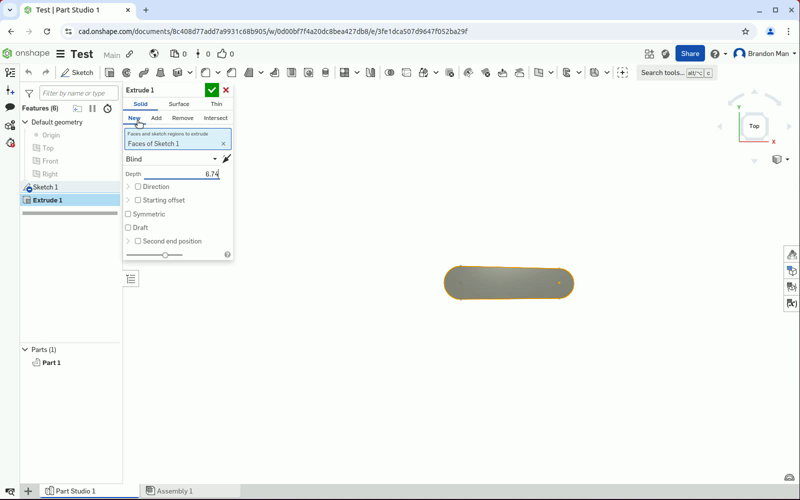
key(enter)
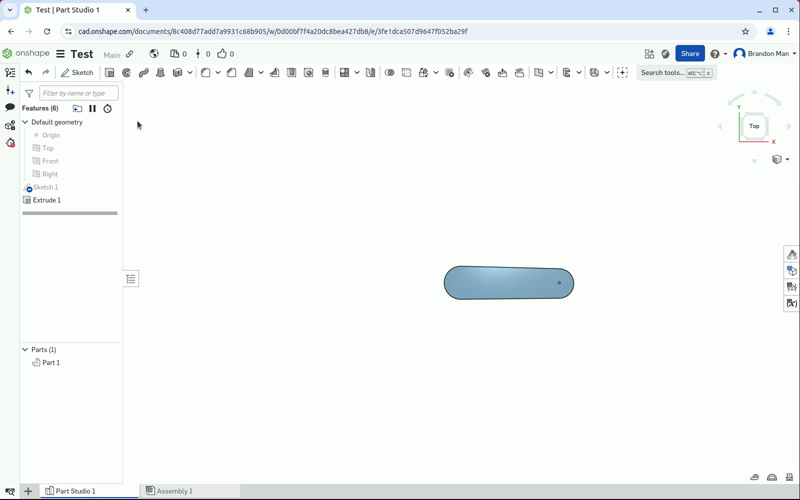
key(shift+h)
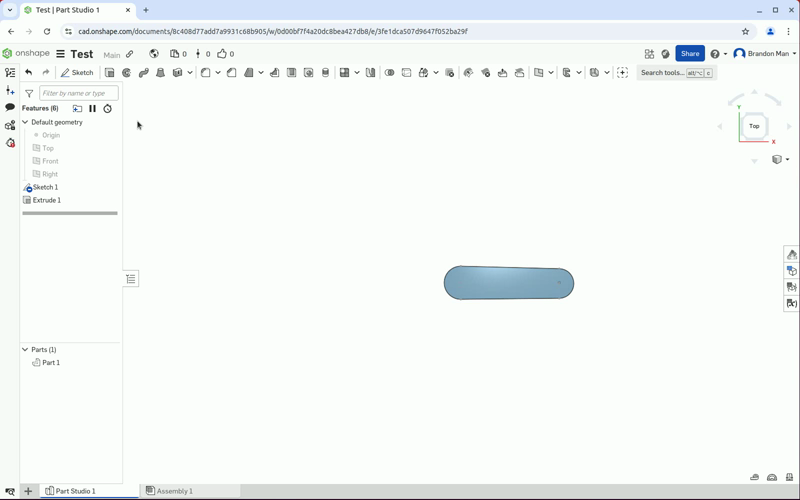
key(shift+h)
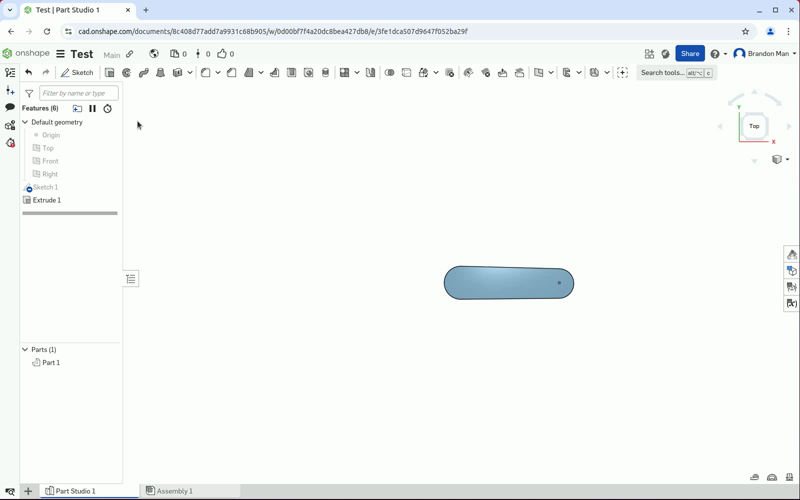
mouse_move(73, 189)
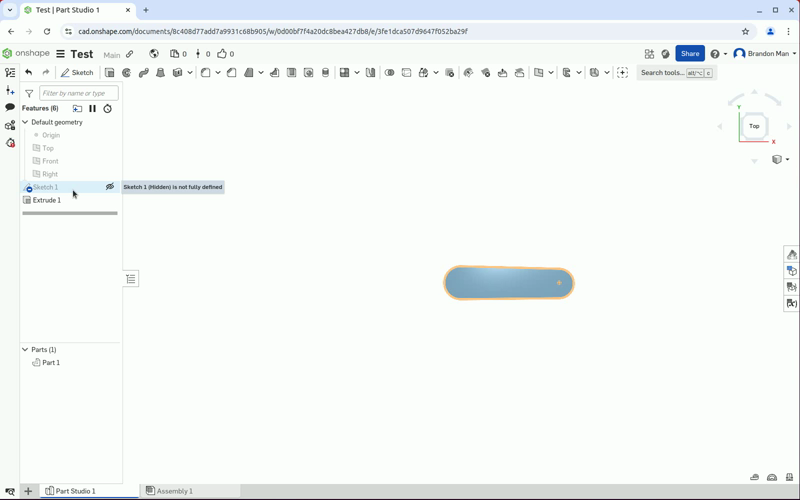
click(73, 189)
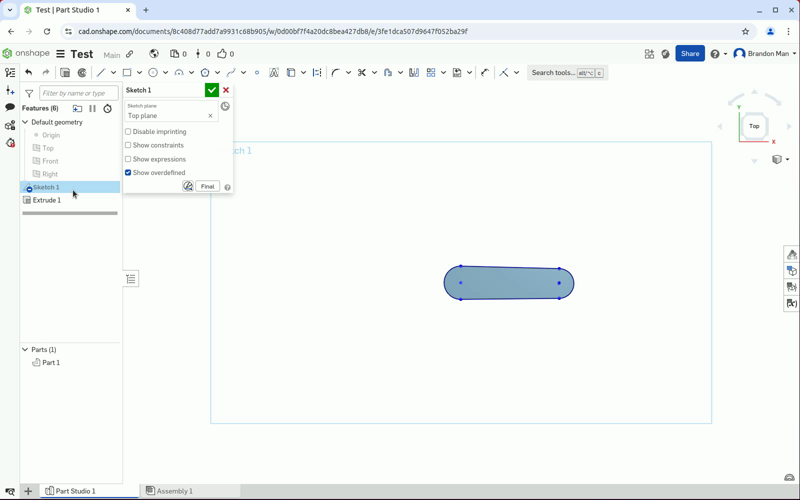
mouse_move(229, 92)
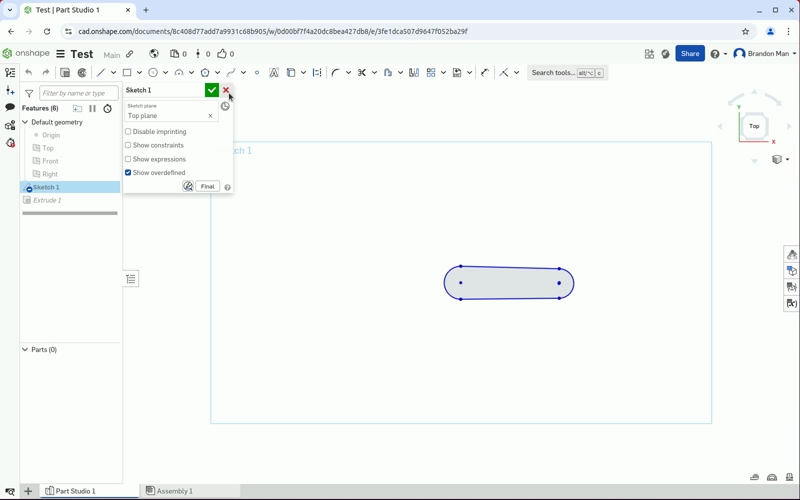
click(229, 92)
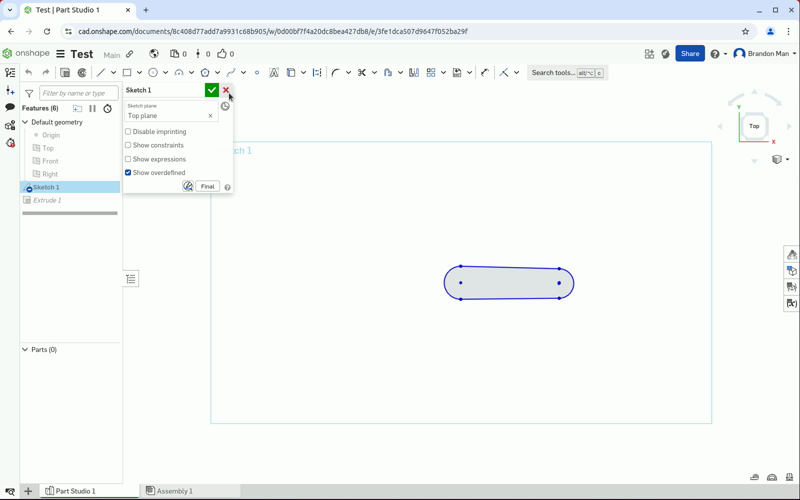
key(shift+s)
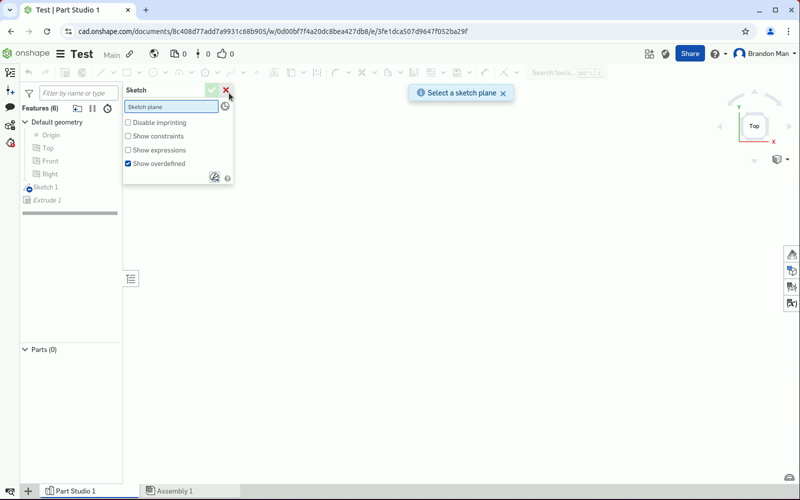
mouse_move(73, 150)
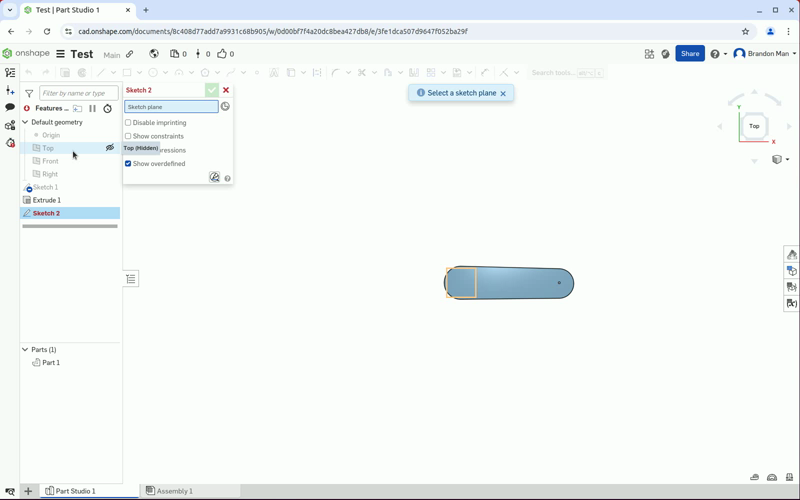
click(73, 150)
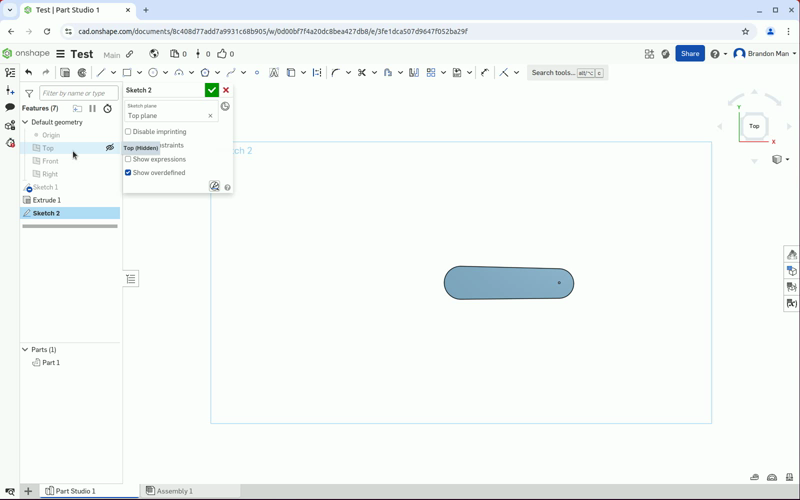
mouse_move(73, 352)
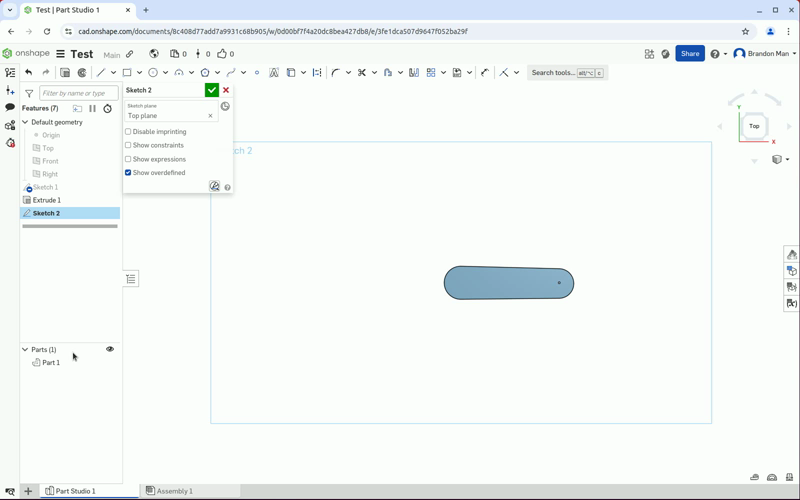
key(y)
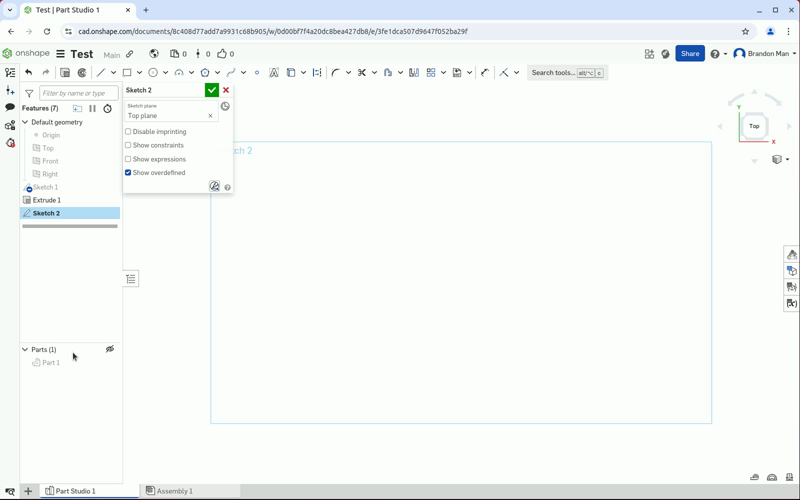
key(l)
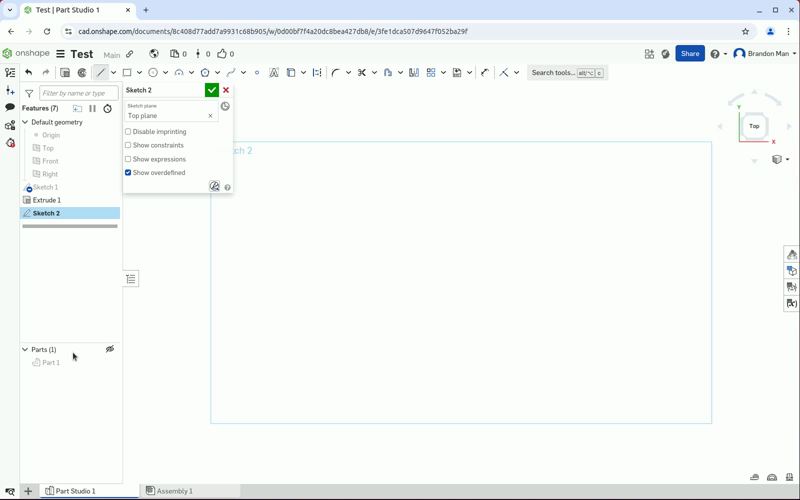
key_down(shift)
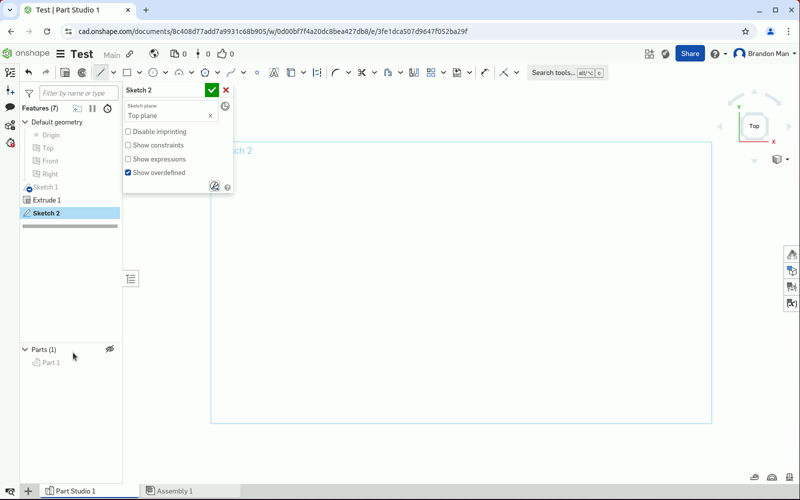
mouse_move(464, 290)
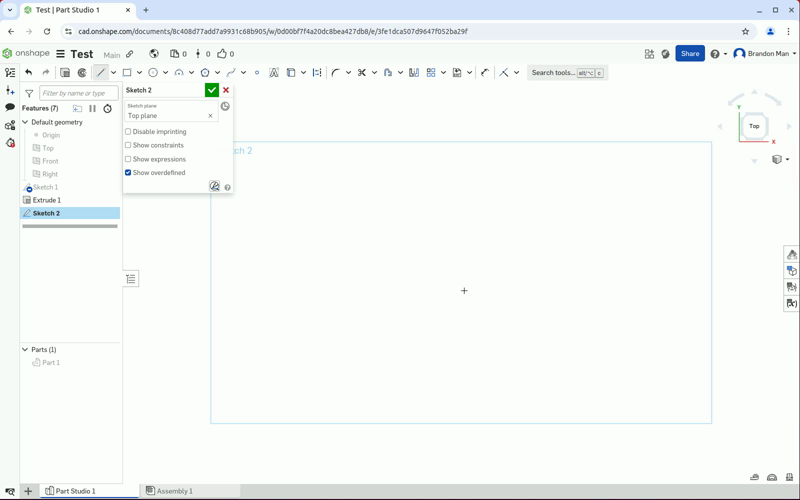
click(464, 290)
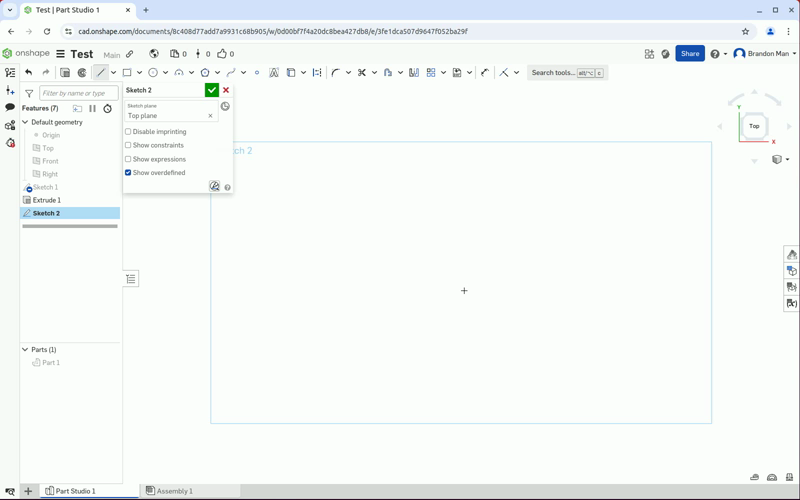
key_up(shift)
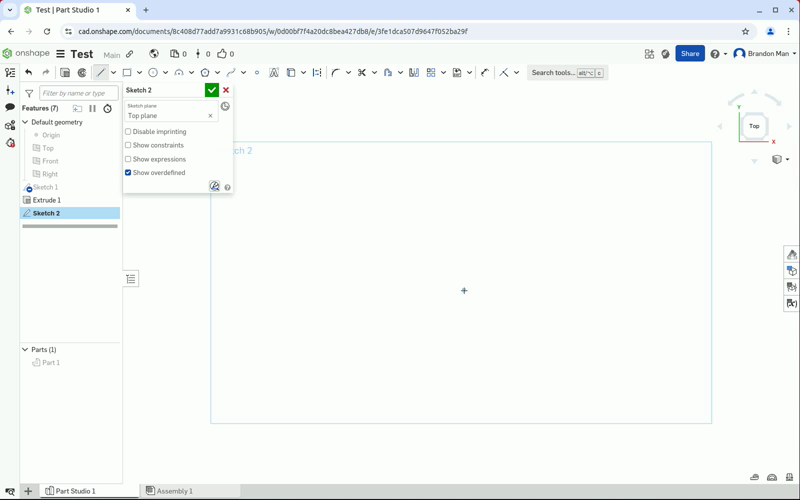
key_down(shift)
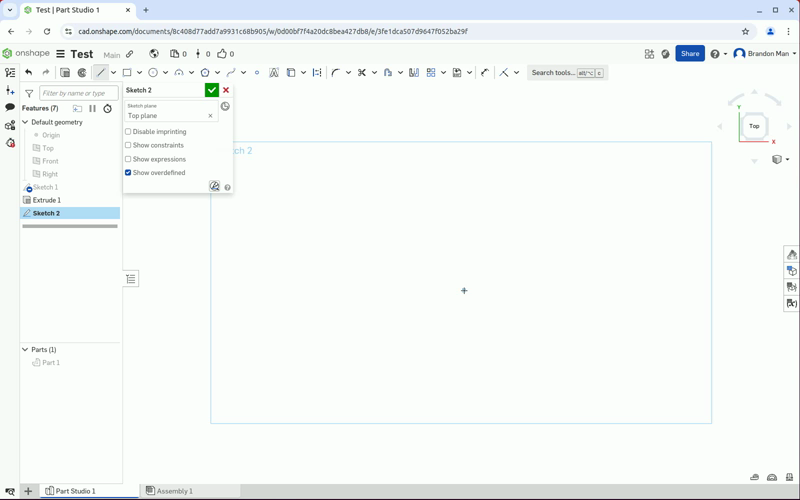
mouse_move(494, 290)
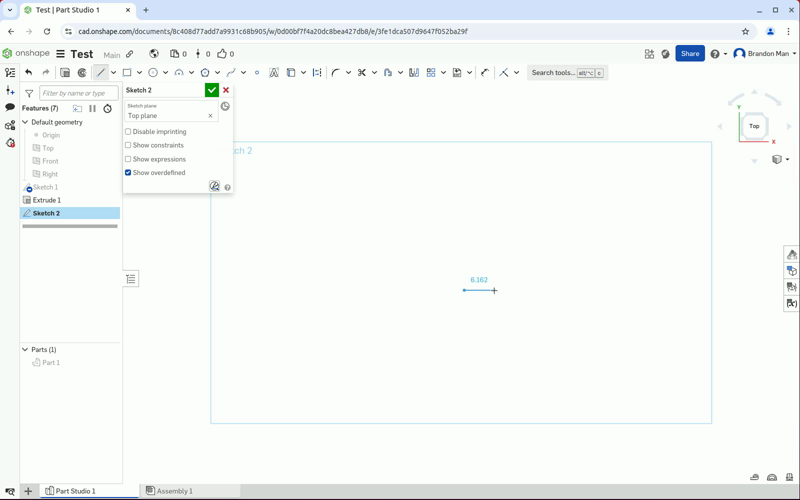
mouse_move(476, 297)
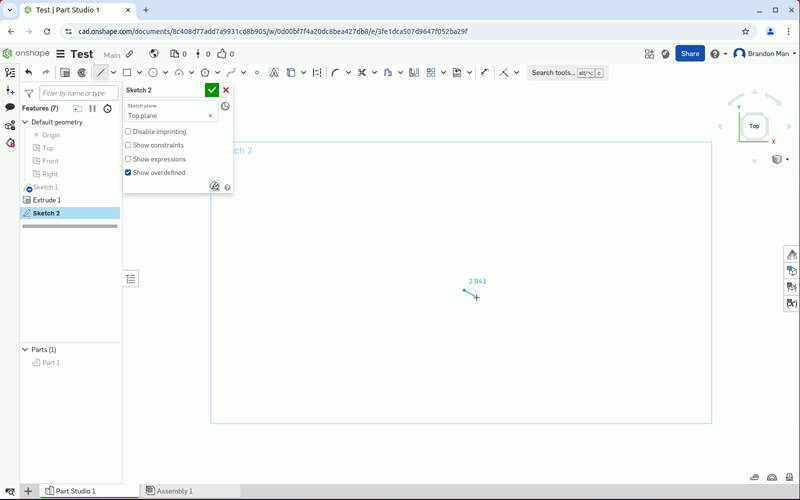
click(476, 297)
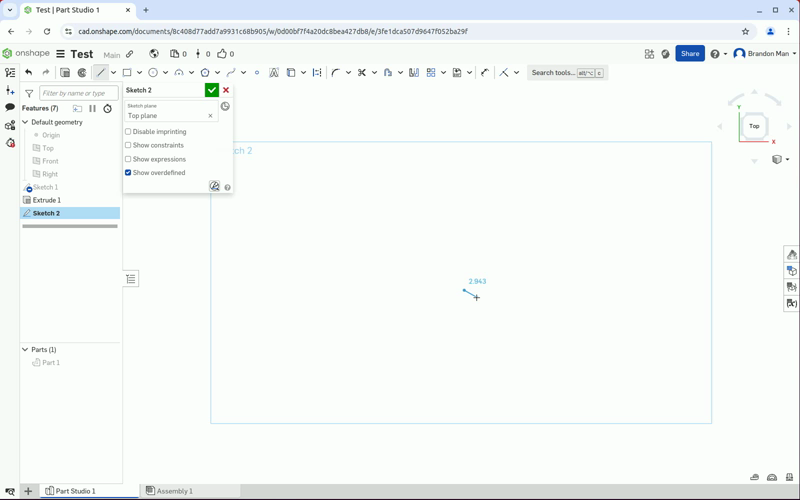
key_up(shift)
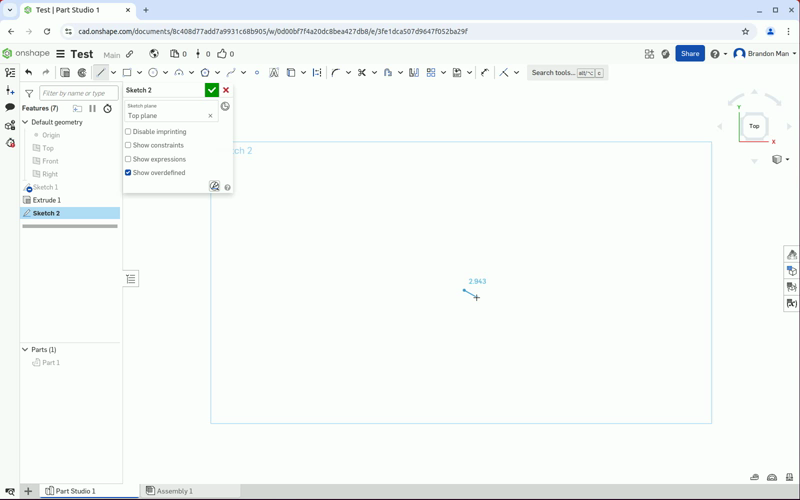
key_down(shift)
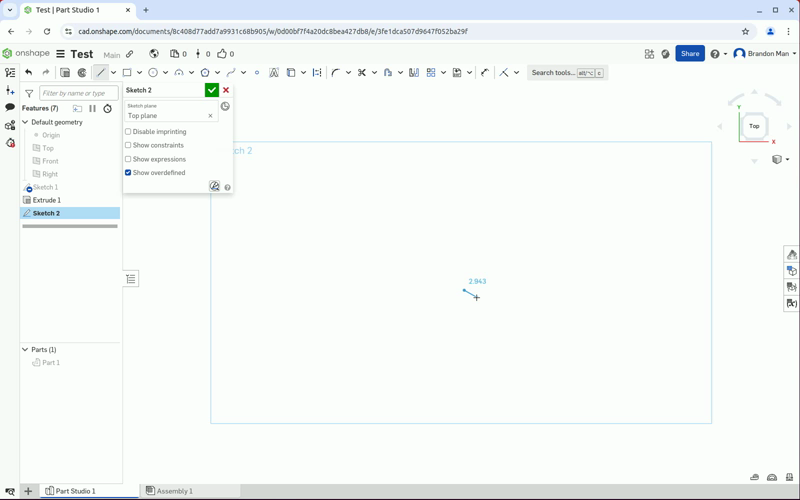
mouse_move(506, 297)
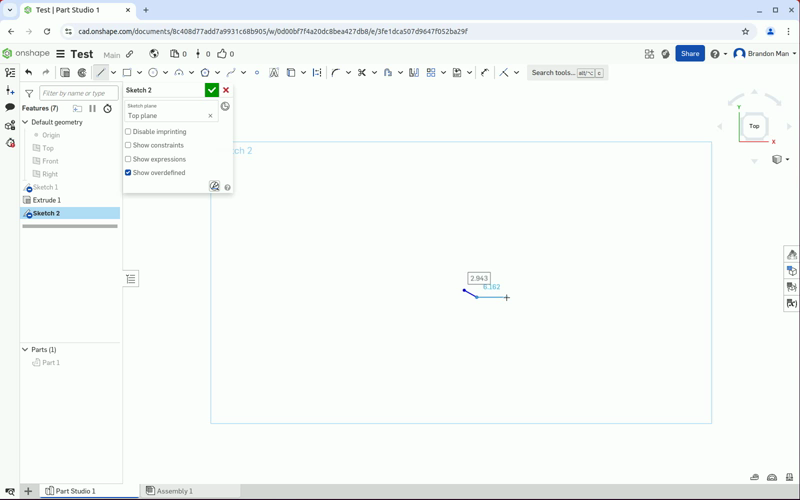
mouse_move(488, 290)
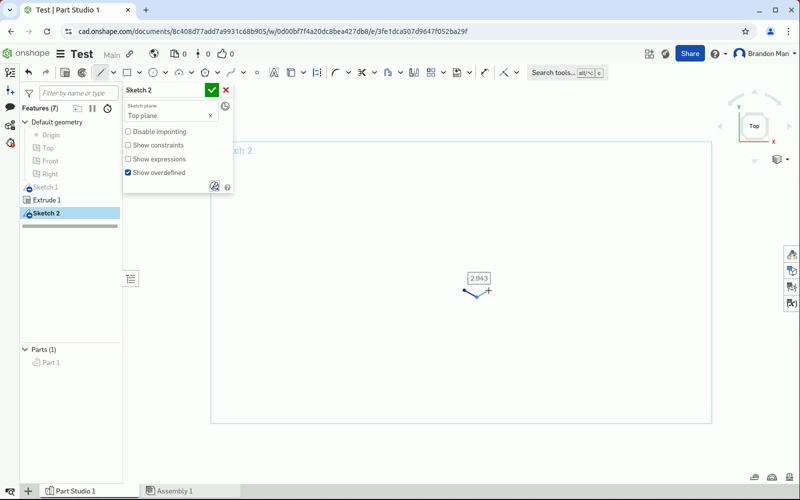
click(488, 290)
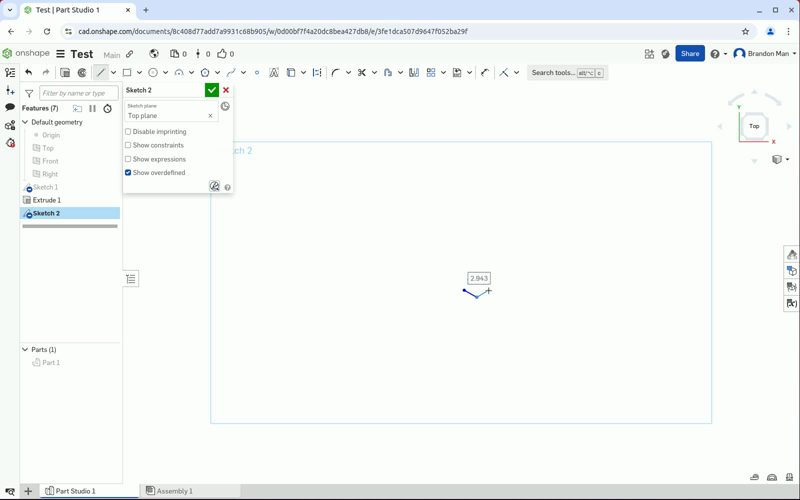
key_up(shift)
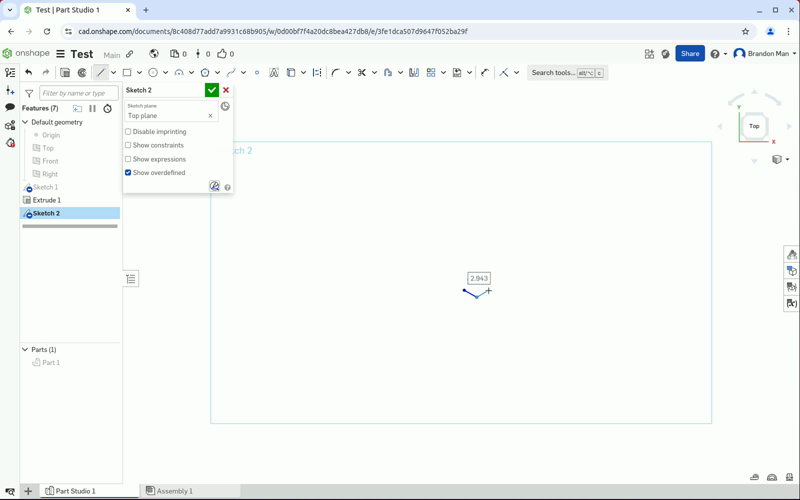
key_down(shift)
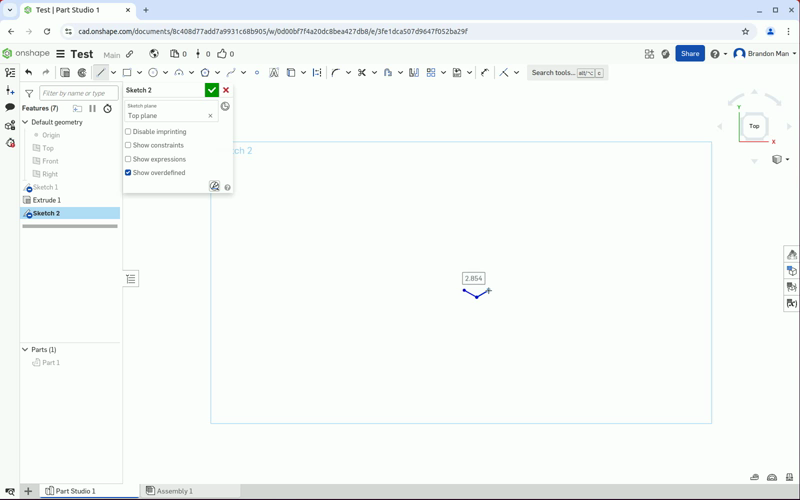
mouse_move(518, 290)
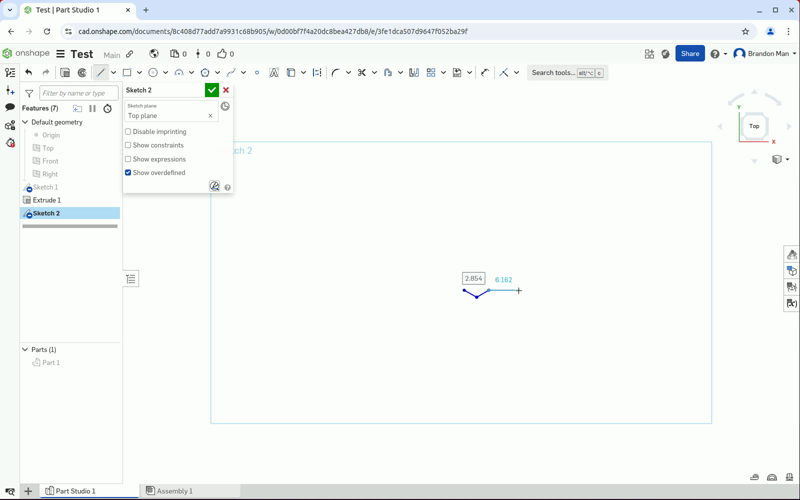
mouse_move(488, 276)
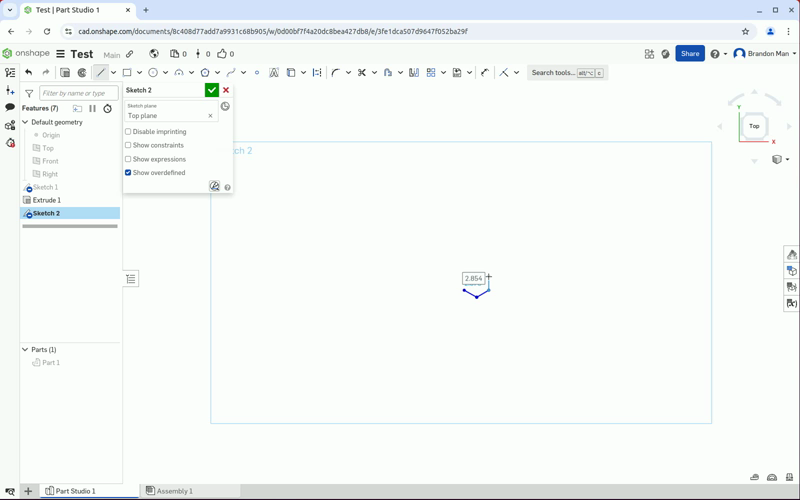
click(488, 276)
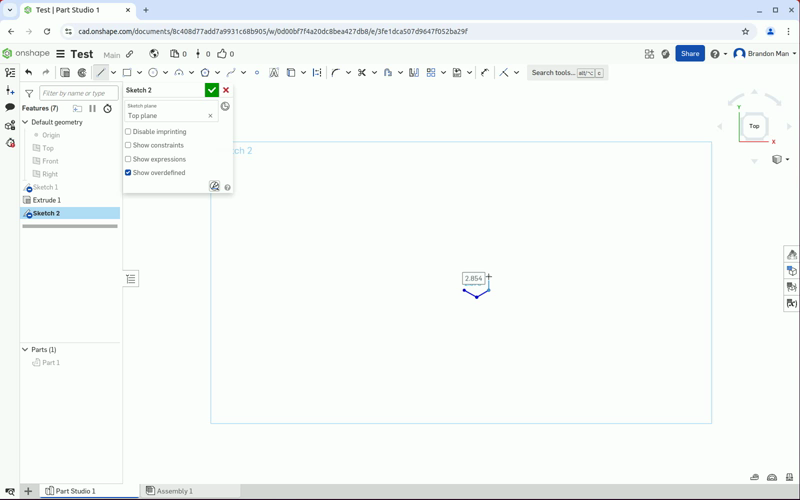
key_up(shift)
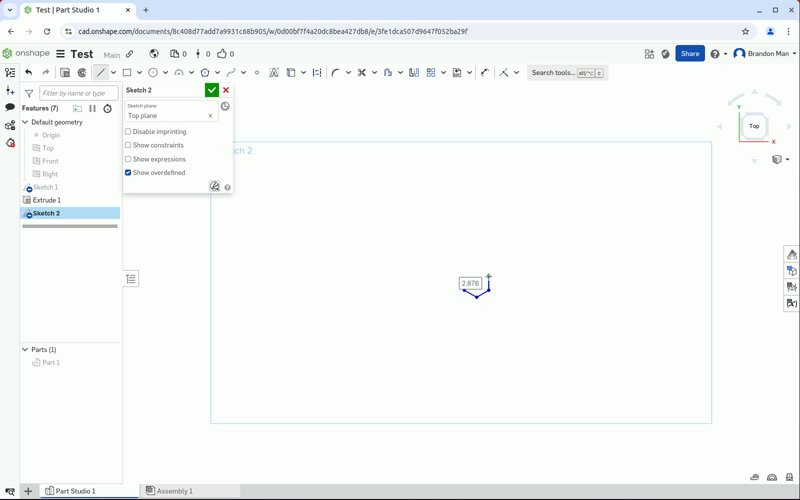
key_down(shift)
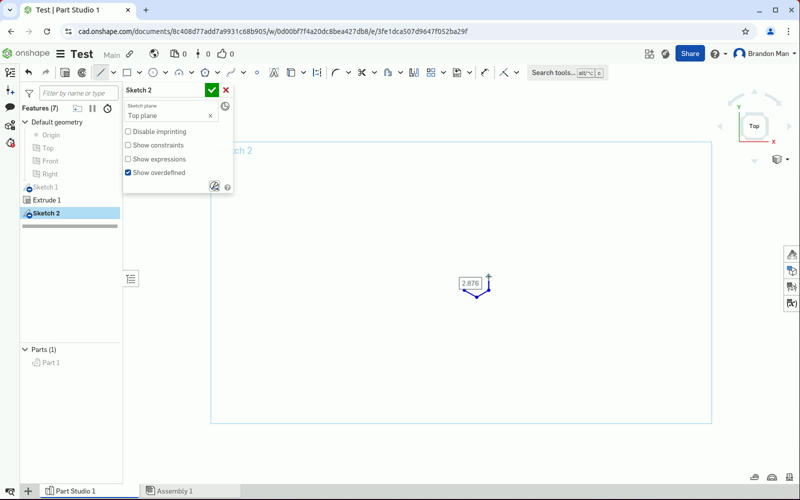
mouse_move(518, 276)
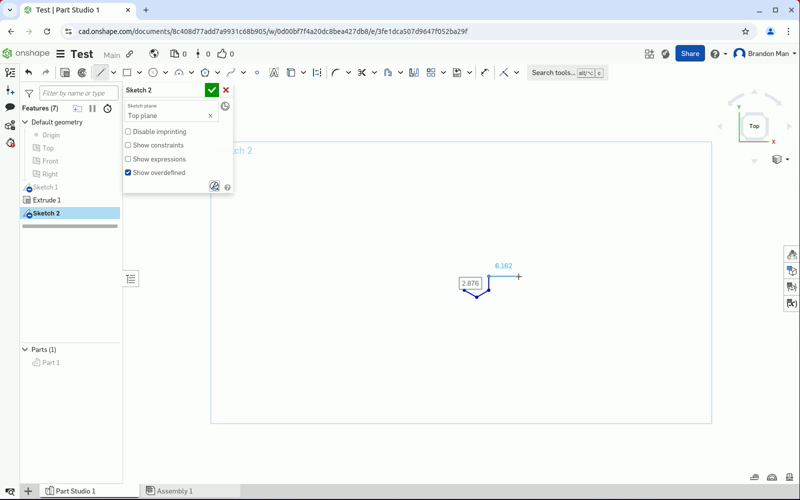
mouse_move(476, 268)
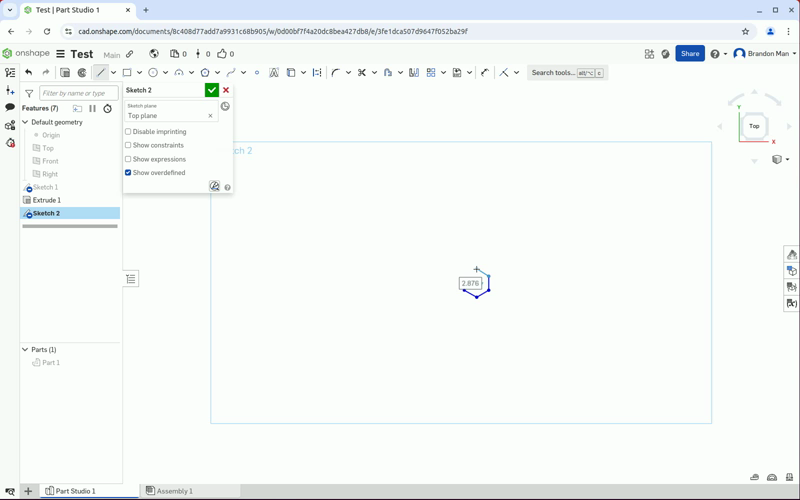
click(476, 268)
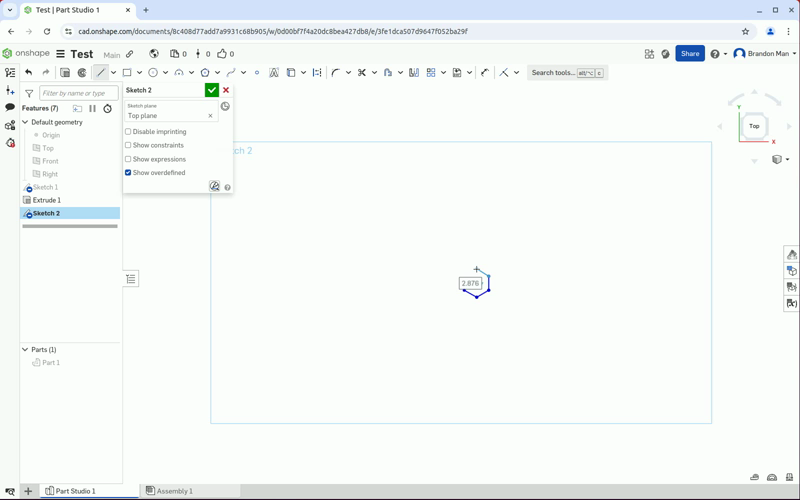
key_up(shift)
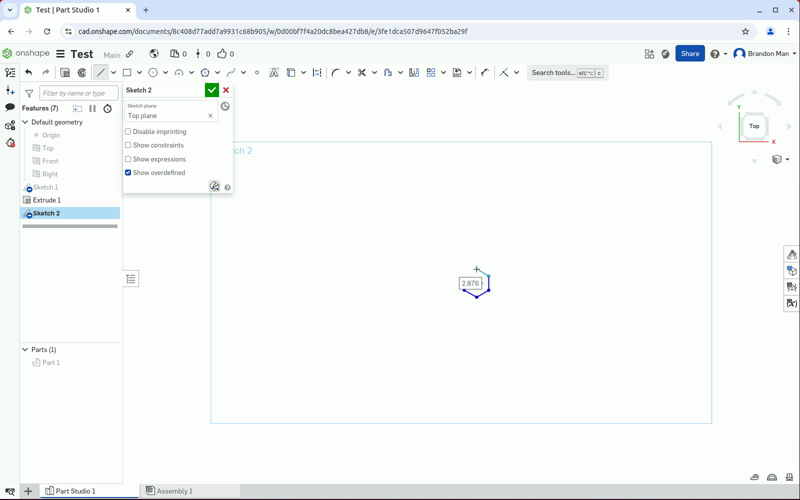
key_down(shift)
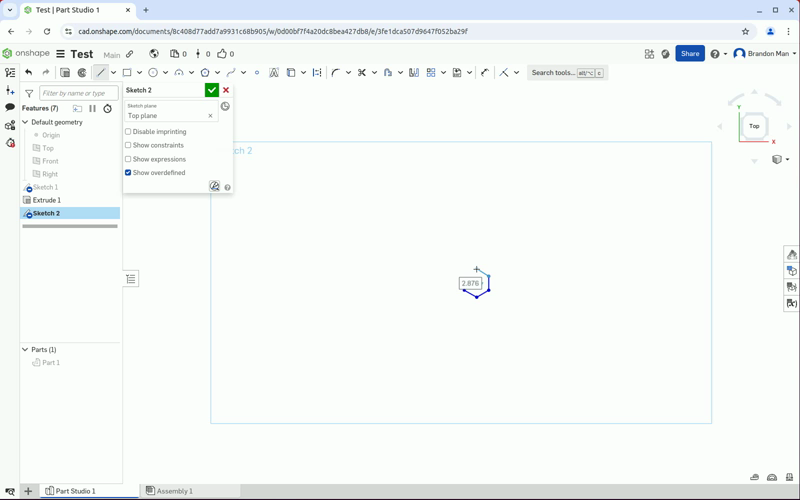
mouse_move(506, 268)
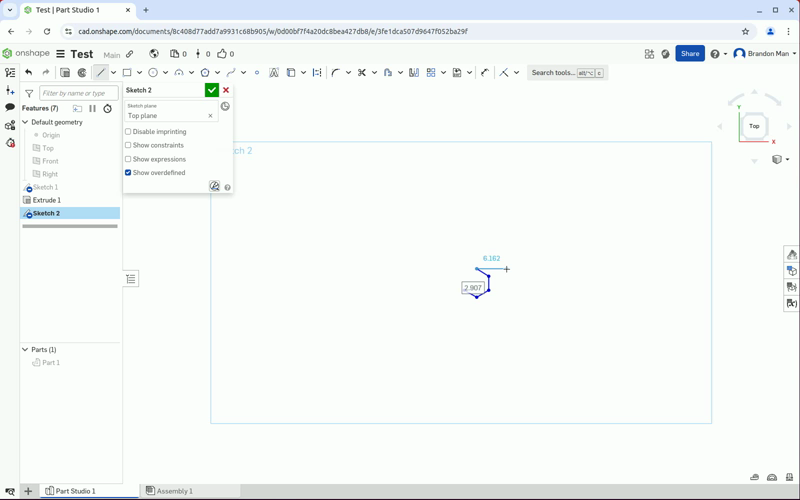
mouse_move(464, 276)
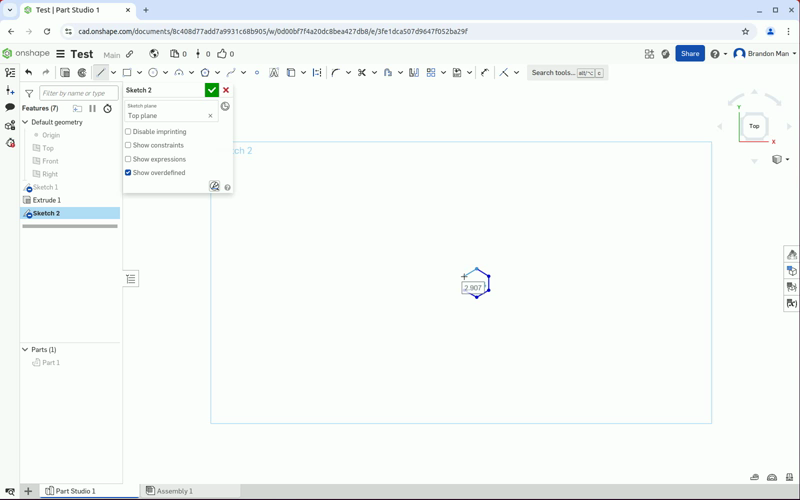
click(464, 276)
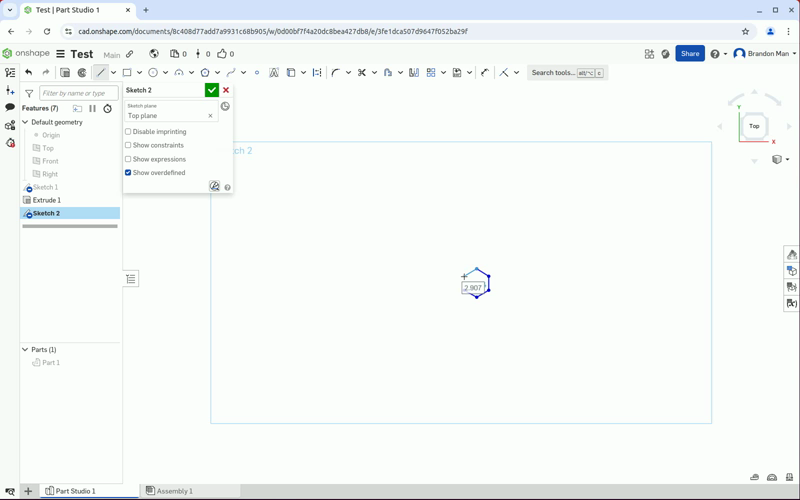
key_up(shift)
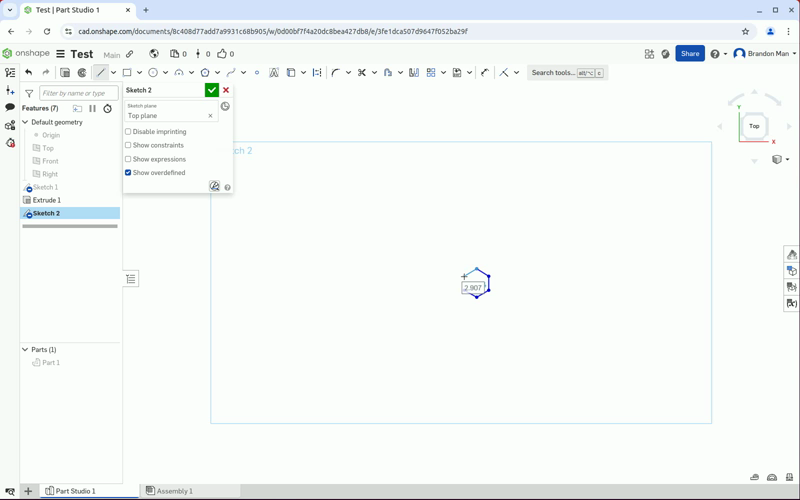
mouse_move(494, 276)
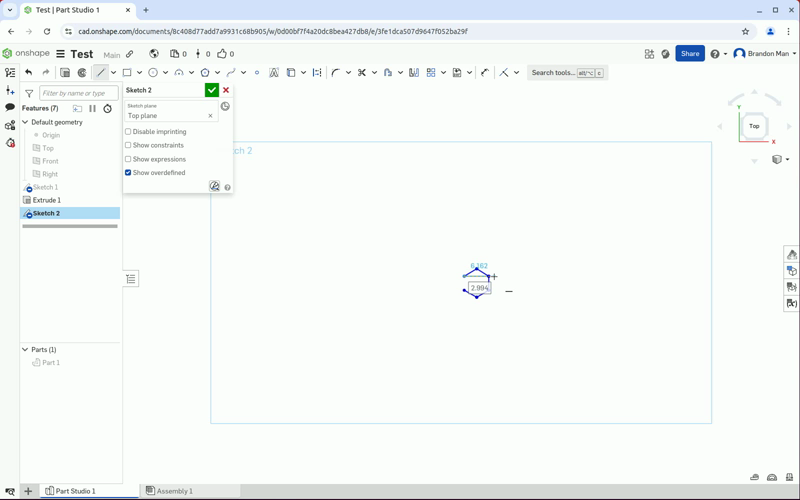
key_down(shift)
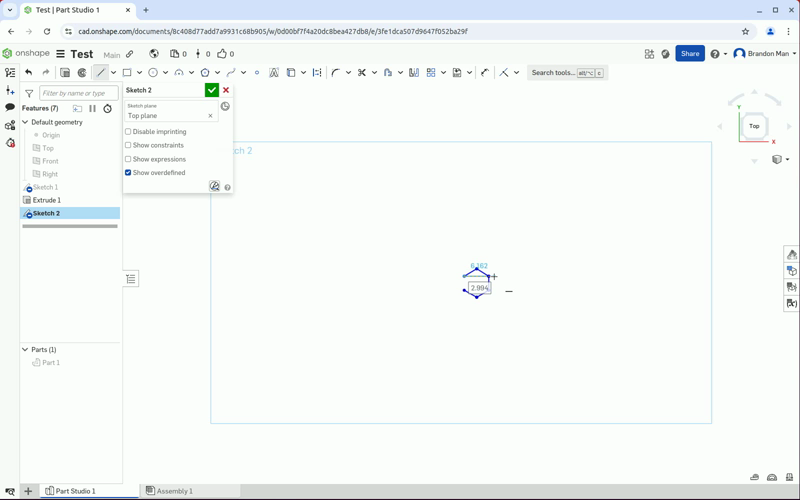
mouse_move(464, 290)
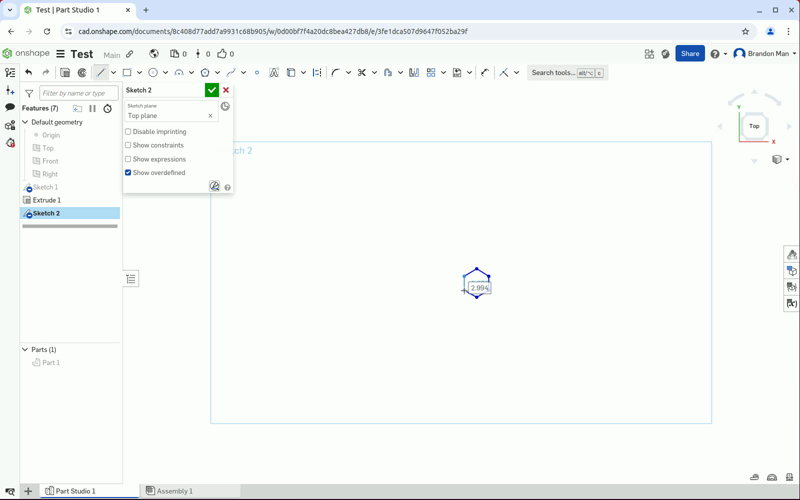
key_up(shift)
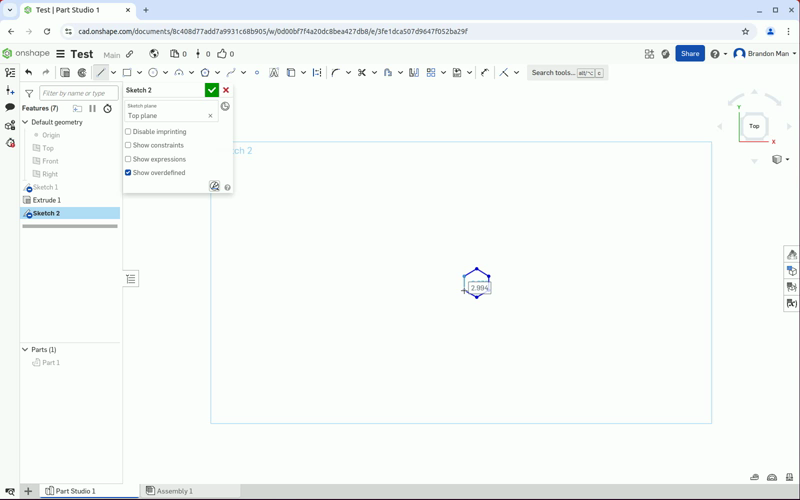
click(464, 290)
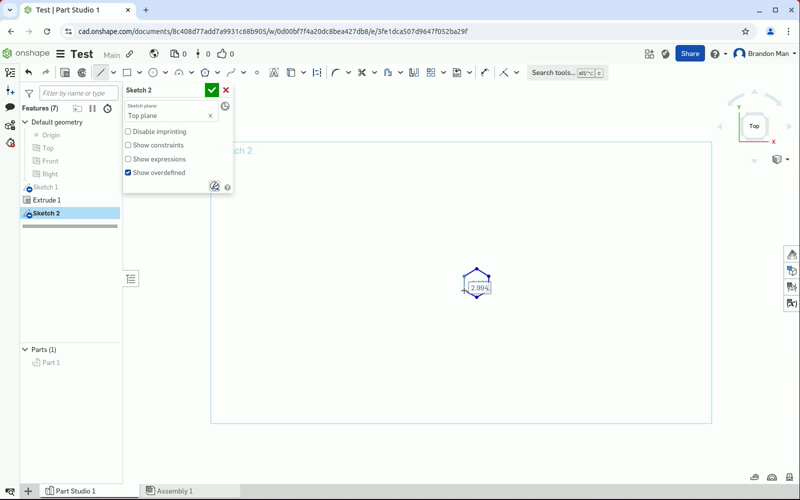
key(esc)
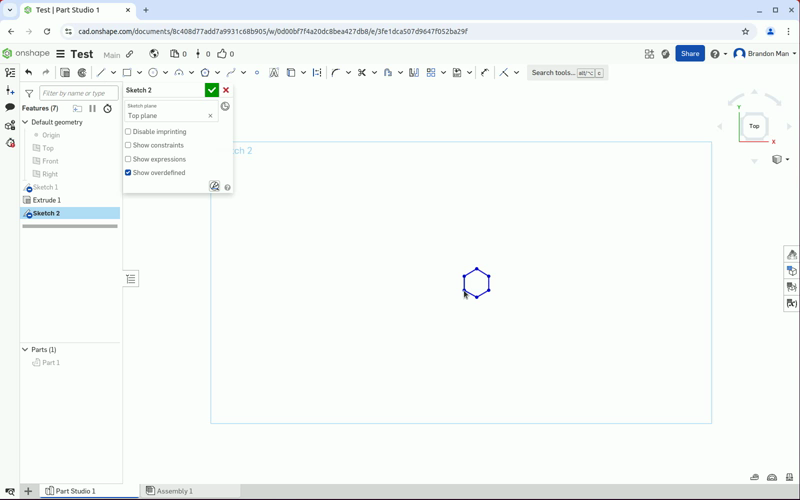
mouse_move(479, 272)
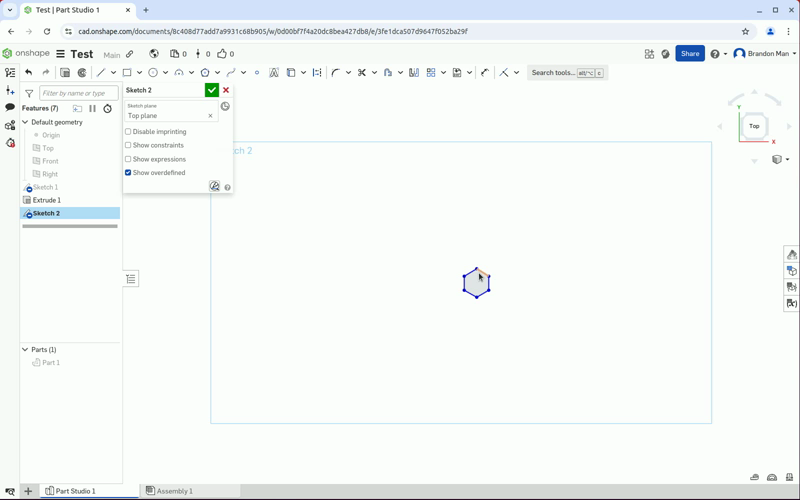
scroll(6)
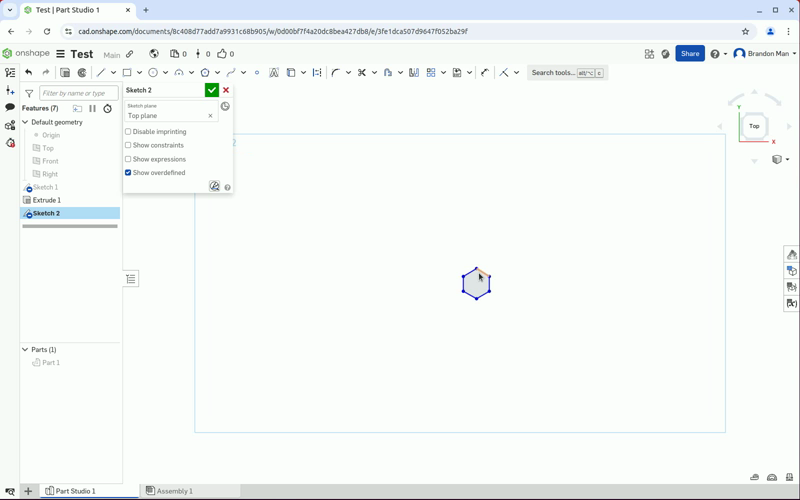
scroll(6)
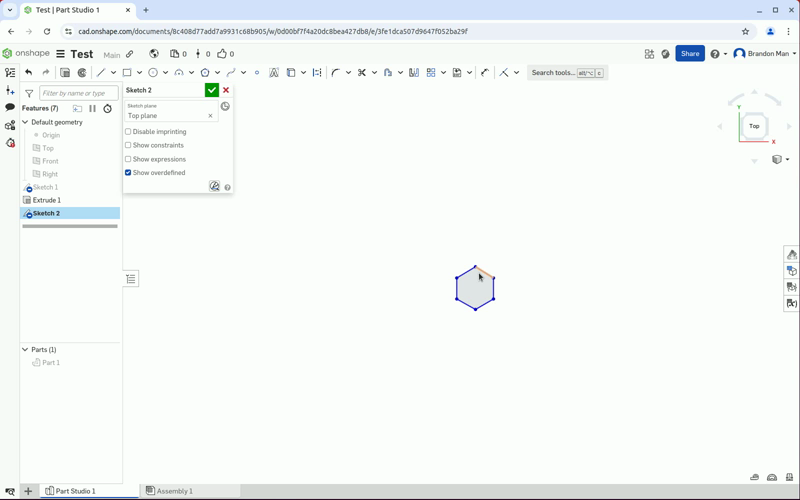
scroll(6)
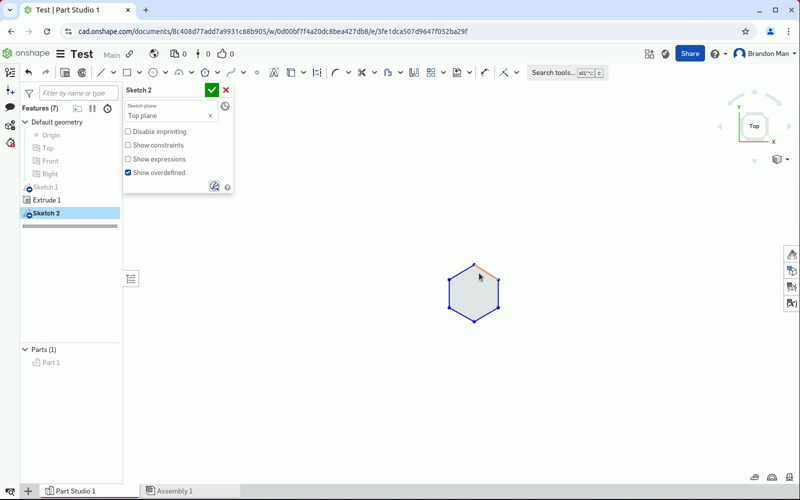
scroll(6)
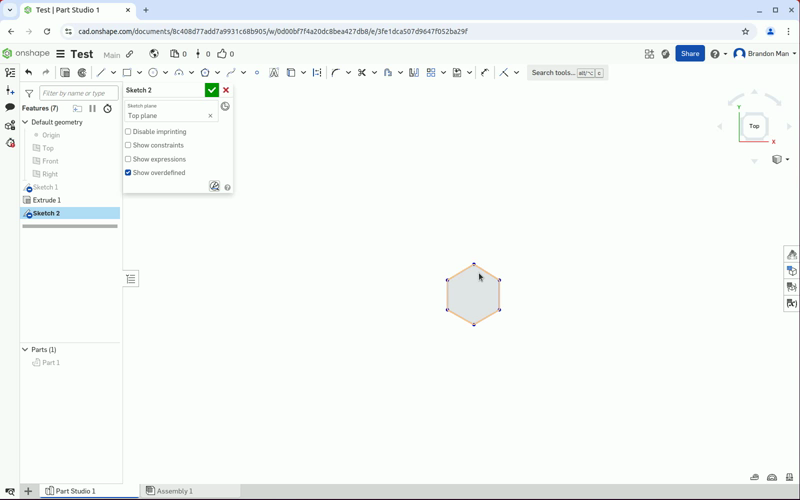
scroll(6)
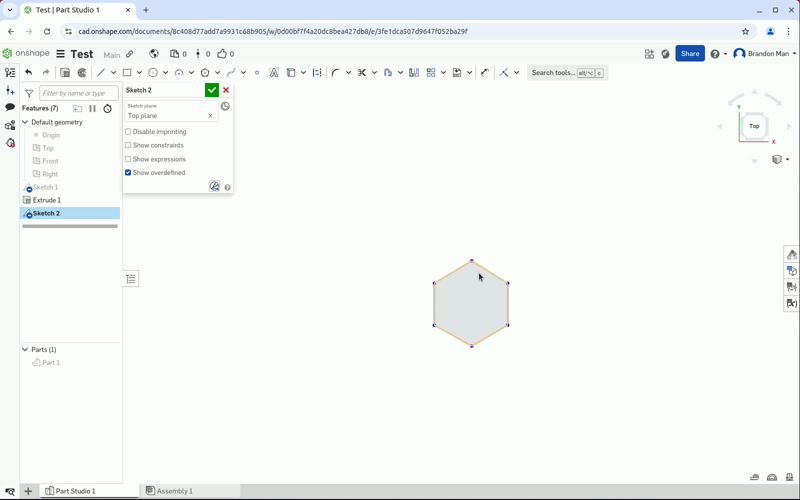
scroll(6)
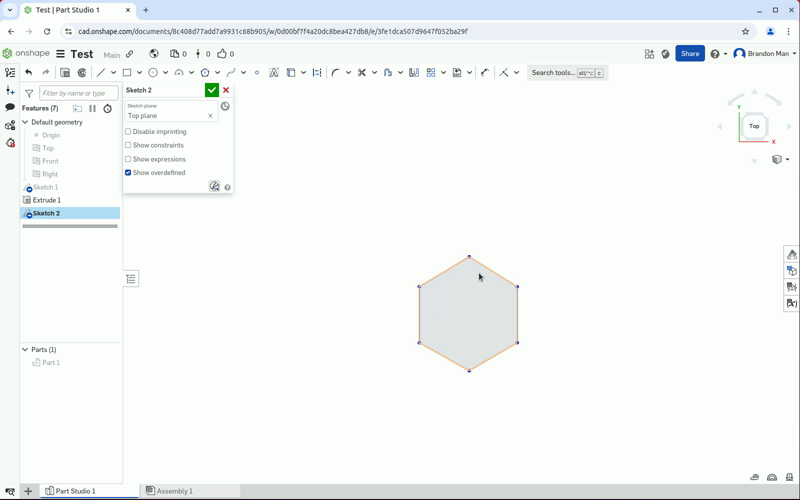
scroll(6)
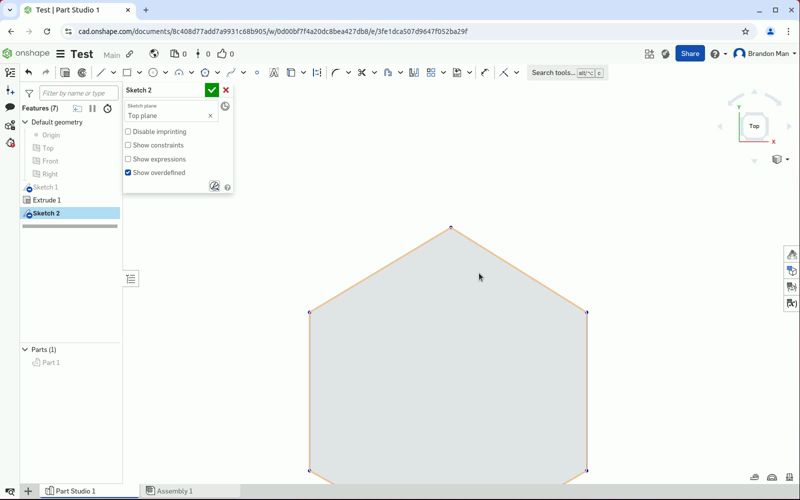
click(479, 272)
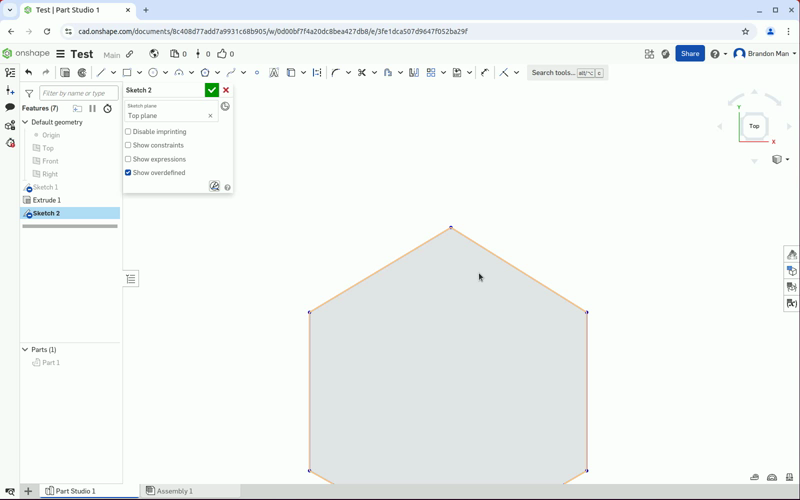
scroll(-6)
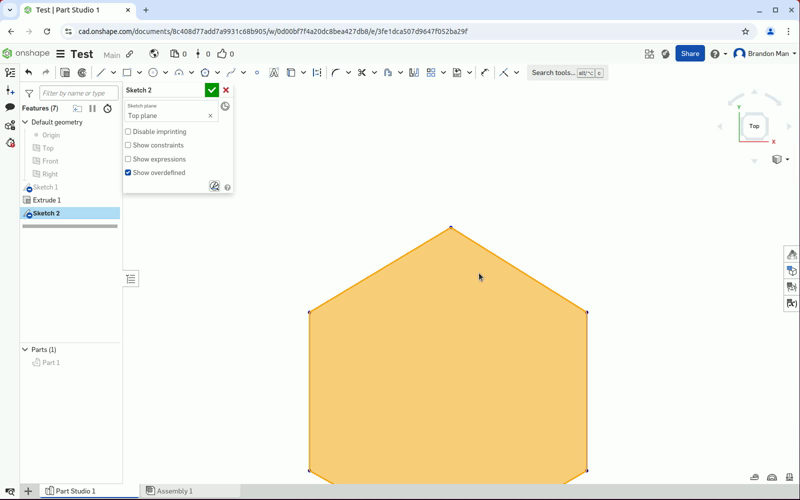
scroll(-6)
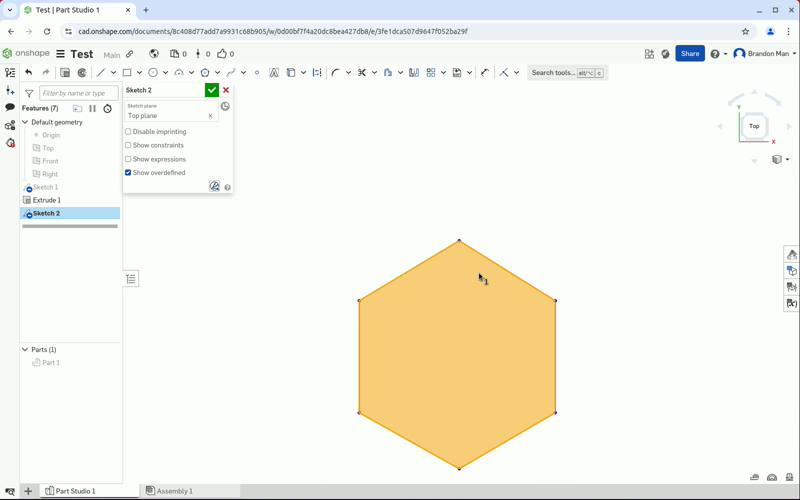
scroll(-6)
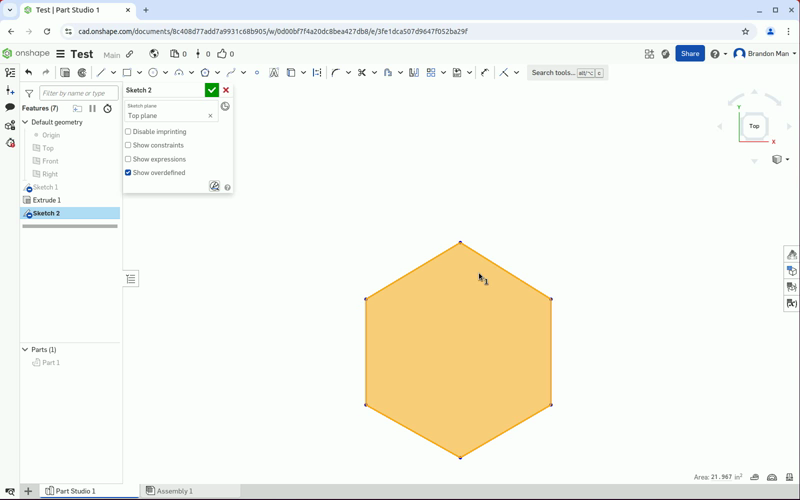
scroll(-6)
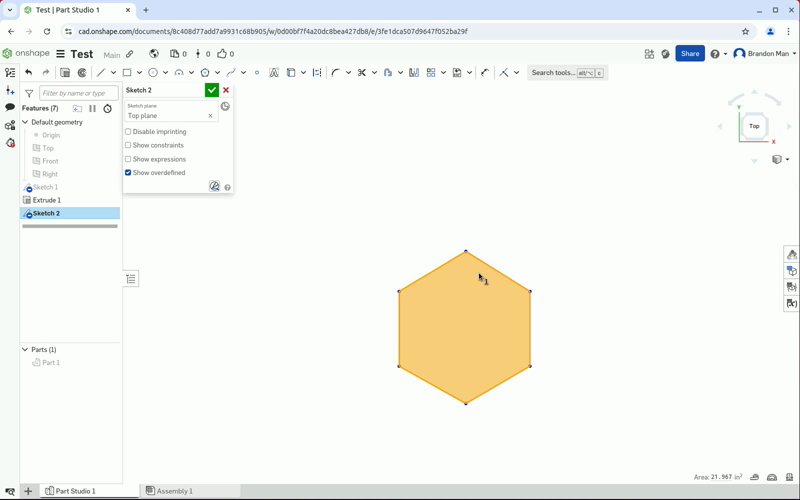
scroll(-6)
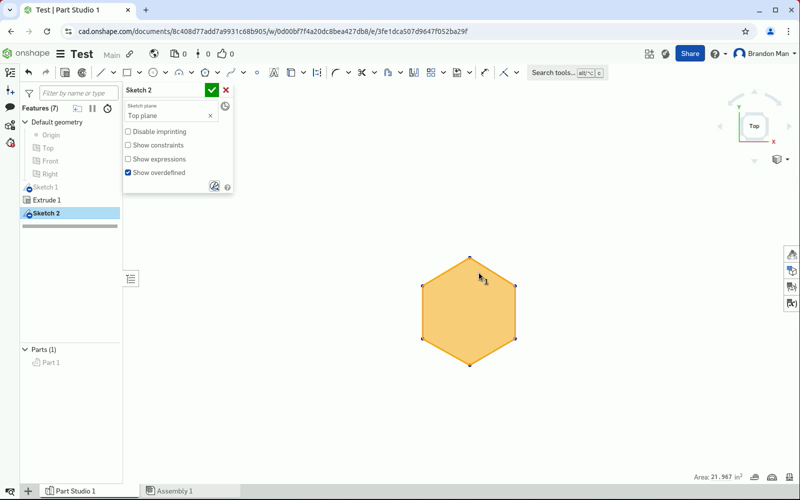
scroll(-6)
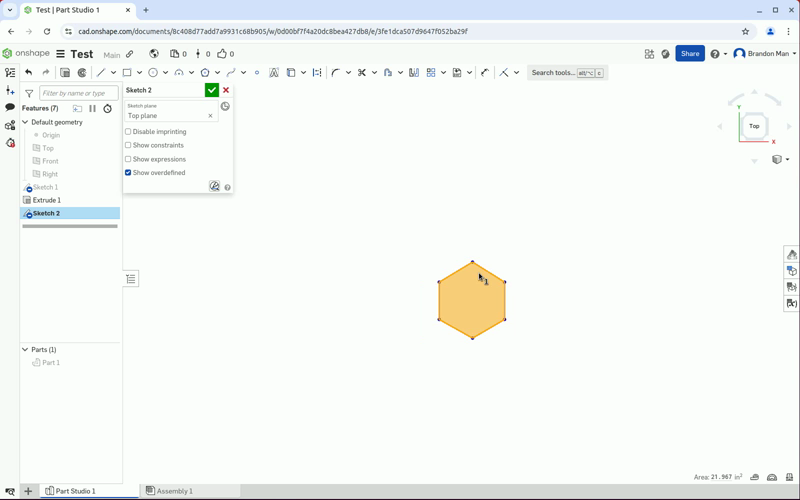
scroll(-6)
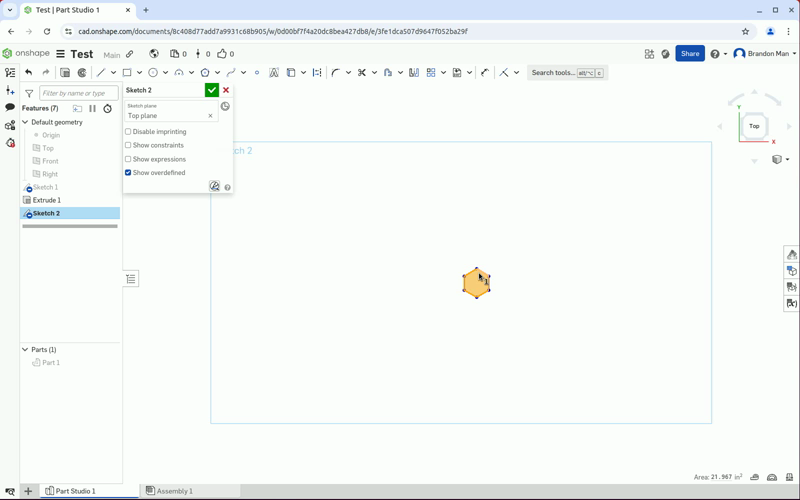
mouse_move(73, 352)
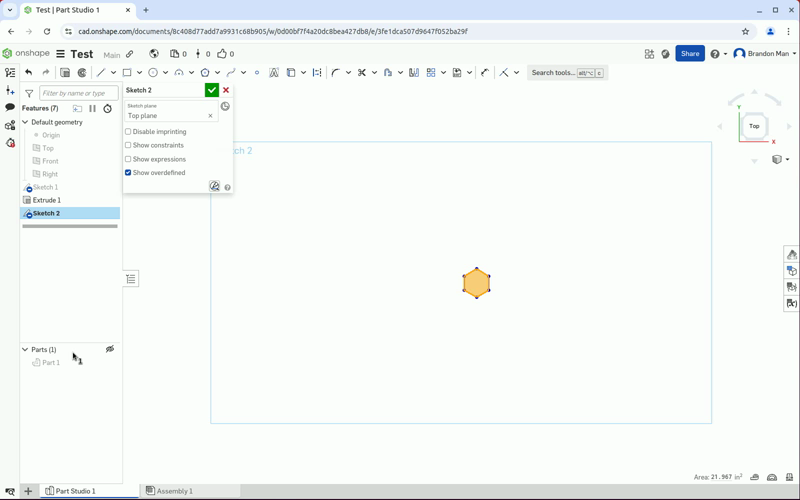
key(shift+y)
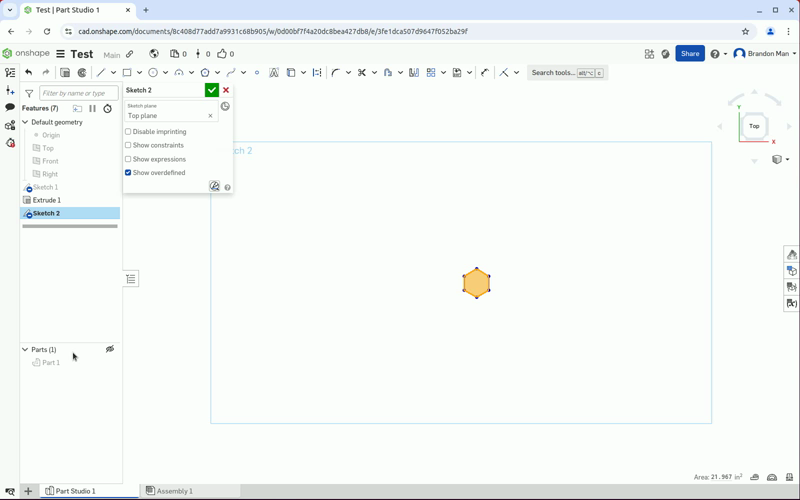
key(shift+e)
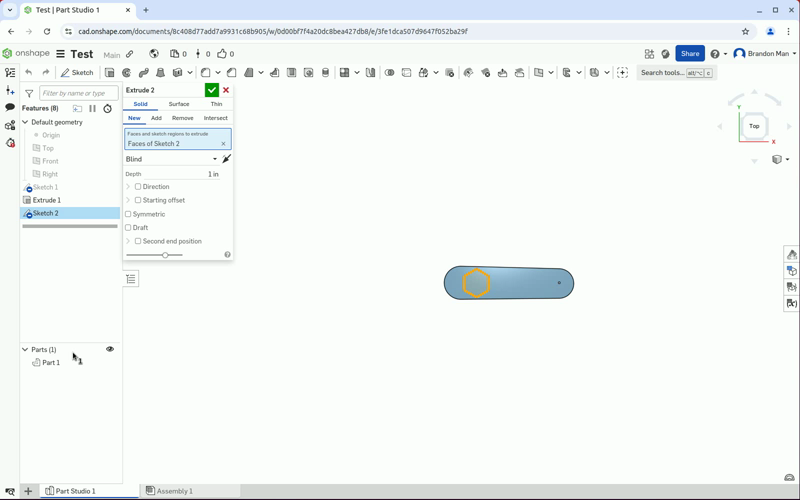
mouse_move(143, 106)
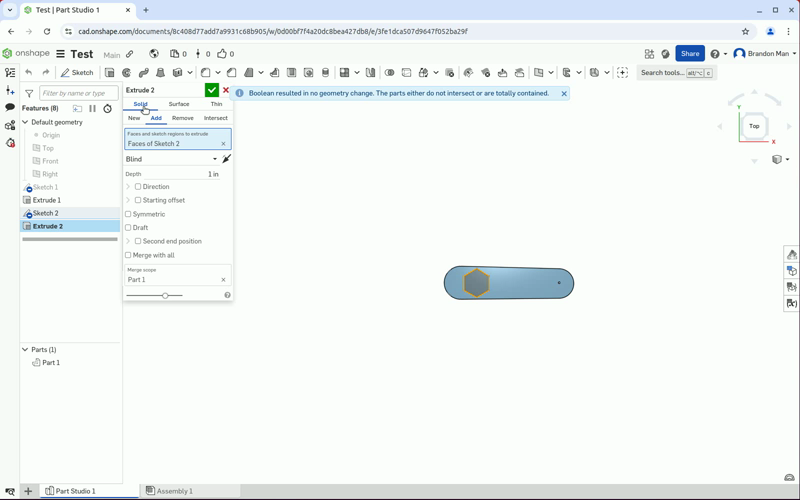
click(143, 106)
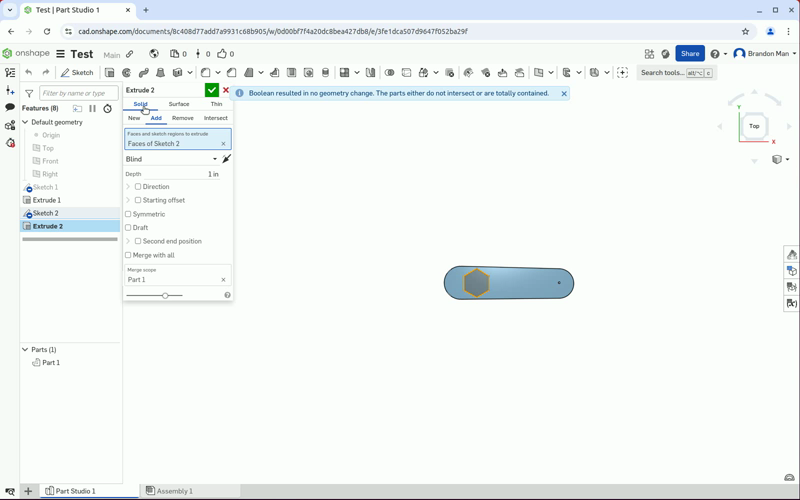
mouse_move(186, 120)
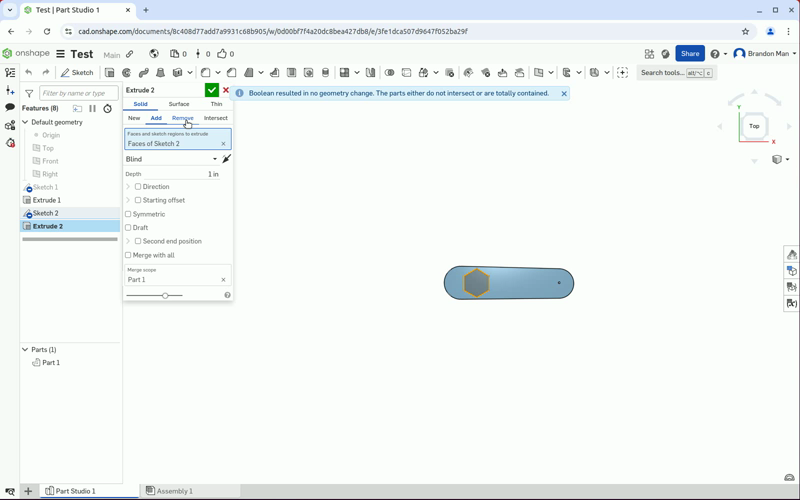
click(186, 120)
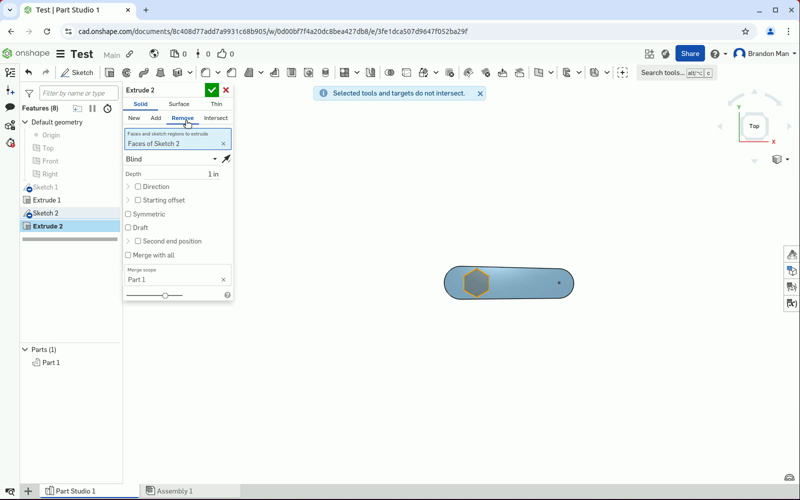
key(tab, 4)
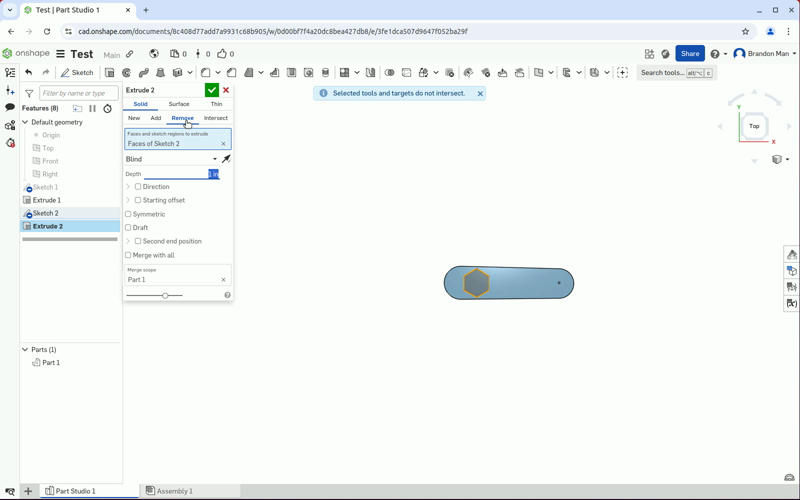
text(-7.943)
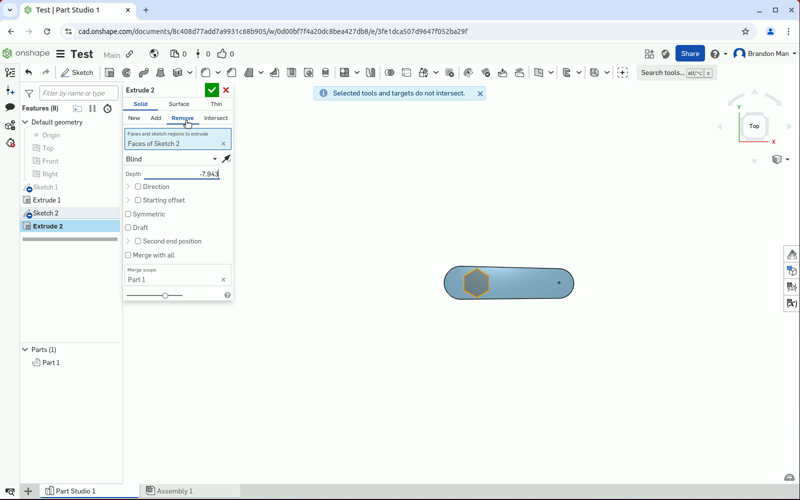
key(tab, 6)
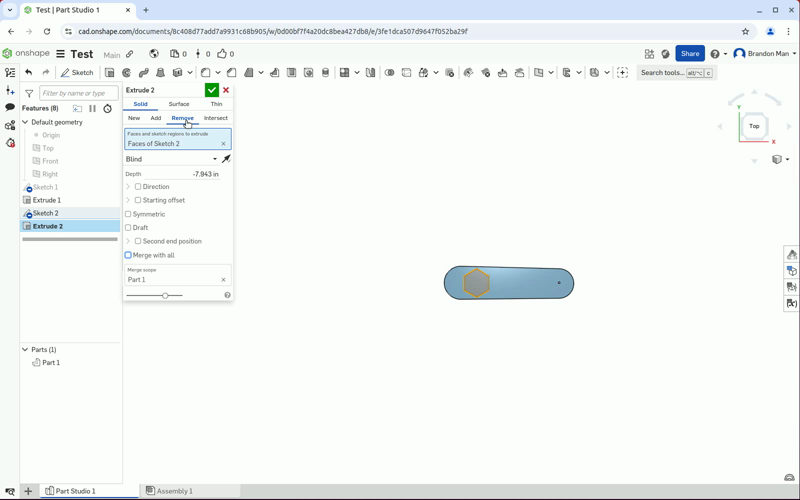
key(space)
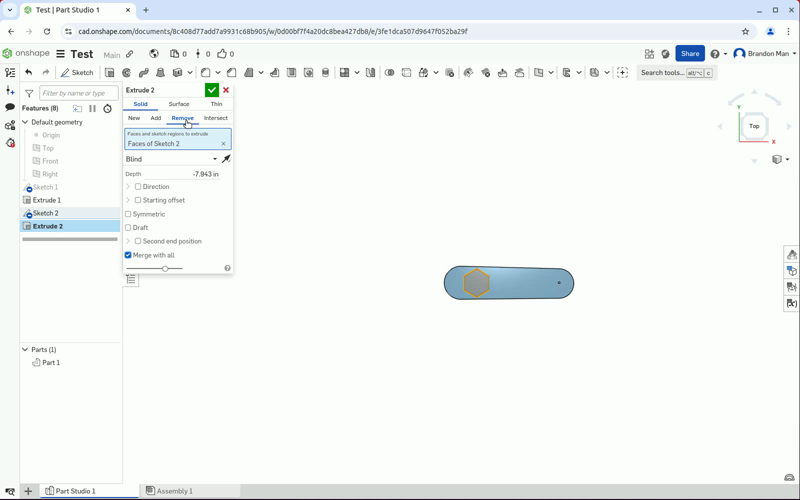
key(enter)
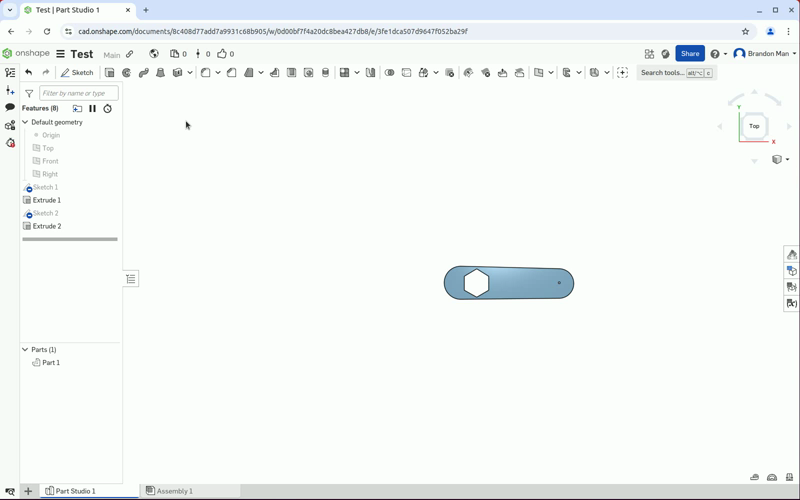
key(shift+h)
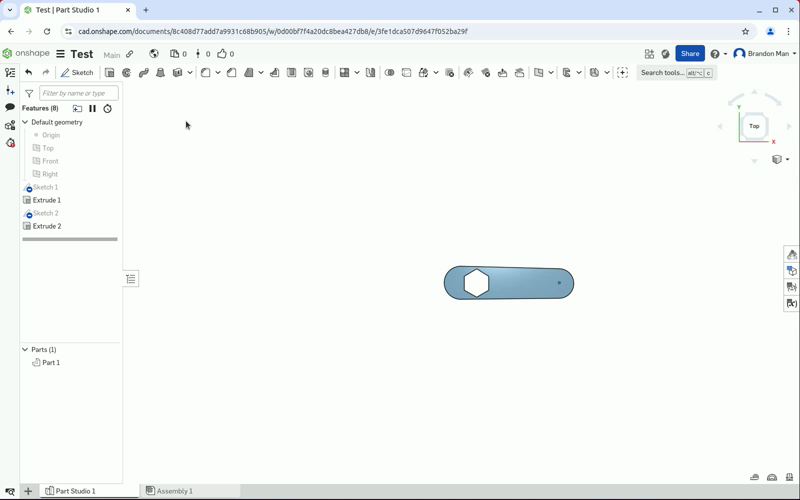
key(shift+h)
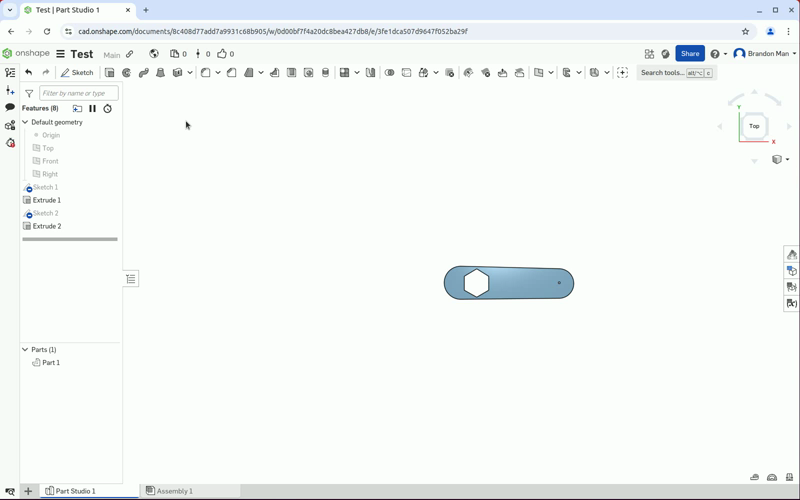
mouse_move(73, 189)
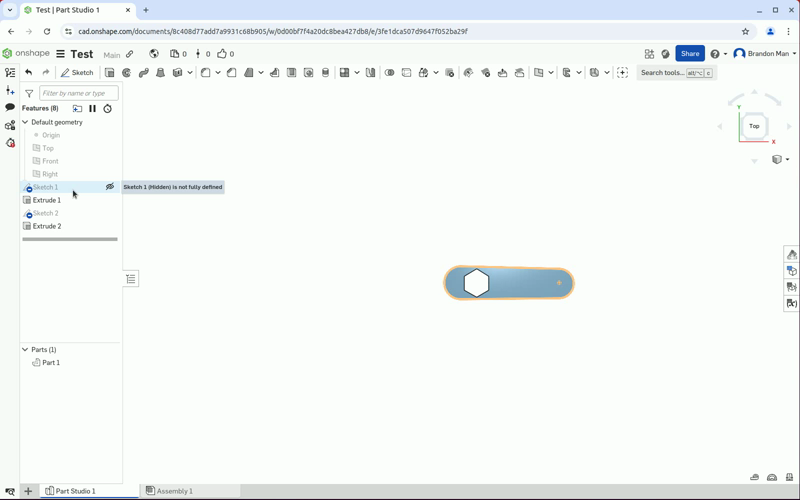
click(73, 189)
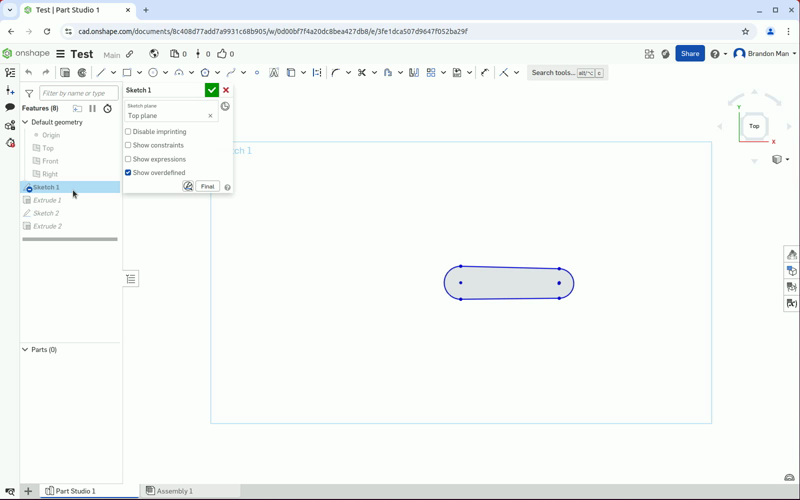
mouse_move(229, 92)
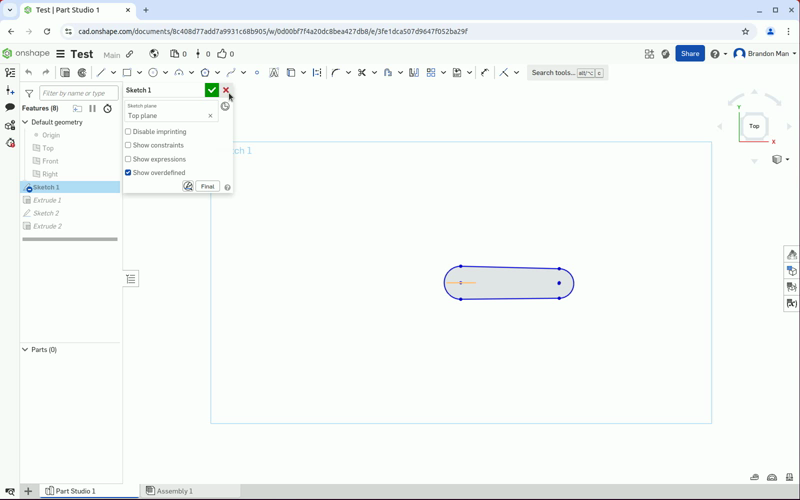
click(229, 92)
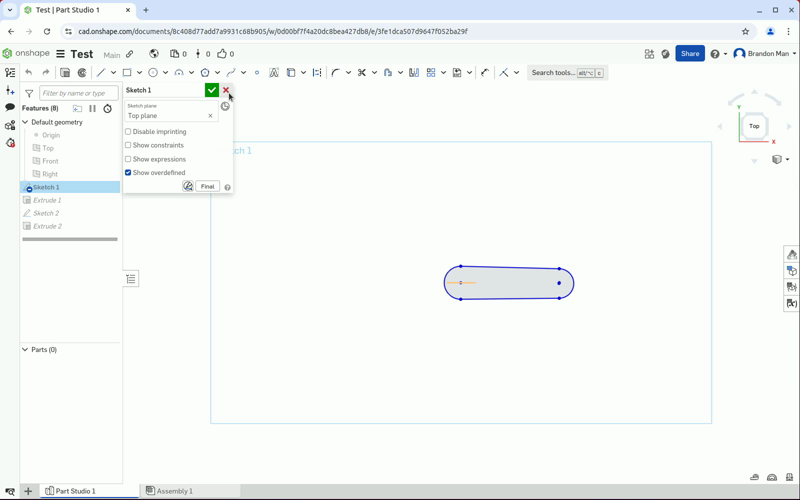
key(shift+s)
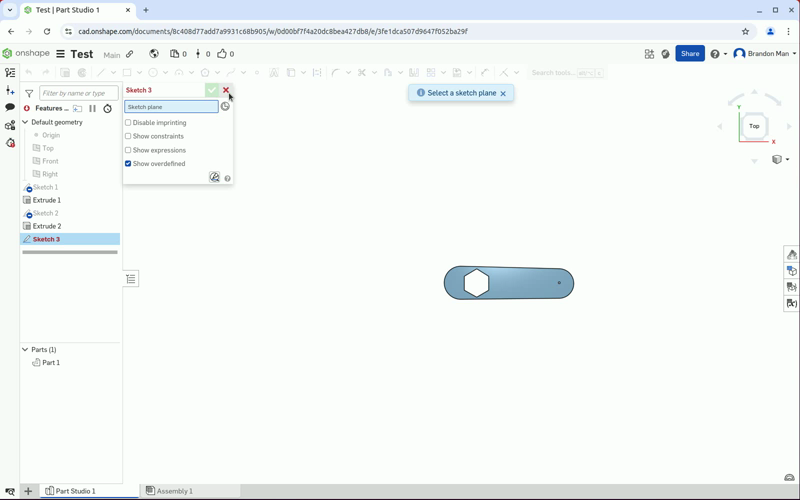
mouse_move(73, 150)
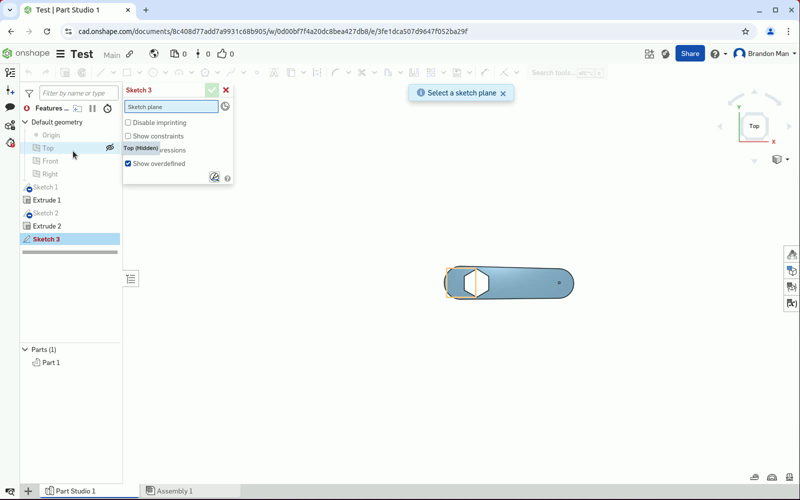
click(73, 150)
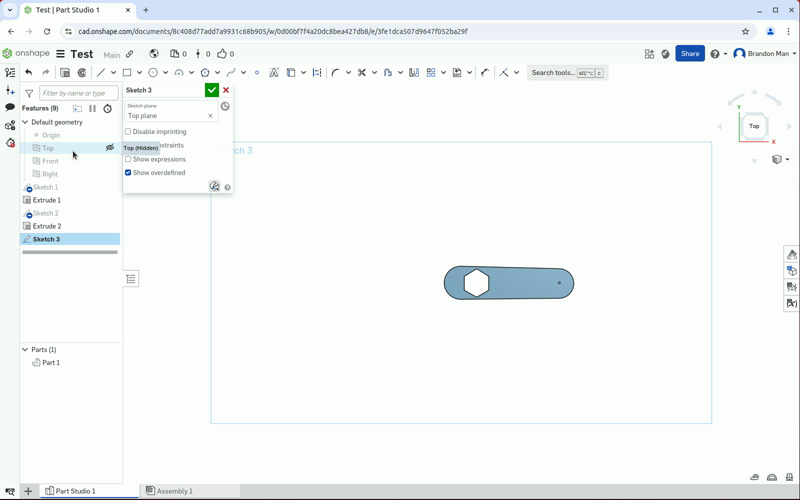
mouse_move(73, 352)
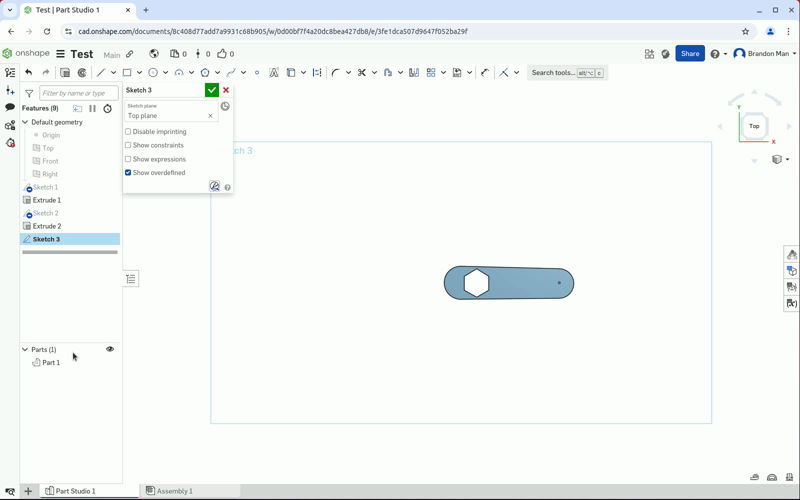
key(y)
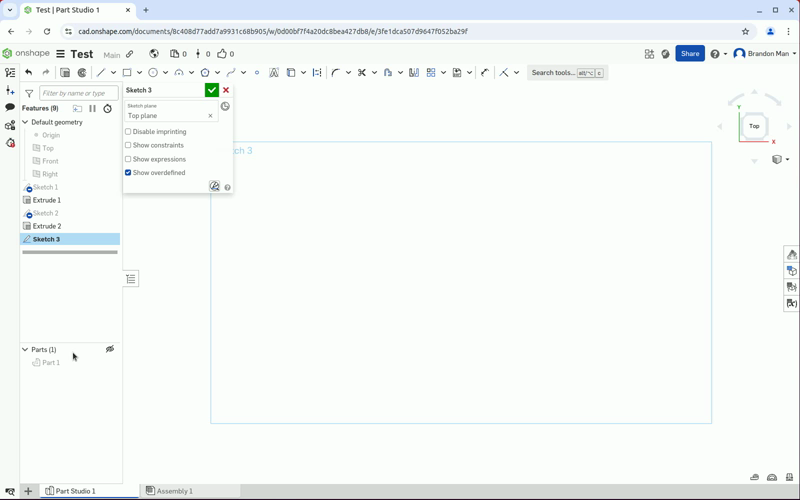
key(l)
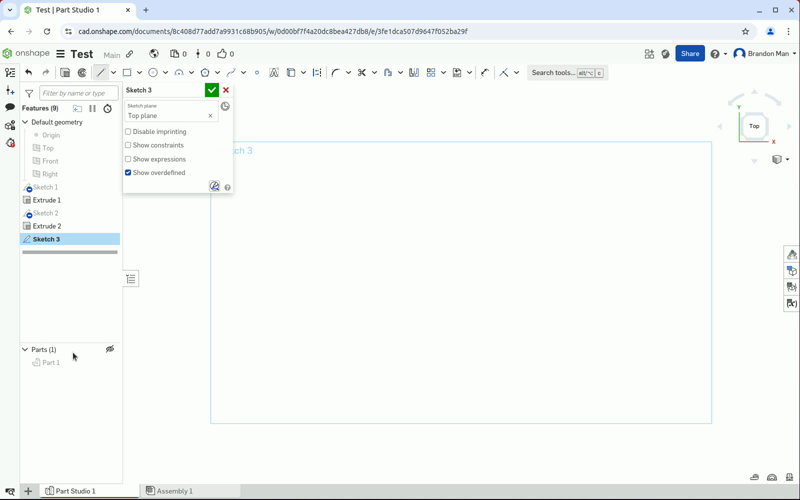
key_down(shift)
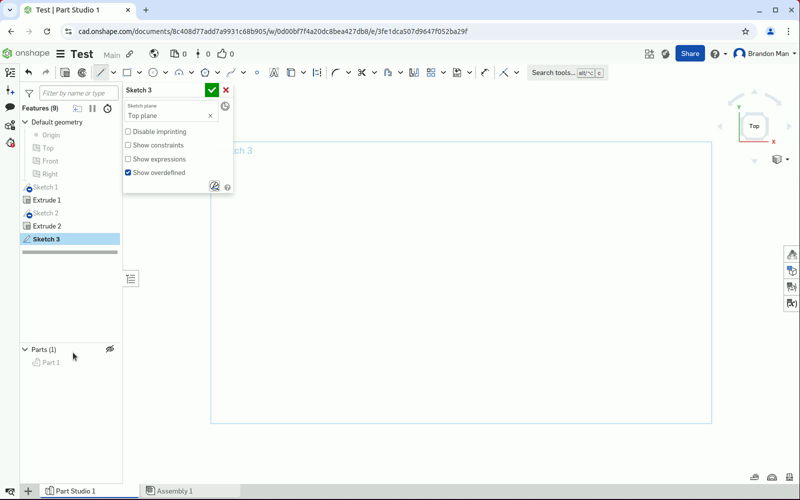
mouse_move(491, 290)
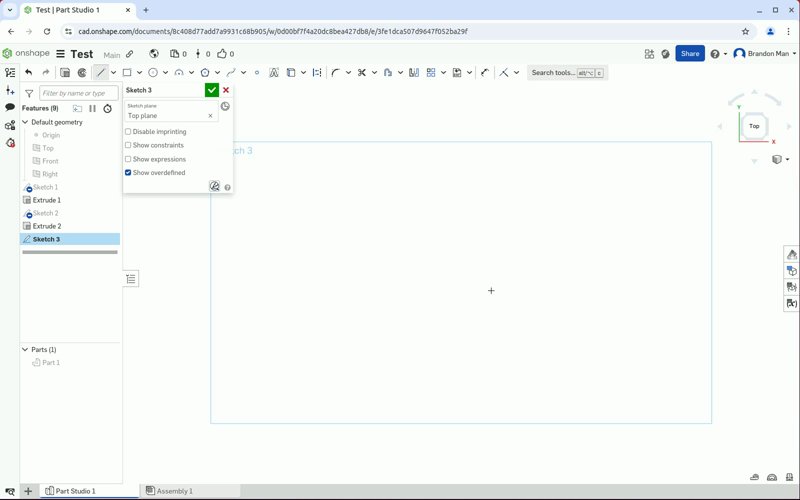
click(491, 290)
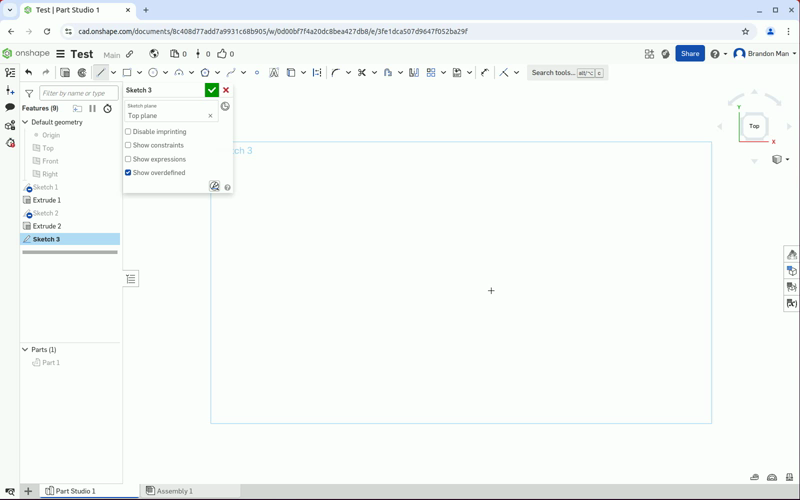
key_up(shift)
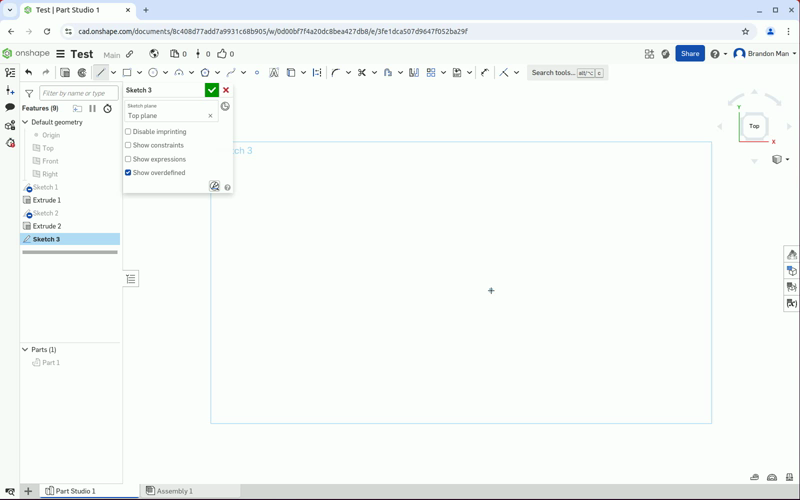
key_down(shift)
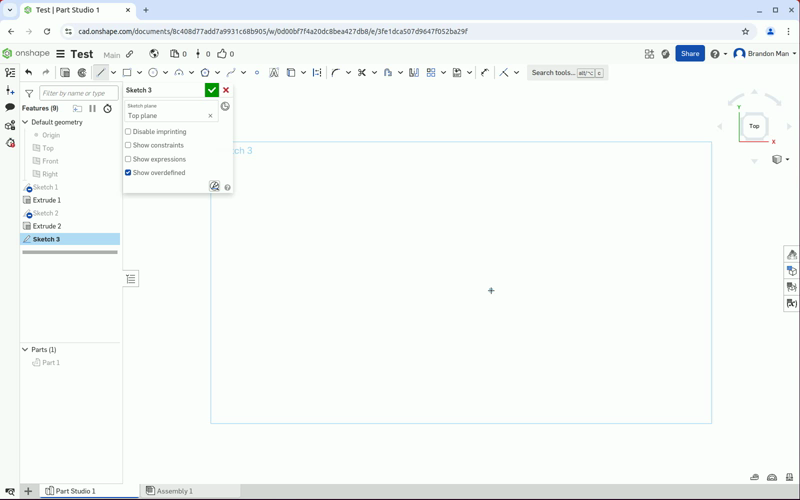
mouse_move(521, 290)
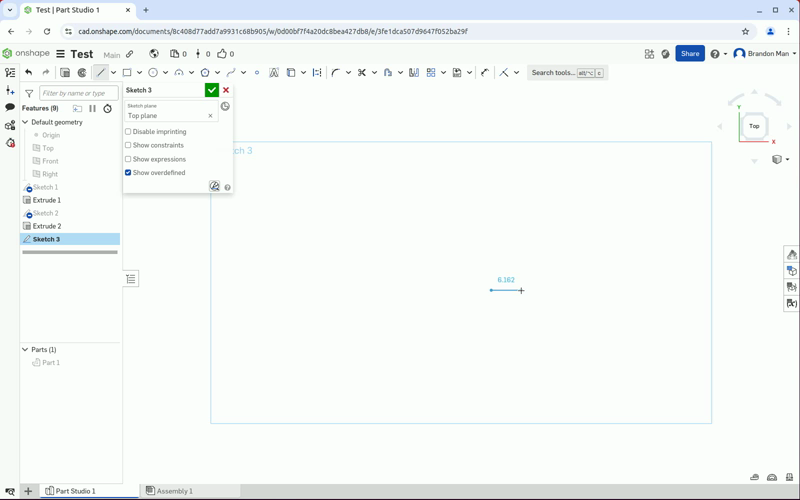
mouse_move(503, 297)
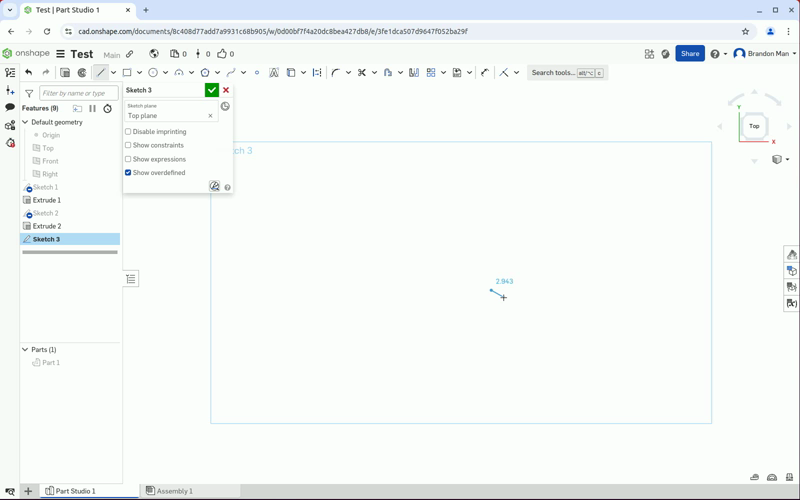
click(503, 297)
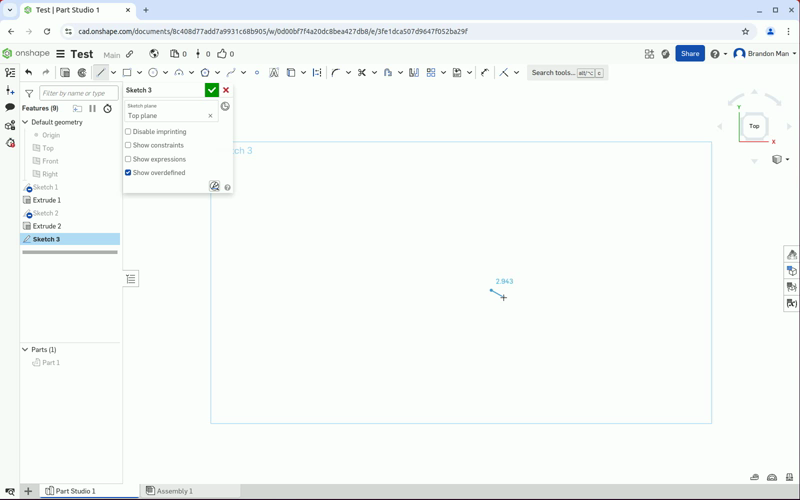
key_up(shift)
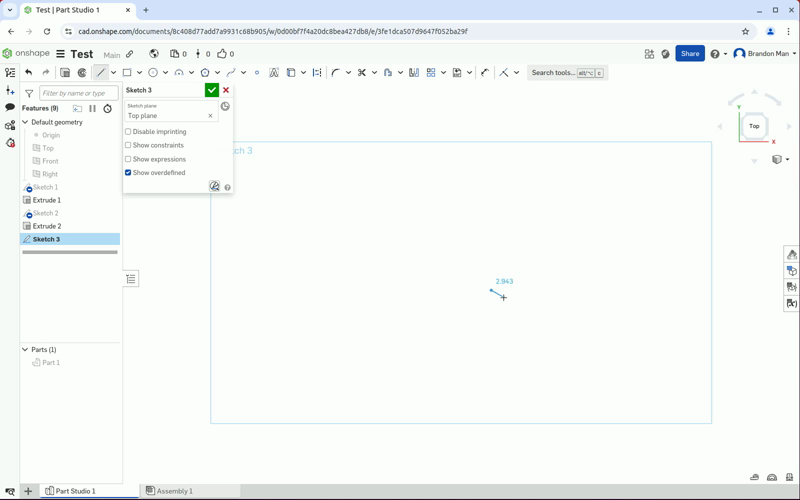
key_down(shift)
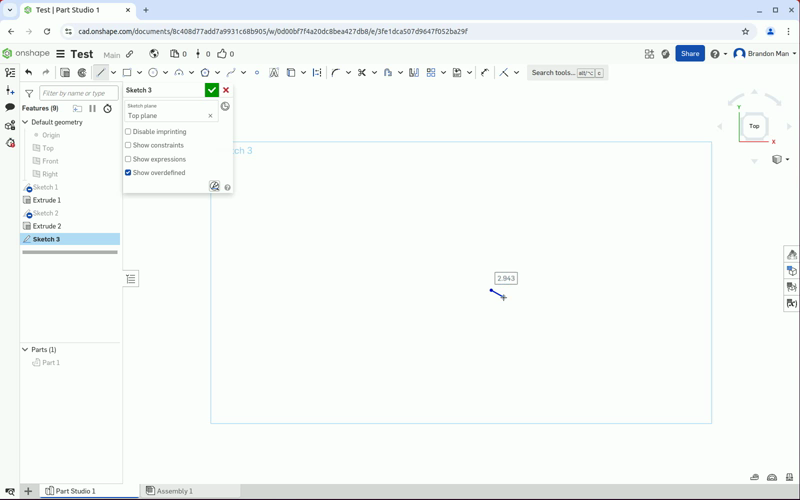
mouse_move(533, 297)
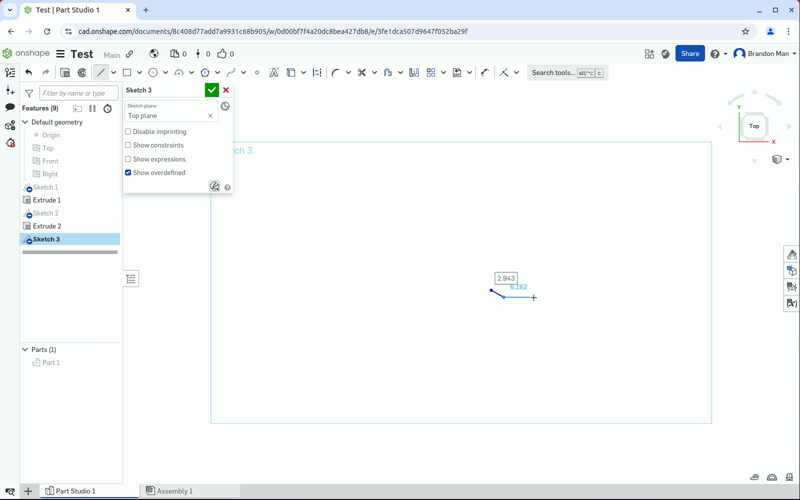
mouse_move(515, 290)
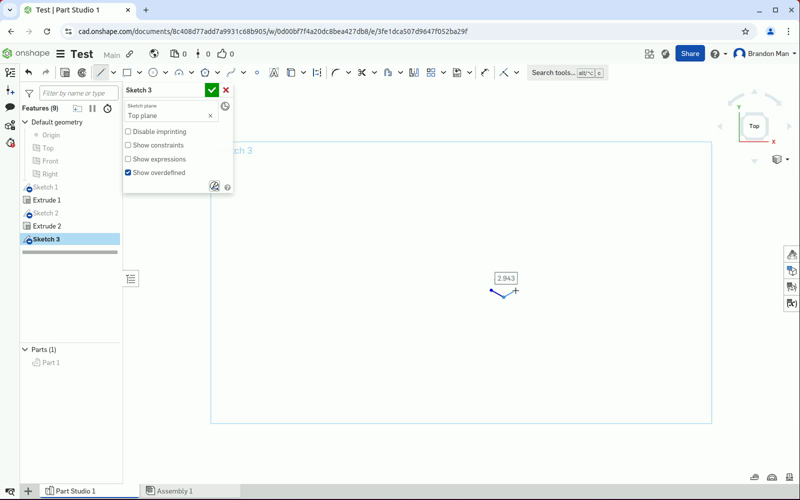
click(515, 290)
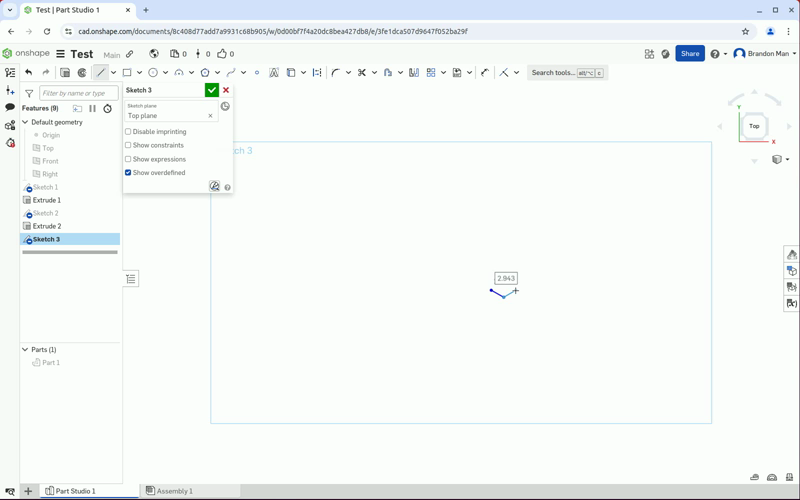
key_up(shift)
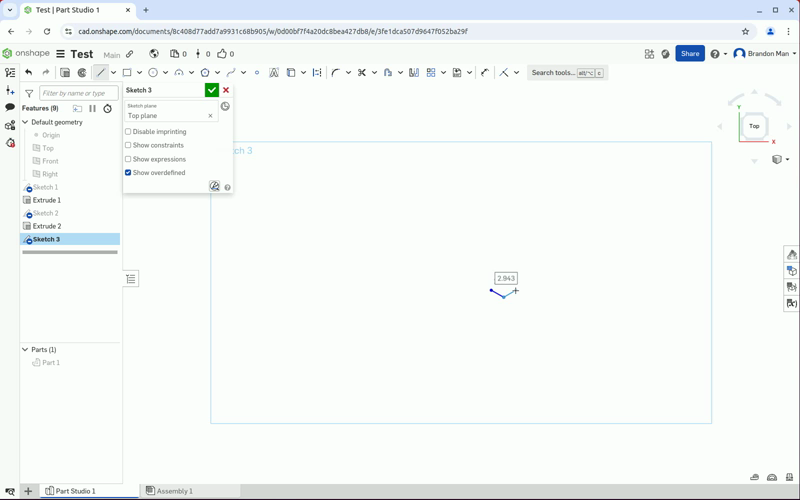
key_down(shift)
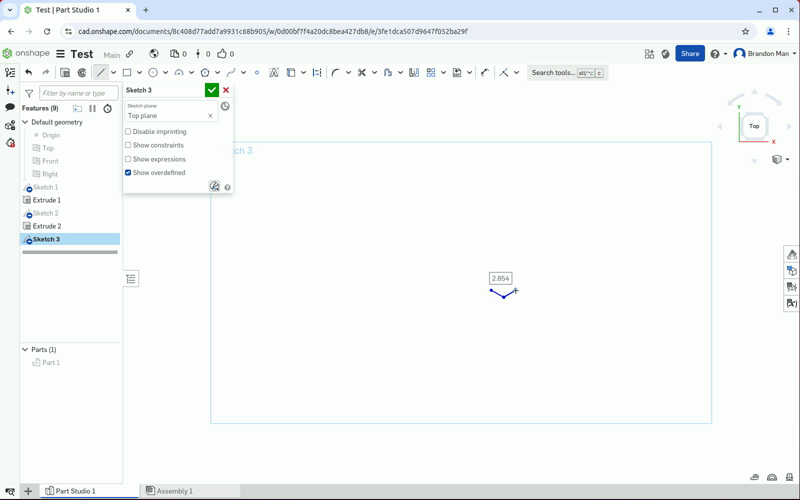
mouse_move(545, 290)
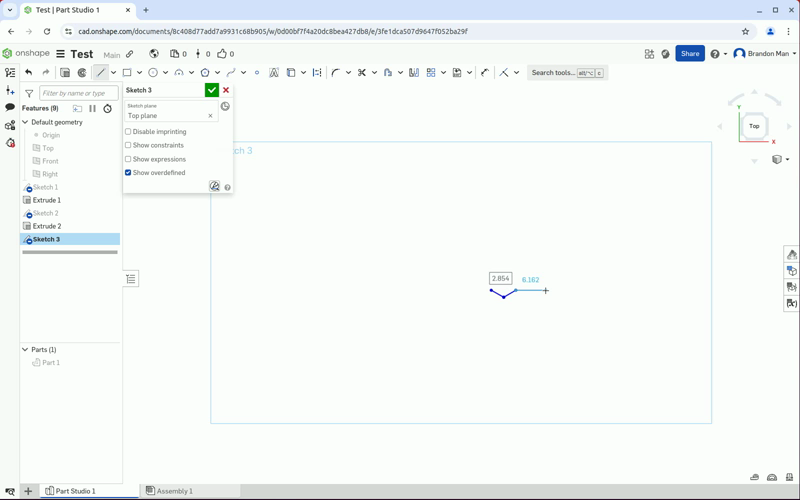
mouse_move(515, 276)
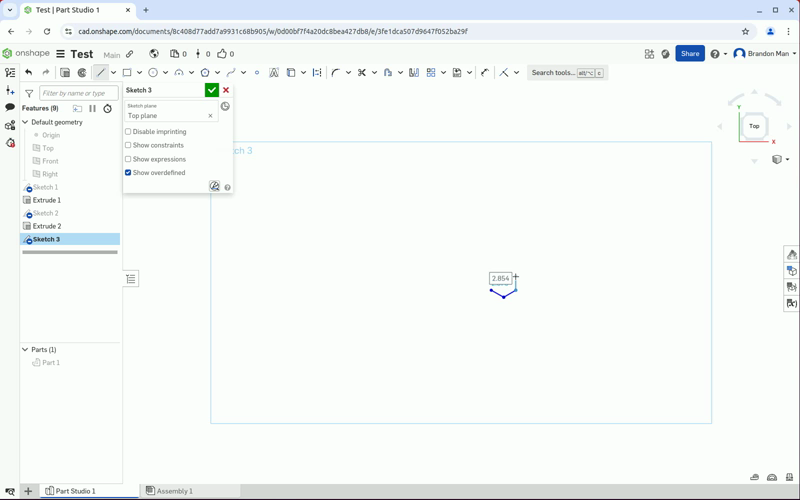
click(515, 276)
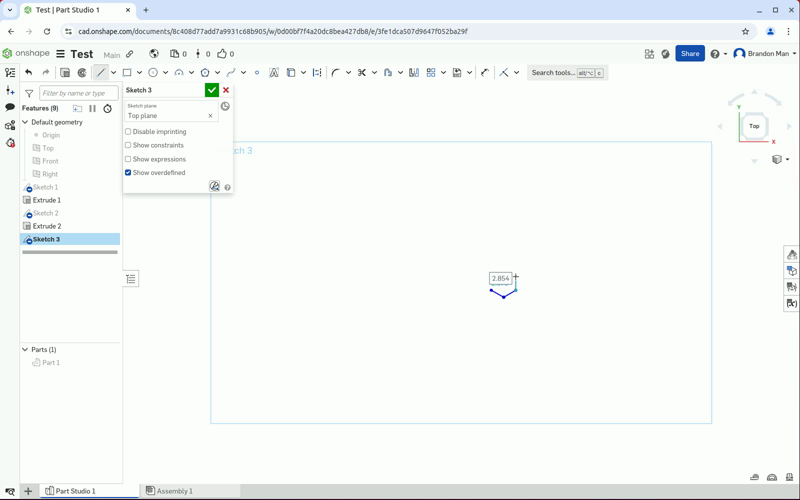
key_up(shift)
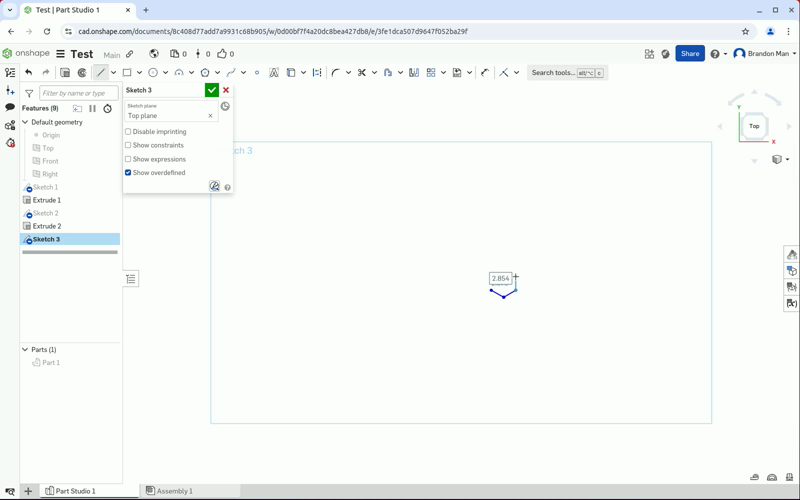
key_down(shift)
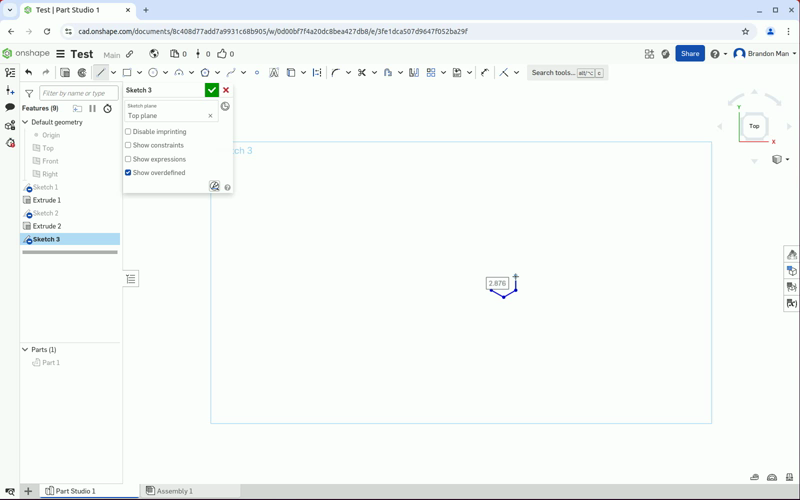
mouse_move(545, 276)
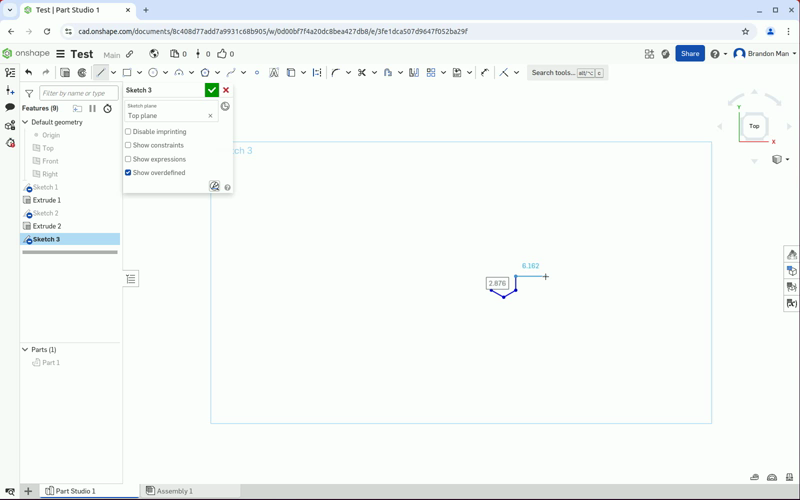
mouse_move(503, 268)
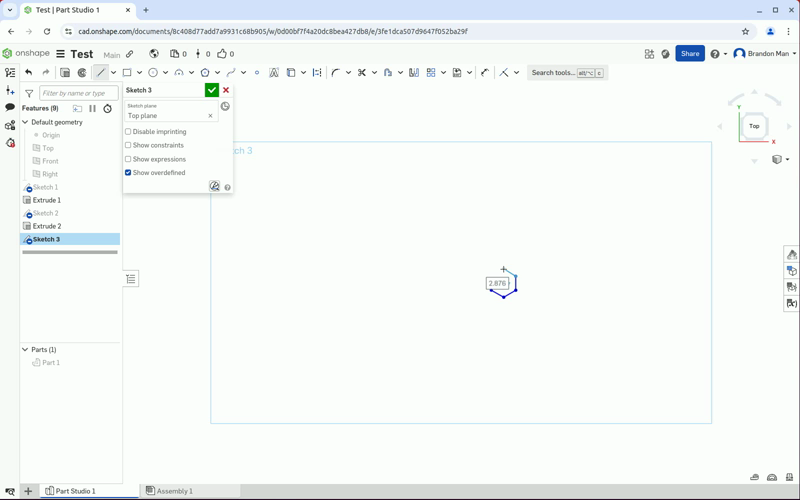
click(503, 268)
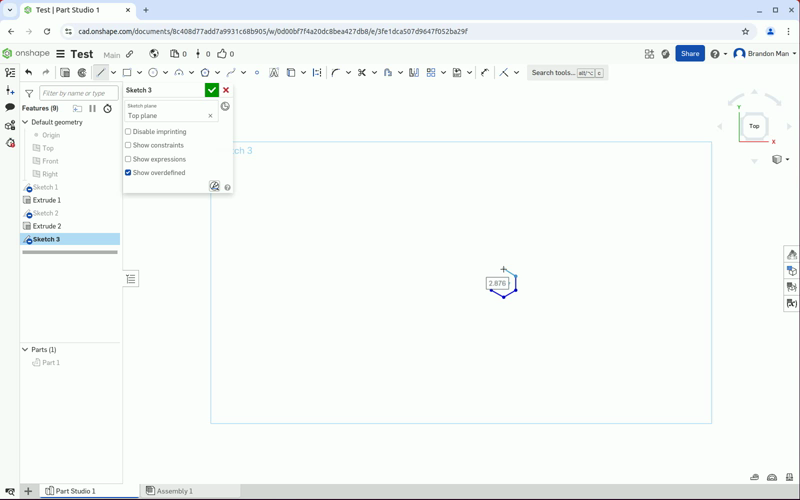
key_up(shift)
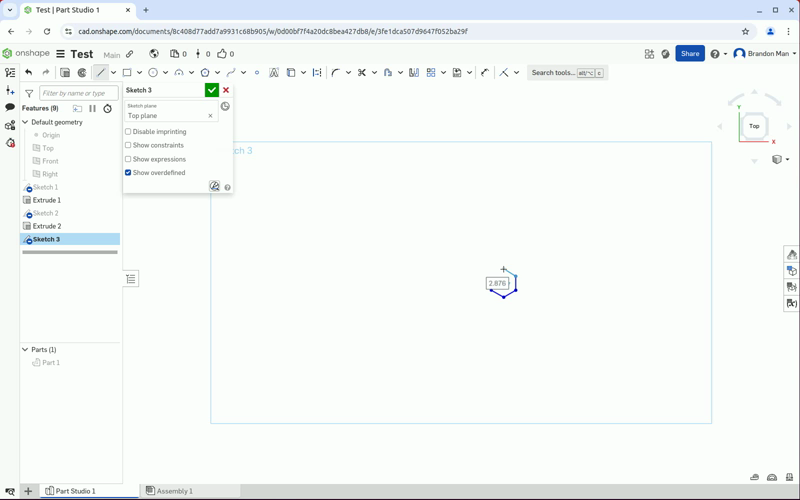
key_down(shift)
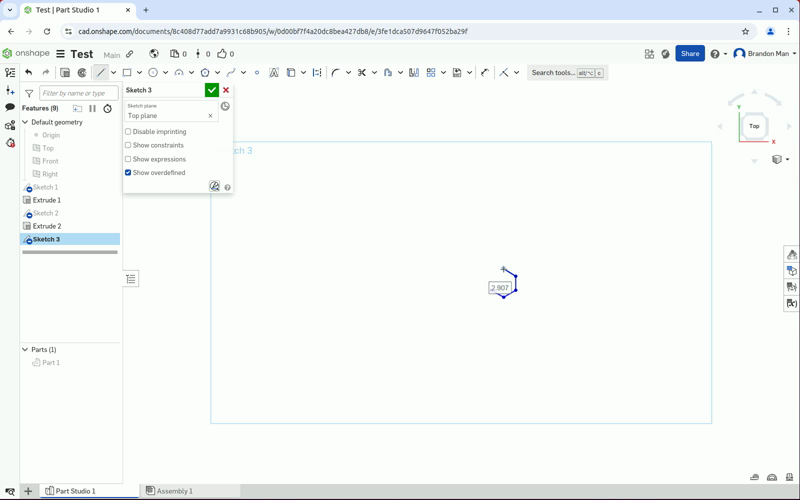
mouse_move(533, 268)
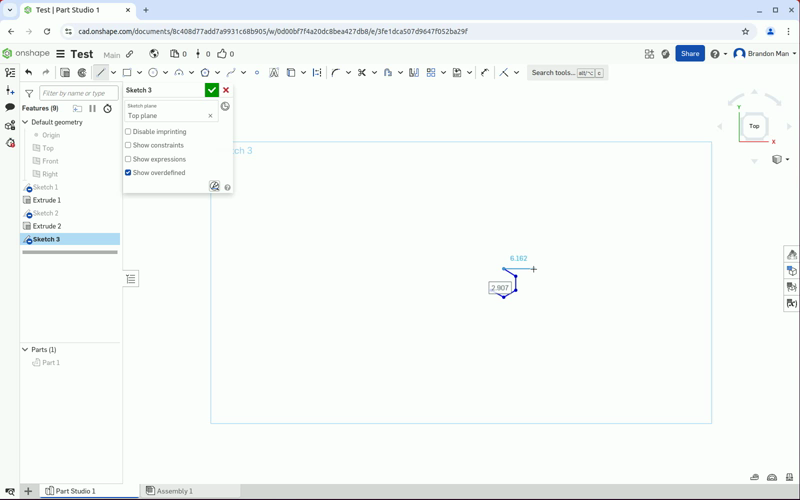
mouse_move(491, 276)
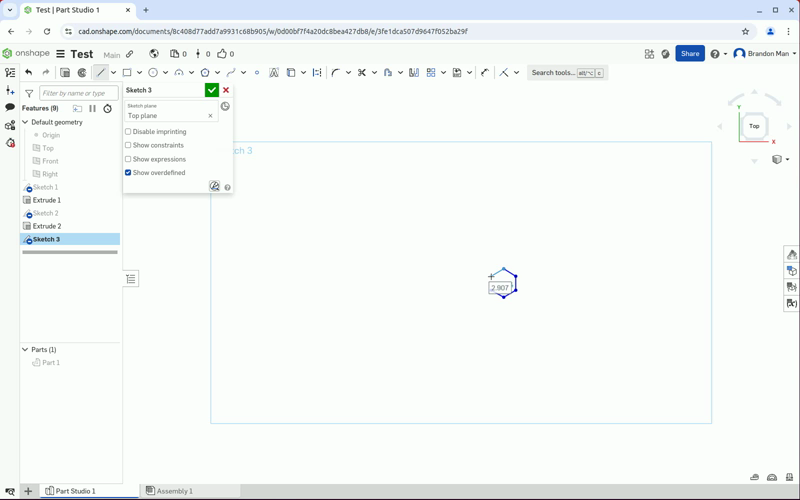
click(491, 276)
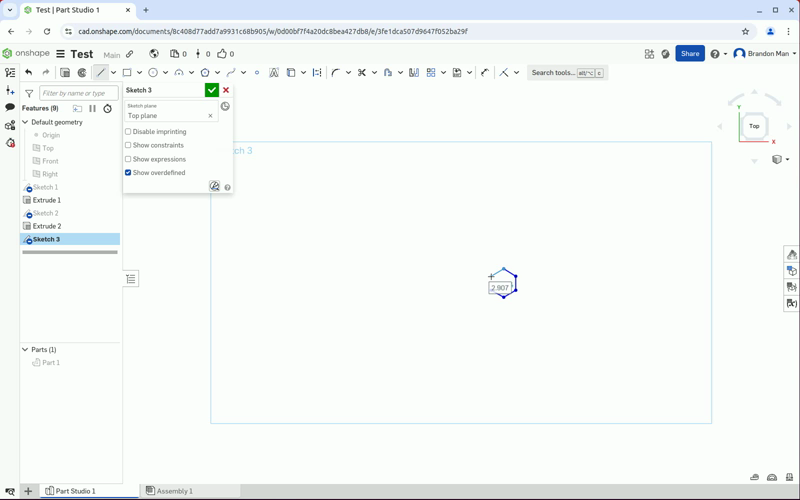
key_up(shift)
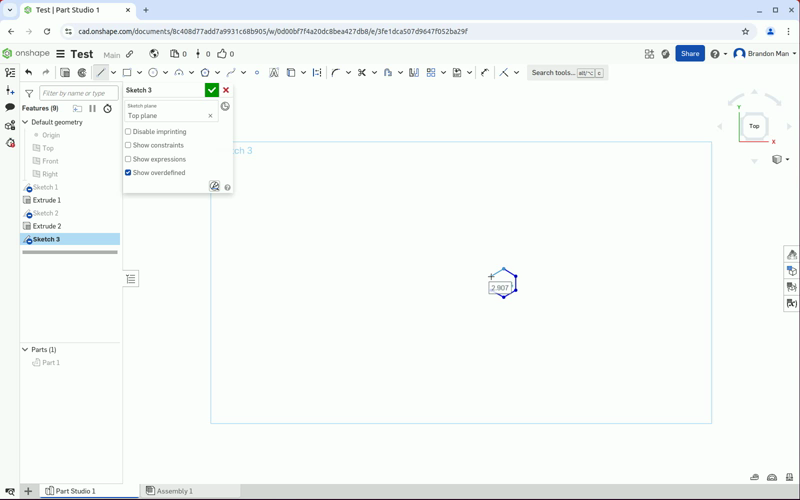
mouse_move(521, 276)
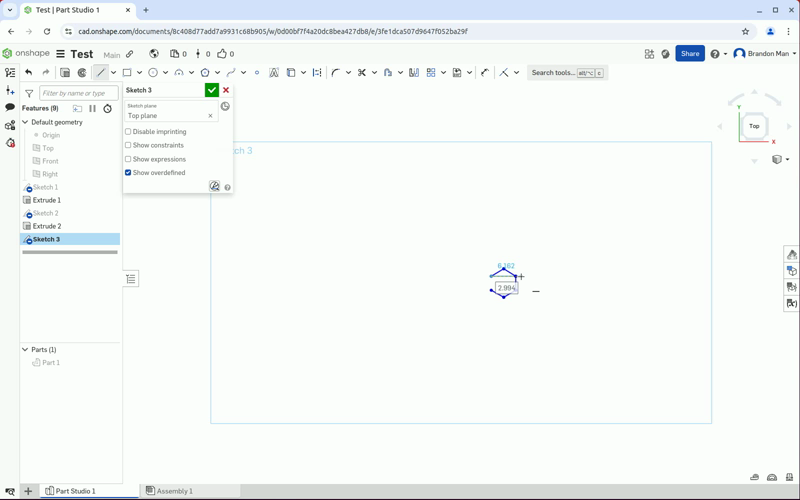
key_down(shift)
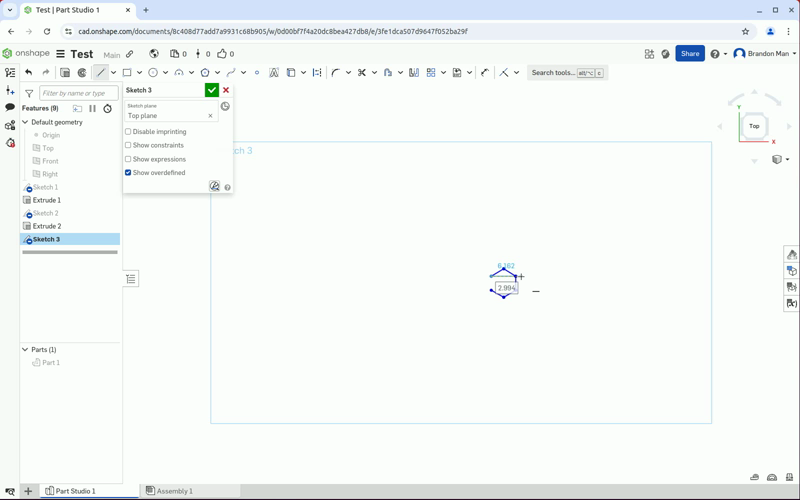
mouse_move(491, 290)
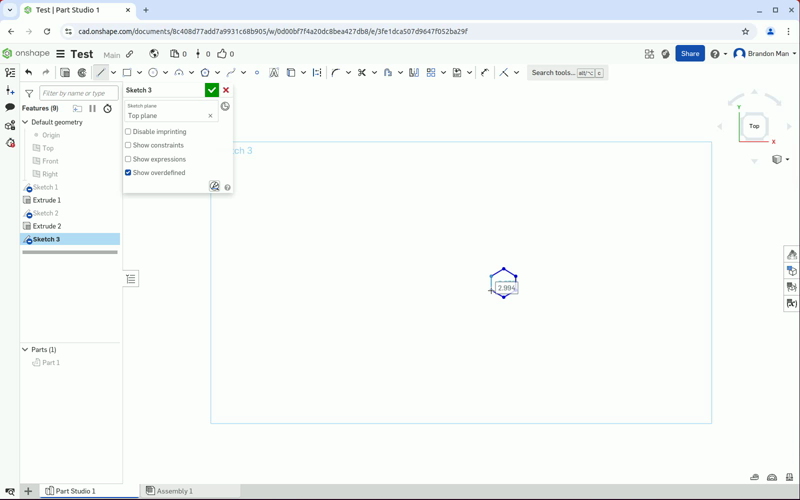
key_up(shift)
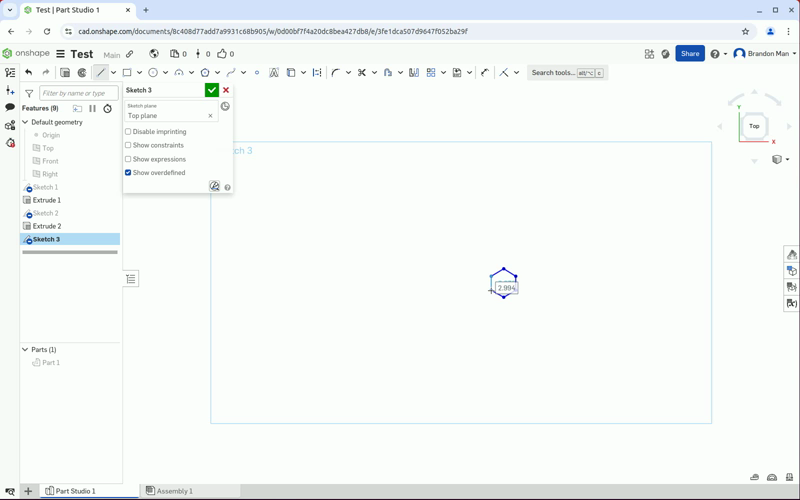
click(491, 290)
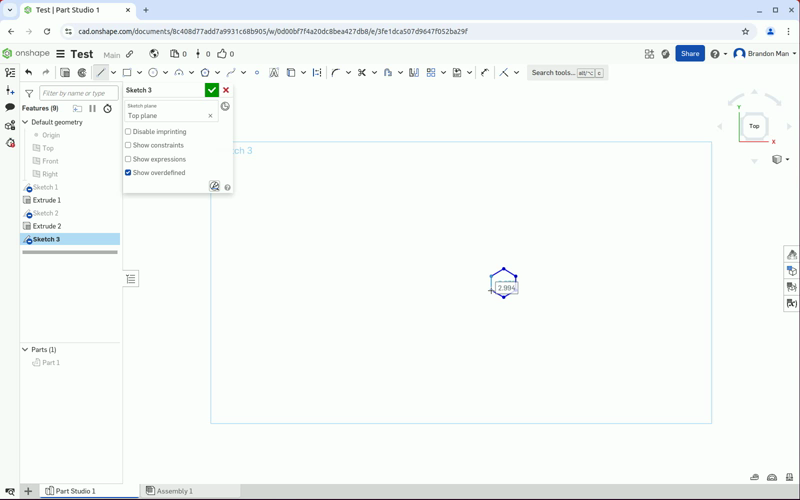
key(esc)
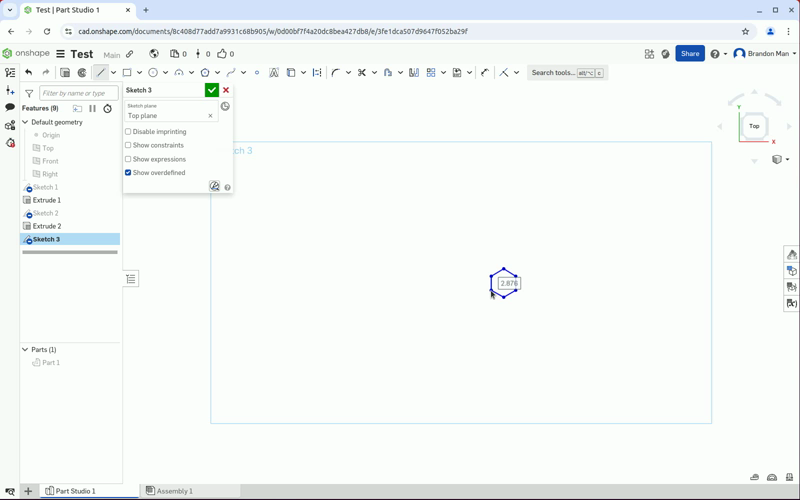
mouse_move(513, 276)
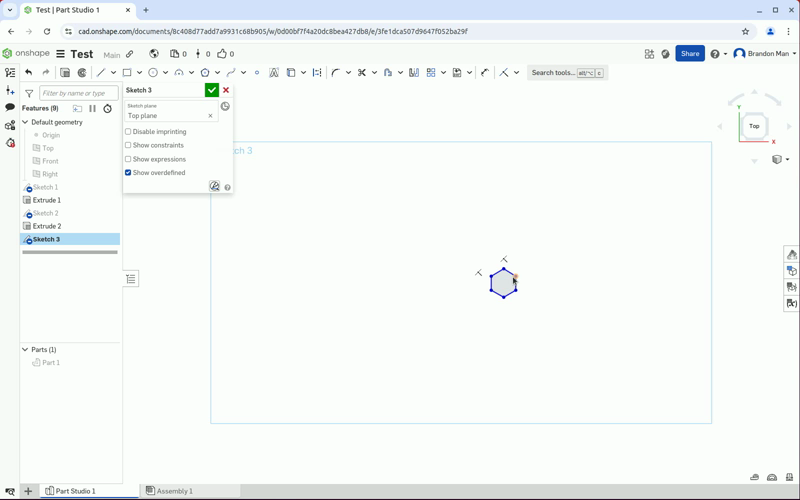
scroll(6)
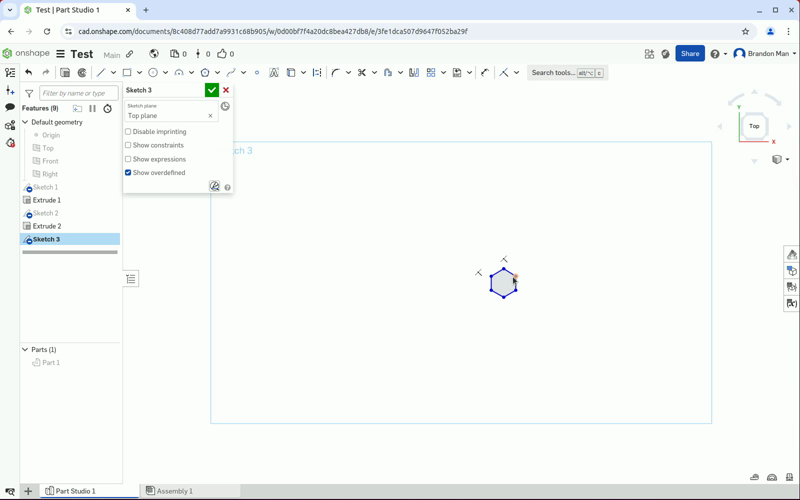
scroll(6)
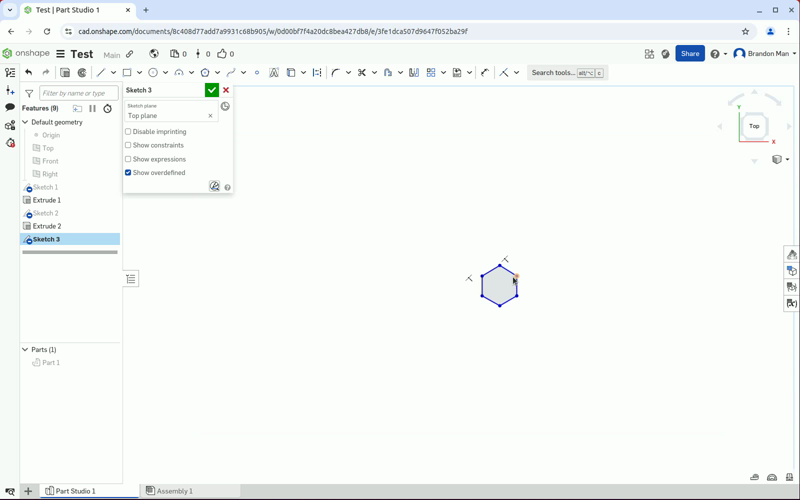
scroll(6)
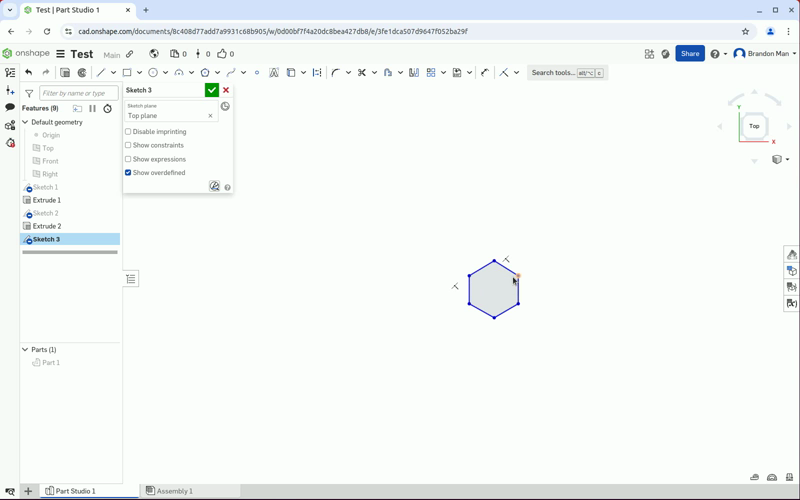
scroll(6)
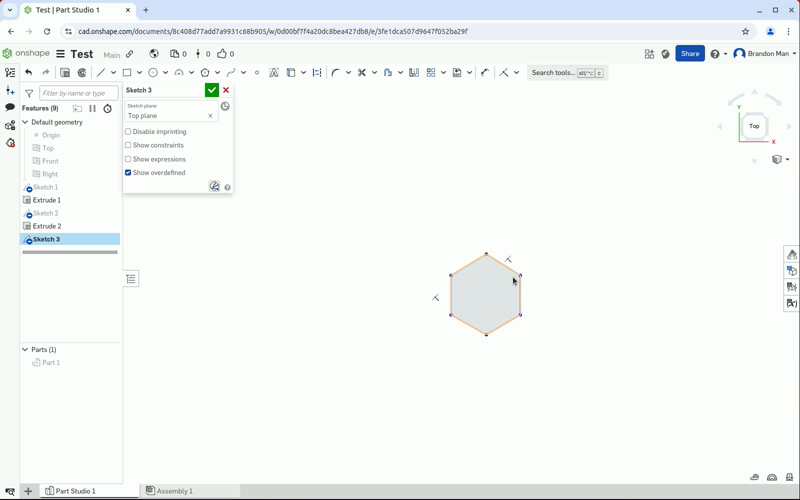
scroll(6)
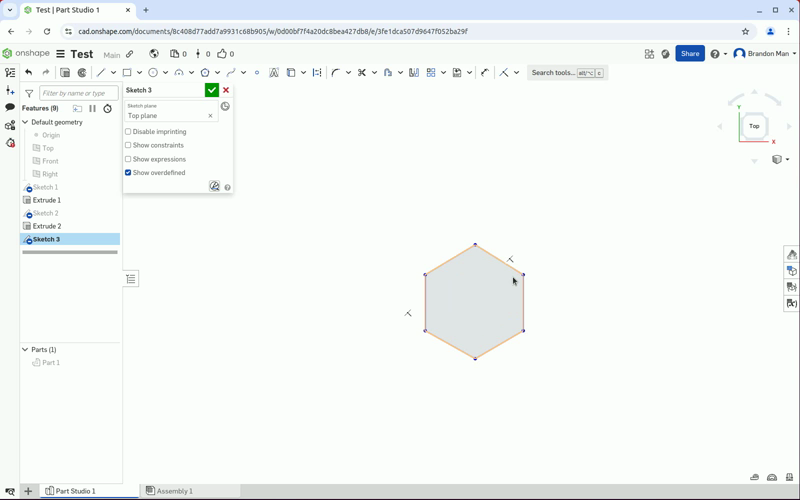
scroll(6)
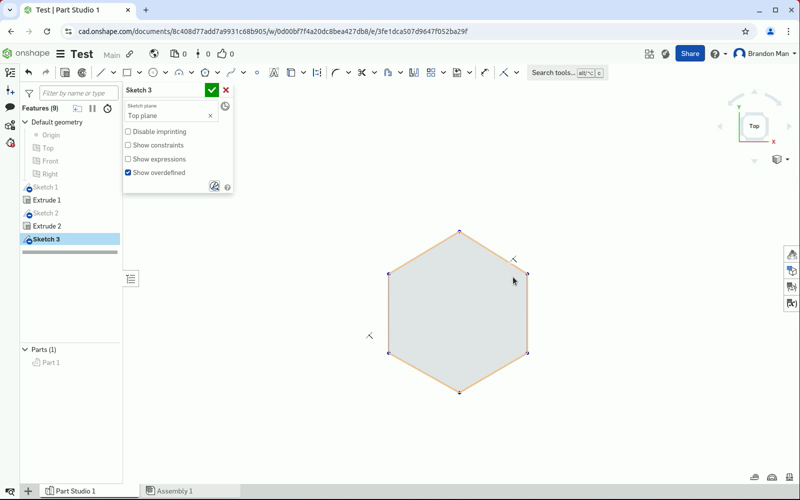
scroll(6)
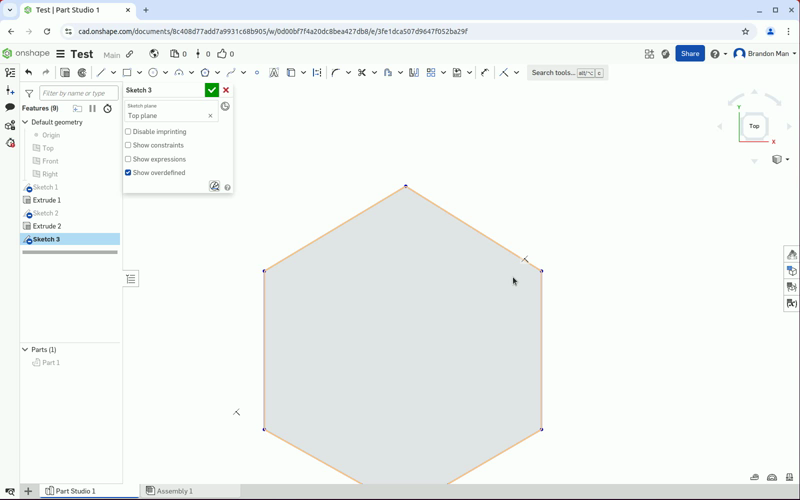
click(513, 276)
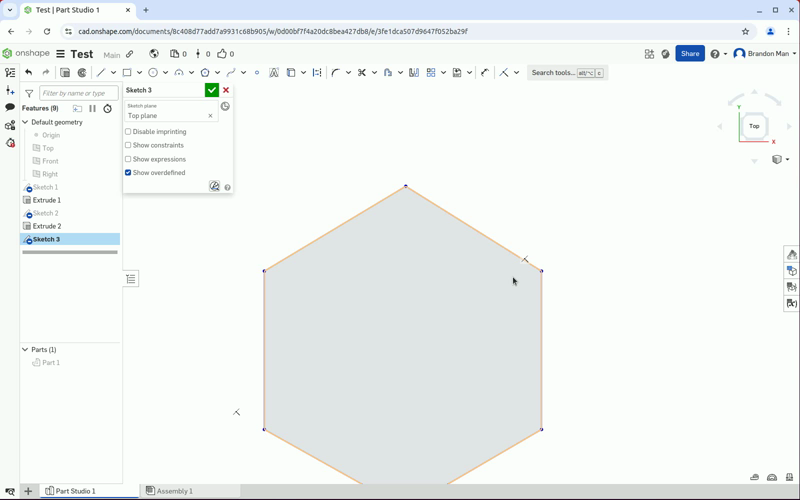
scroll(-6)
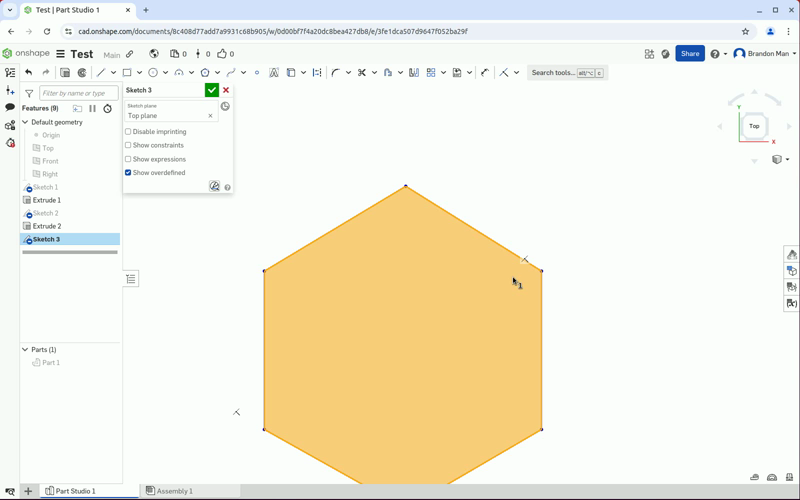
scroll(-6)
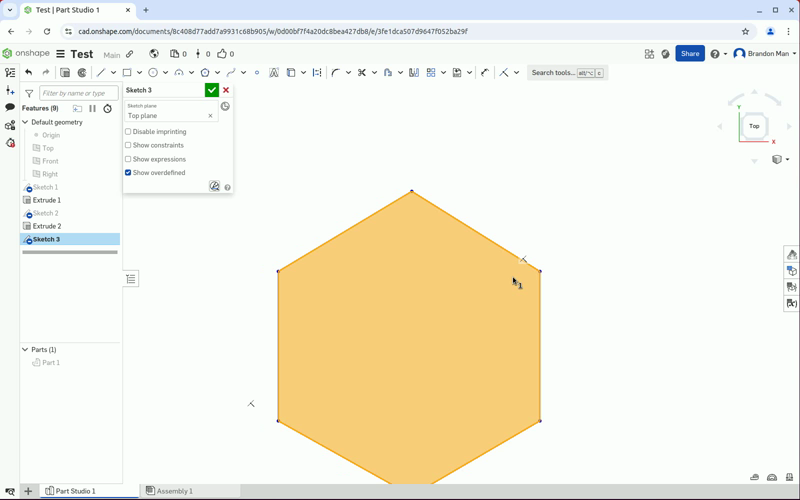
scroll(-6)
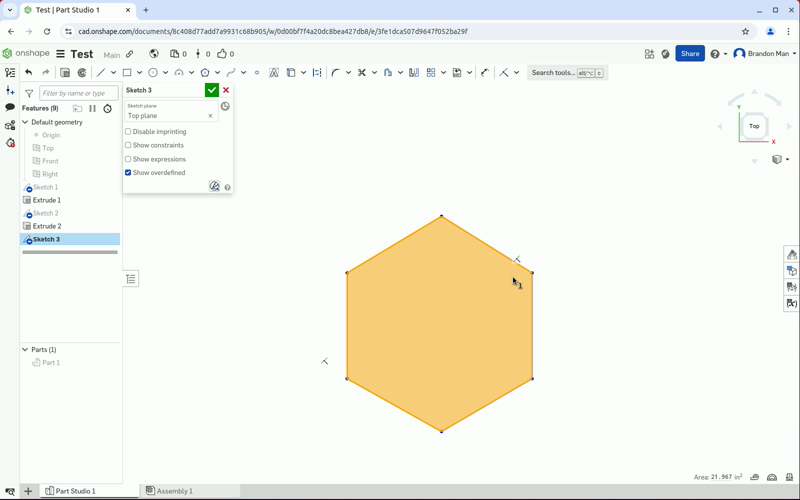
scroll(-6)
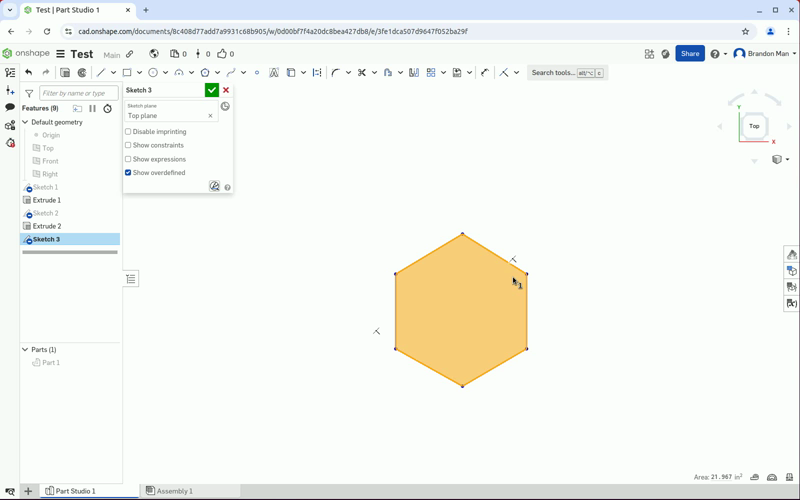
scroll(-6)
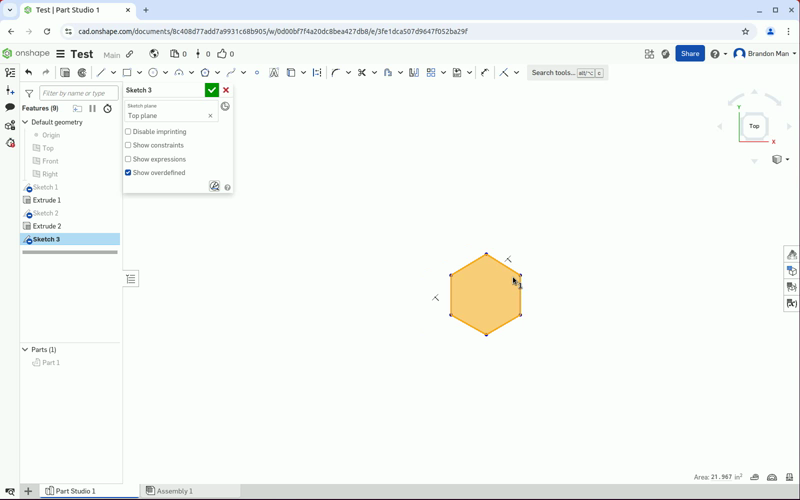
scroll(-6)
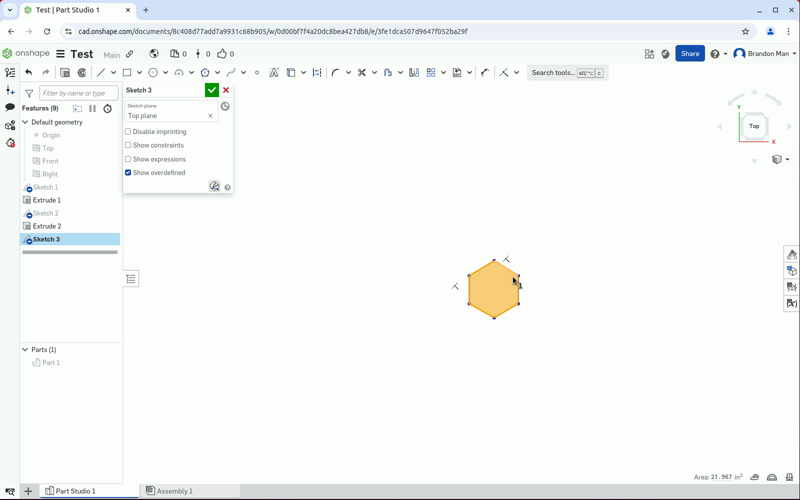
scroll(-6)
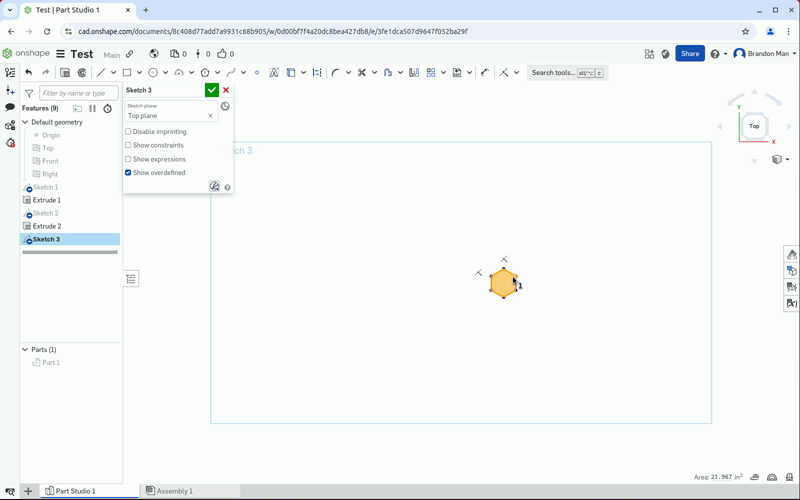
mouse_move(73, 352)
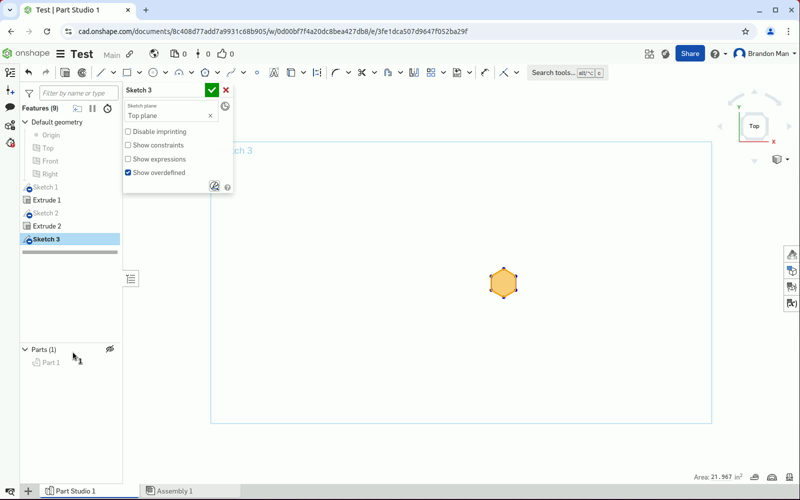
key(shift+y)
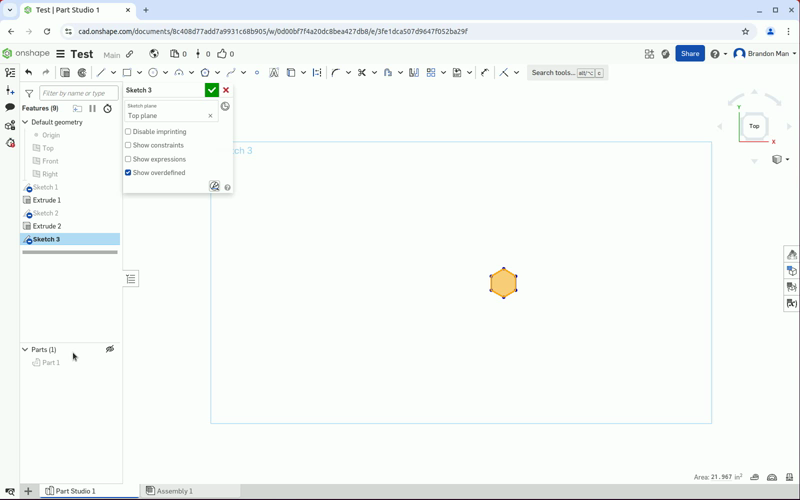
key(shift+e)
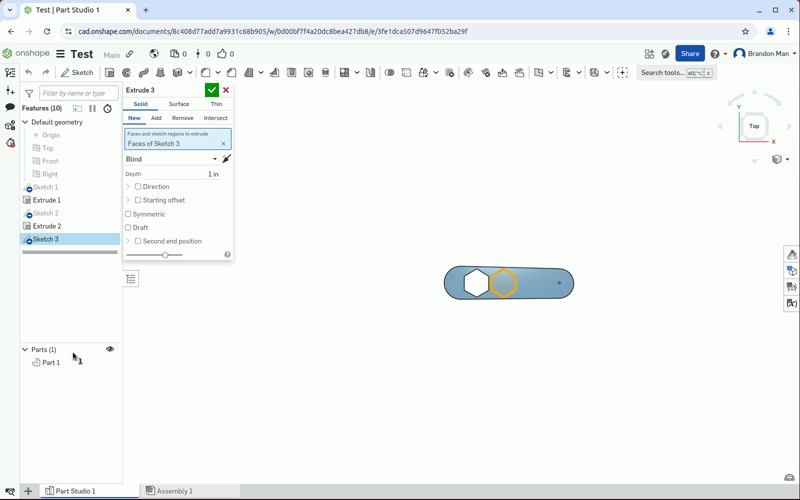
mouse_move(143, 106)
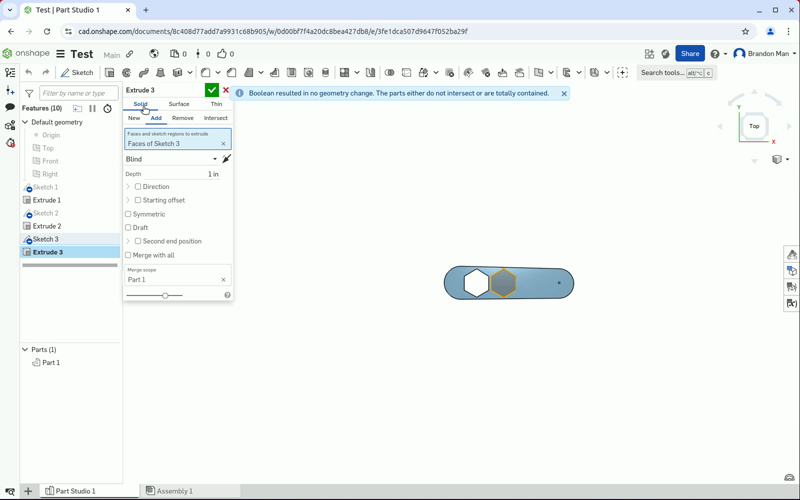
click(143, 106)
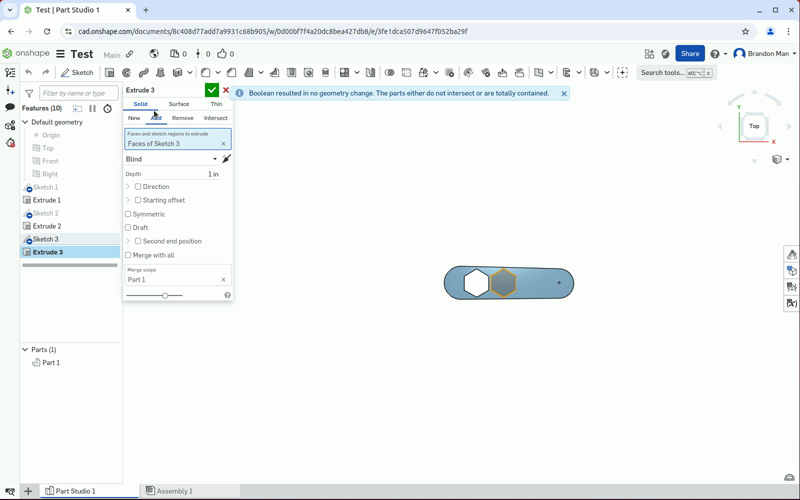
mouse_move(186, 120)
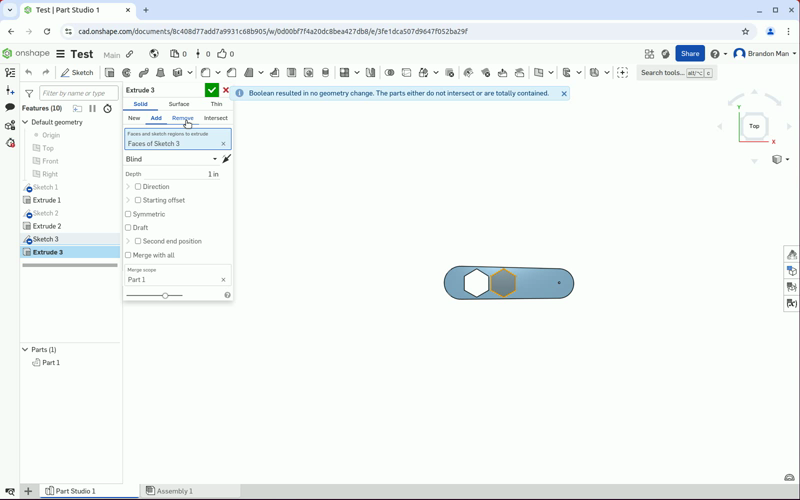
click(186, 120)
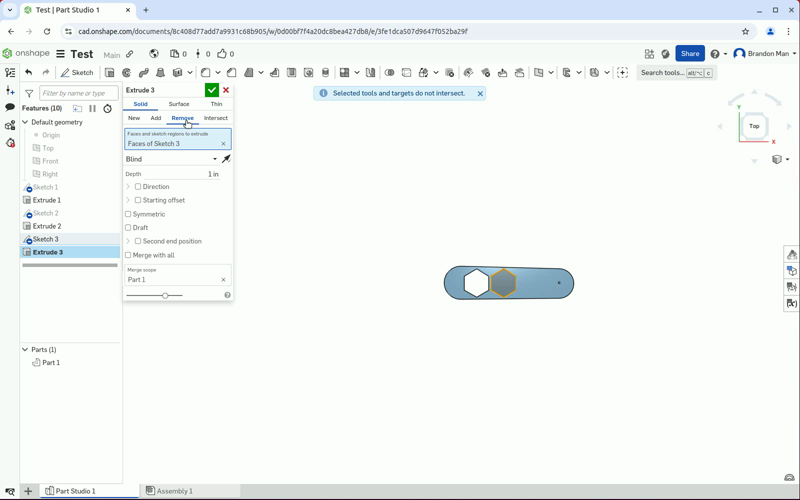
key(tab, 4)
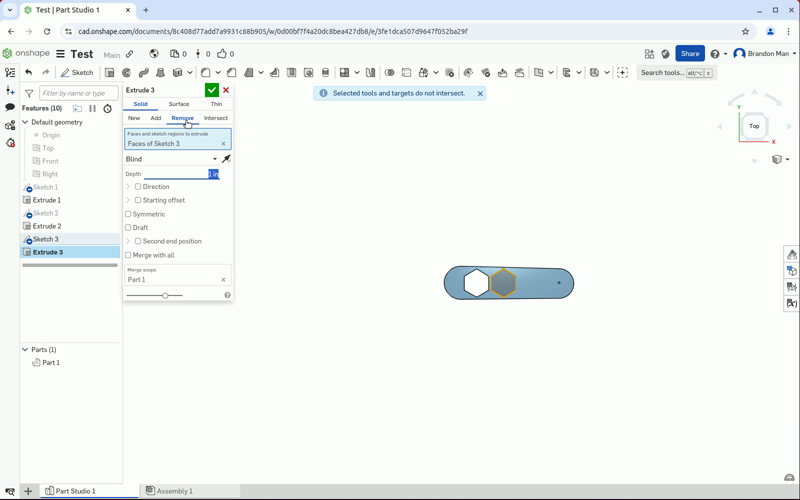
text(-7.943)
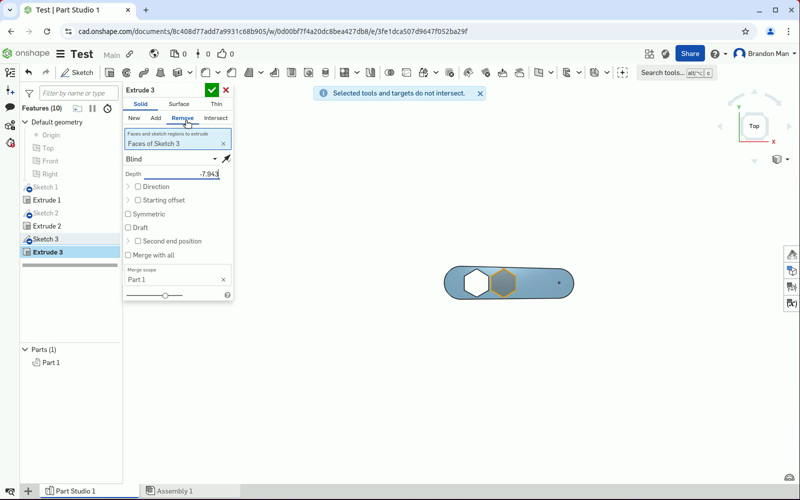
key(tab, 6)
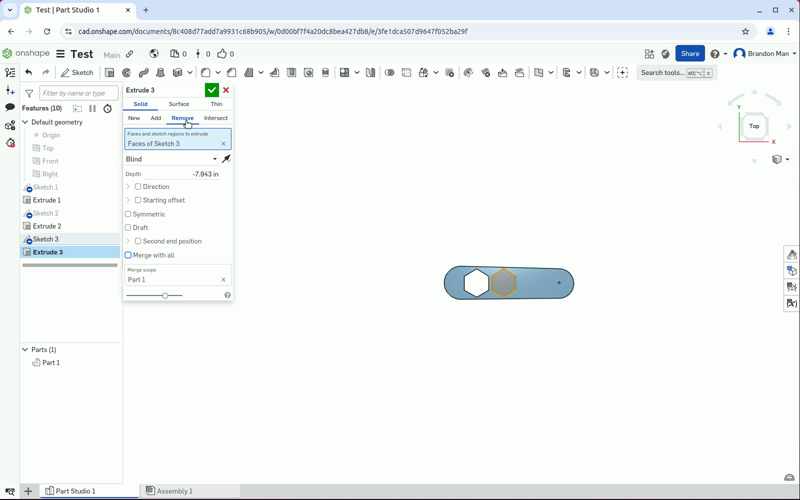
key(space)
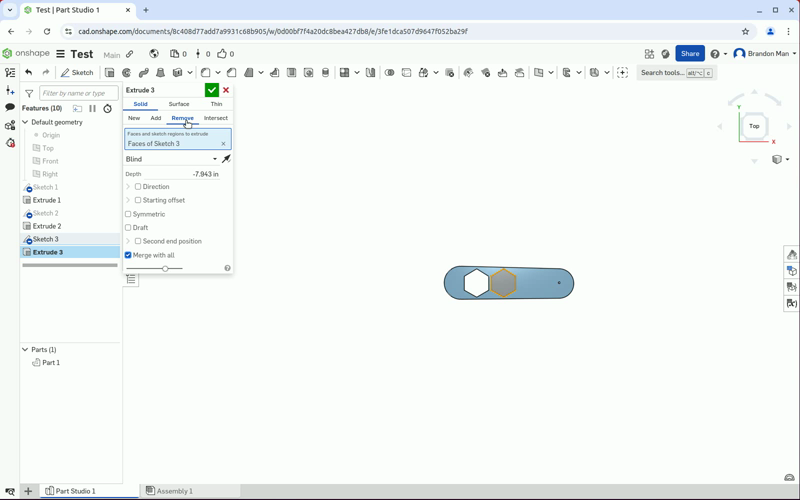
key(enter)
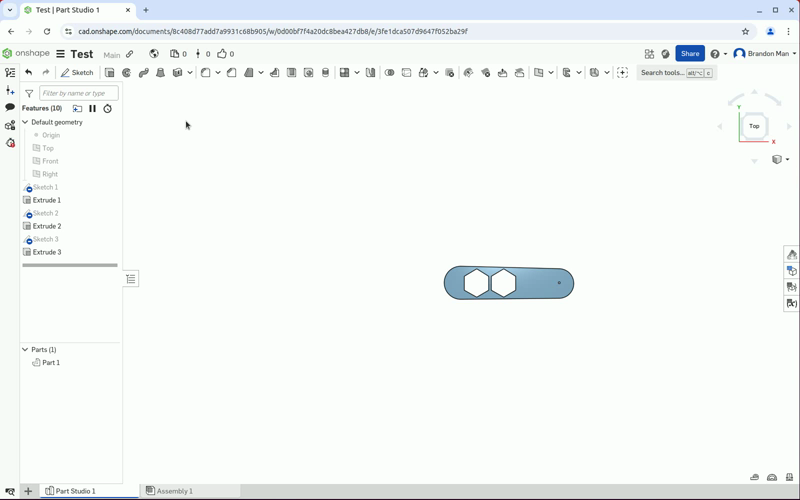
key(shift+h)
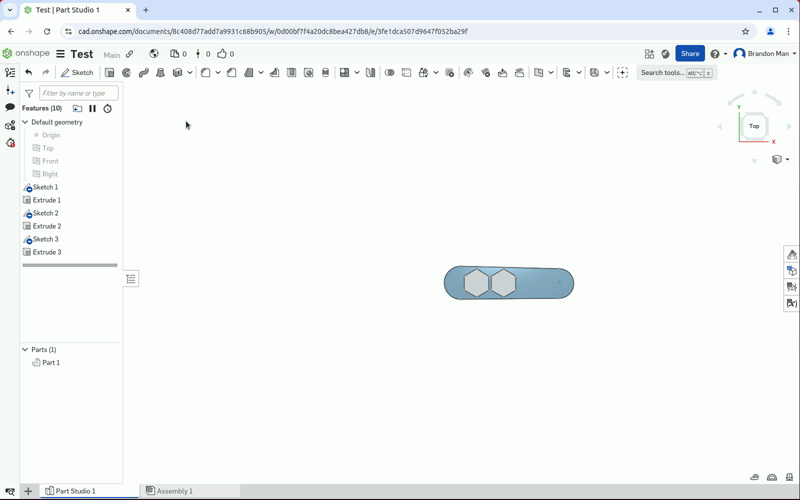
key(shift+h)
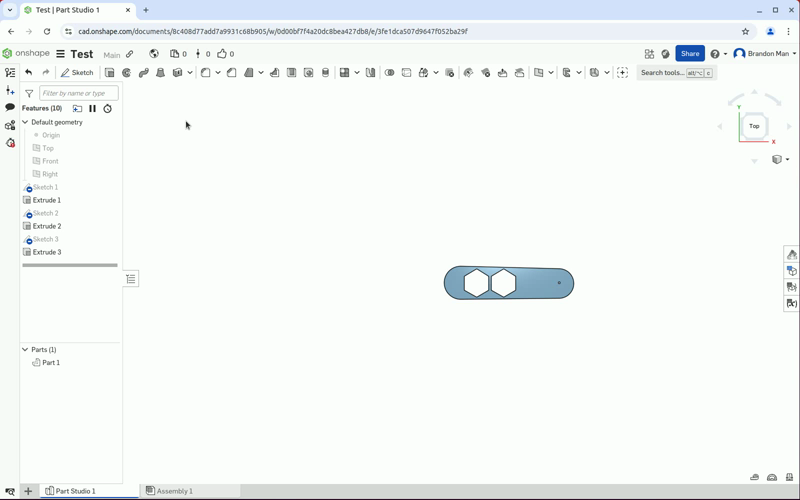
mouse_move(73, 189)
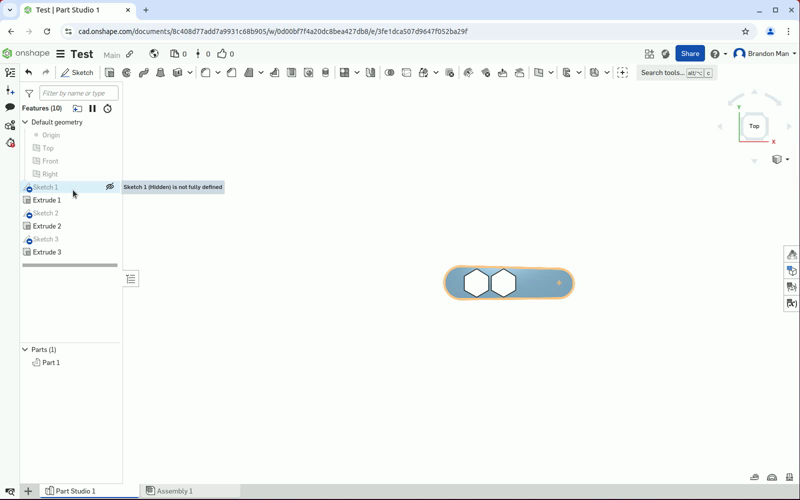
click(73, 189)
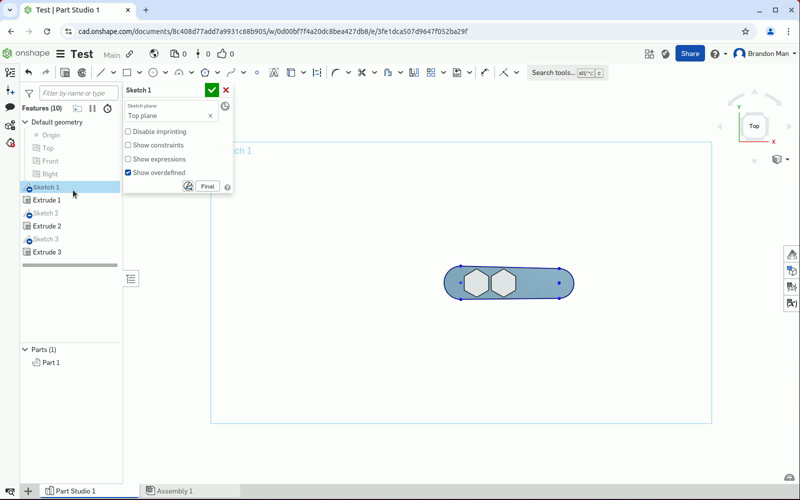
mouse_move(229, 92)
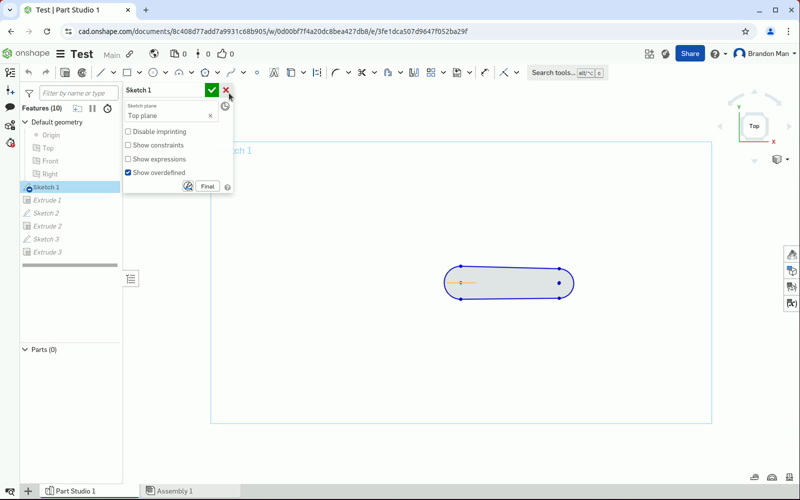
click(229, 92)
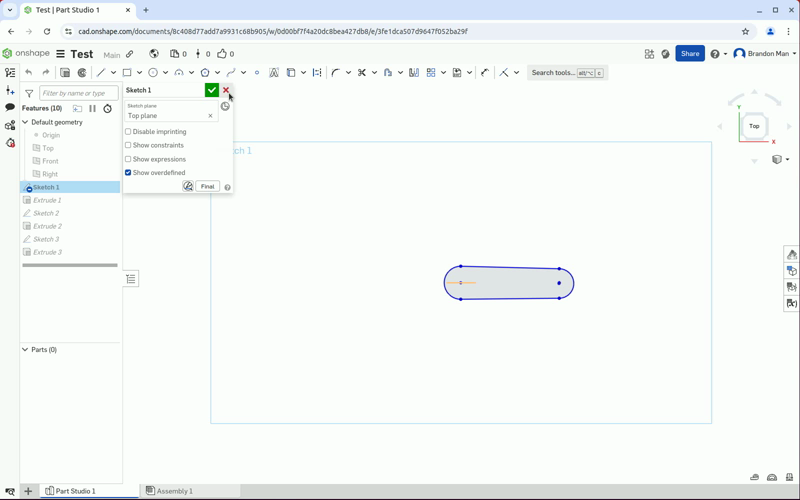
key(shift+s)
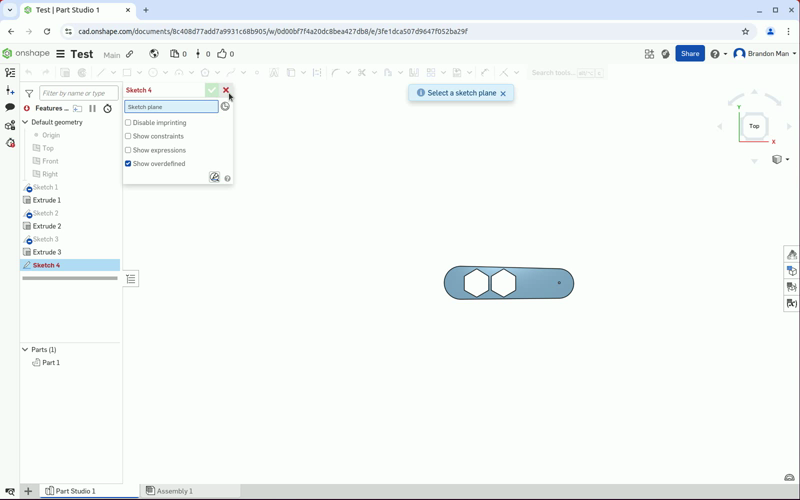
mouse_move(73, 150)
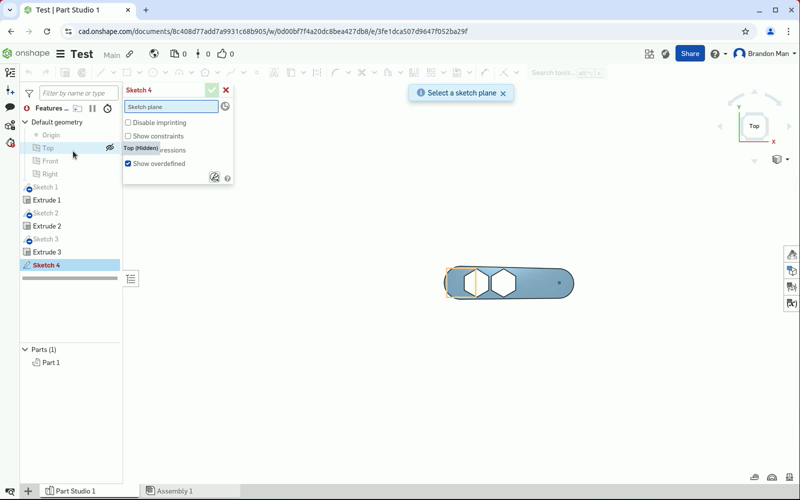
click(73, 150)
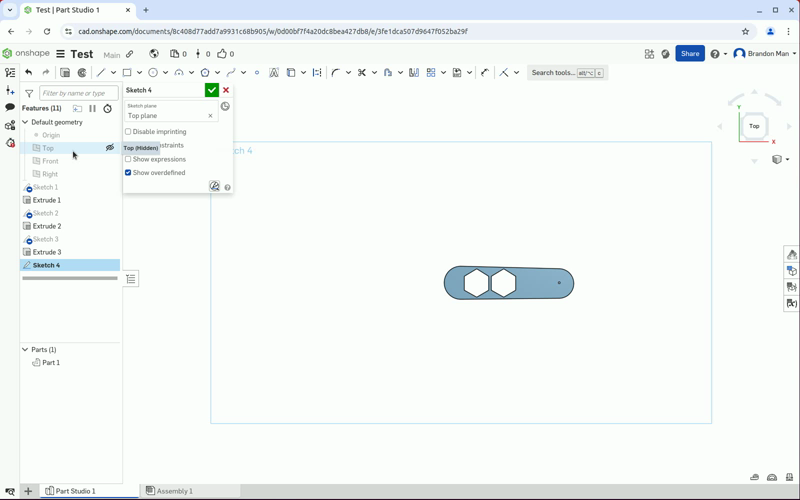
mouse_move(73, 352)
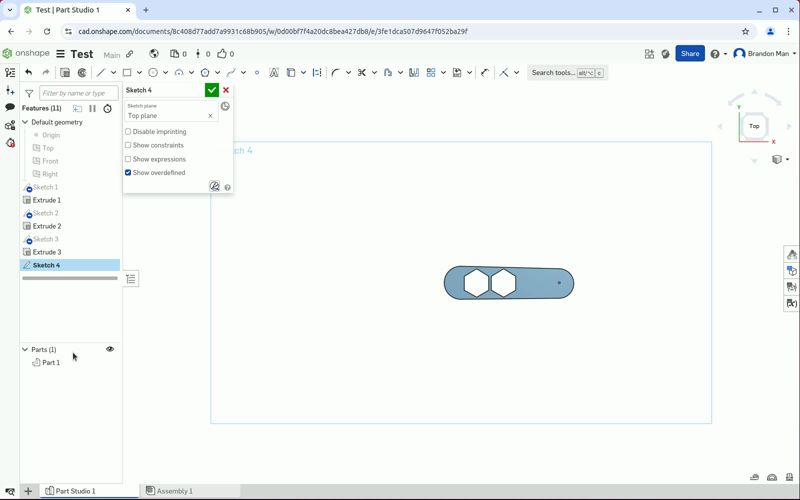
key(y)
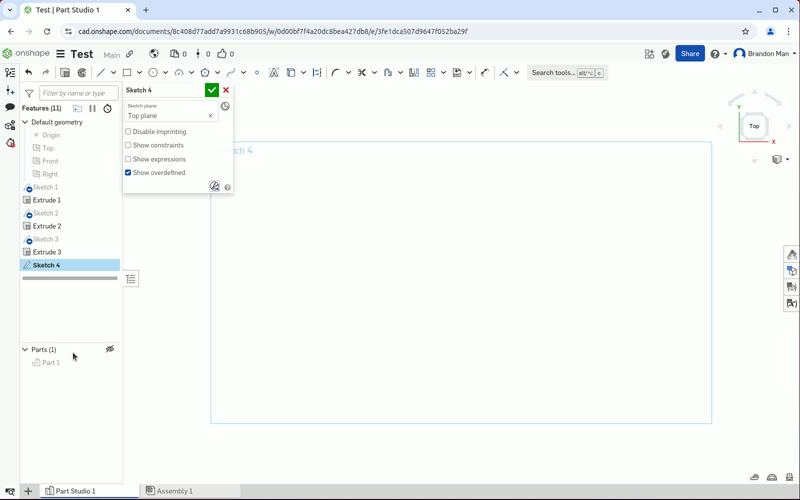
key(l)
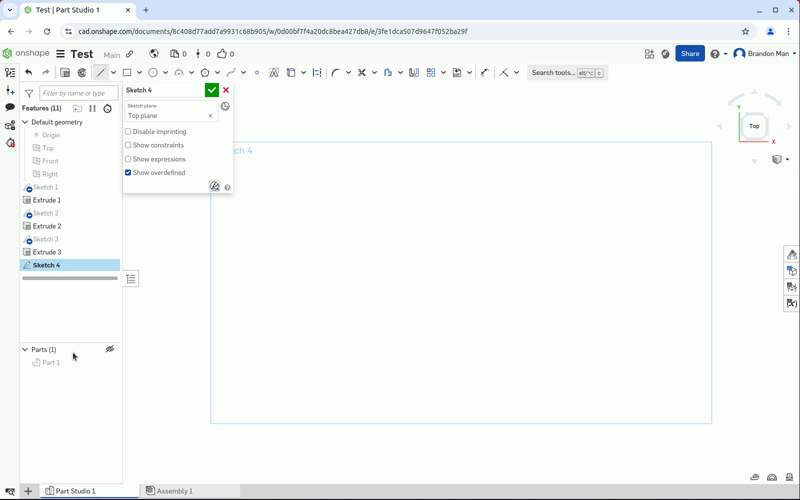
key_down(shift)
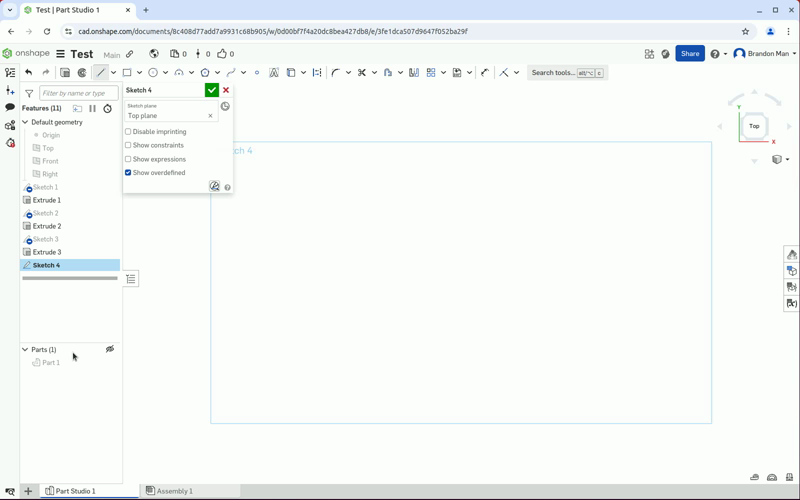
mouse_move(516, 290)
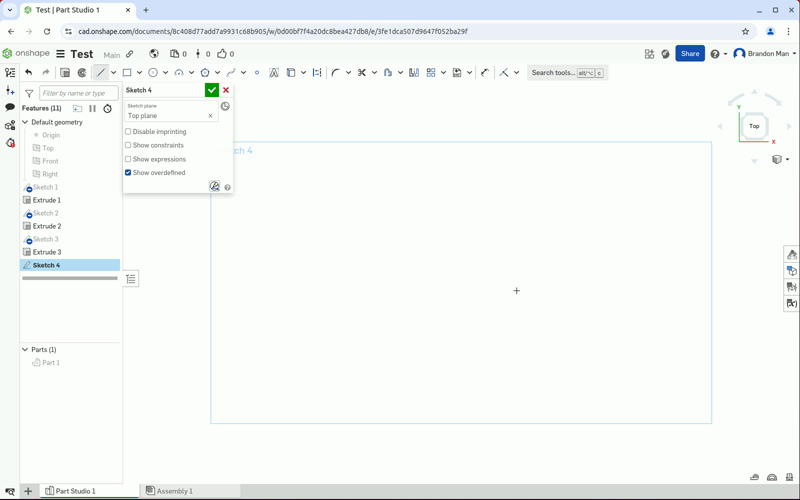
click(516, 290)
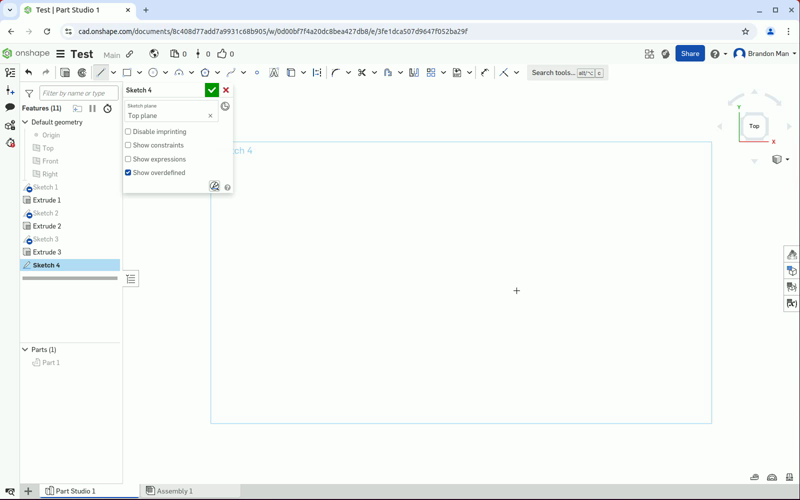
key_up(shift)
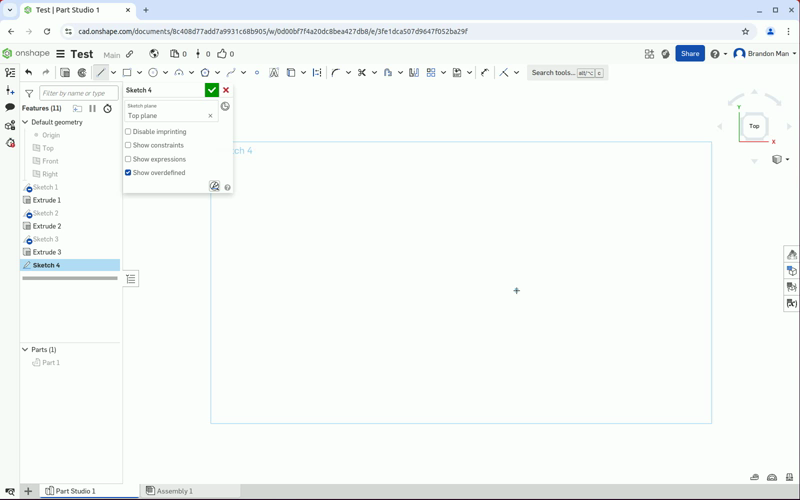
key_down(shift)
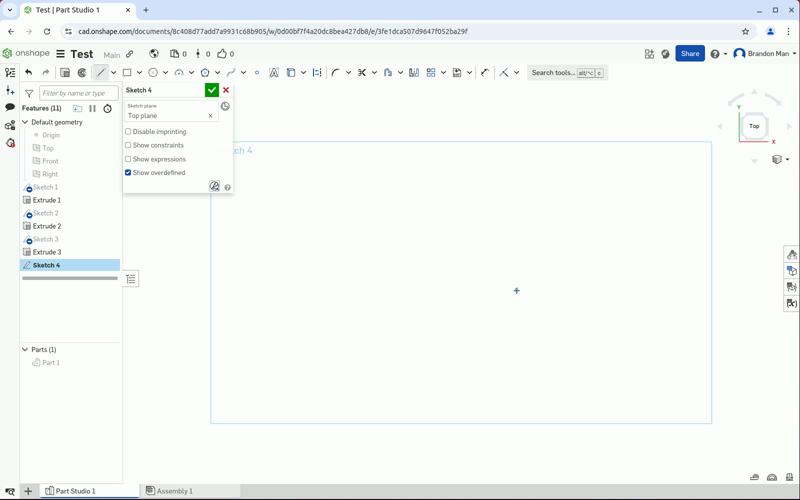
mouse_move(546, 290)
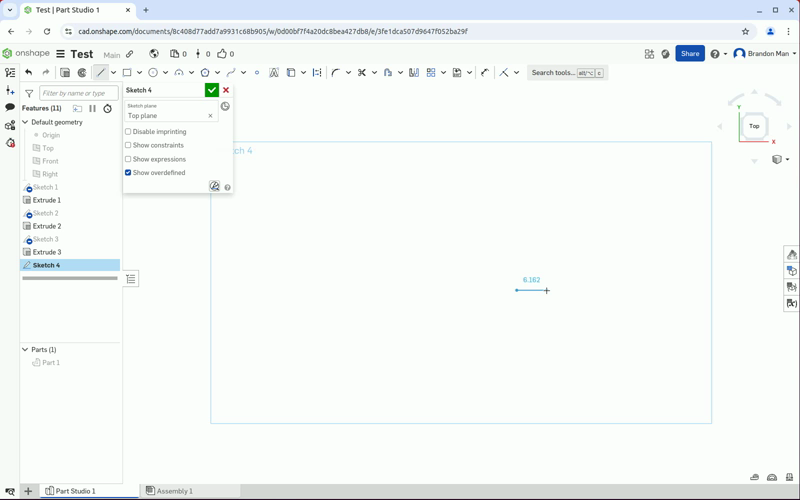
mouse_move(529, 297)
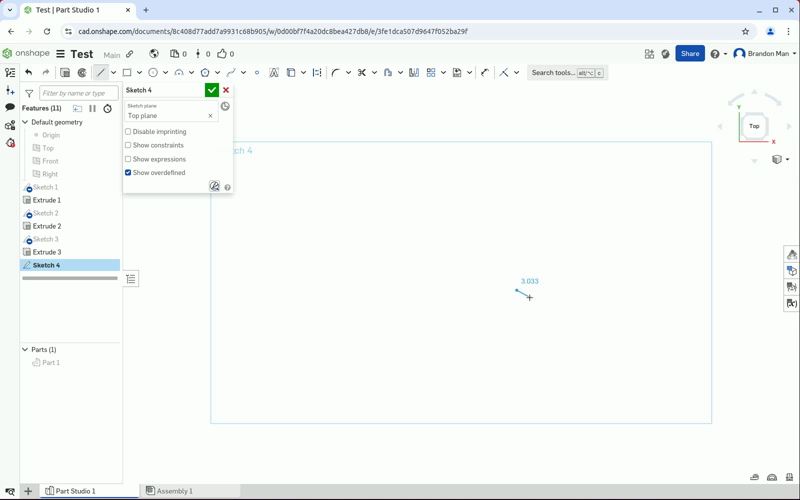
click(529, 297)
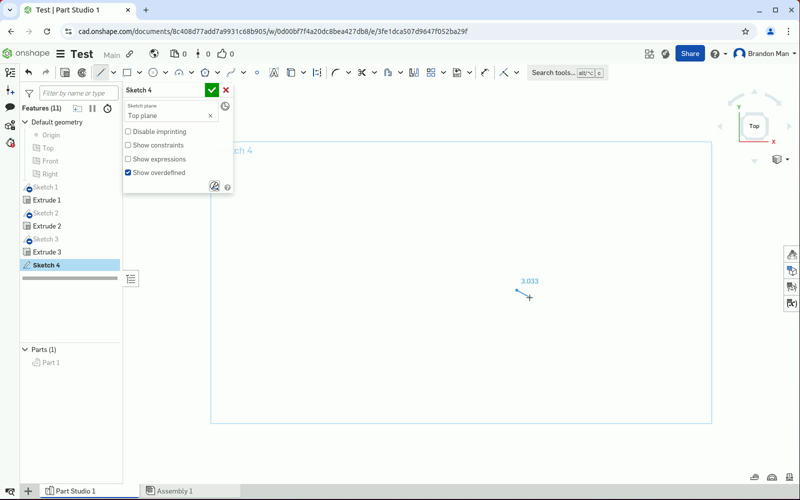
key_up(shift)
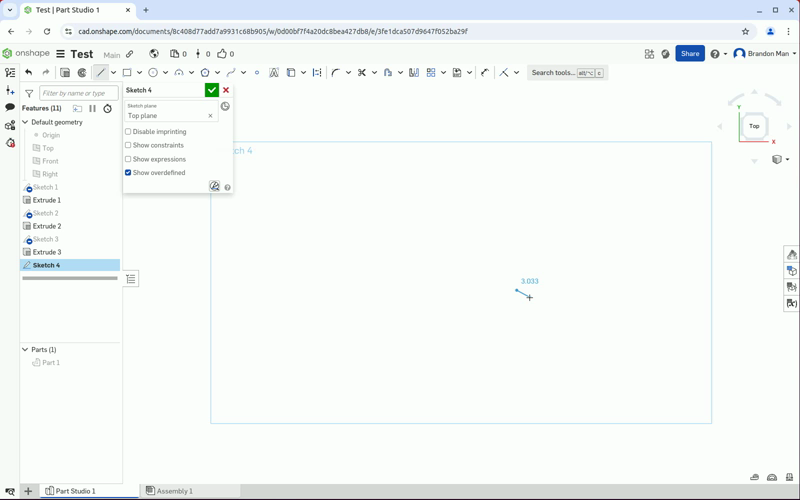
key_down(shift)
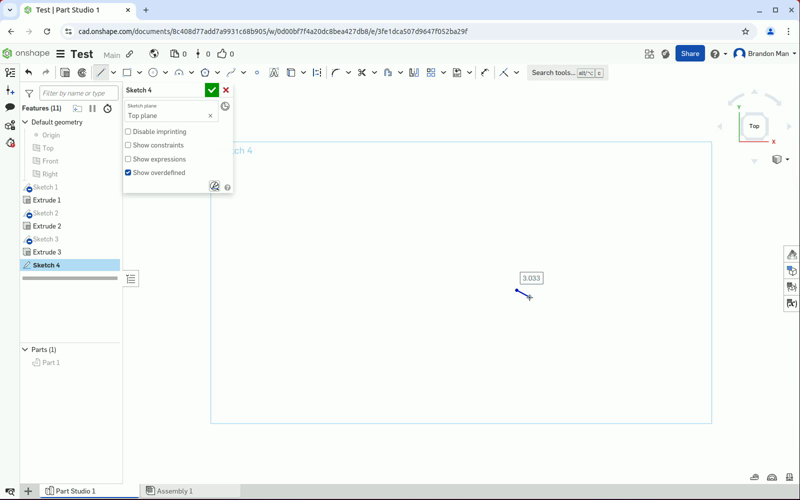
mouse_move(559, 297)
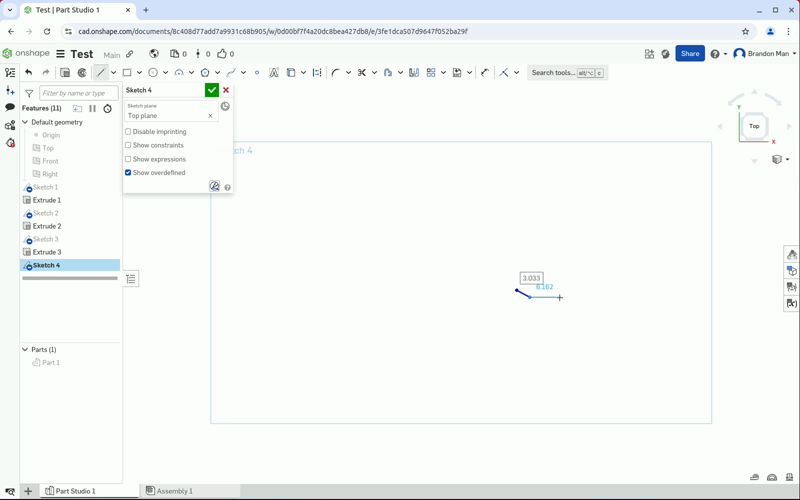
mouse_move(541, 290)
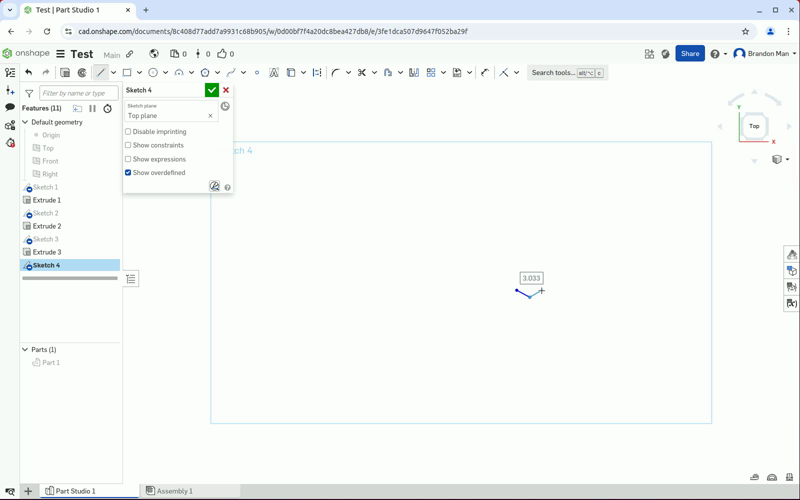
click(541, 290)
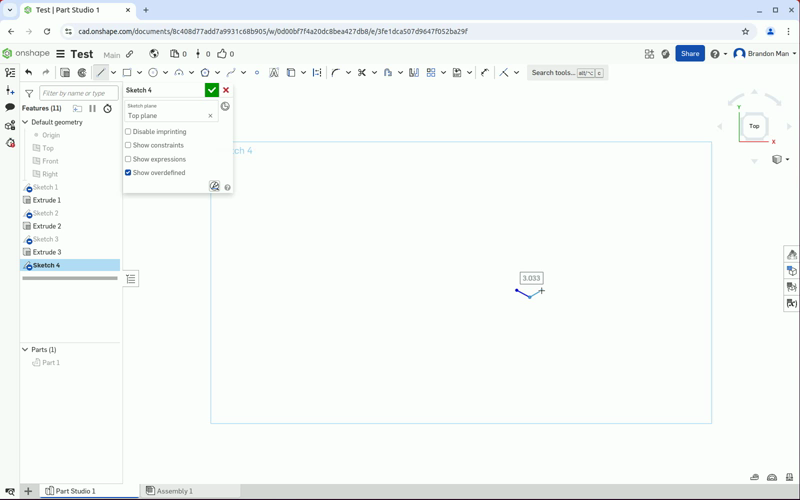
key_up(shift)
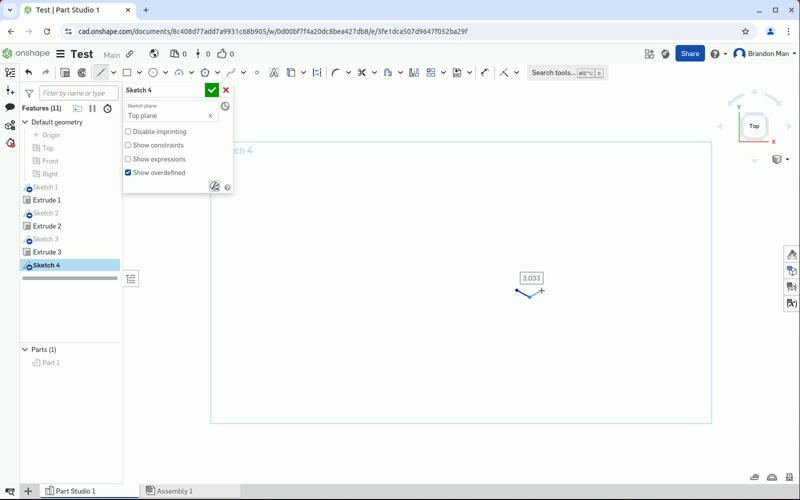
key_down(shift)
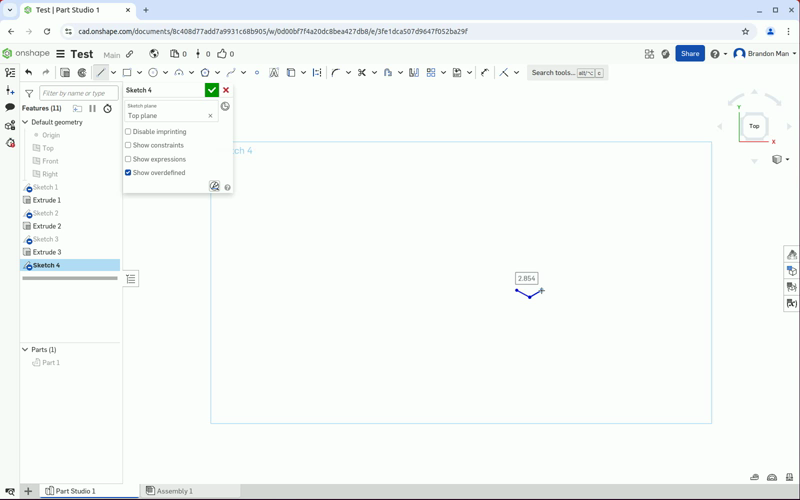
mouse_move(571, 290)
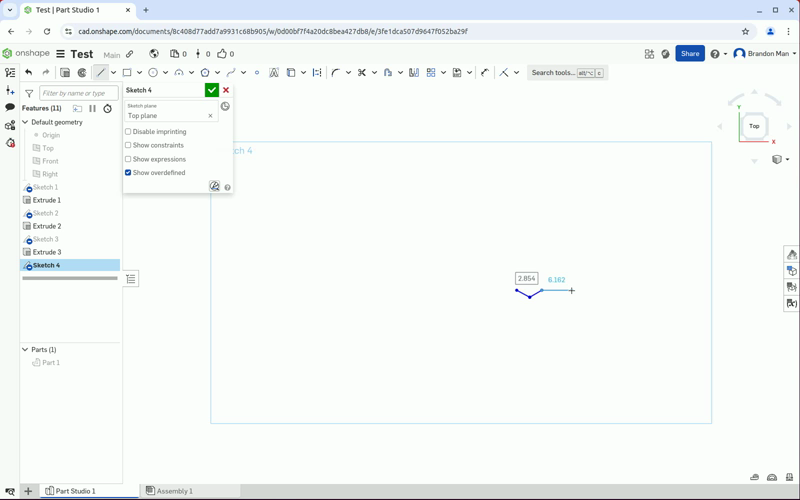
mouse_move(541, 276)
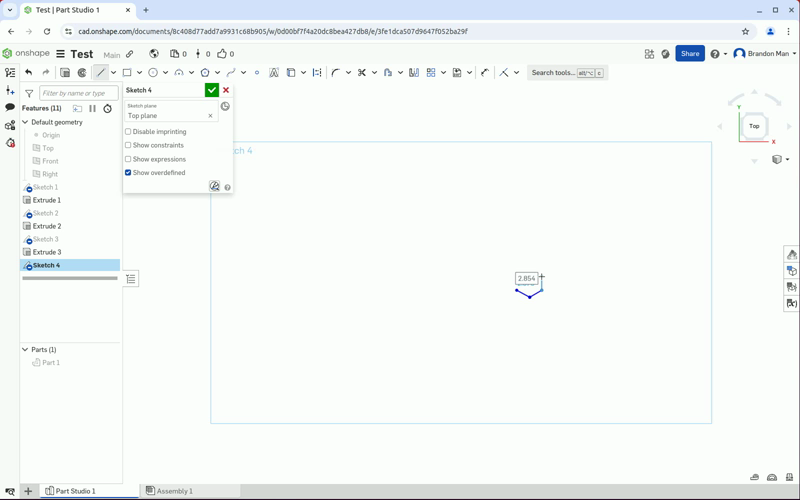
click(541, 276)
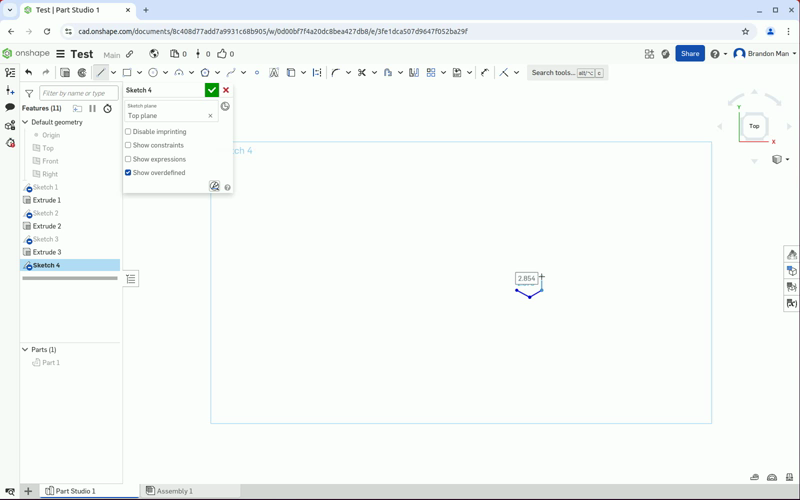
key_up(shift)
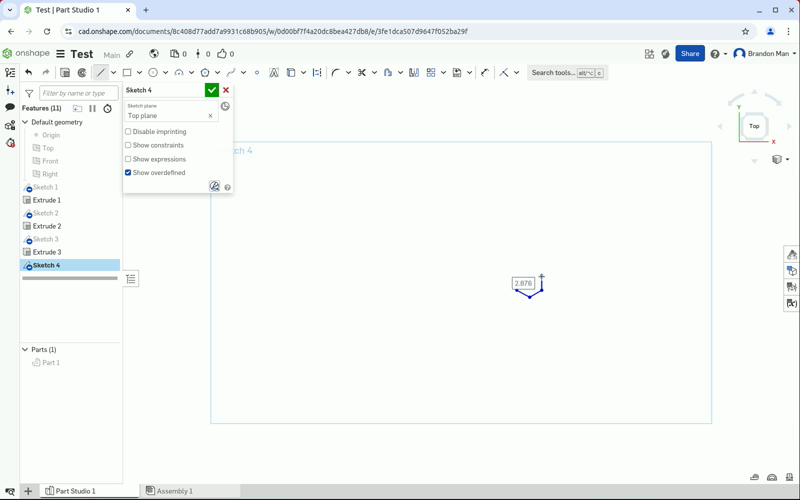
key_down(shift)
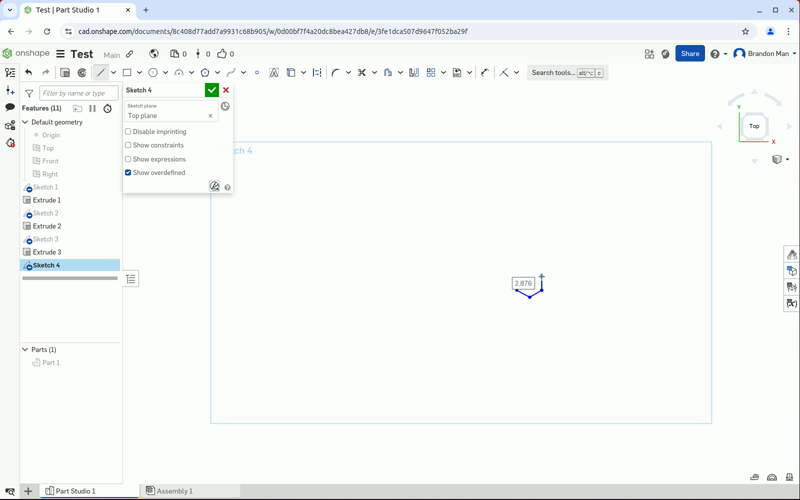
mouse_move(571, 276)
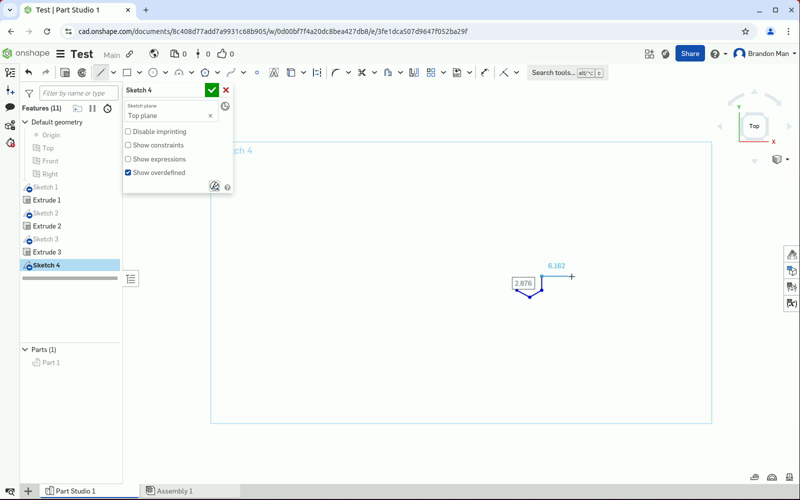
mouse_move(529, 268)
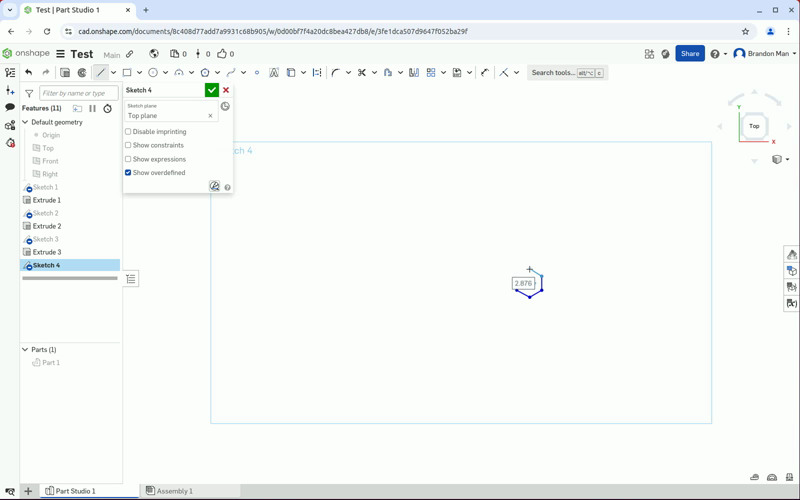
click(529, 268)
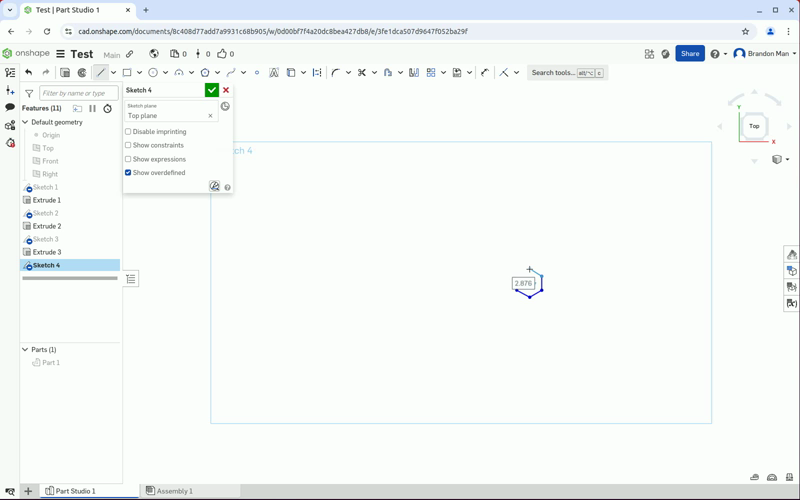
key_up(shift)
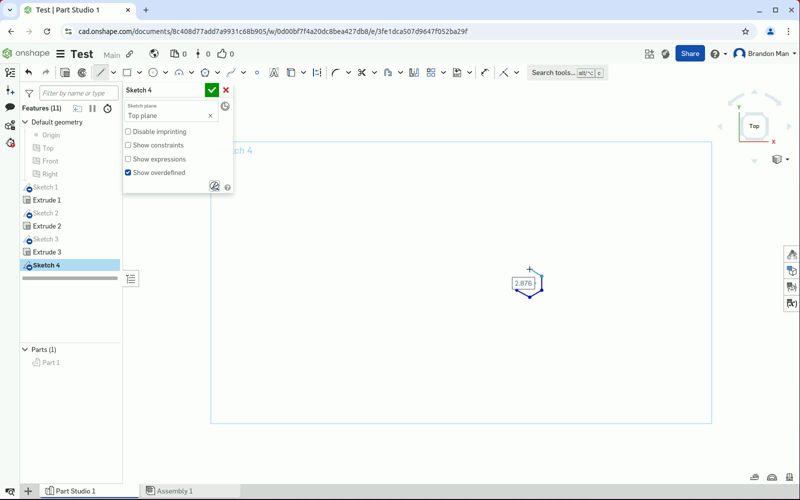
key_down(shift)
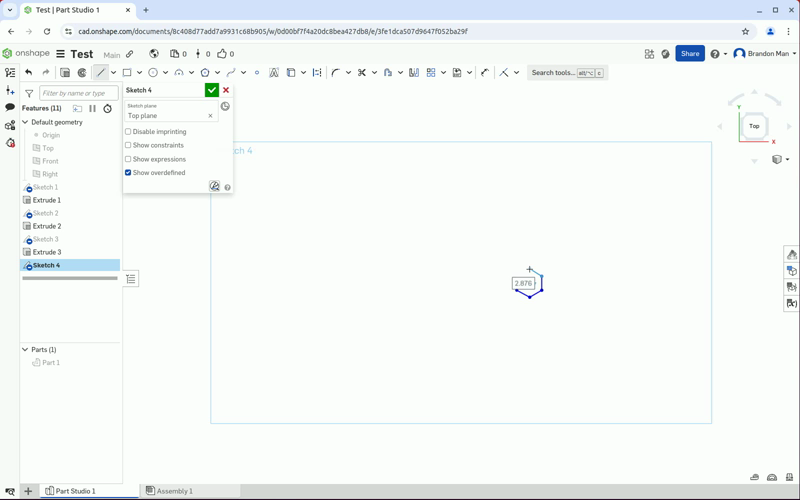
mouse_move(559, 268)
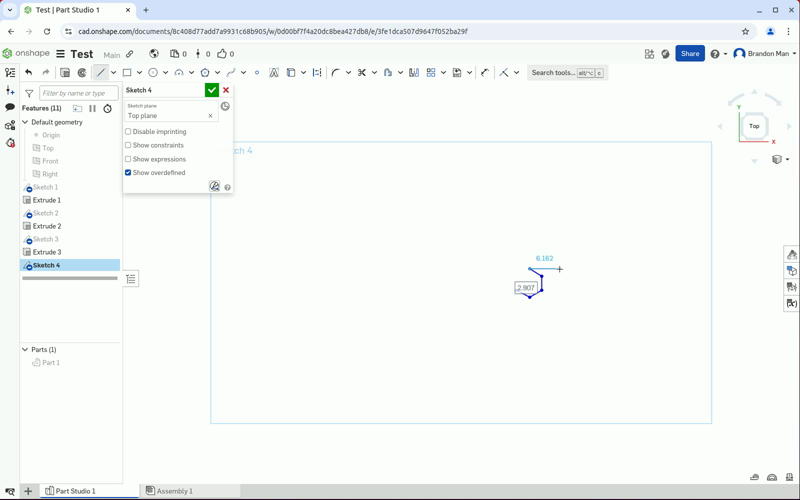
mouse_move(516, 276)
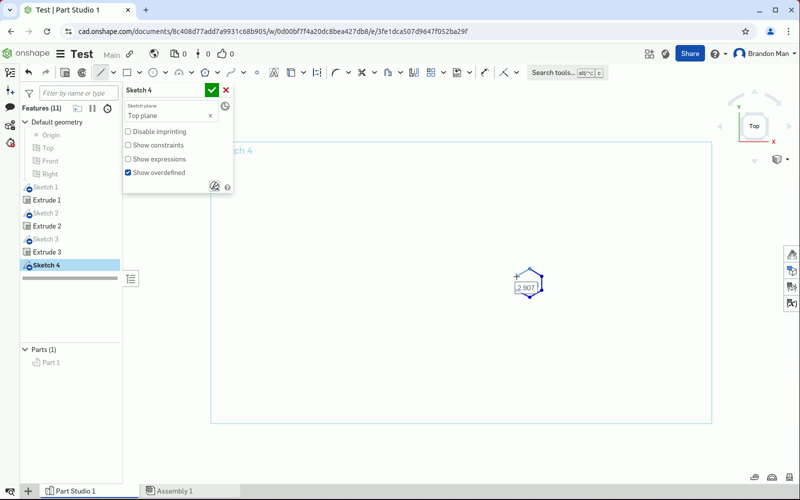
click(516, 276)
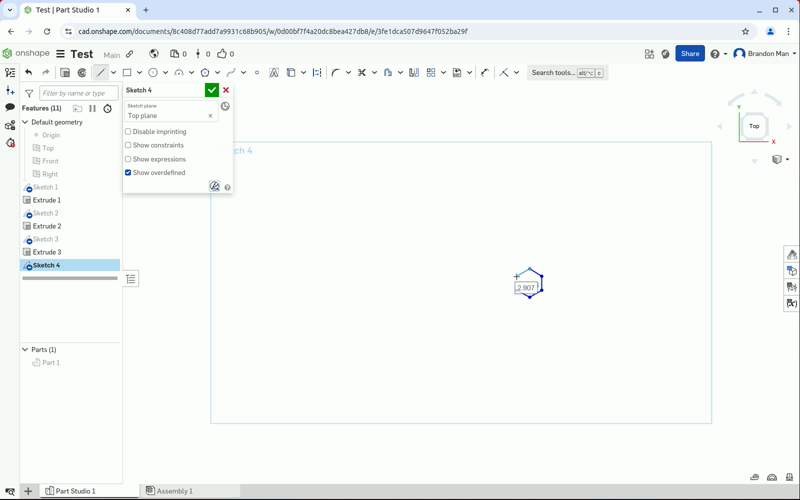
key_up(shift)
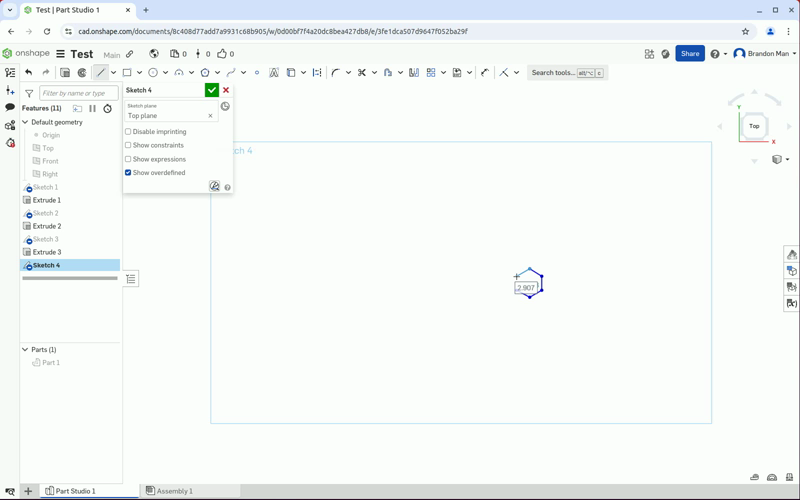
mouse_move(546, 276)
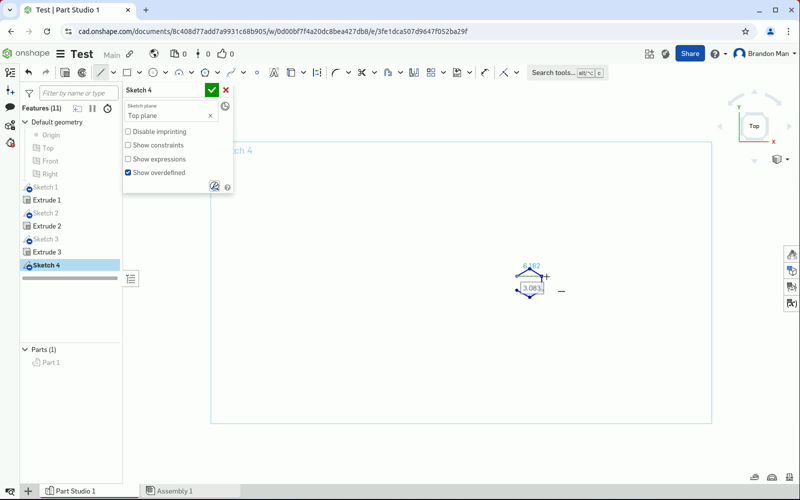
key_down(shift)
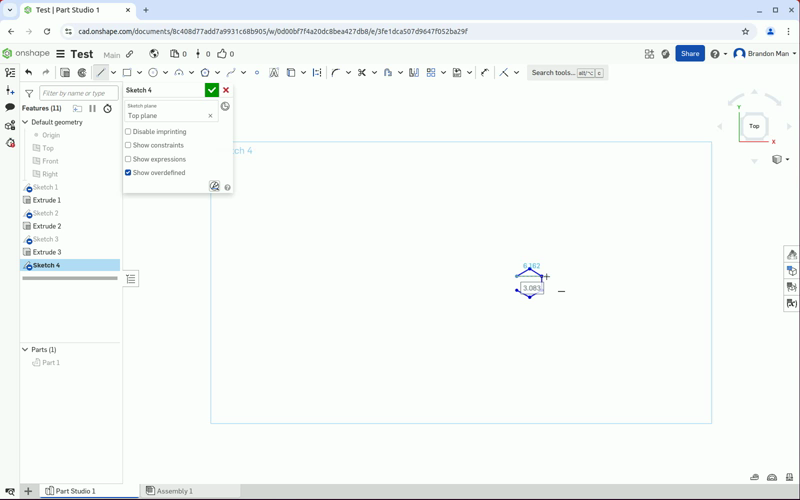
mouse_move(516, 290)
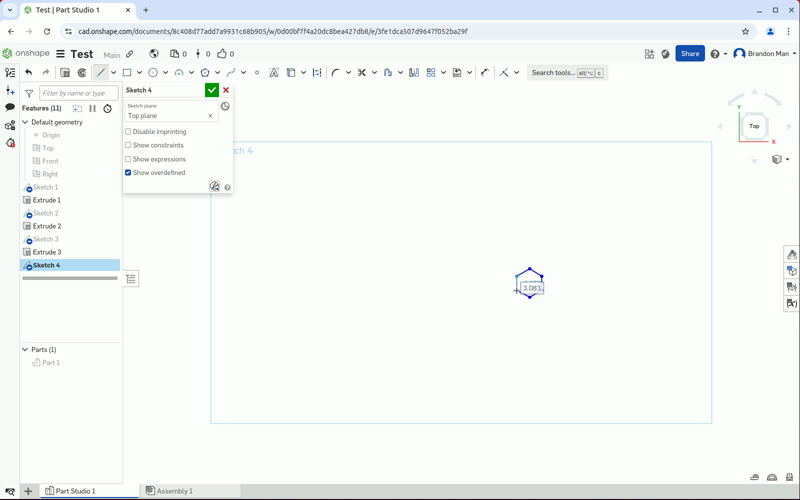
key_up(shift)
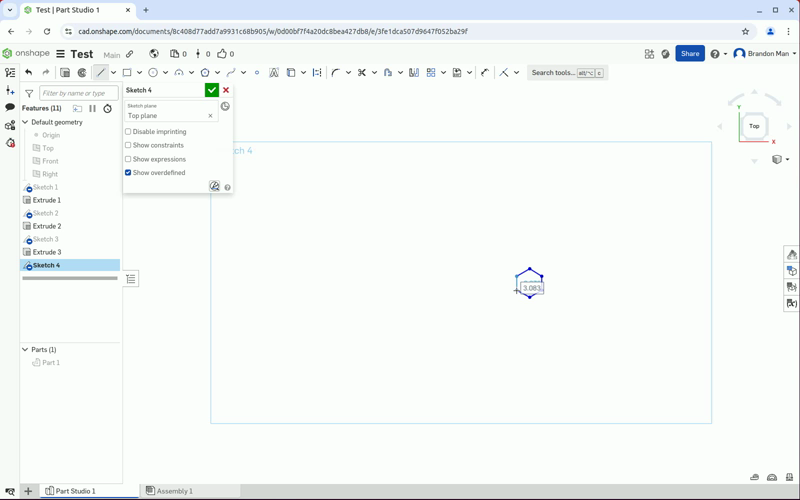
click(516, 290)
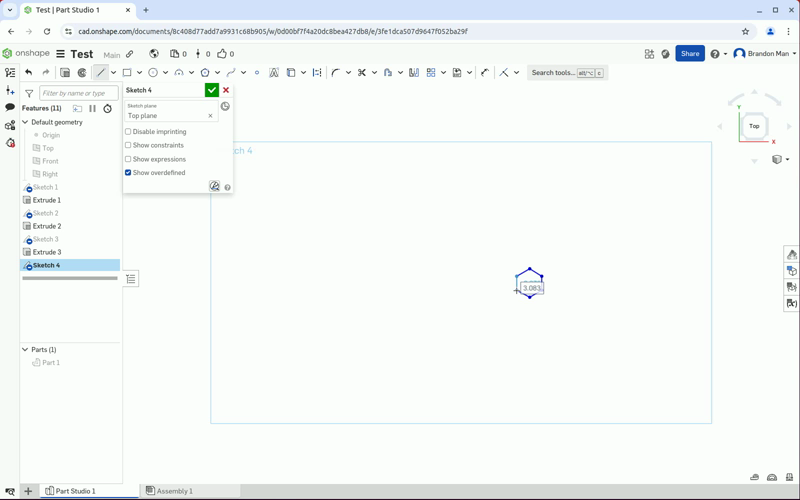
key(esc)
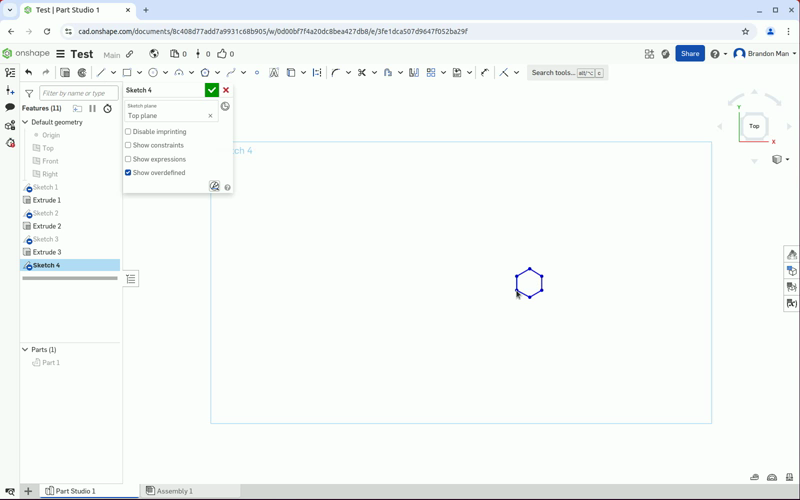
mouse_move(528, 273)
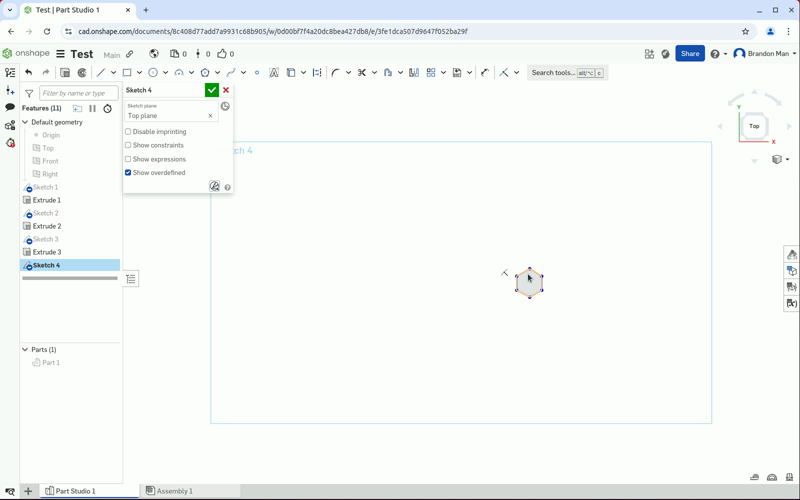
scroll(6)
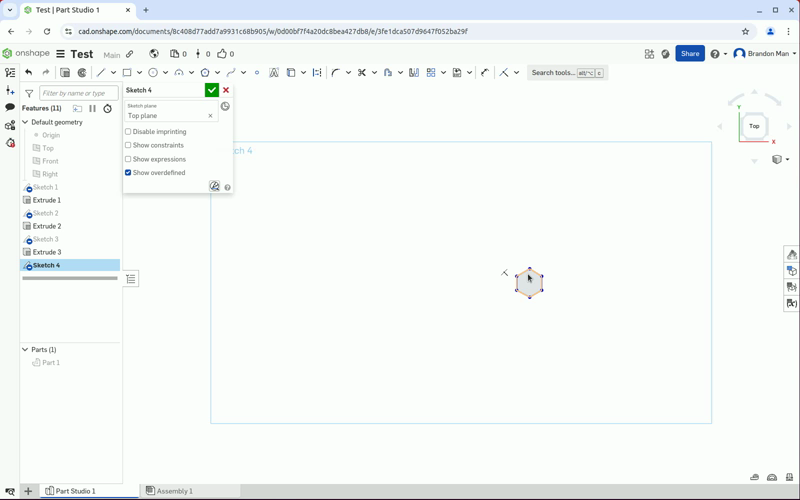
scroll(6)
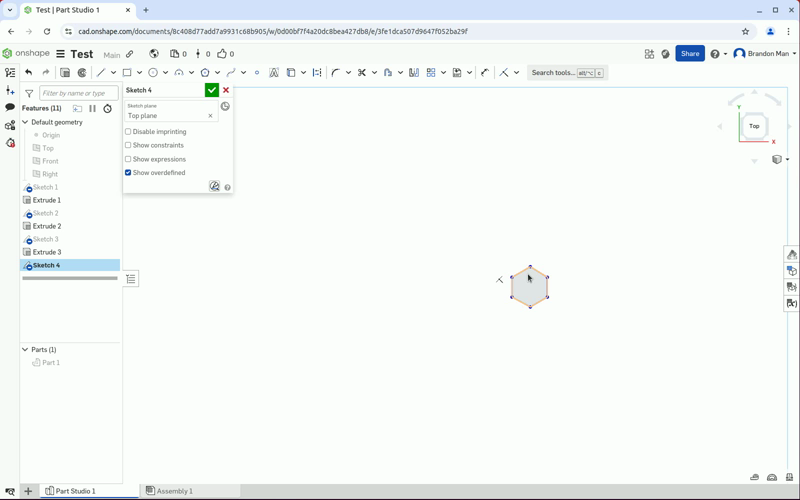
scroll(6)
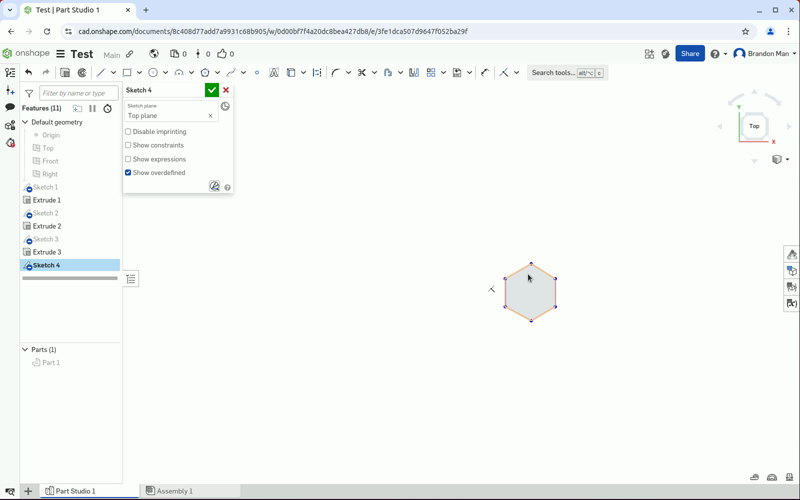
scroll(6)
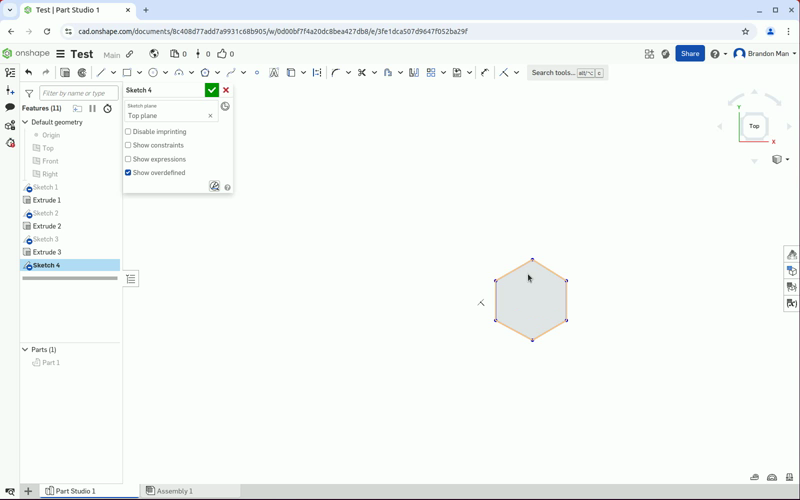
scroll(6)
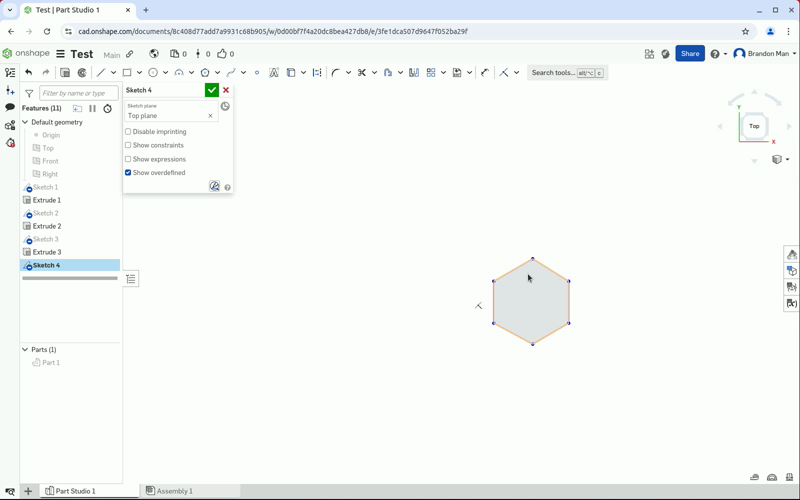
scroll(6)
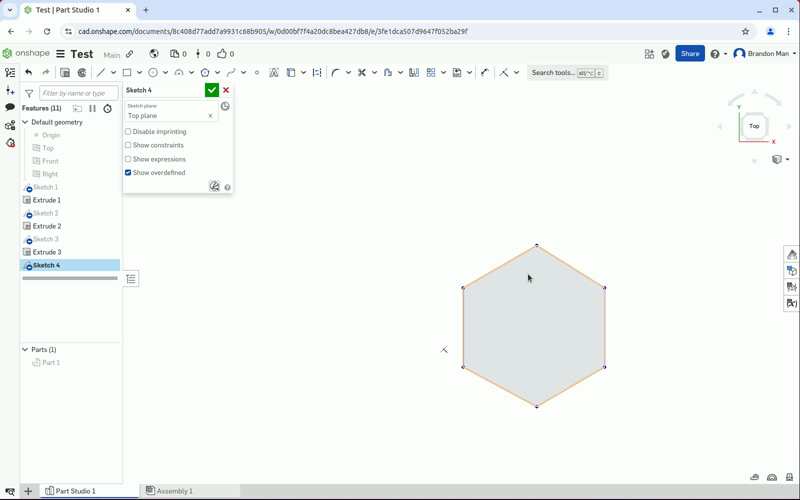
scroll(6)
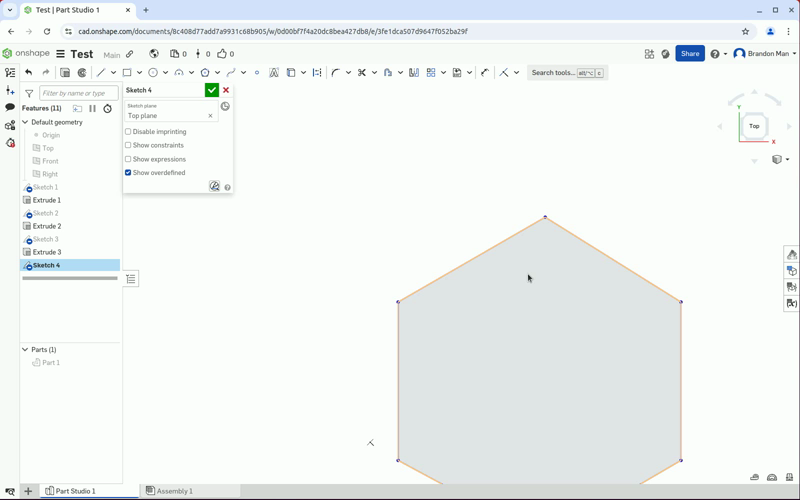
click(528, 273)
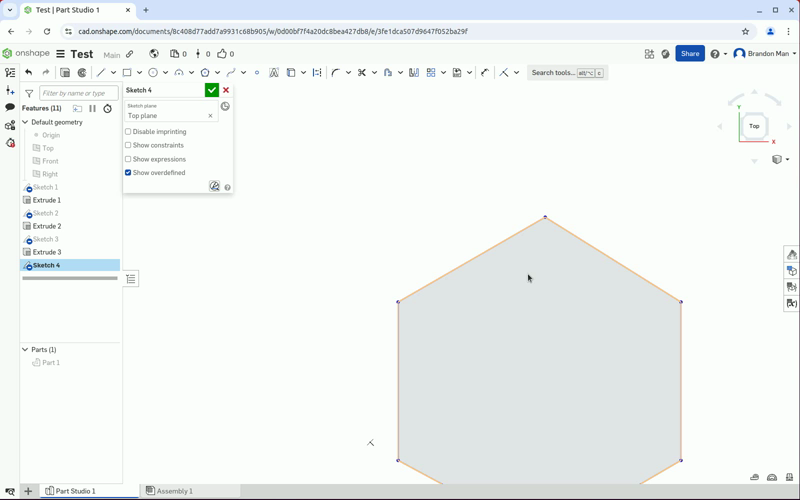
scroll(-6)
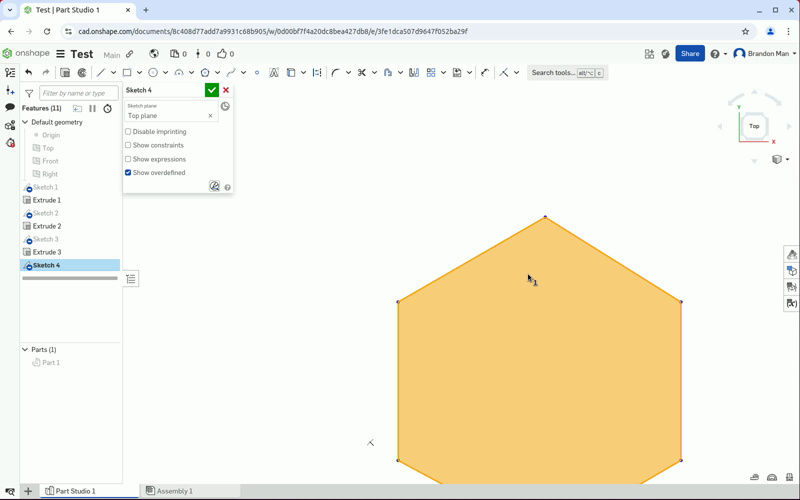
scroll(-6)
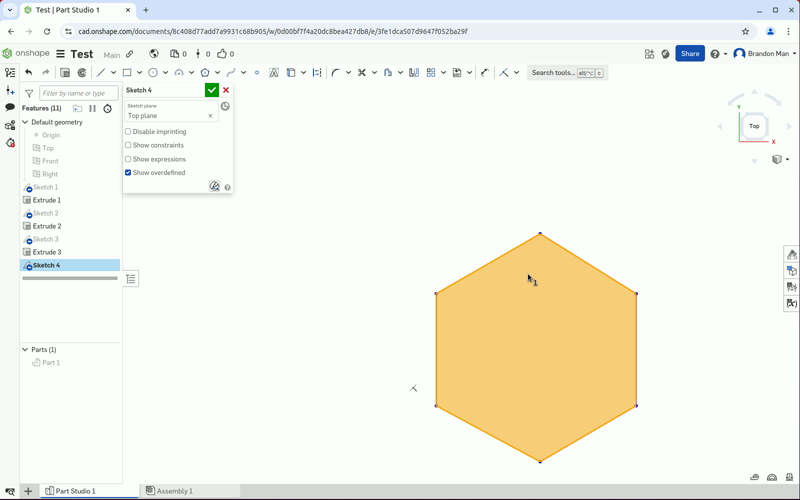
scroll(-6)
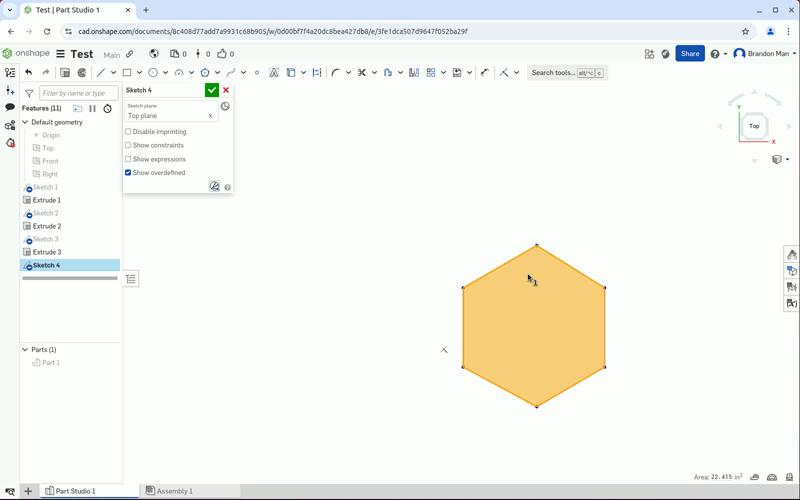
scroll(-6)
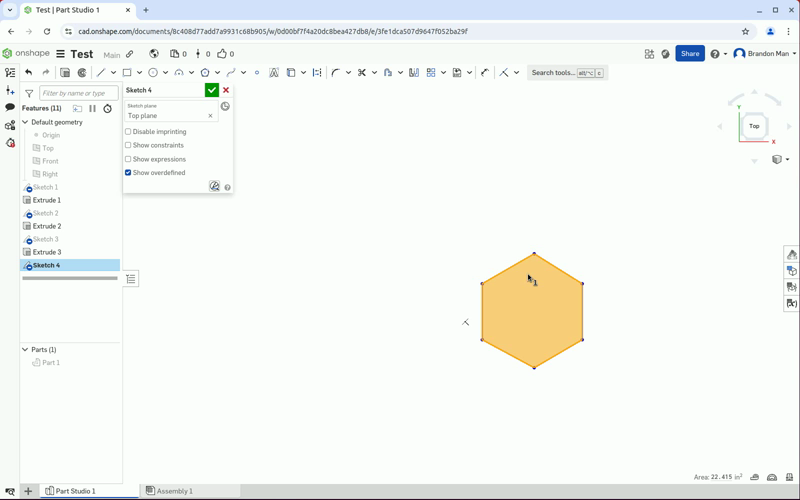
scroll(-6)
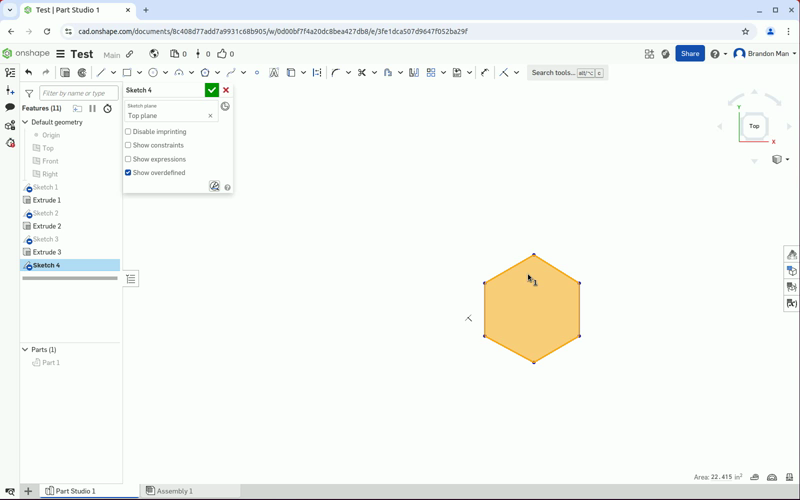
scroll(-6)
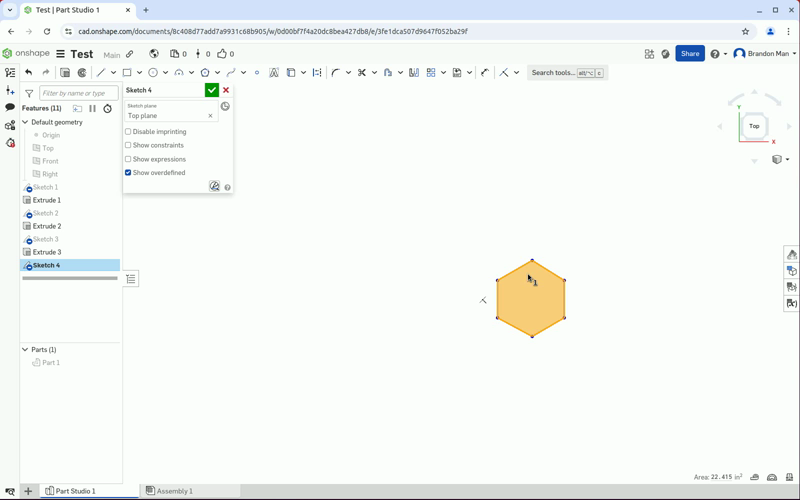
scroll(-6)
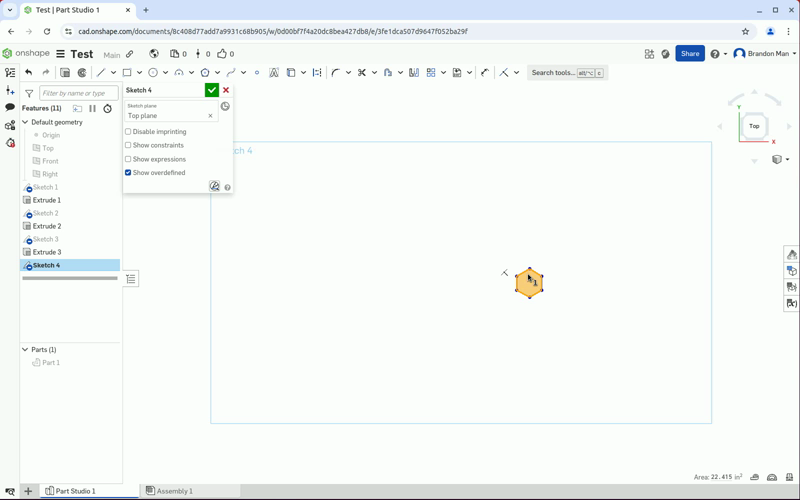
mouse_move(73, 352)
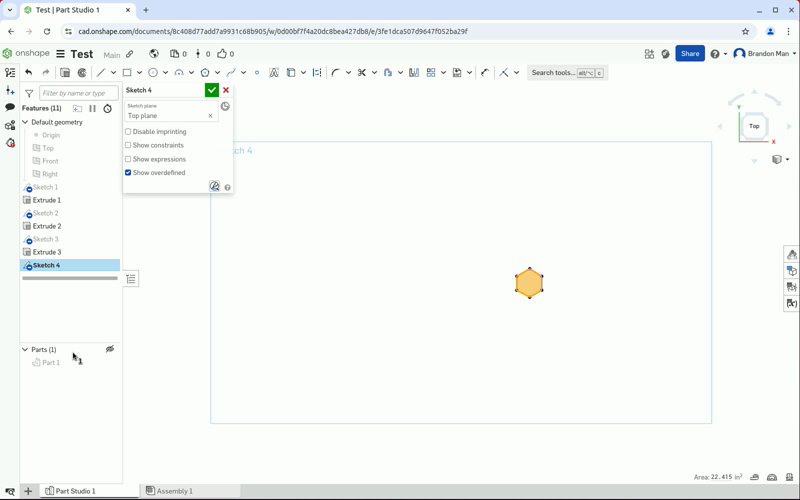
key(shift+y)
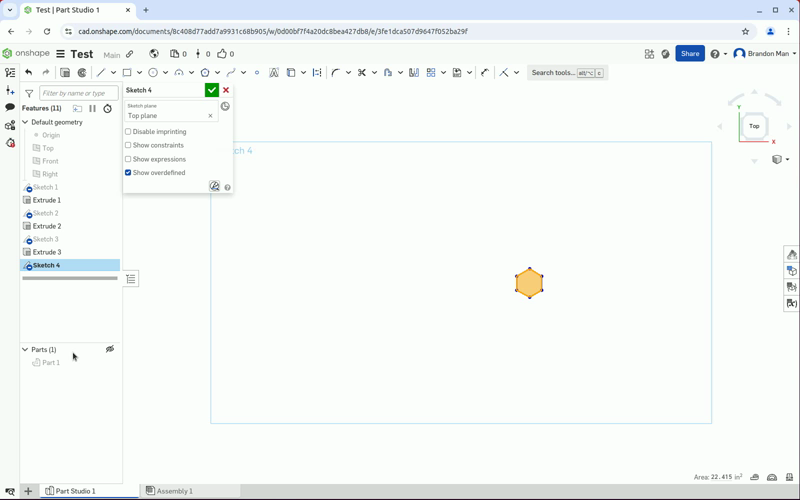
key(shift+e)
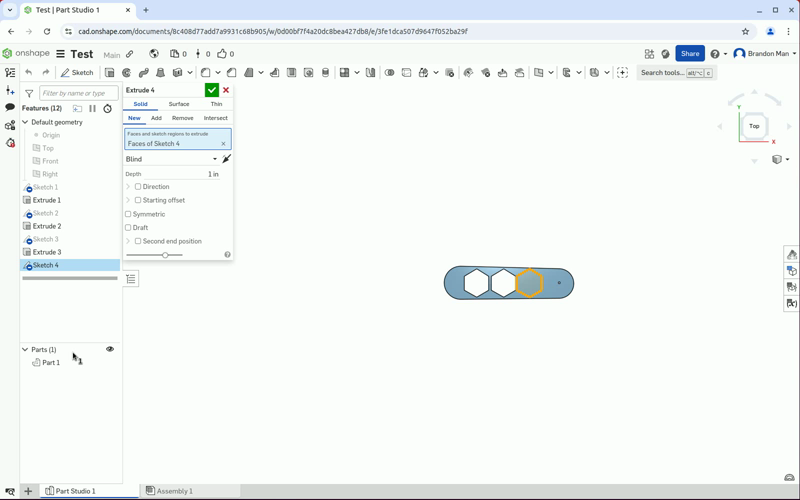
mouse_move(143, 106)
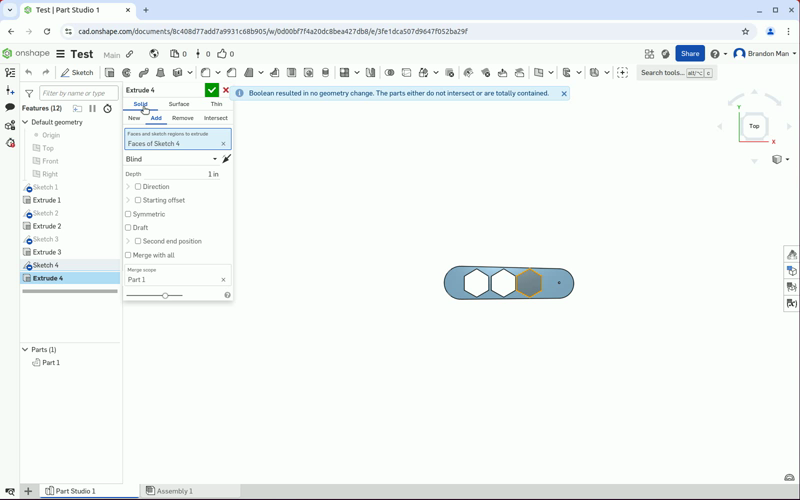
click(143, 106)
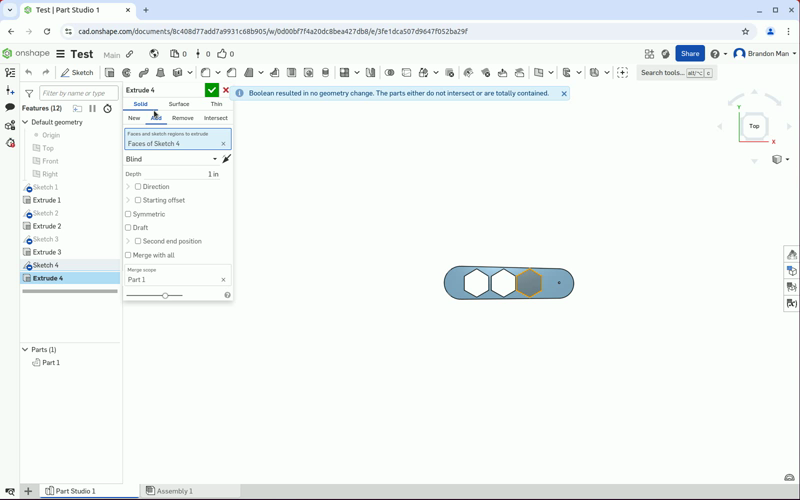
mouse_move(186, 120)
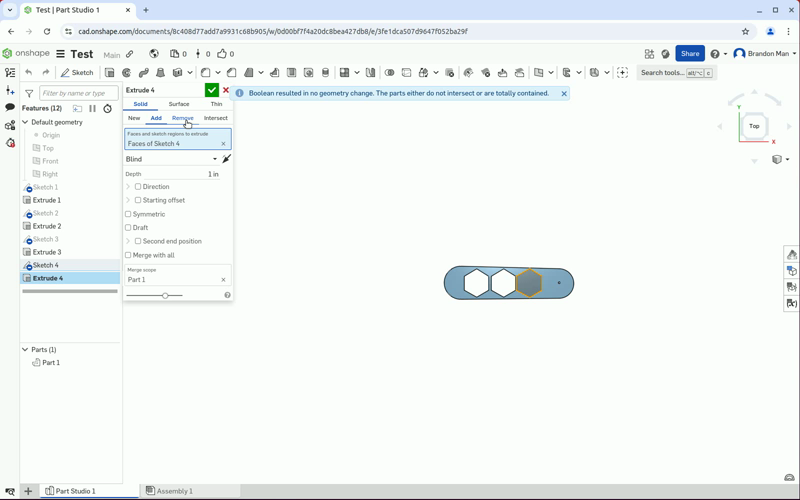
click(186, 120)
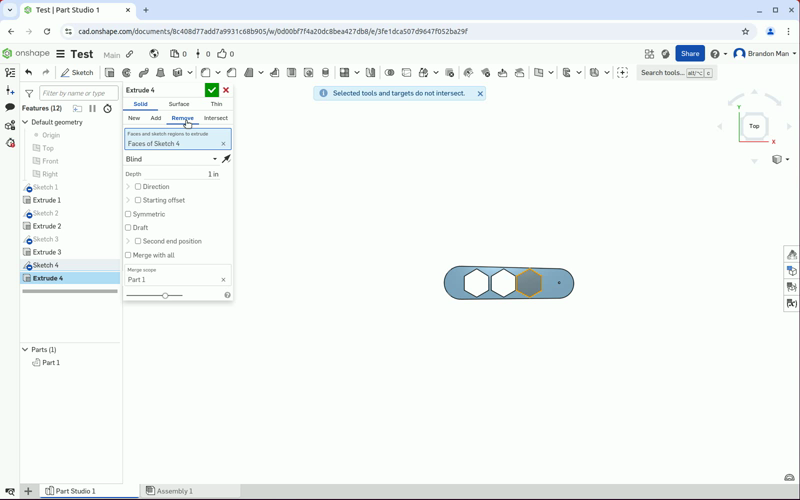
key(tab, 4)
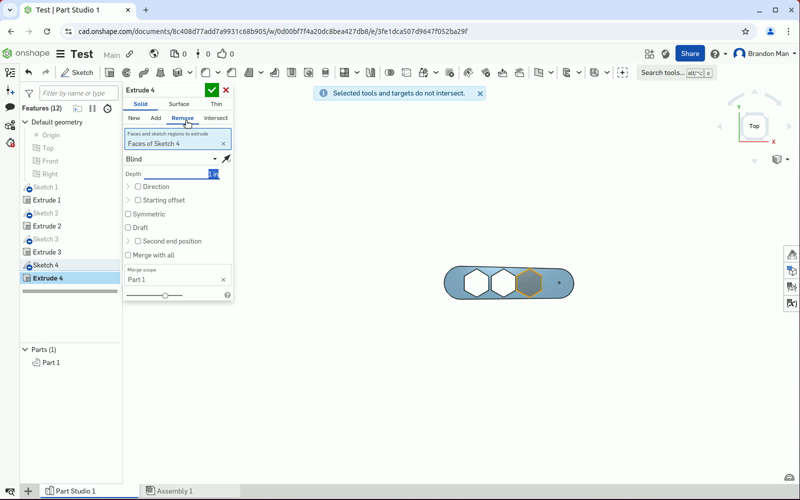
text(-7.943)
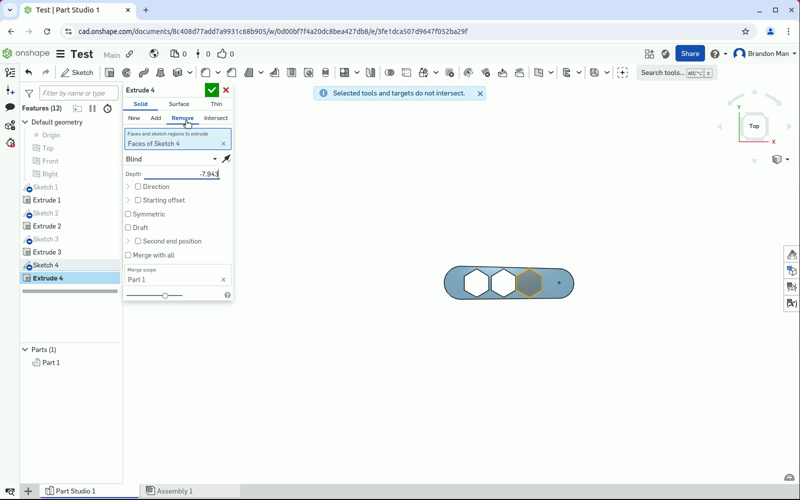
key(tab, 6)
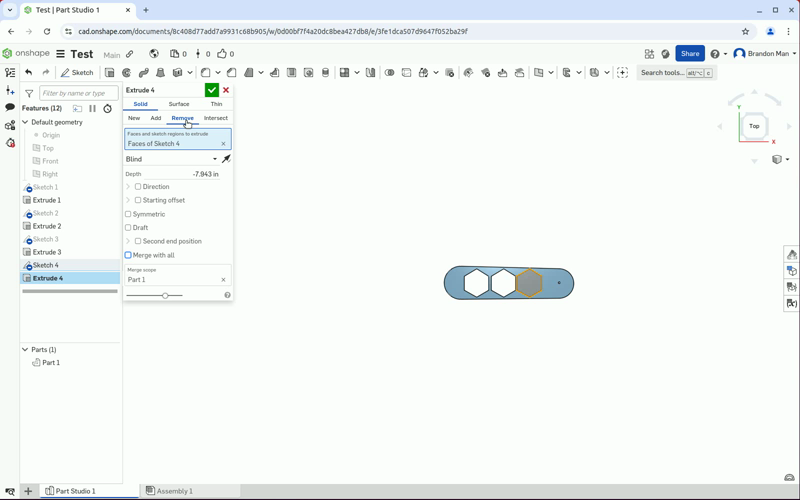
key(space)
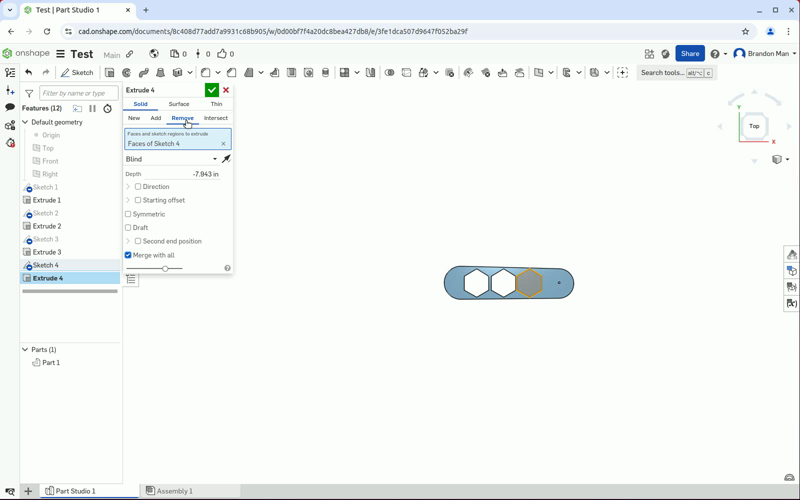
key(enter)
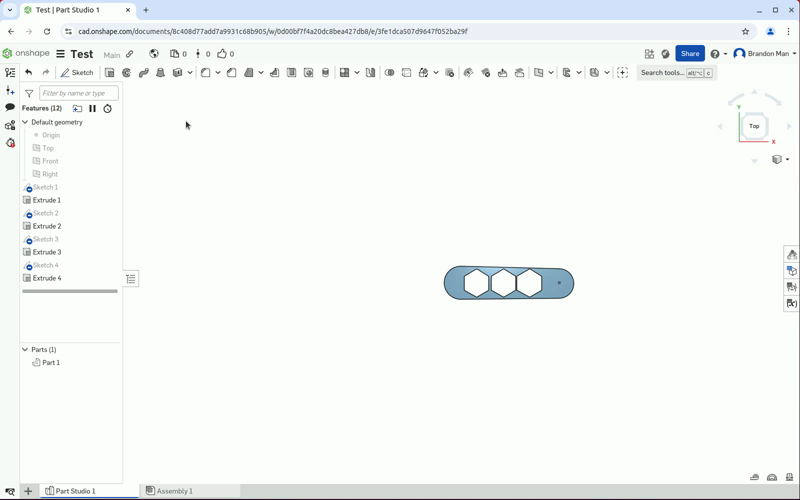
key(shift+h)
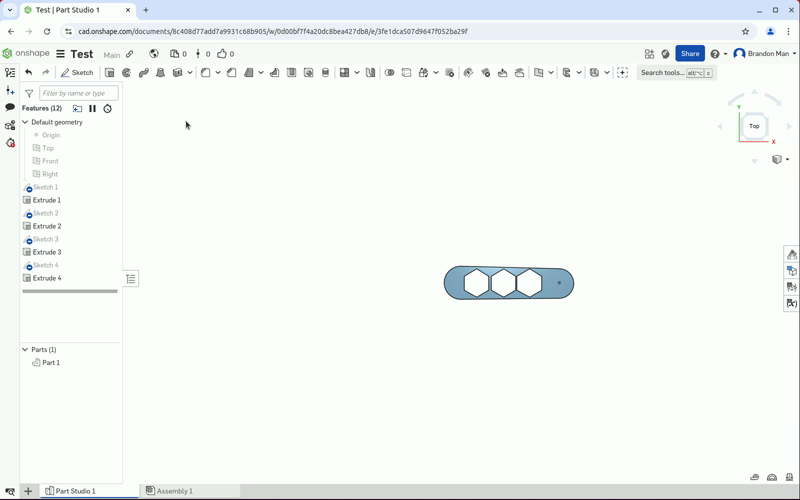
key(shift+h)
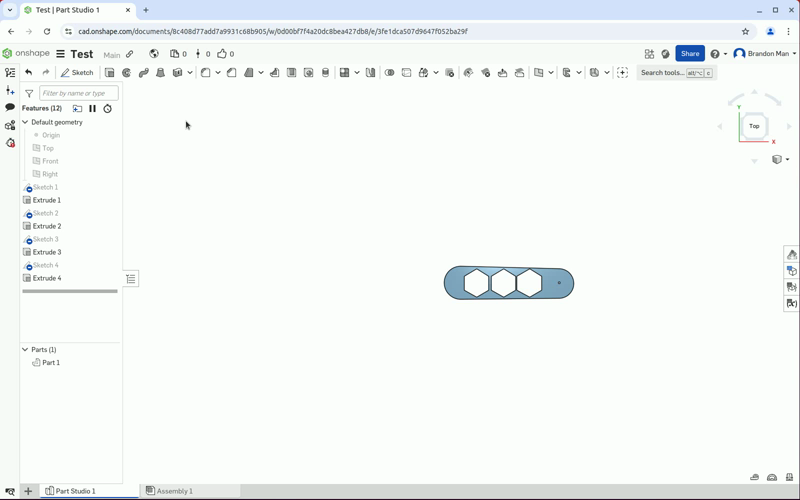
mouse_move(73, 189)
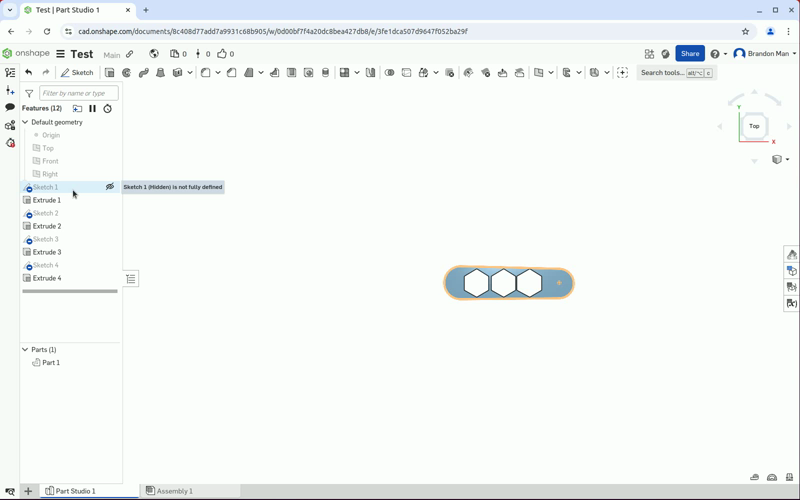
click(73, 189)
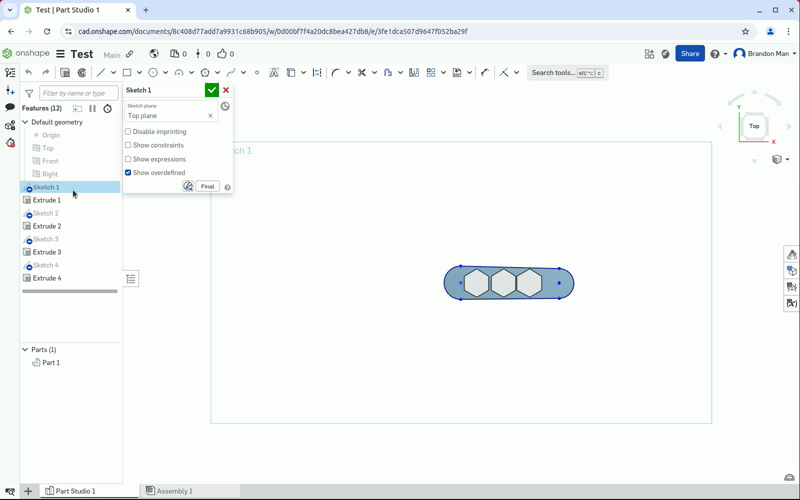
mouse_move(229, 92)
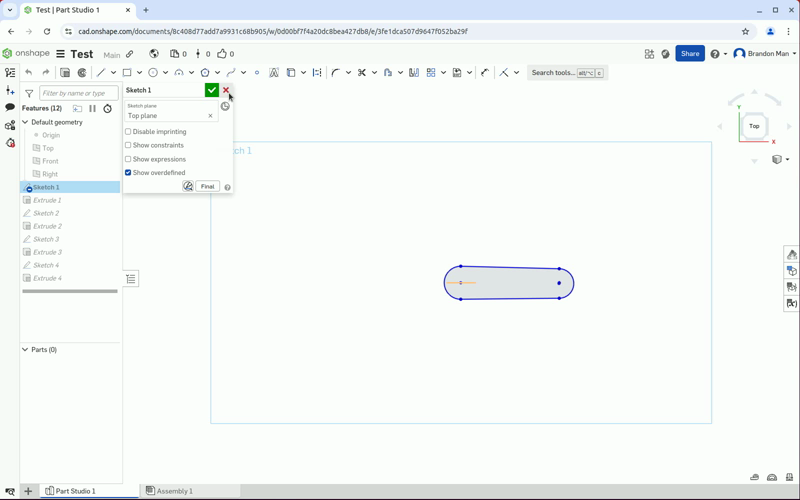
click(229, 92)
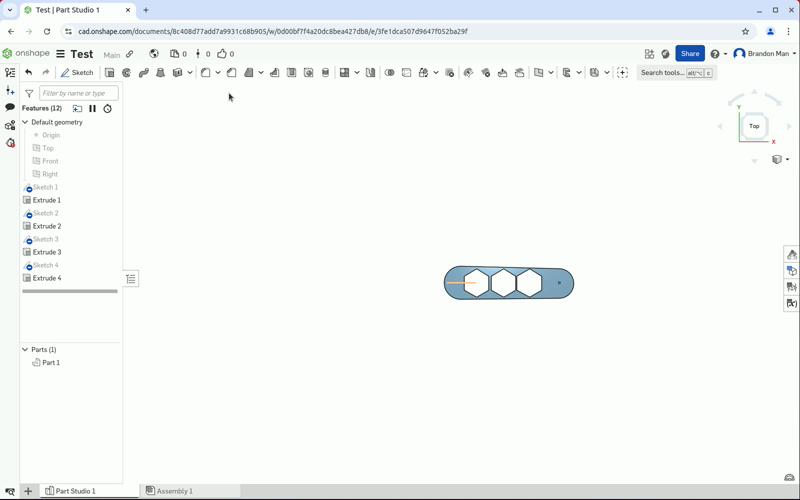
mouse_move(73, 352)
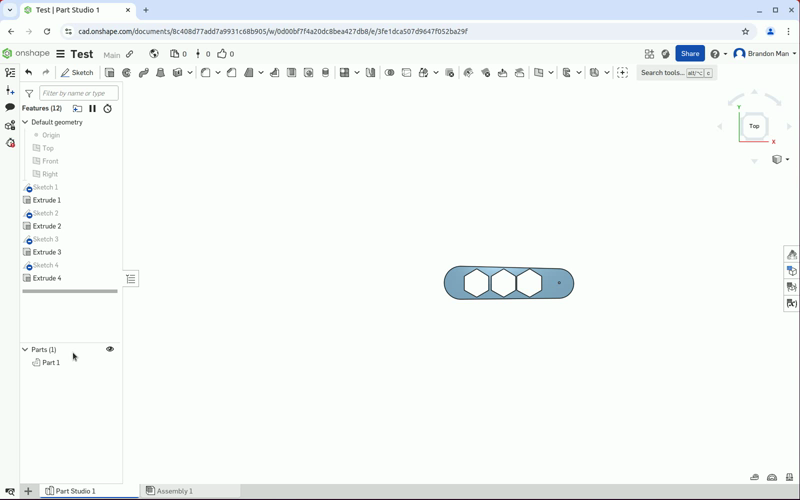
key(y)
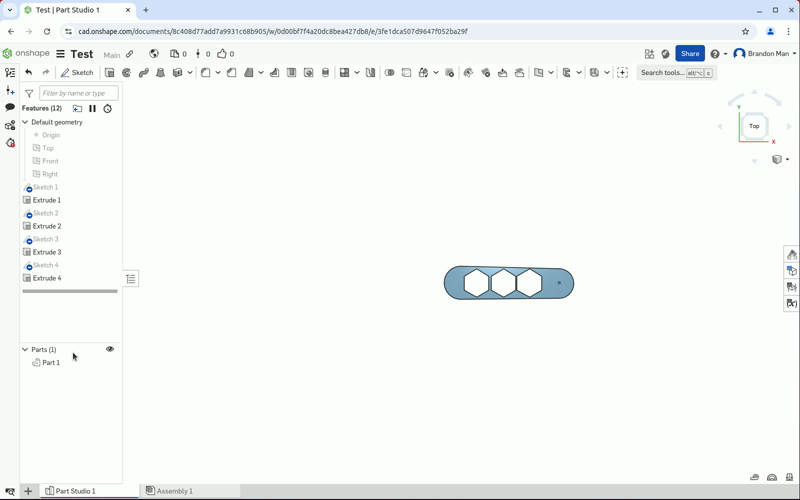
key(shift+p)
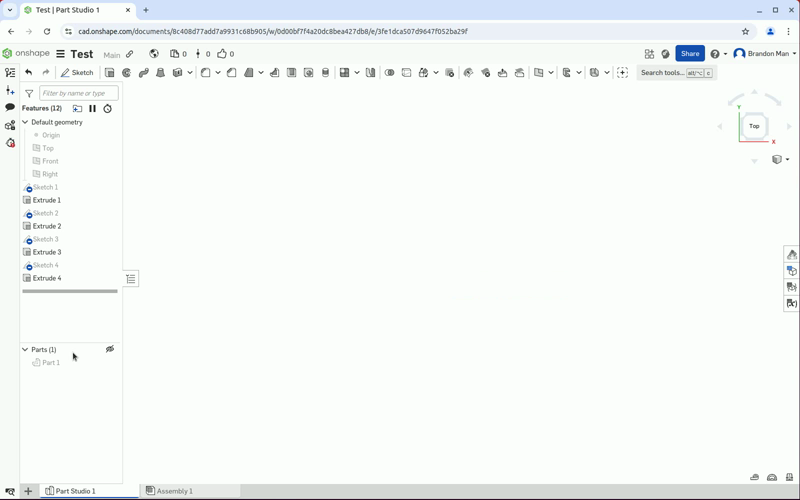
key(space)
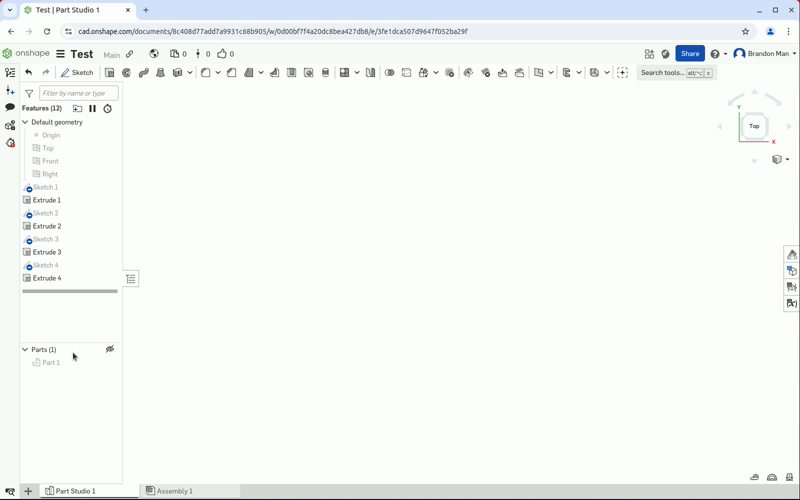
key_down(shift)
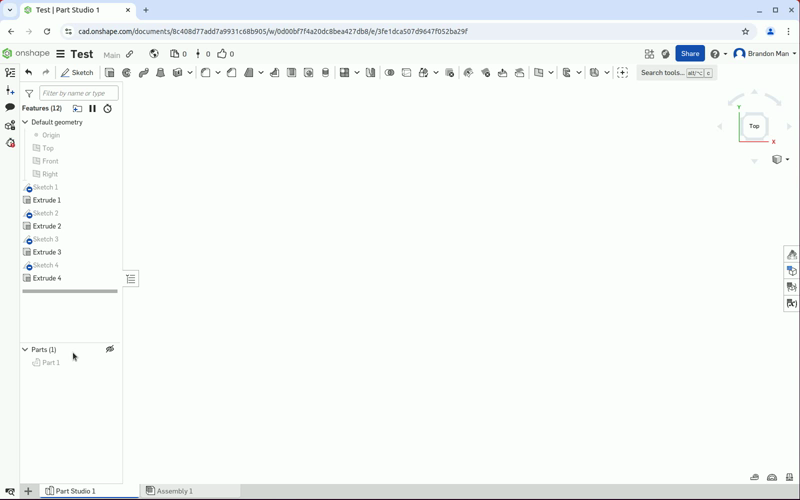
key(up)
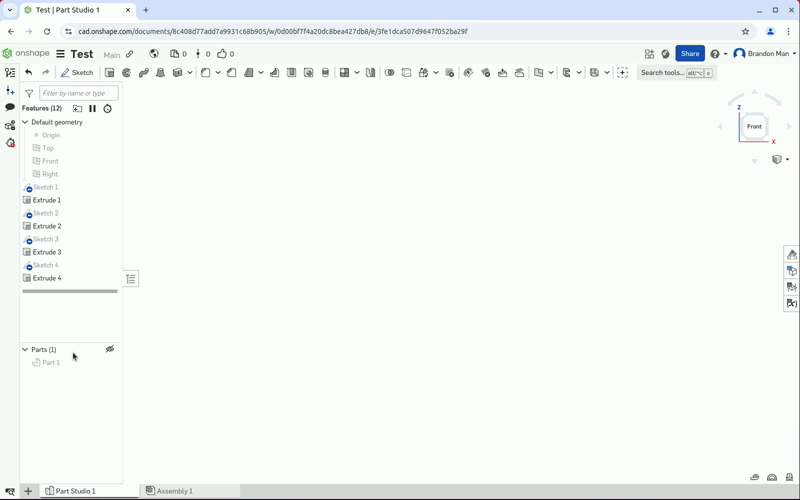
key_up(shift)
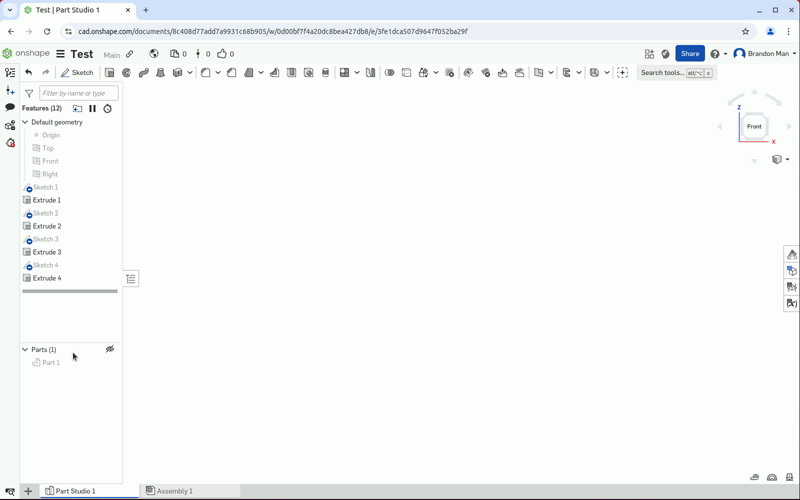
key(space)
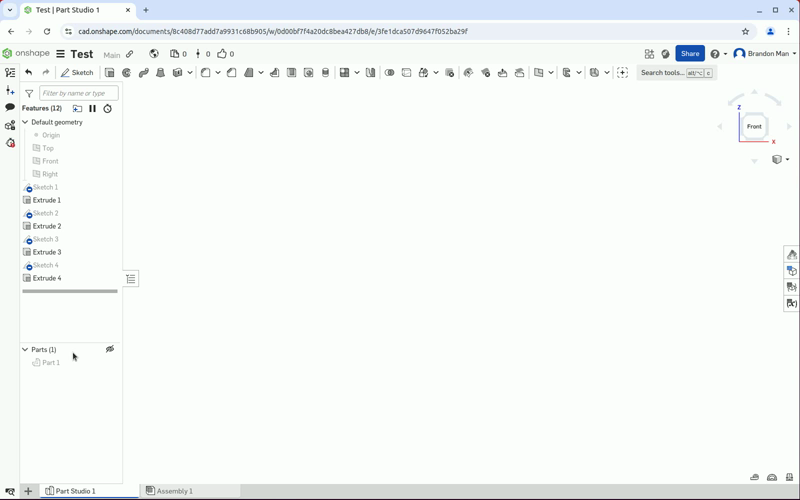
key_down(shift)
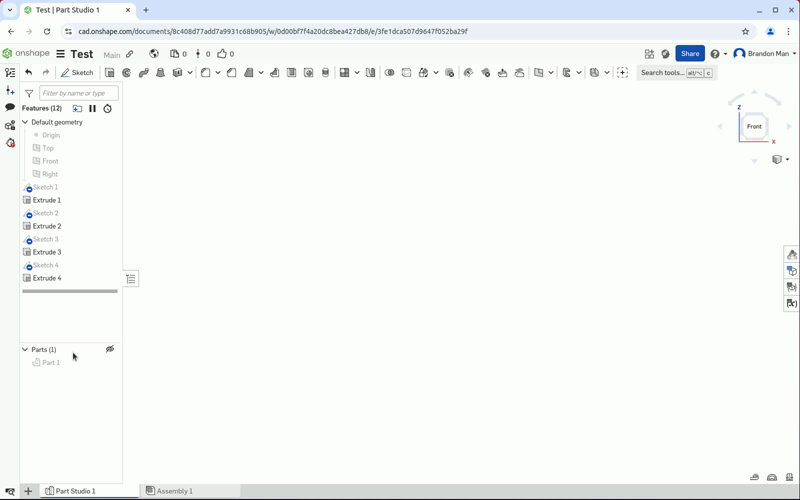
key(left)
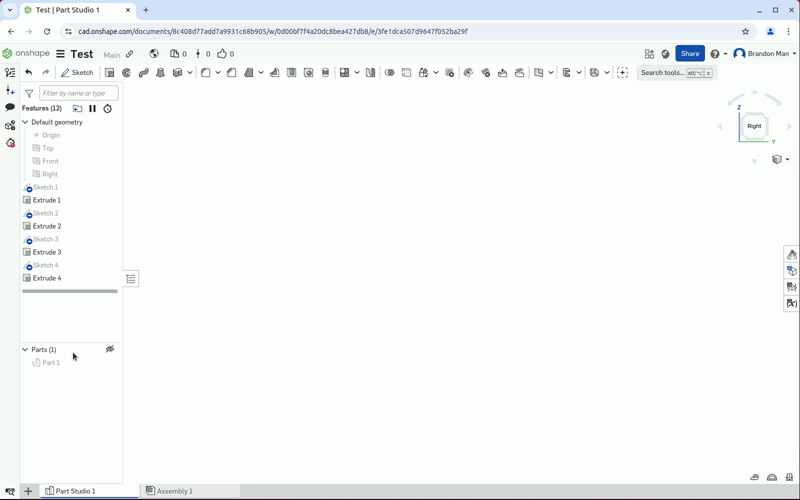
key_up(shift)
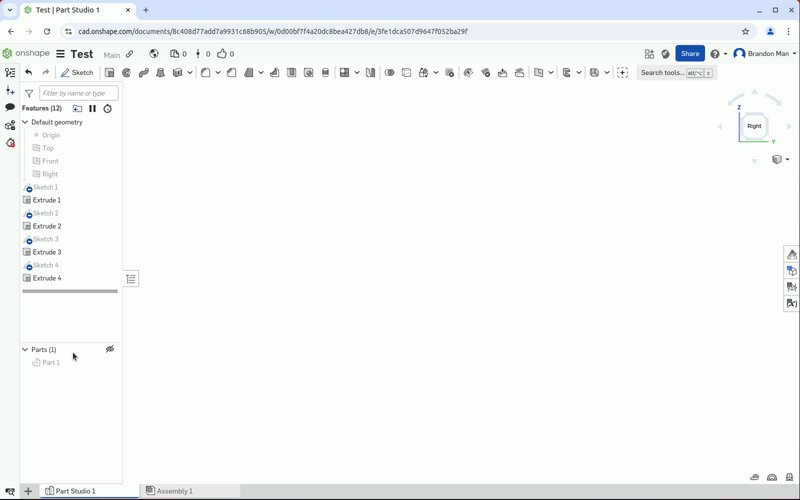
mouse_move(73, 352)
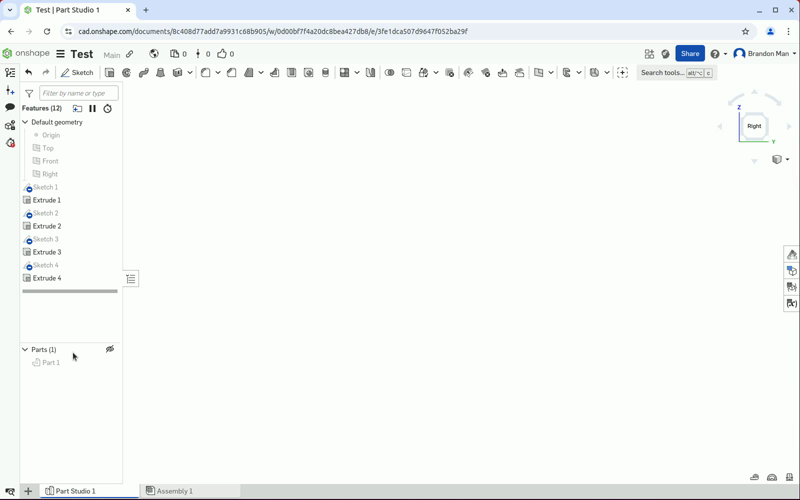
key(shift+y)
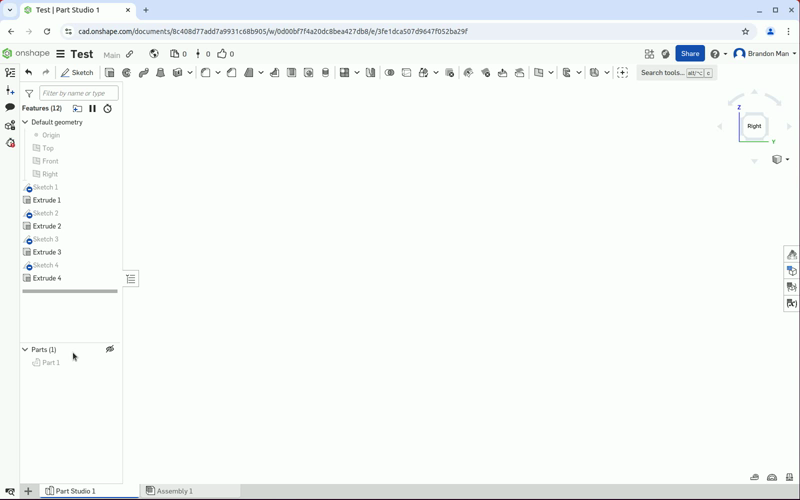
key(shift+s)
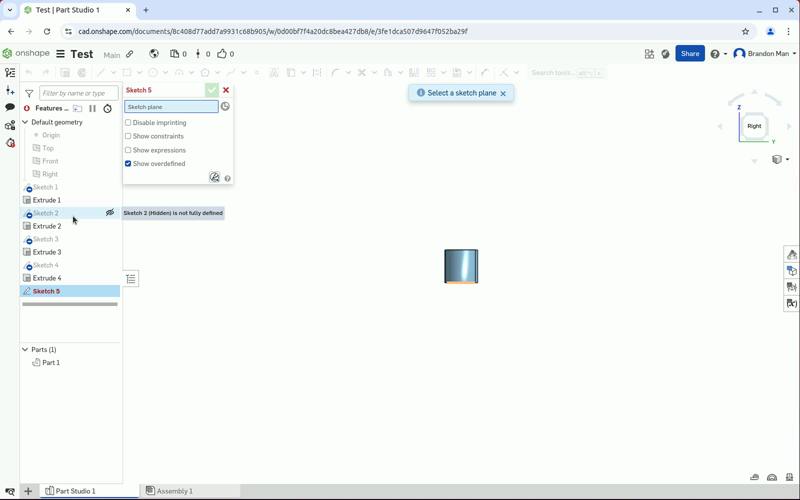
scroll(3)
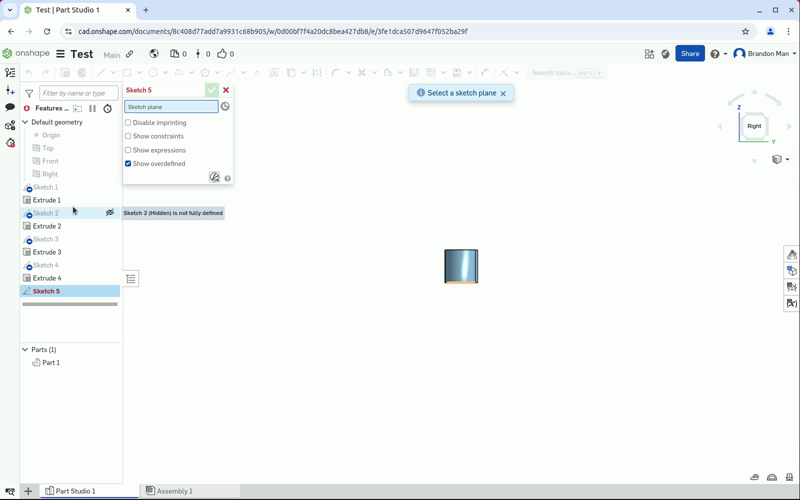
mouse_move(73, 176)
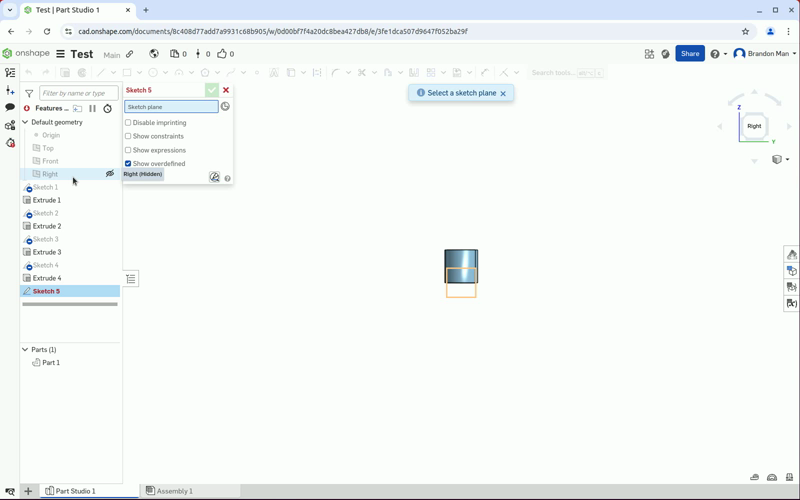
click(73, 176)
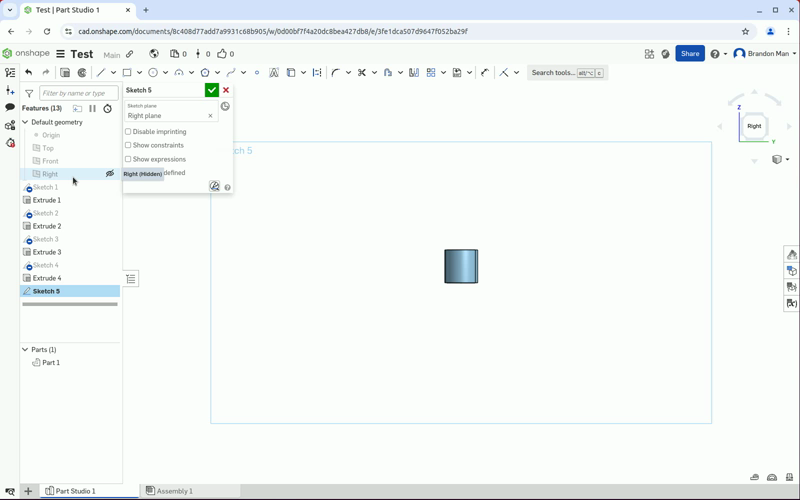
mouse_move(73, 352)
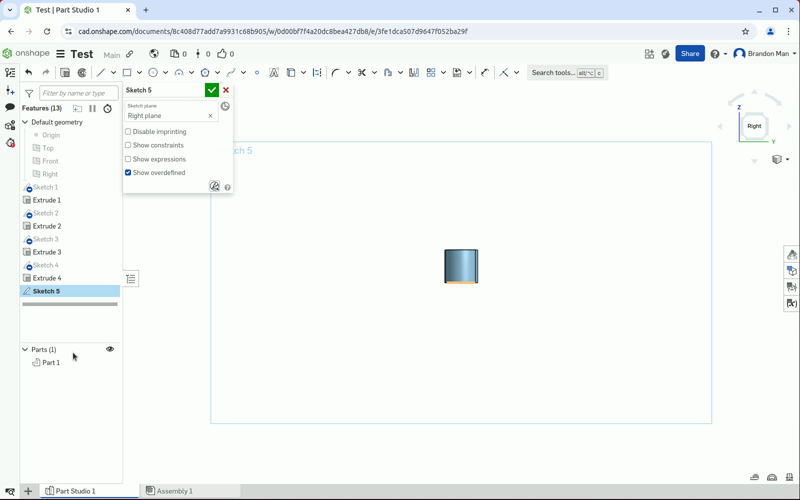
key(y)
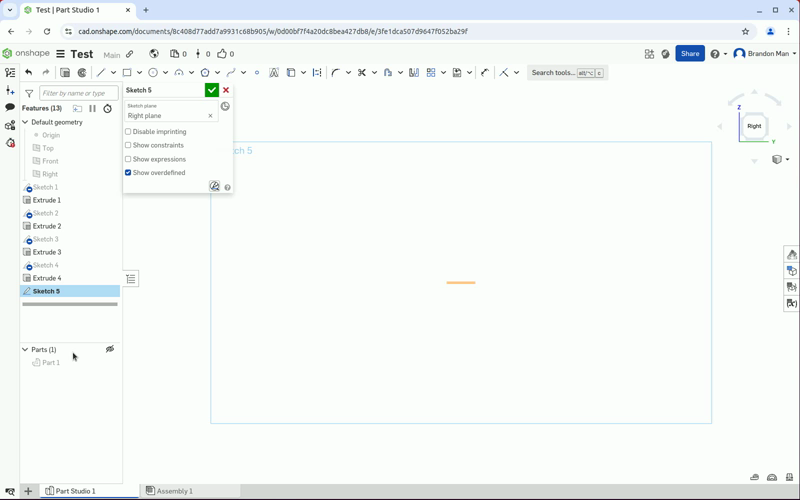
key(l)
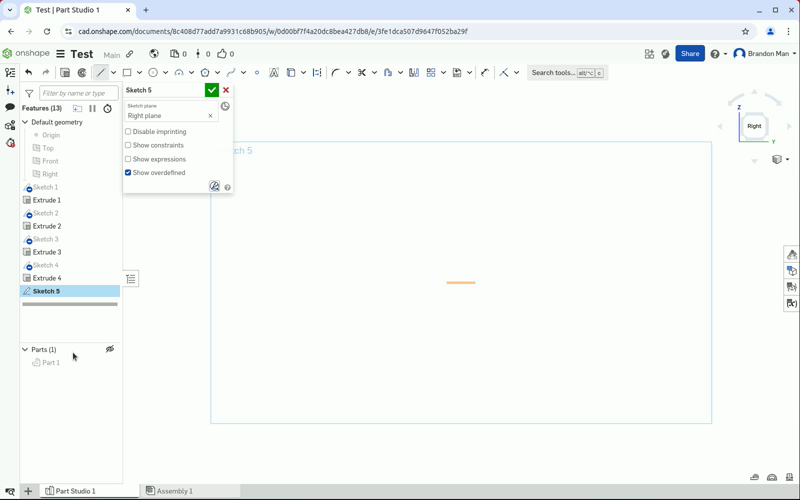
key_down(shift)
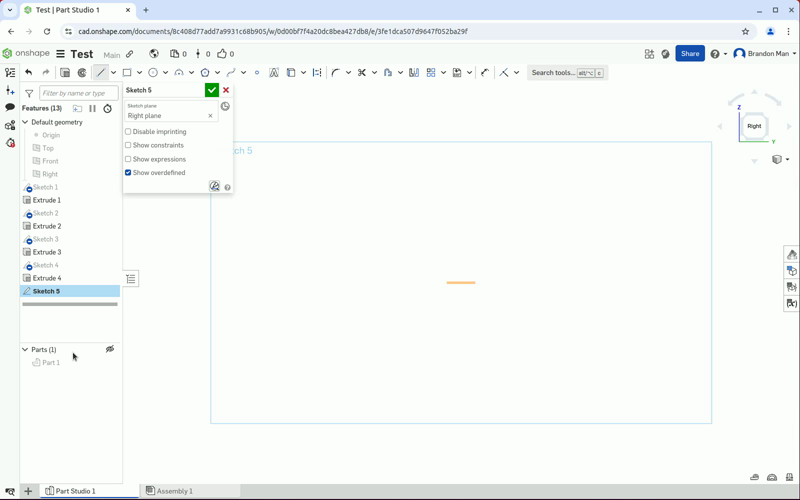
mouse_move(447, 279)
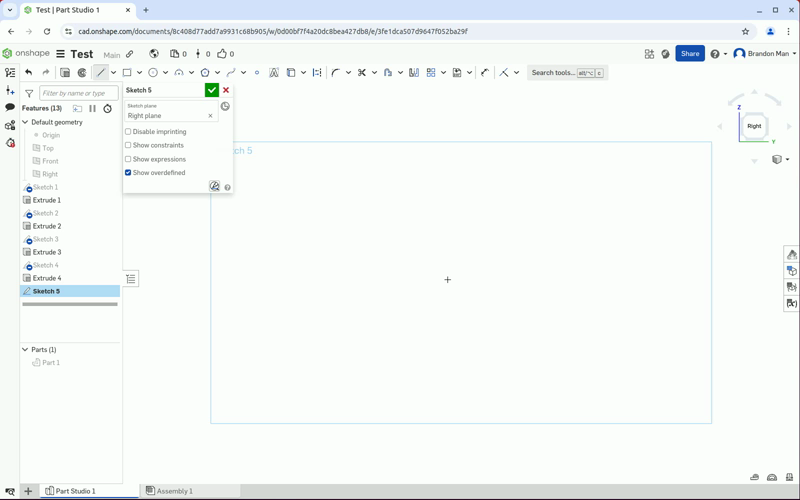
click(447, 279)
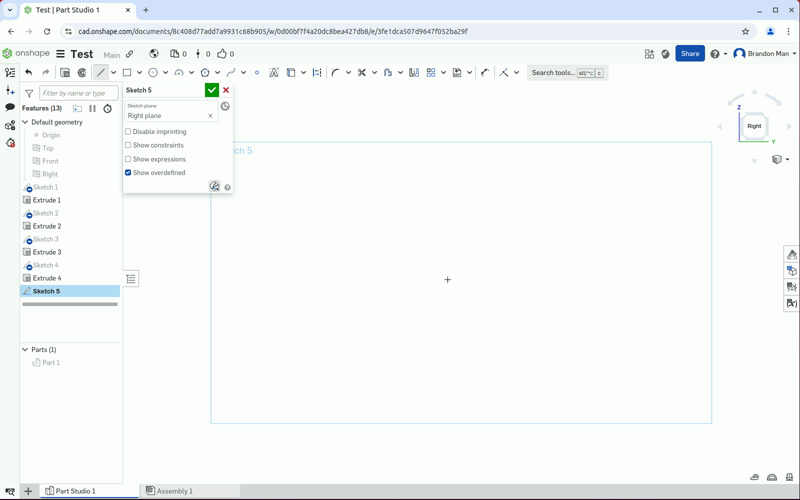
key_up(shift)
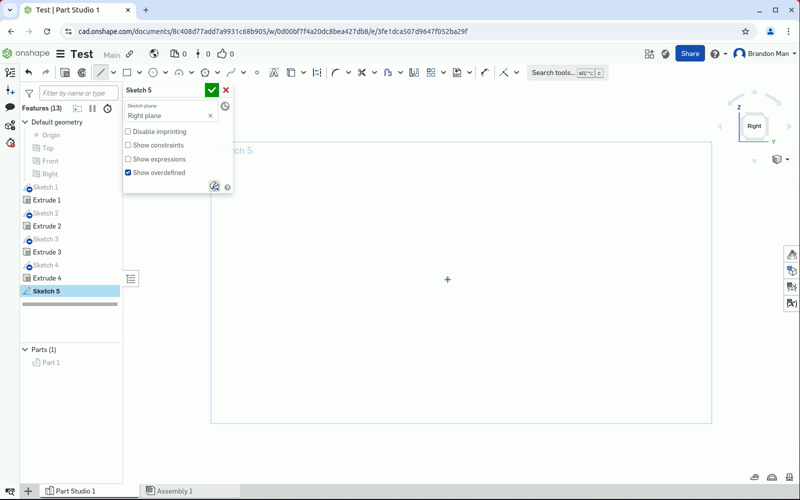
key_down(shift)
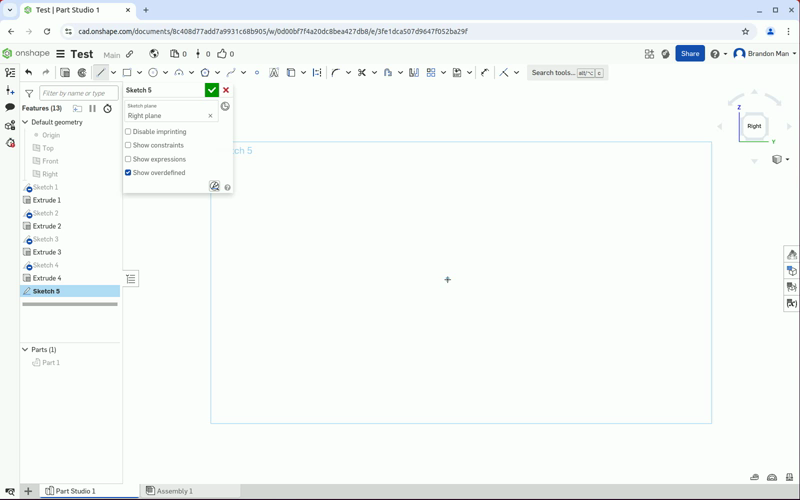
mouse_move(477, 279)
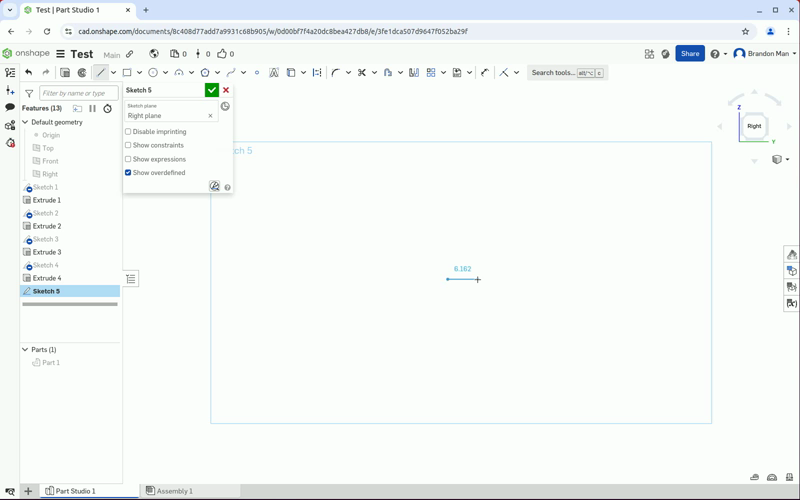
mouse_move(474, 279)
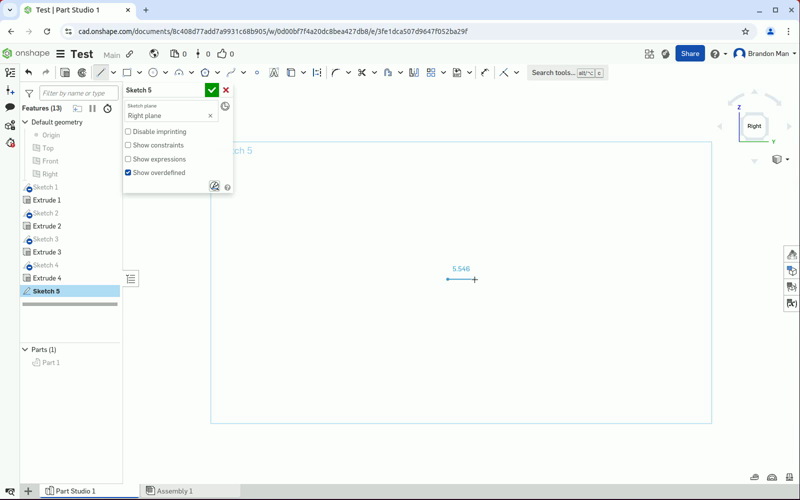
click(474, 279)
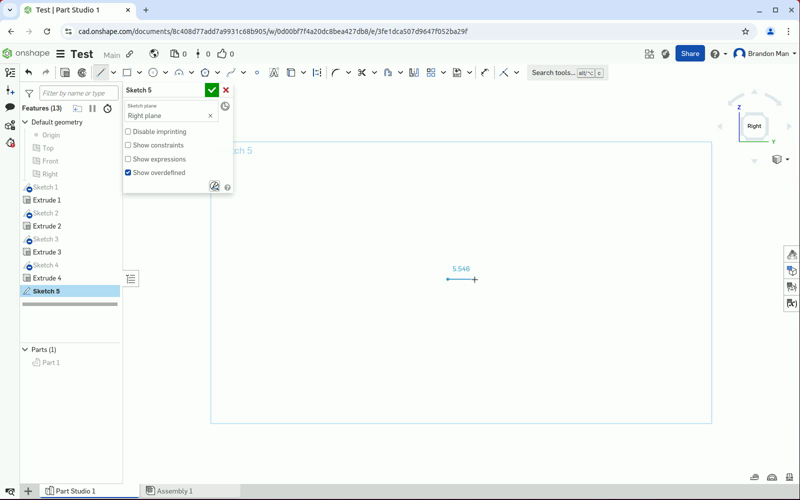
key_up(shift)
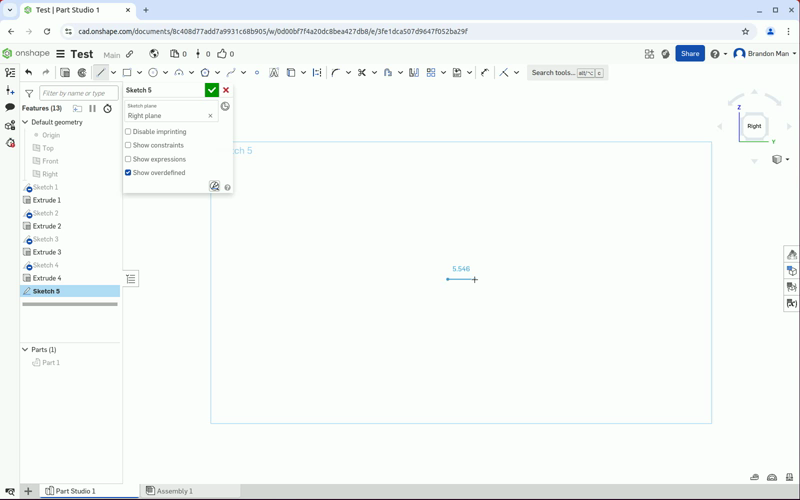
key_down(shift)
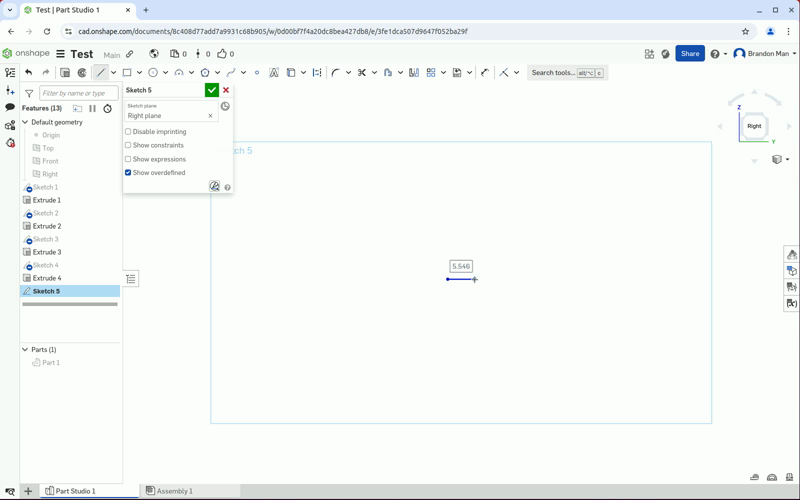
mouse_move(504, 279)
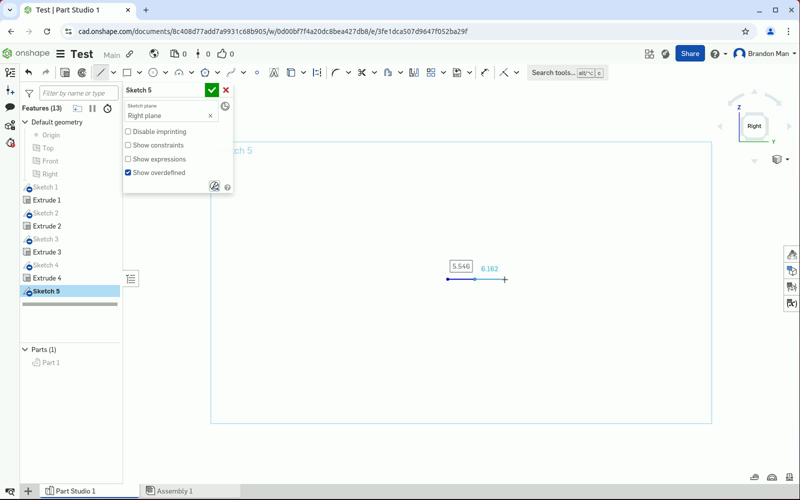
mouse_move(474, 252)
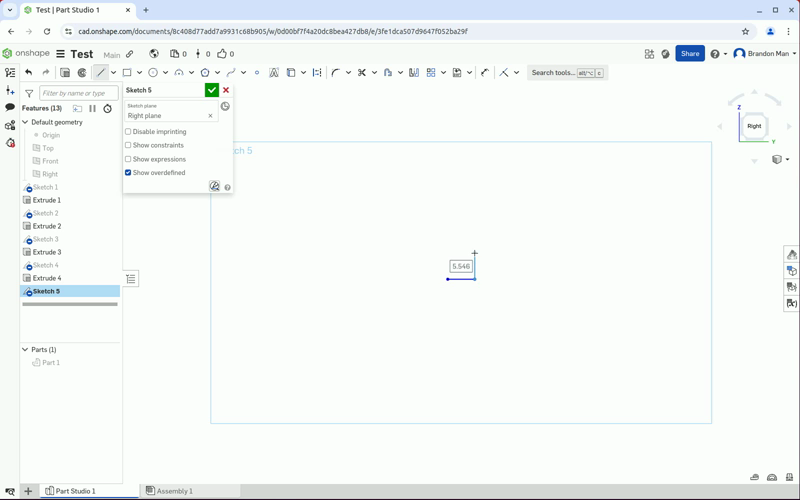
click(474, 252)
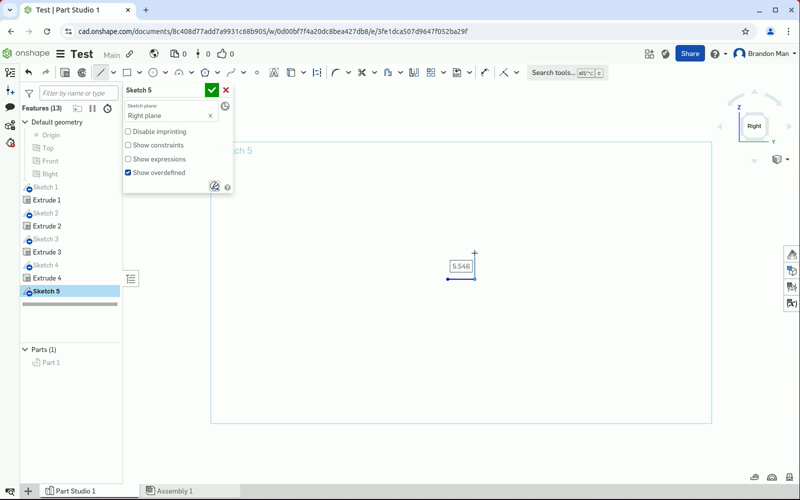
key_up(shift)
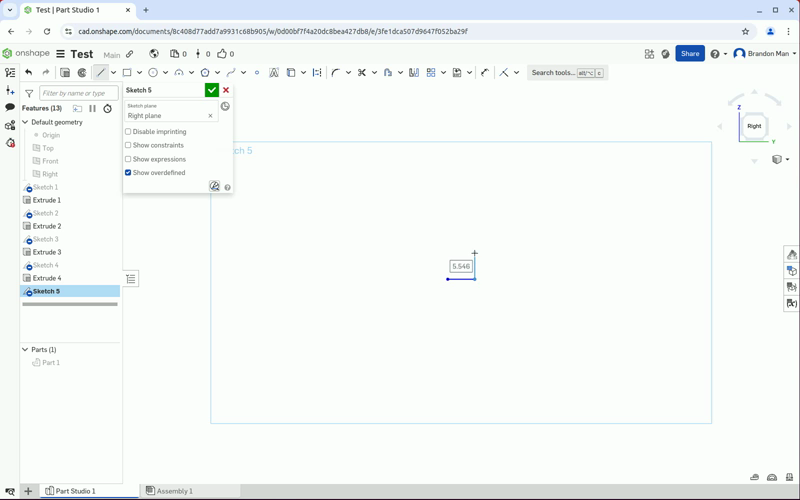
key_down(shift)
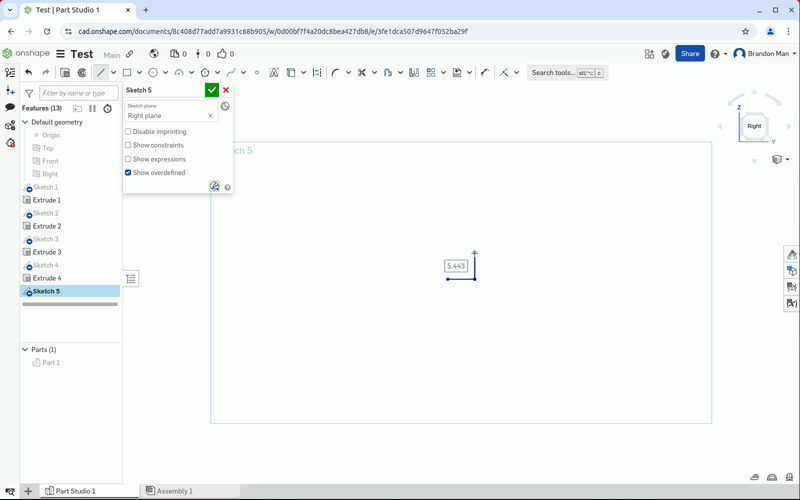
mouse_move(504, 252)
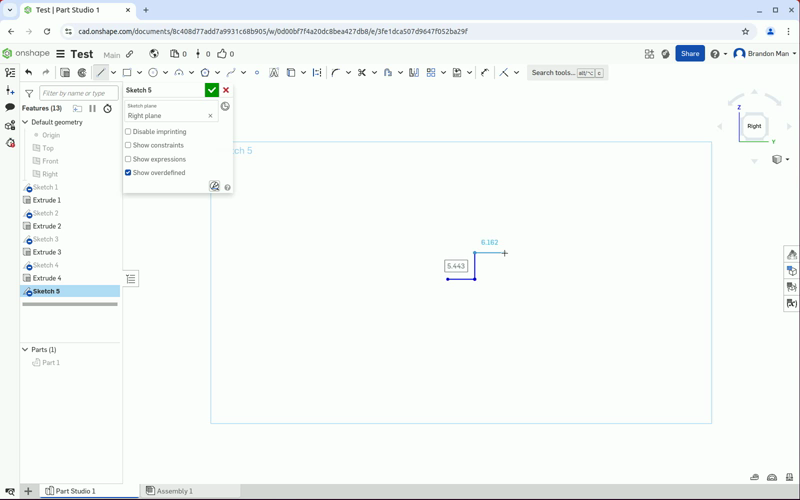
mouse_move(447, 252)
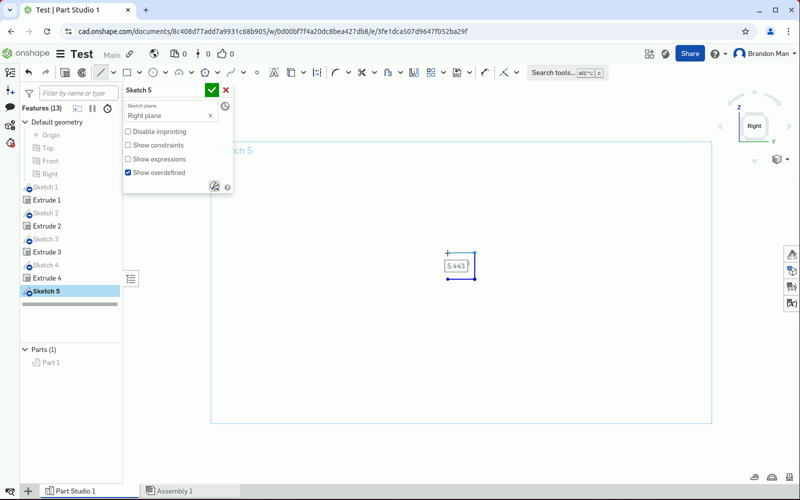
click(447, 252)
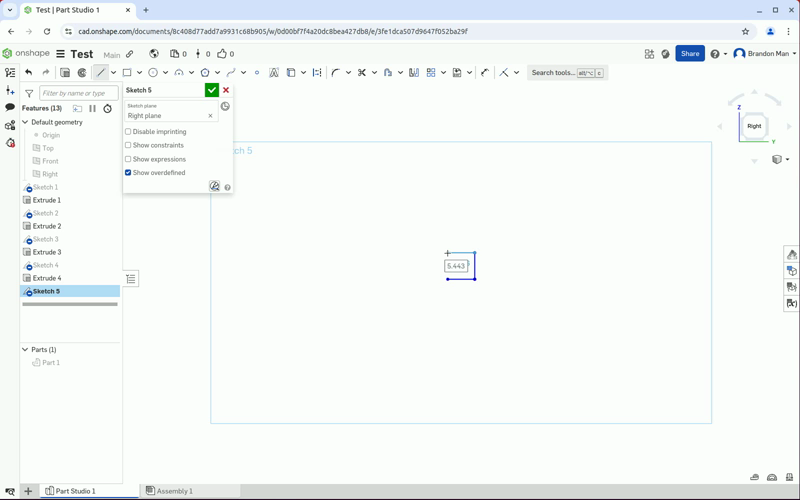
key_up(shift)
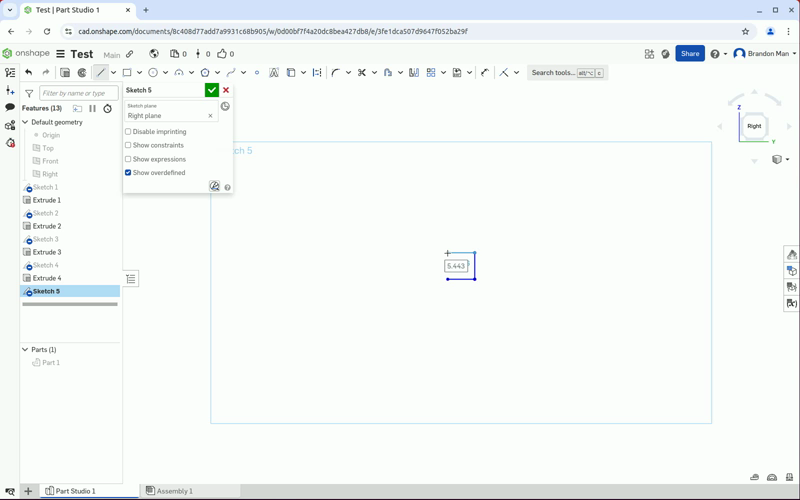
mouse_move(477, 252)
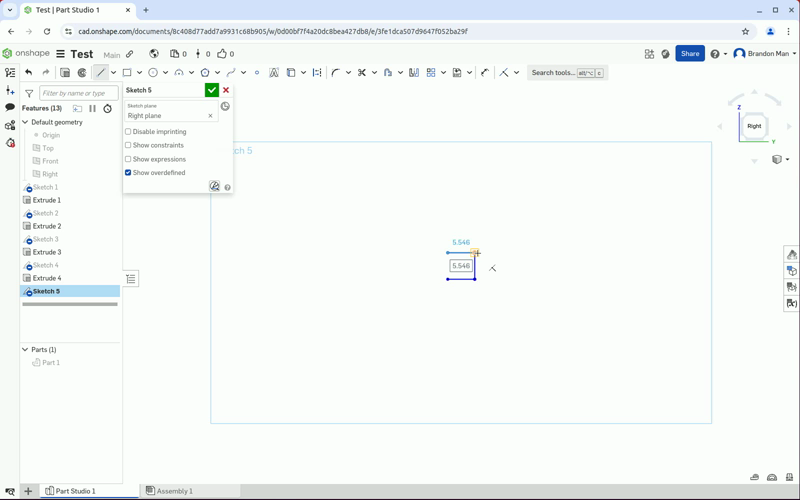
key_down(shift)
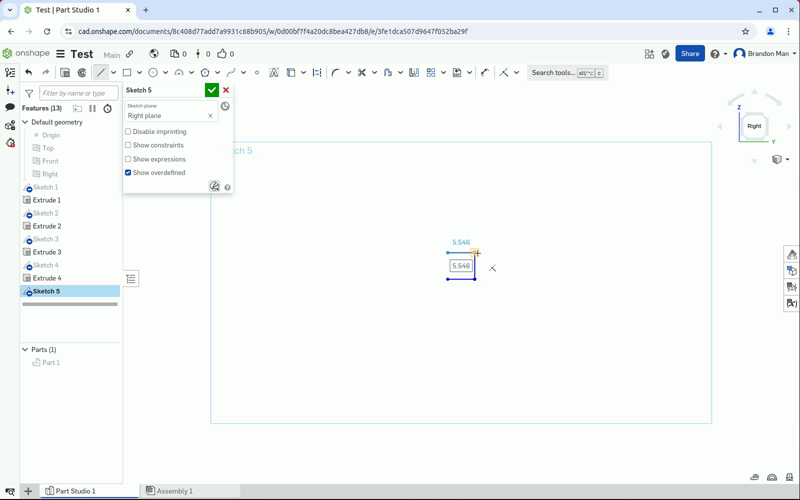
mouse_move(447, 279)
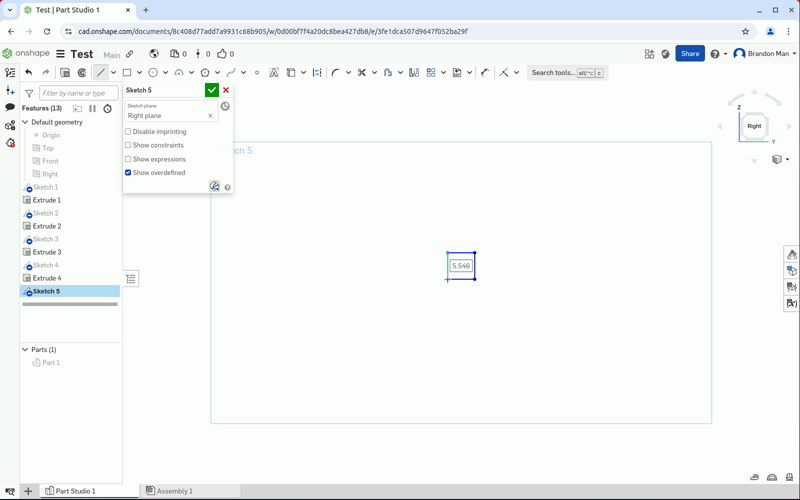
key_up(shift)
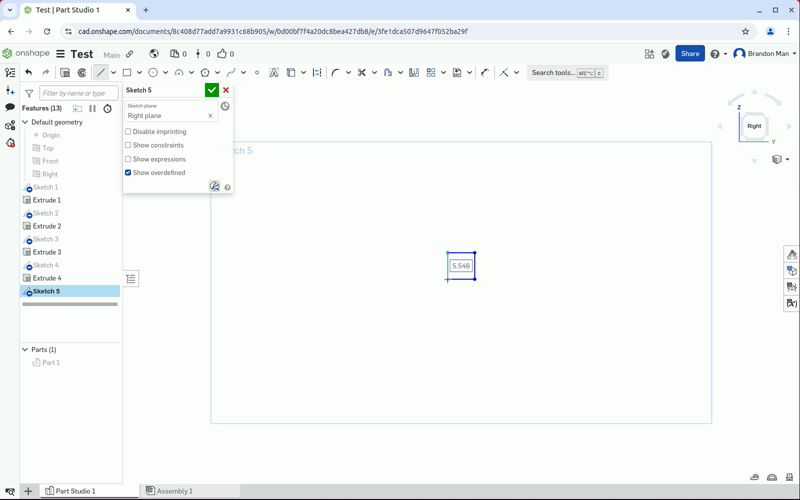
click(447, 279)
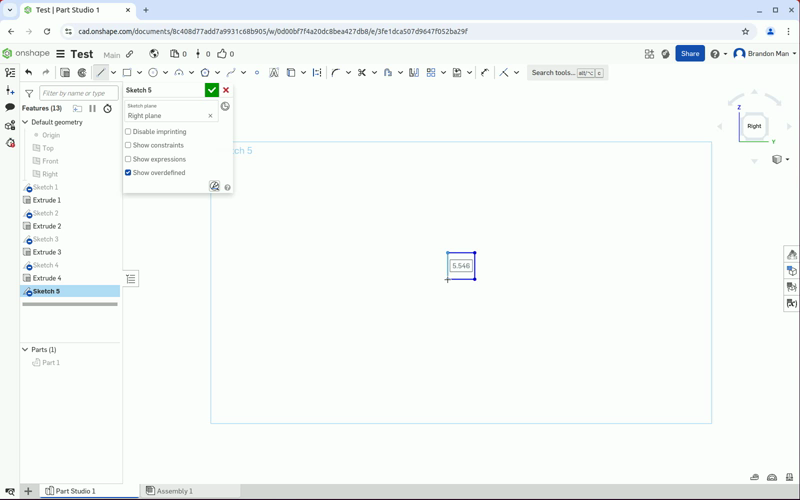
key(esc)
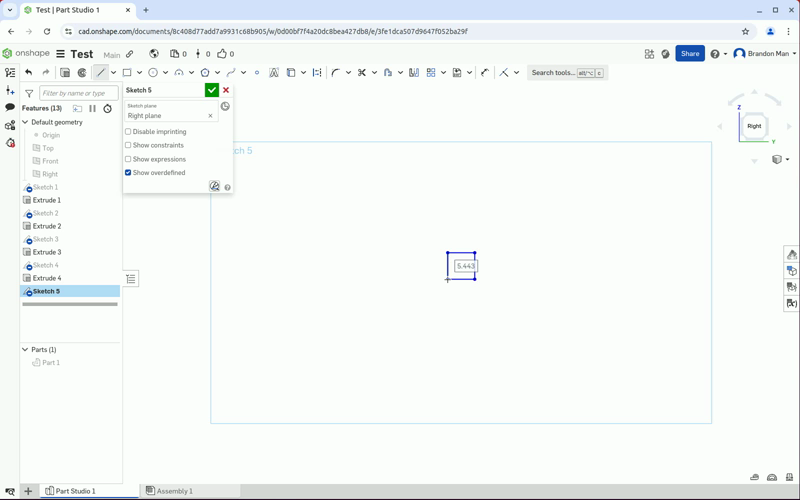
mouse_move(472, 277)
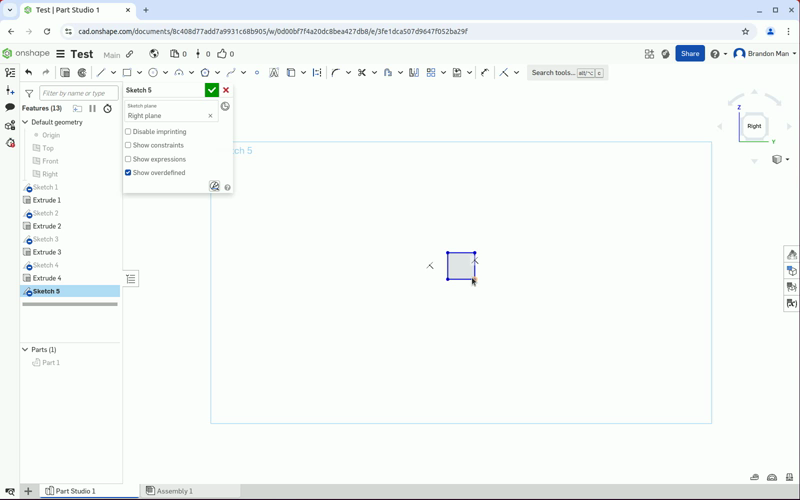
scroll(6)
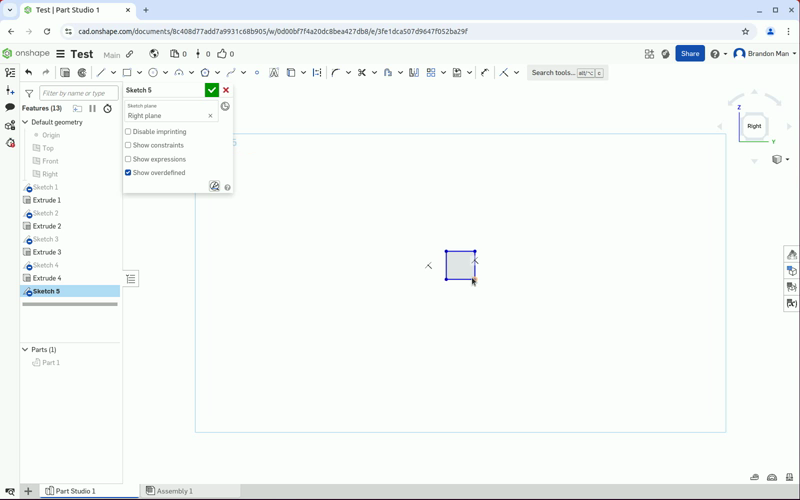
scroll(6)
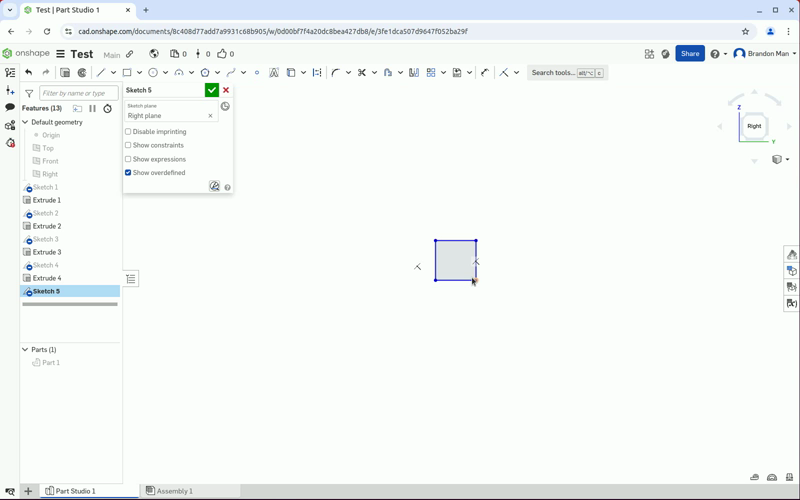
scroll(6)
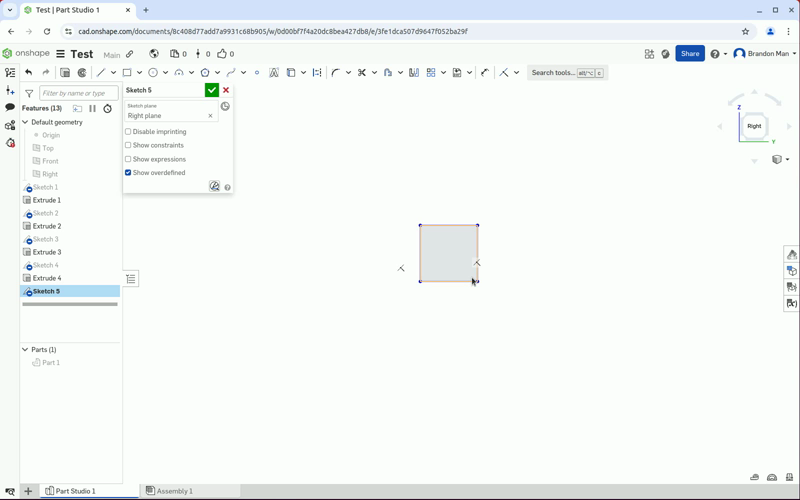
scroll(6)
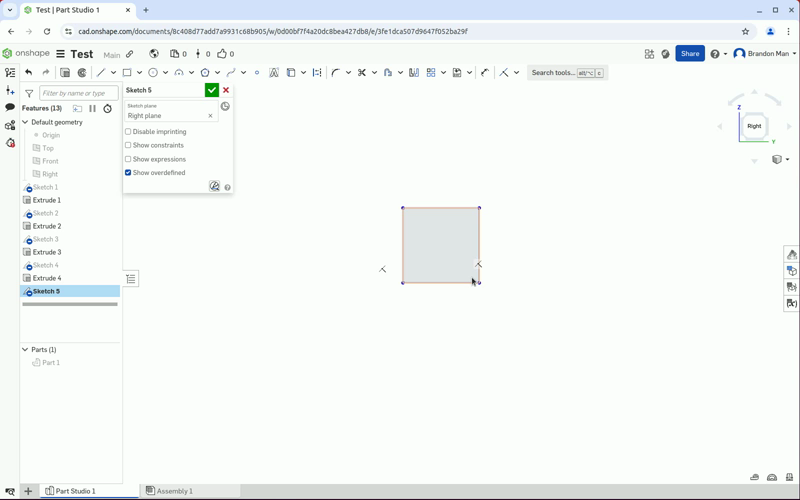
scroll(6)
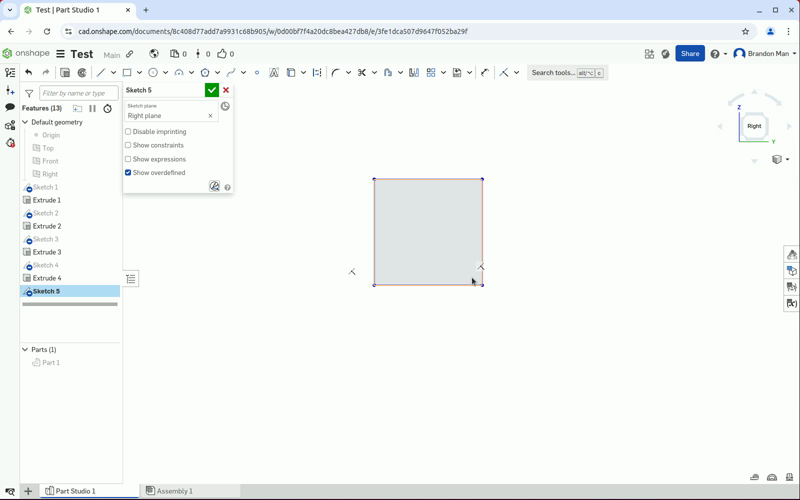
scroll(6)
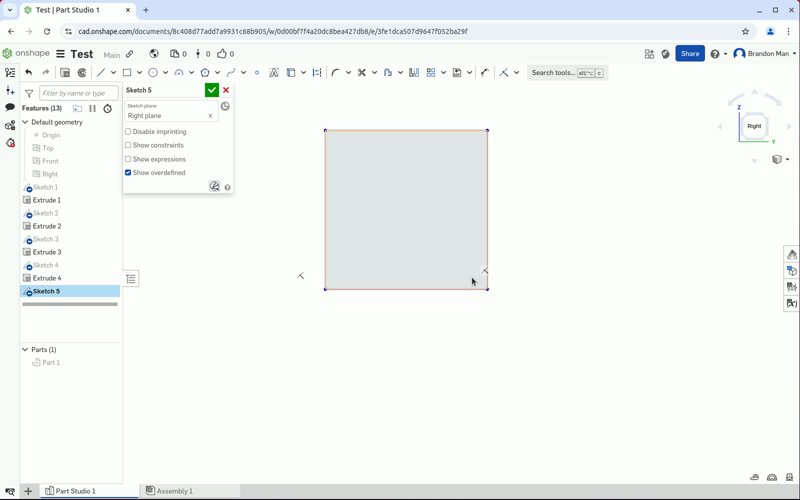
scroll(6)
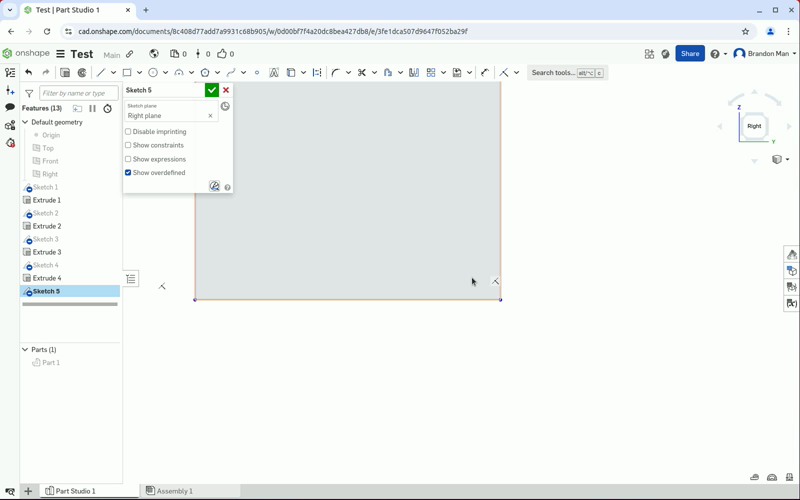
click(472, 277)
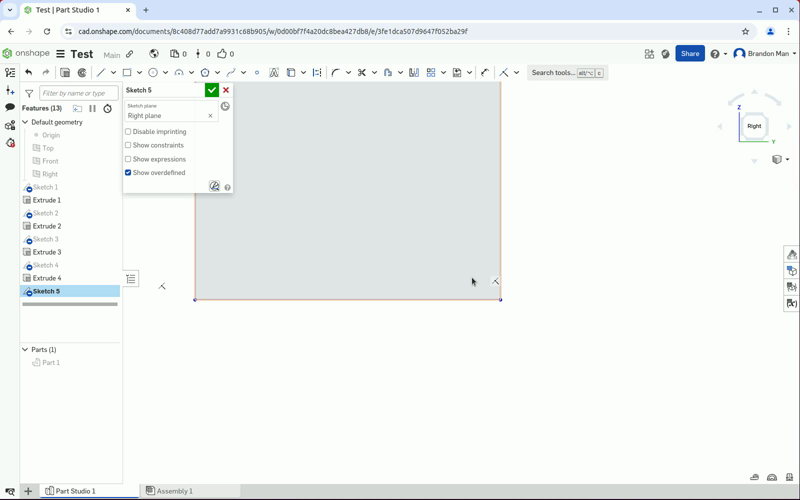
scroll(-6)
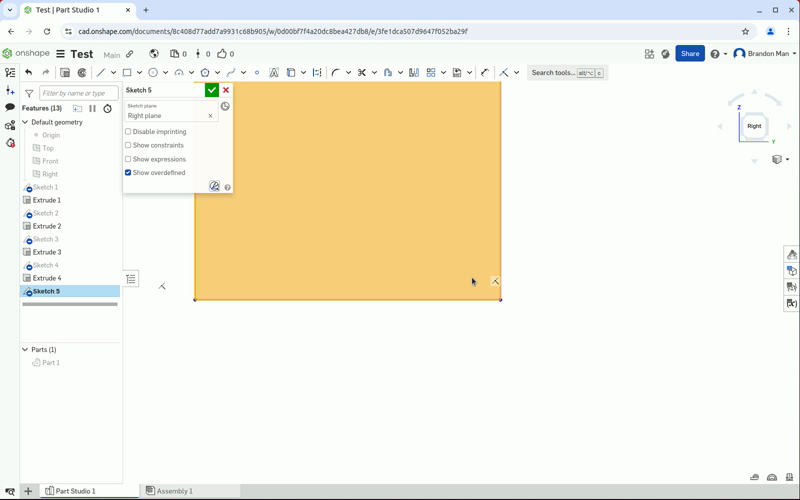
scroll(-6)
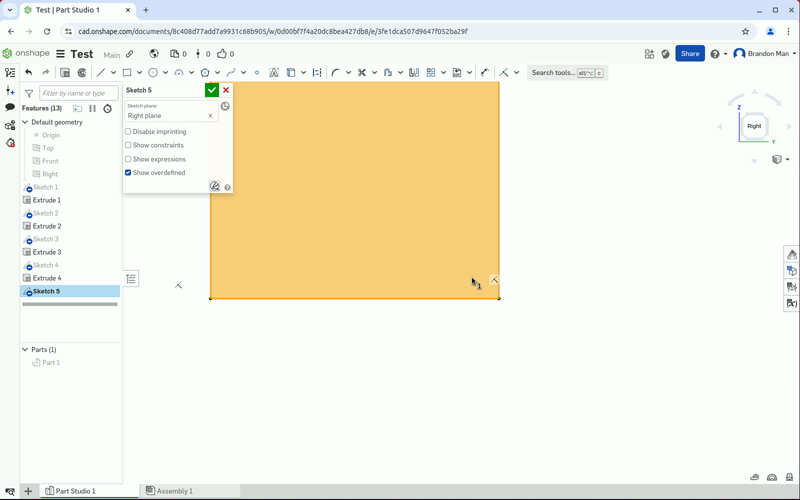
scroll(-6)
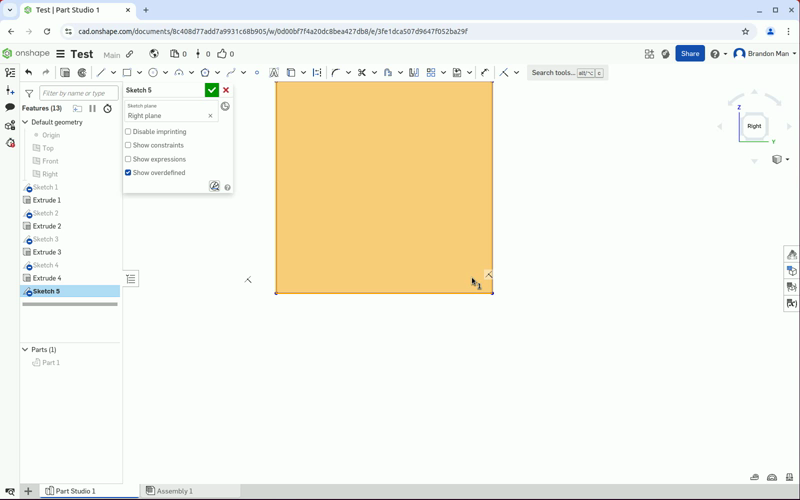
scroll(-6)
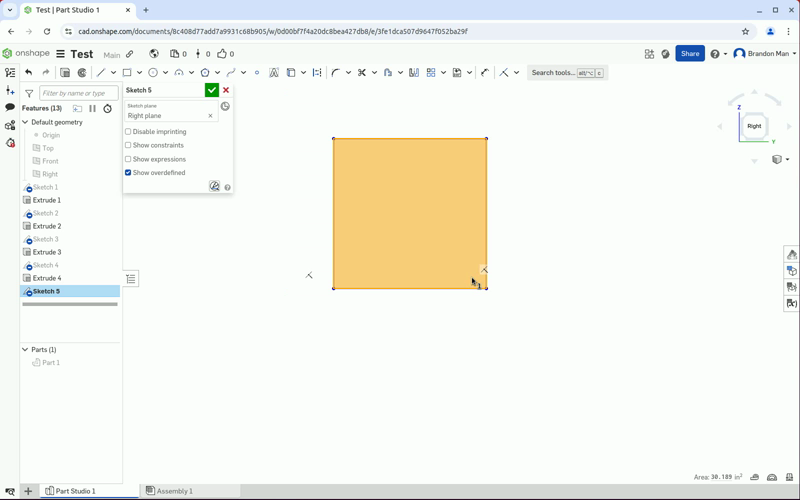
scroll(-6)
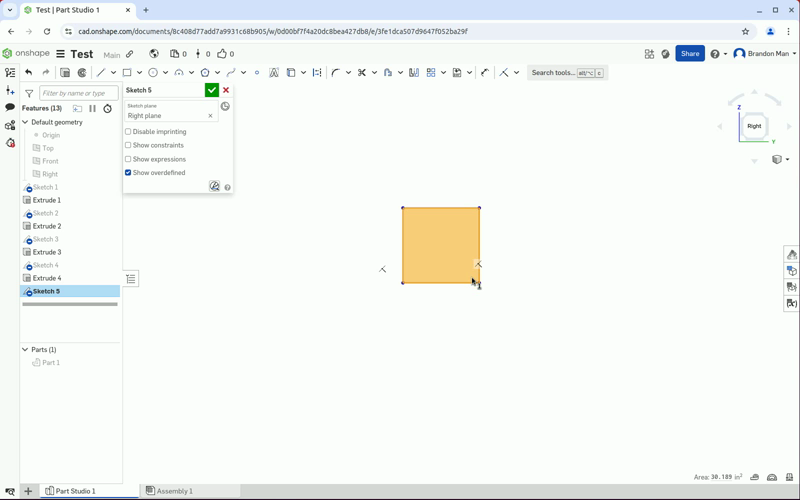
scroll(-6)
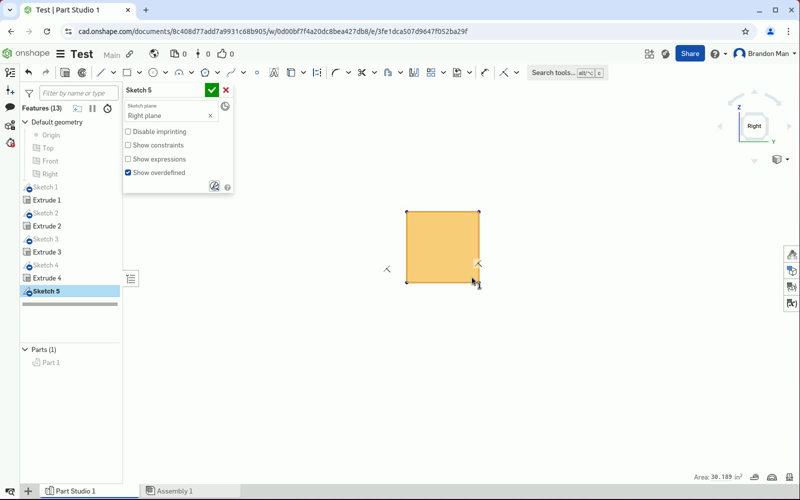
scroll(-6)
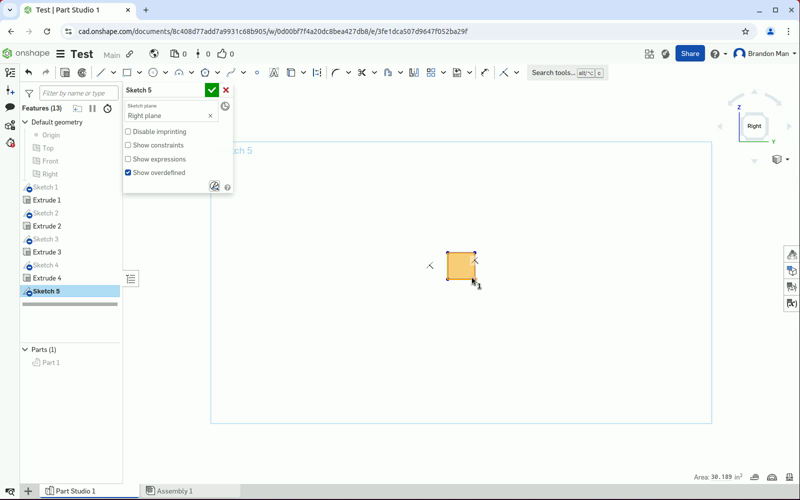
mouse_move(73, 352)
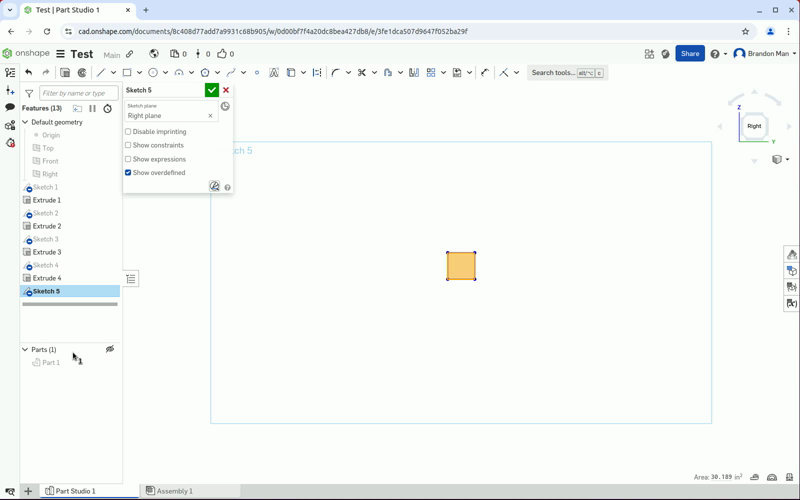
key(shift+y)
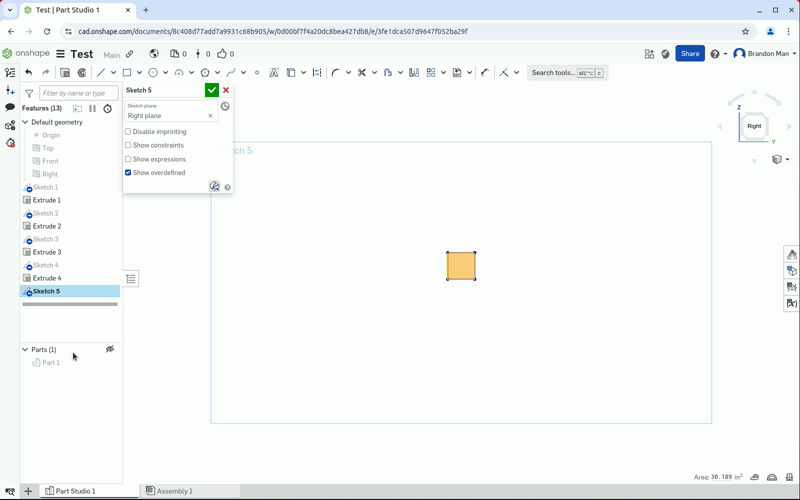
key(shift+e)
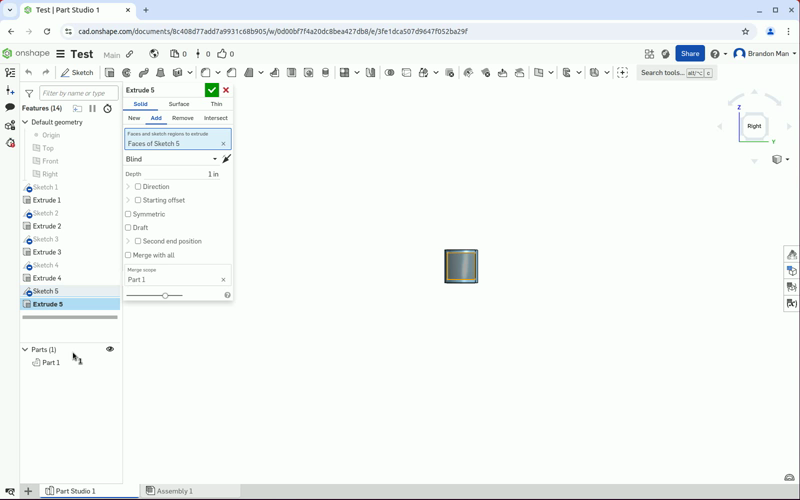
mouse_move(143, 106)
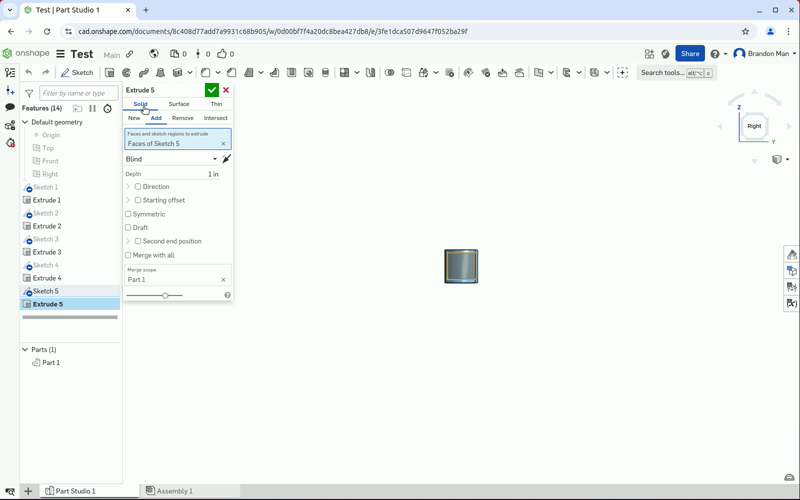
click(143, 106)
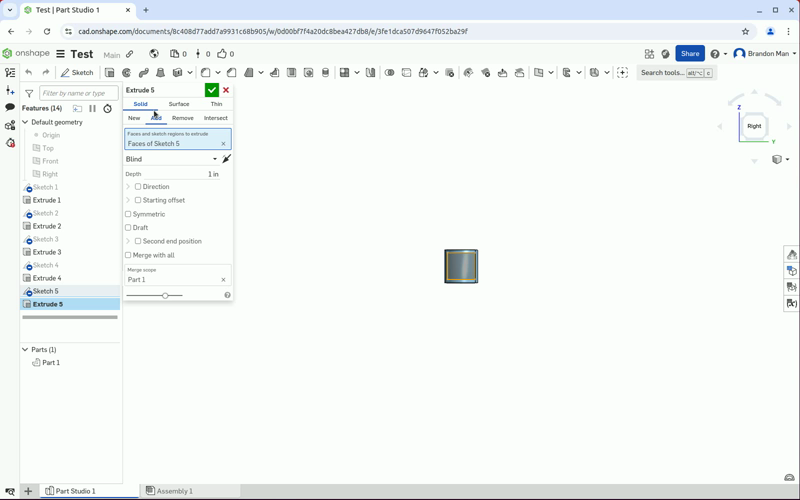
mouse_move(186, 120)
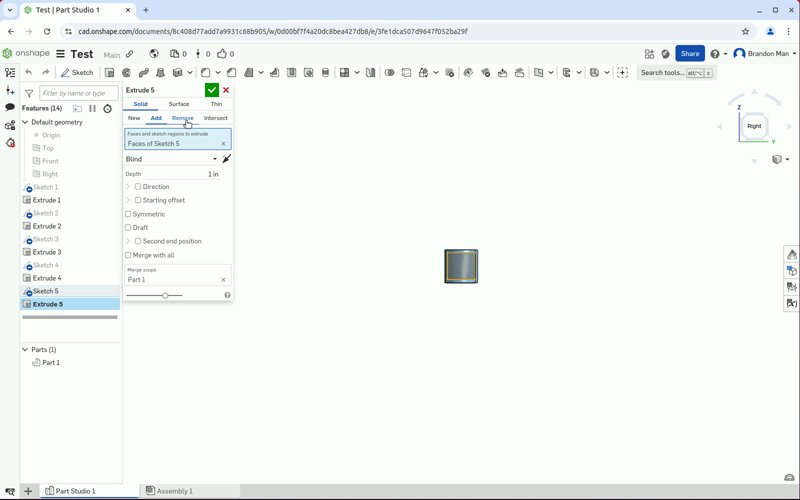
click(186, 120)
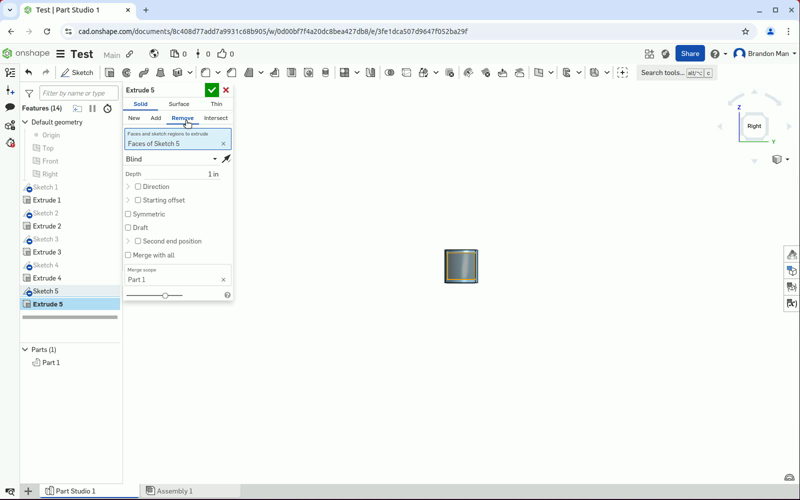
key(tab, 4)
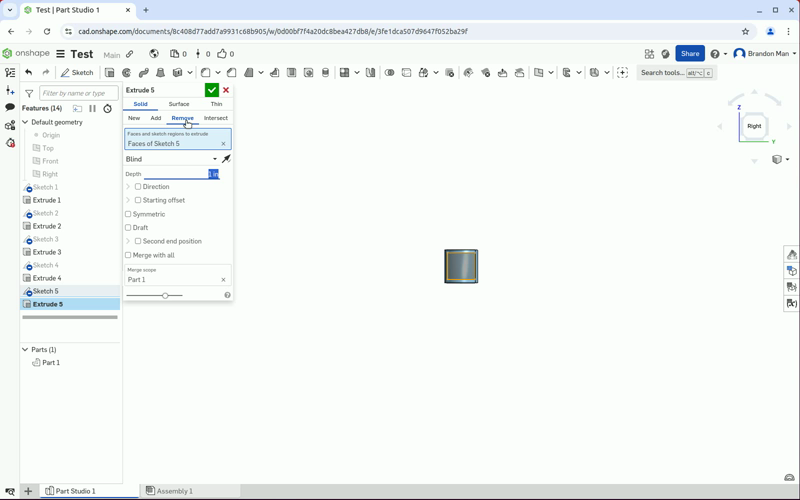
text(-18.775)
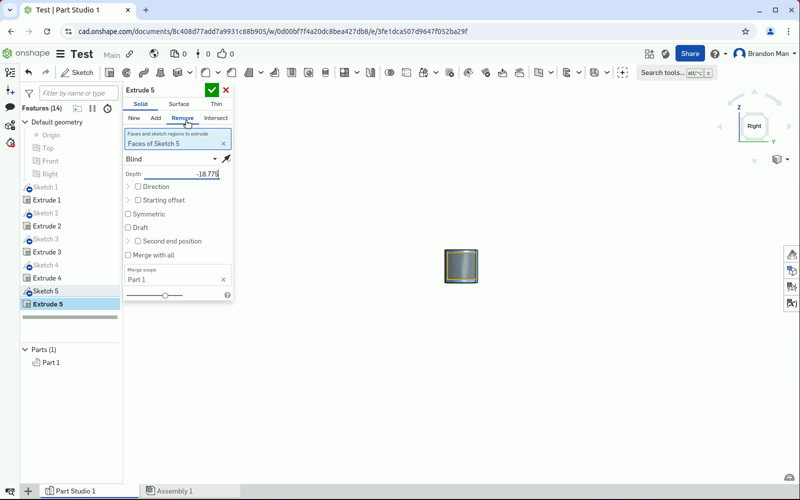
key(tab, 6)
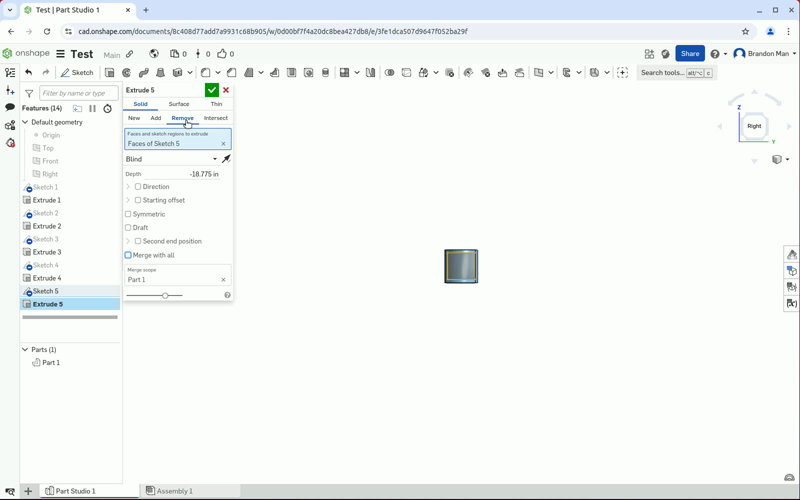
key(space)
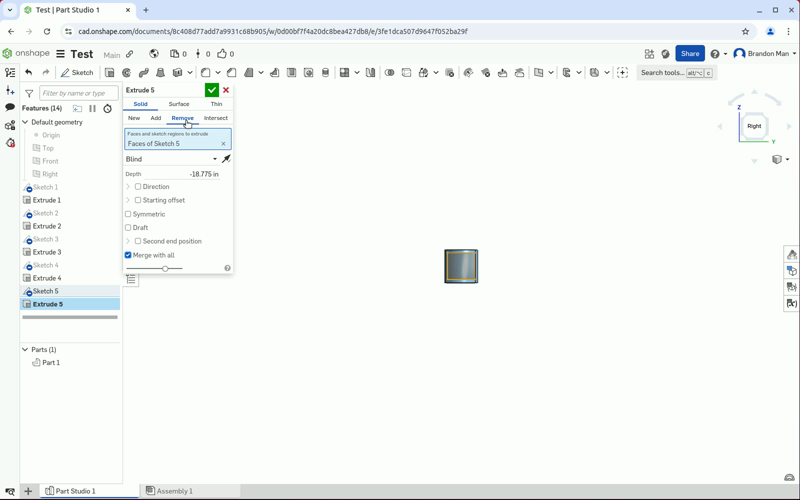
key(enter)
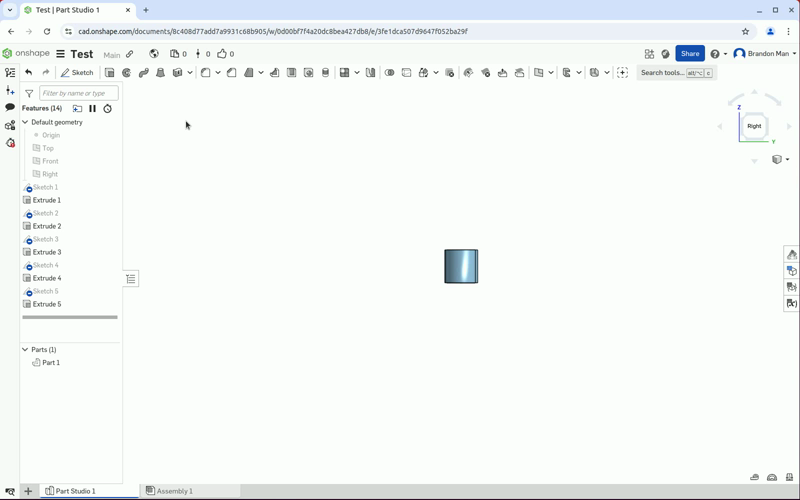
key(shift+h)
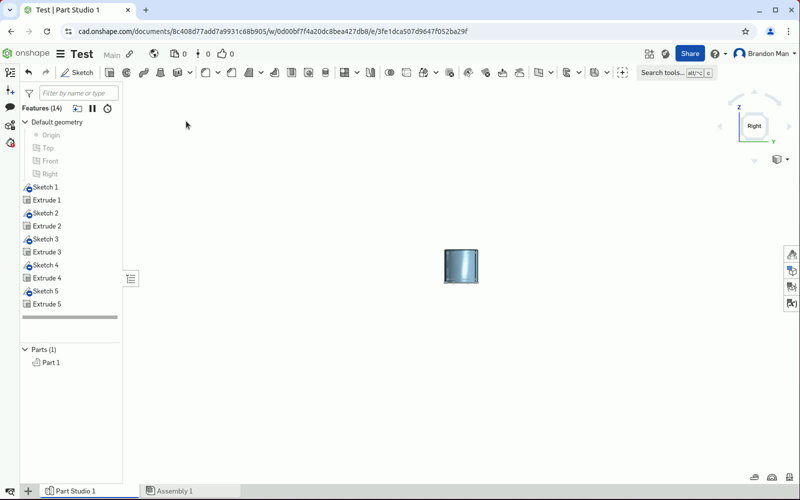
key(shift+h)
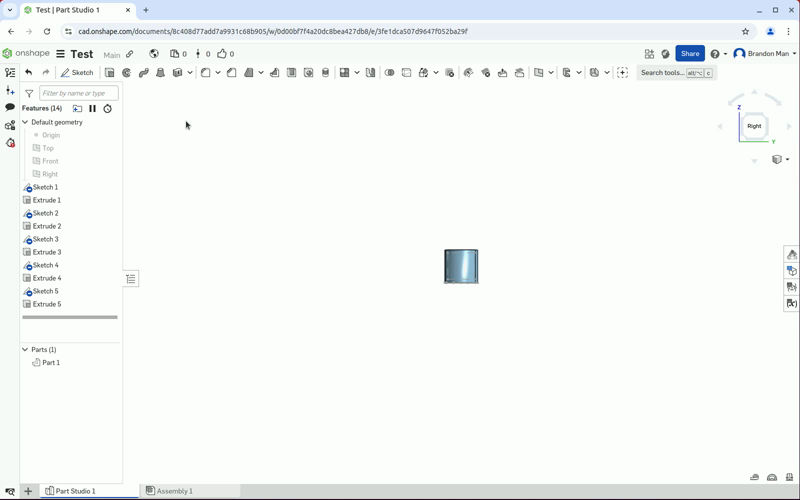
key(shift+7)
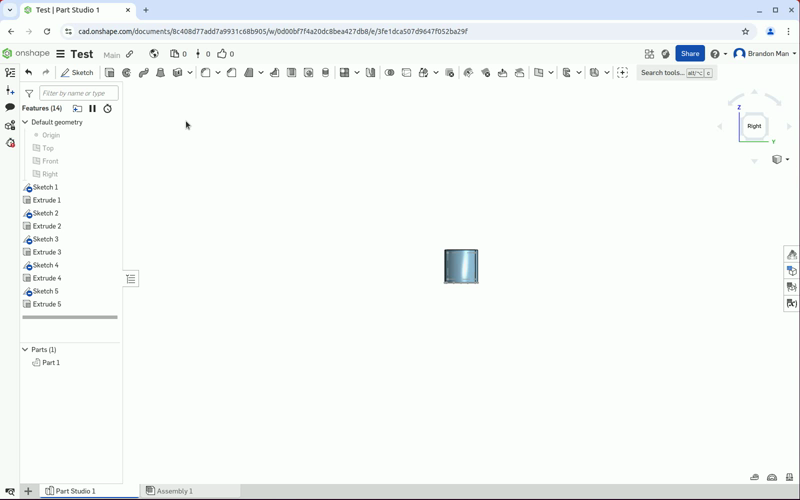
key(right, 2)
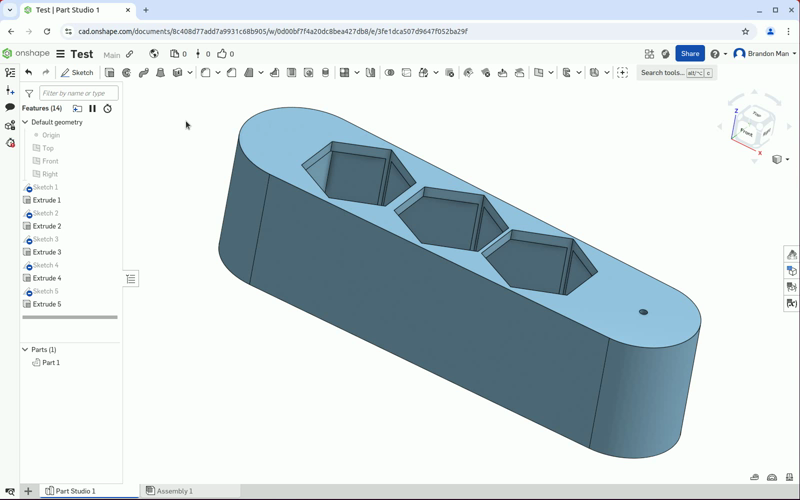
key(down, 2)
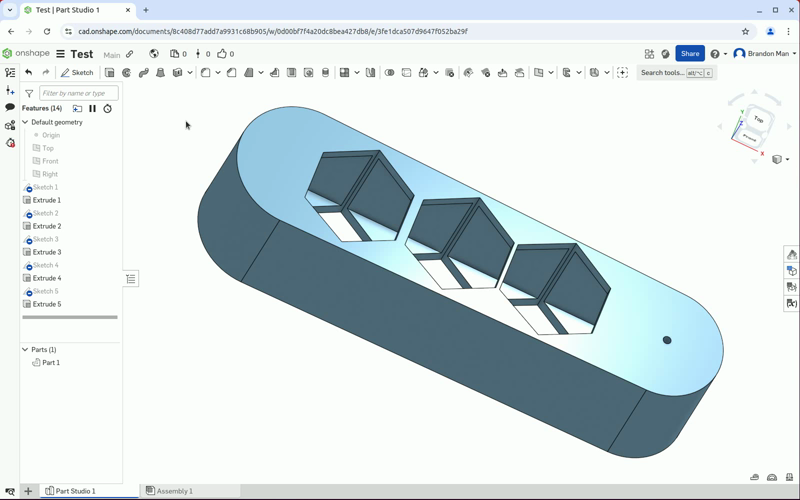
key(up, 2)
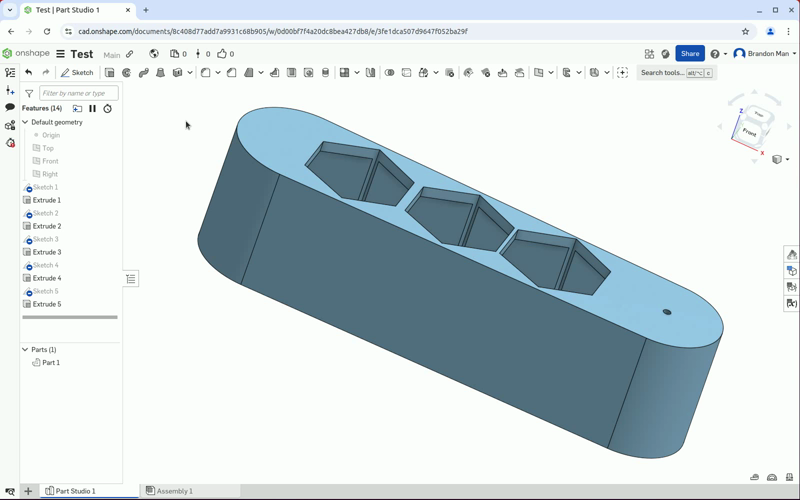
key(left, 2)
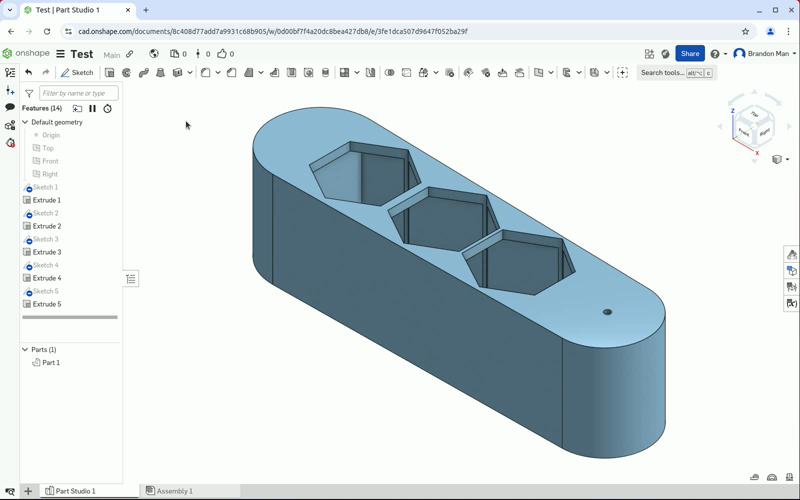
mouse_move(73, 189)
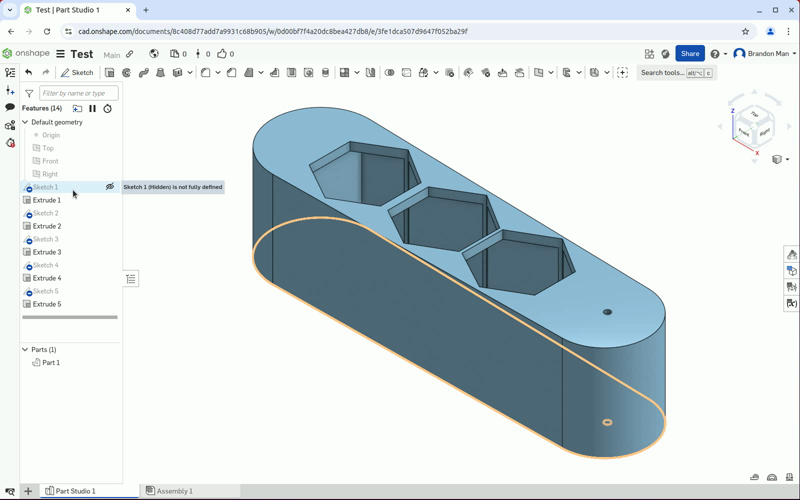
click(73, 189)